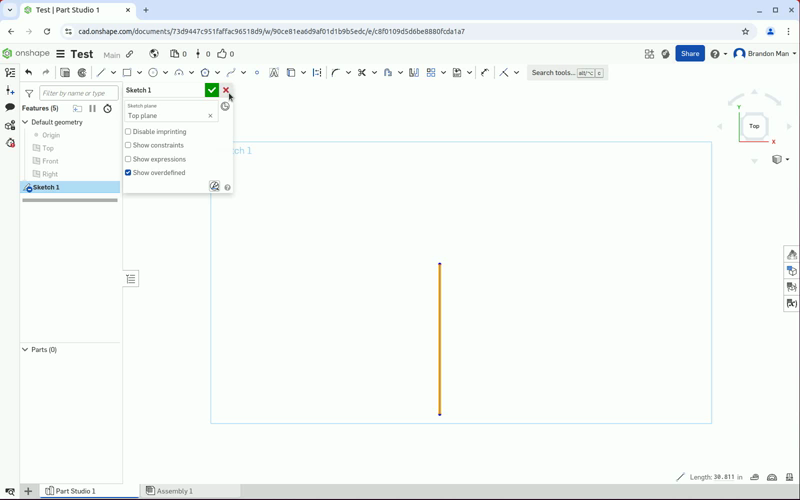
key(shift+h)
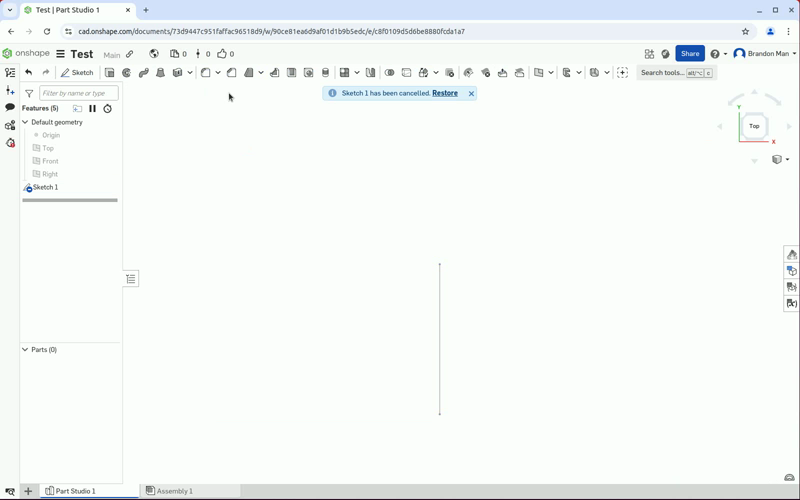
key(shift+s)
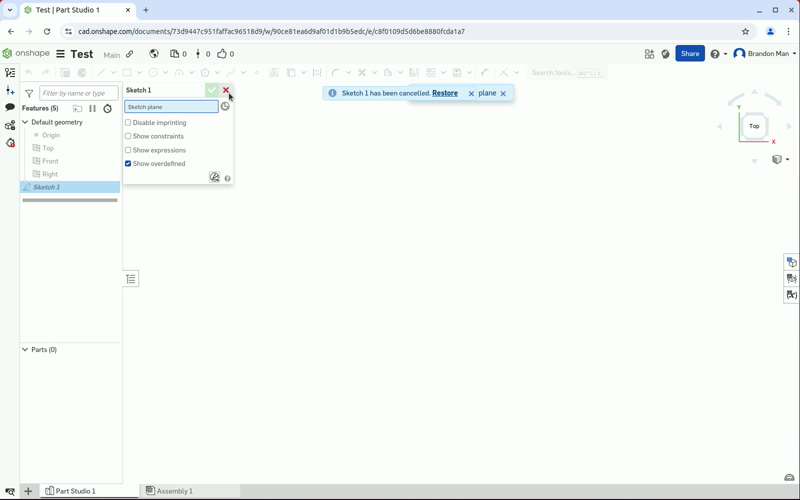
mouse_move(73, 150)
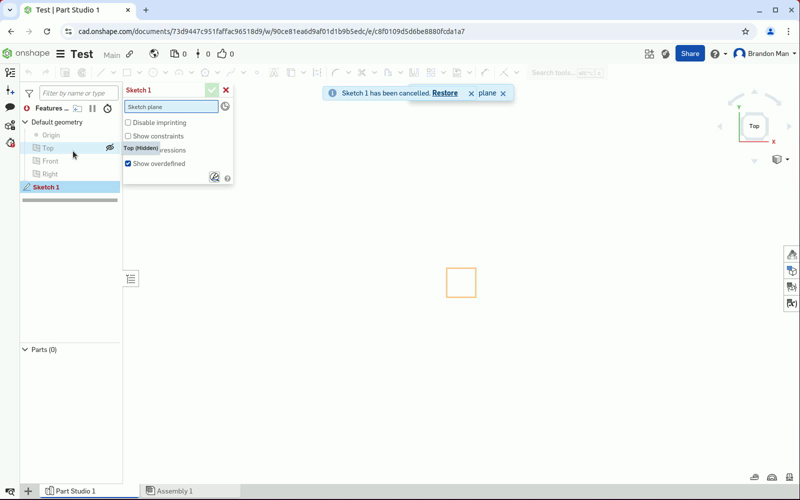
click(73, 150)
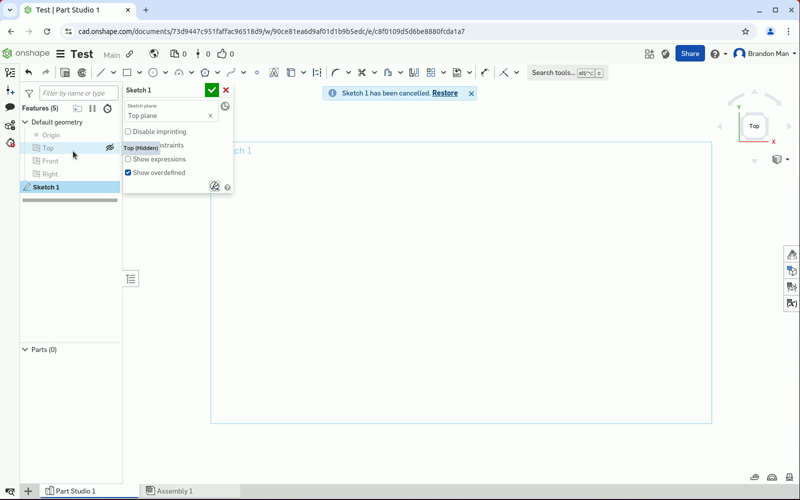
mouse_move(73, 352)
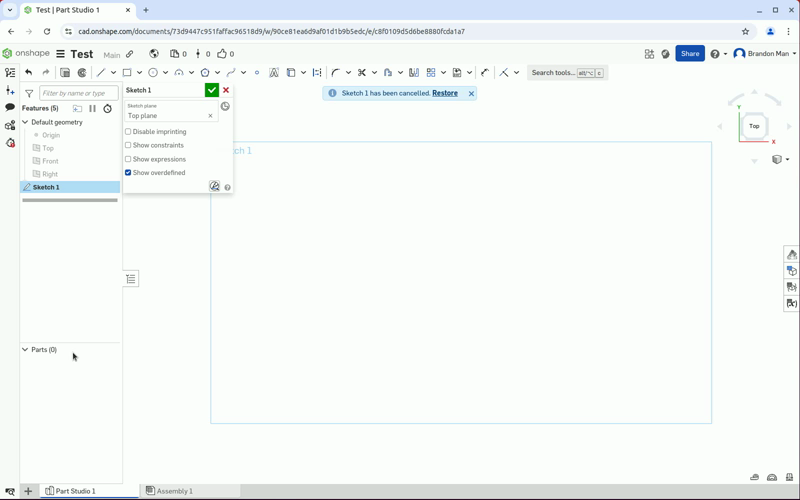
key(y)
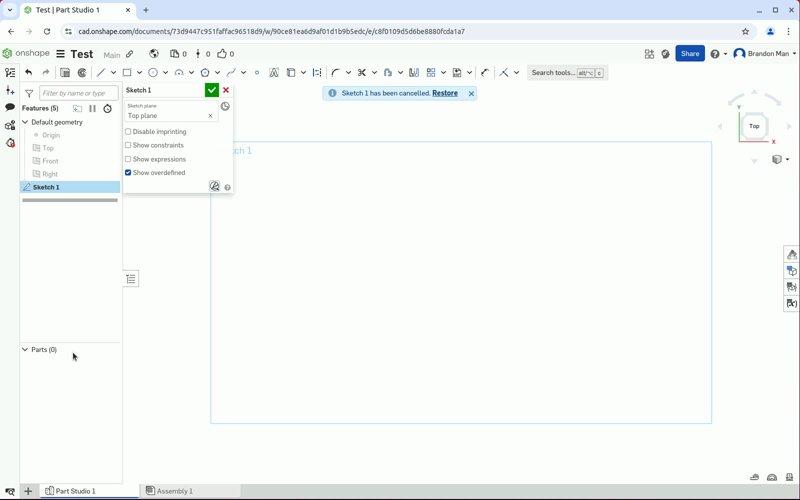
key(l)
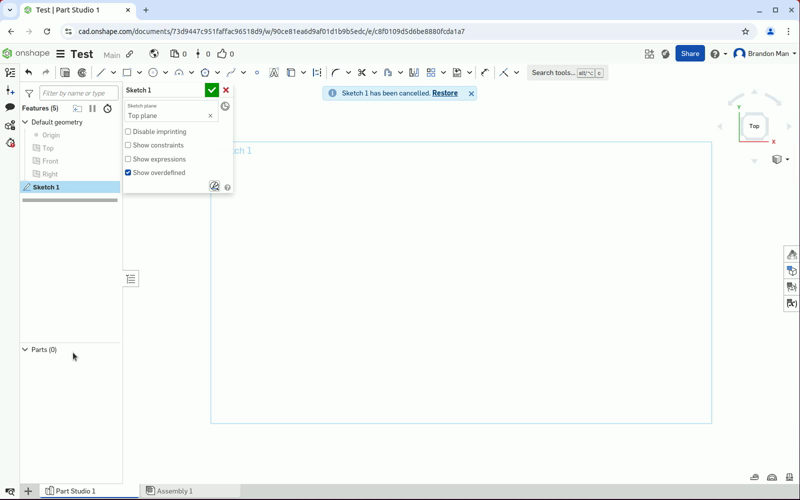
key_down(shift)
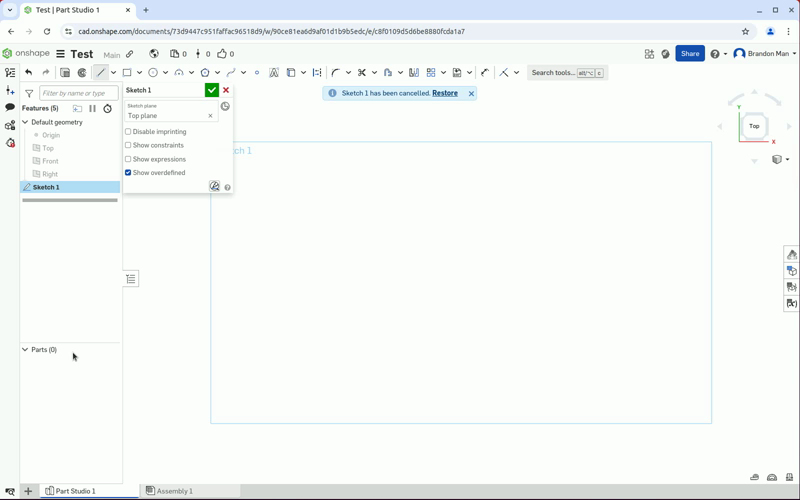
mouse_move(486, 395)
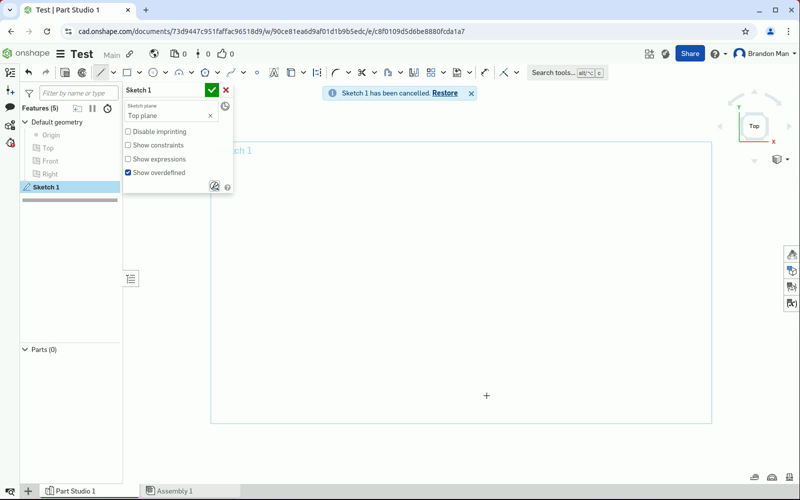
click(486, 395)
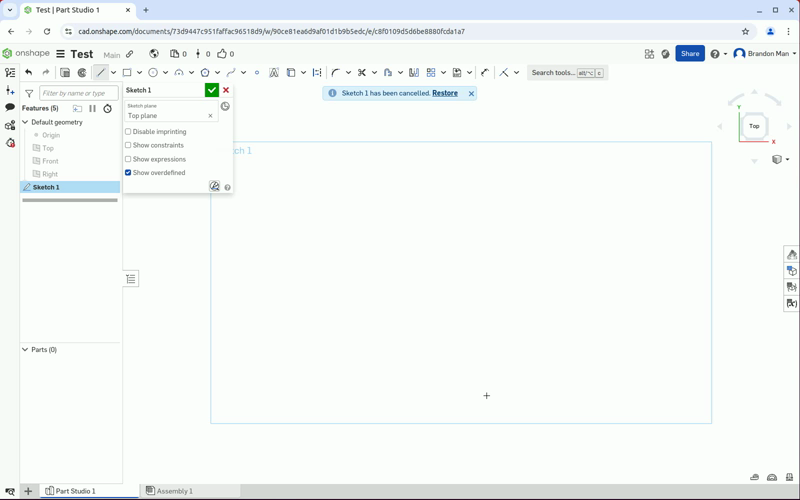
key_up(shift)
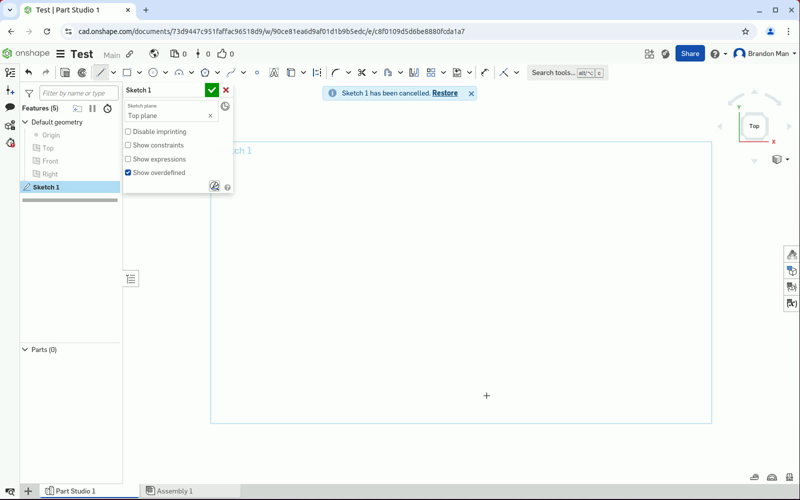
key_down(shift)
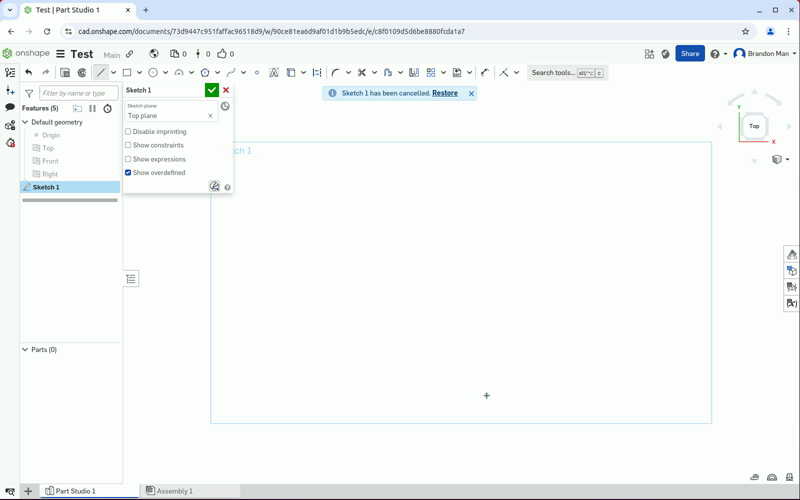
mouse_move(516, 395)
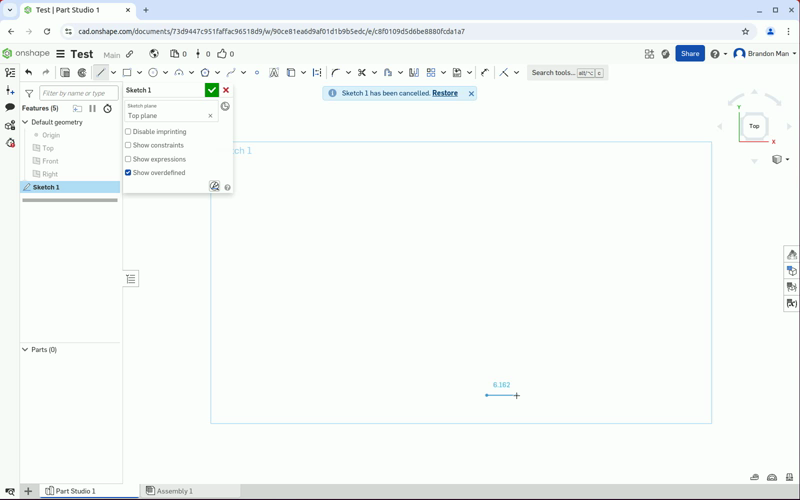
mouse_move(497, 395)
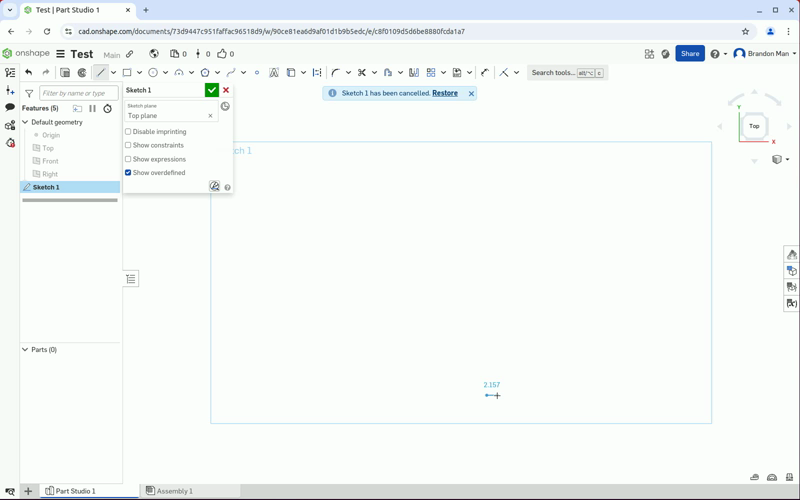
click(497, 395)
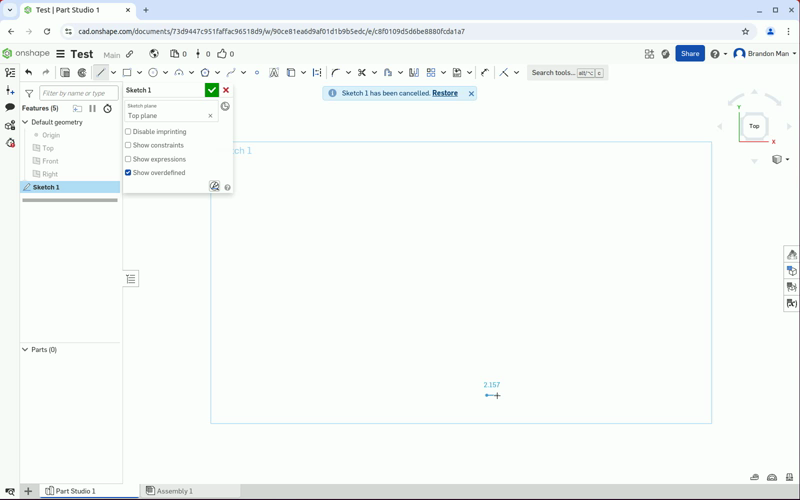
key_up(shift)
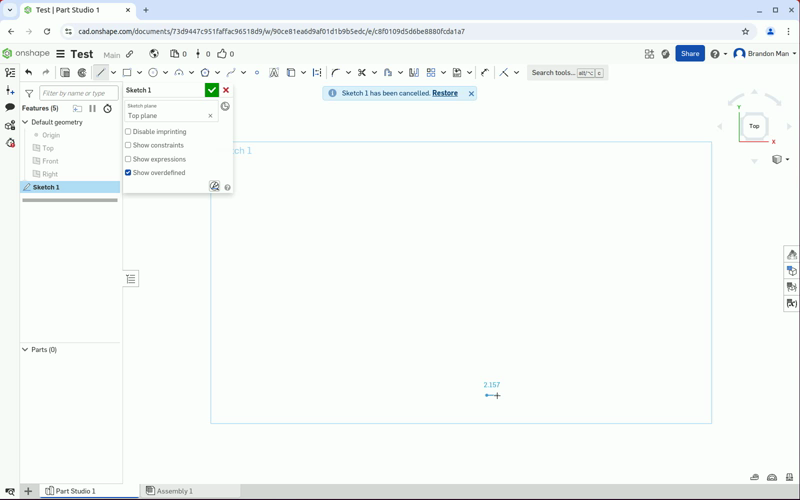
key_down(shift)
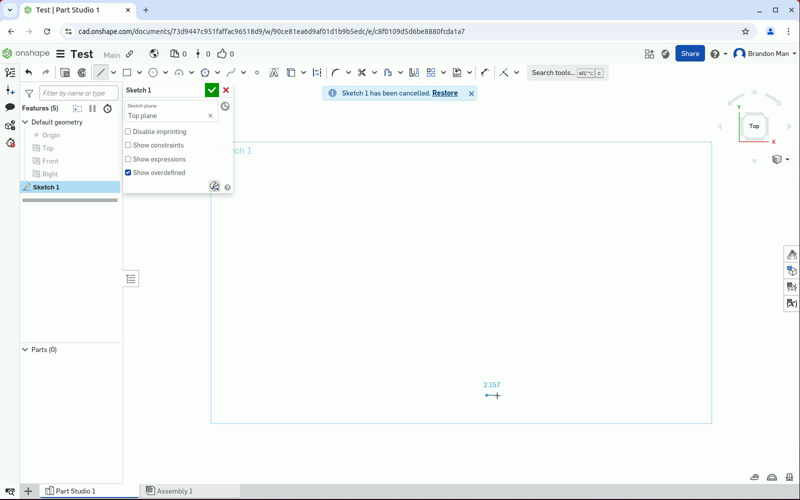
mouse_move(527, 395)
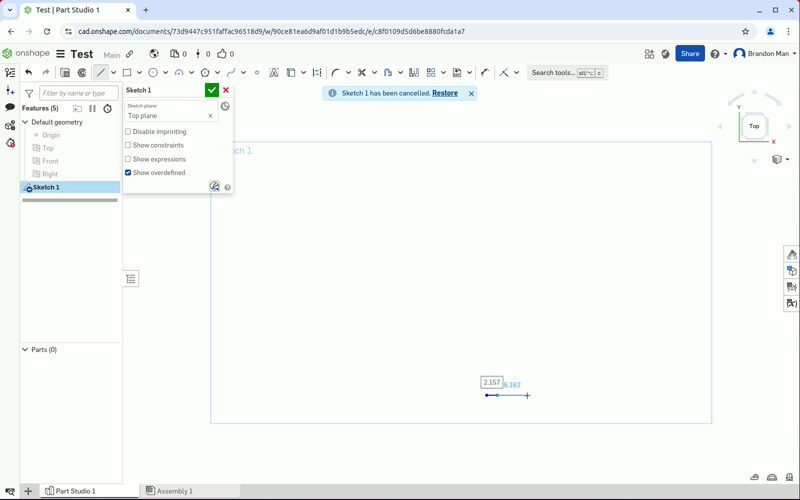
mouse_move(497, 358)
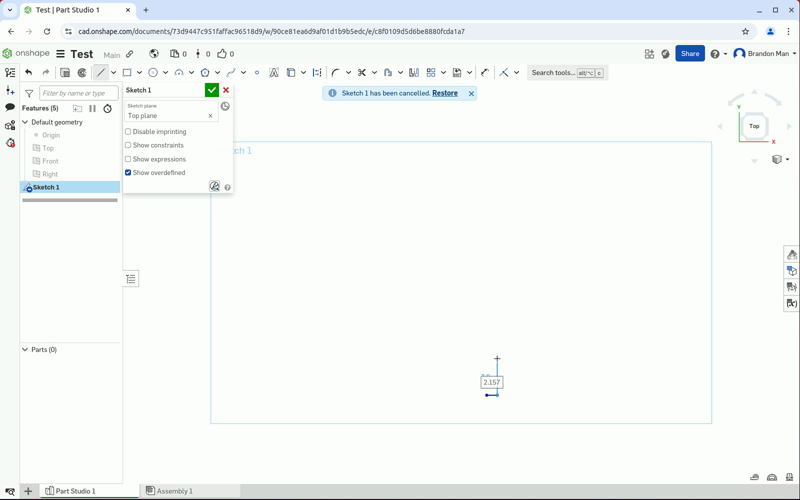
click(497, 358)
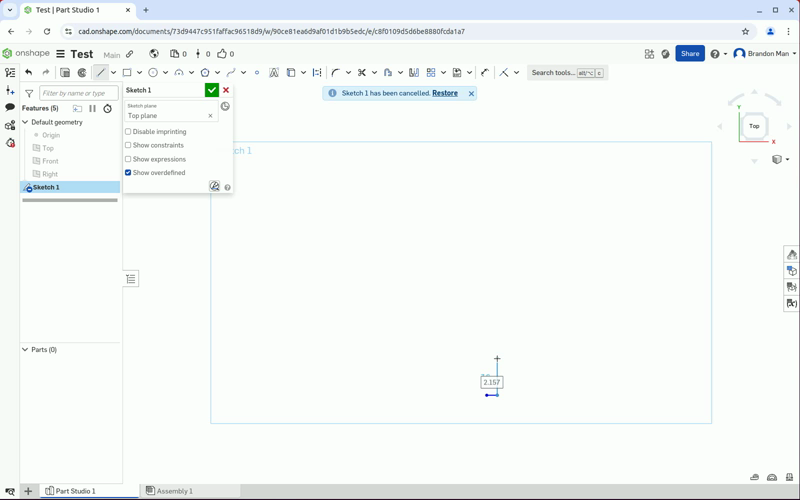
key_up(shift)
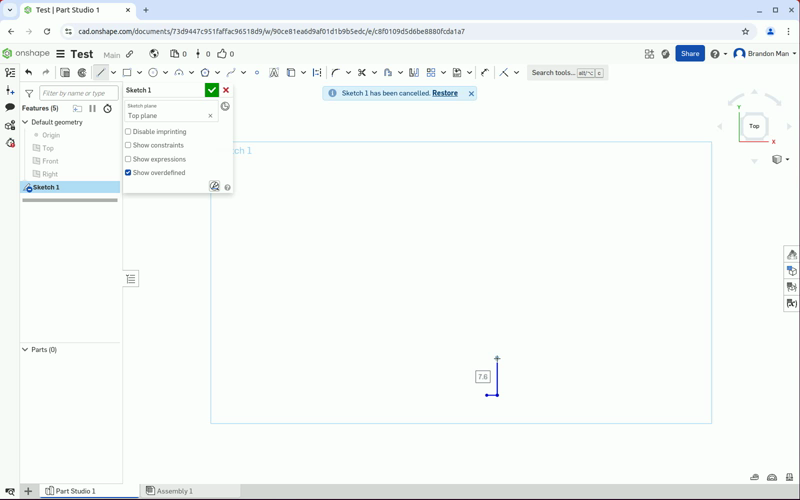
key_down(shift)
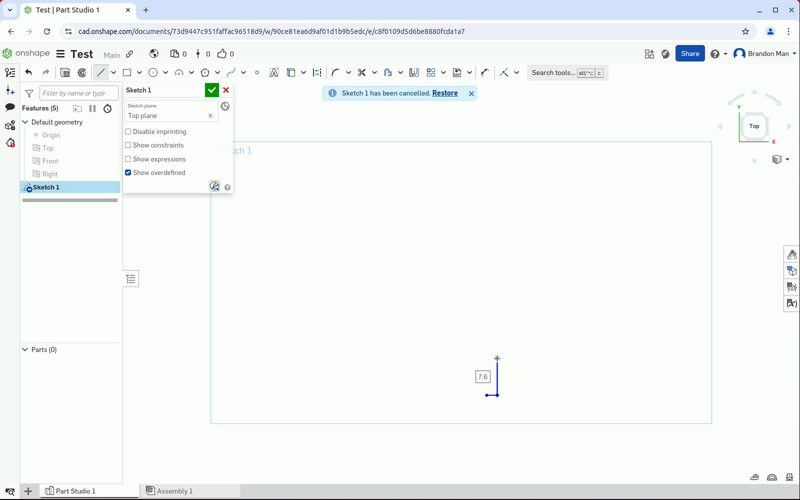
mouse_move(527, 358)
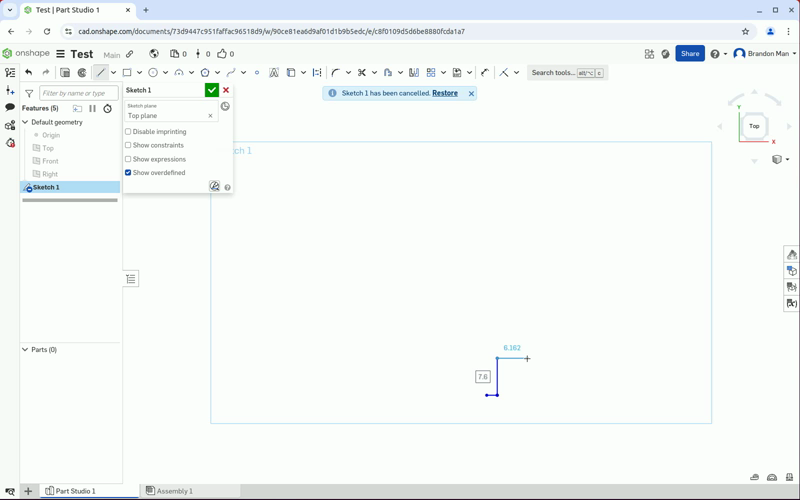
mouse_move(486, 358)
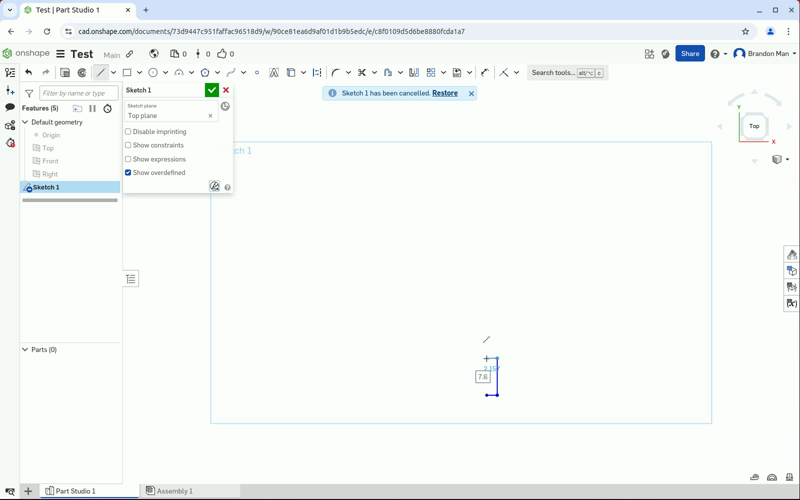
click(486, 358)
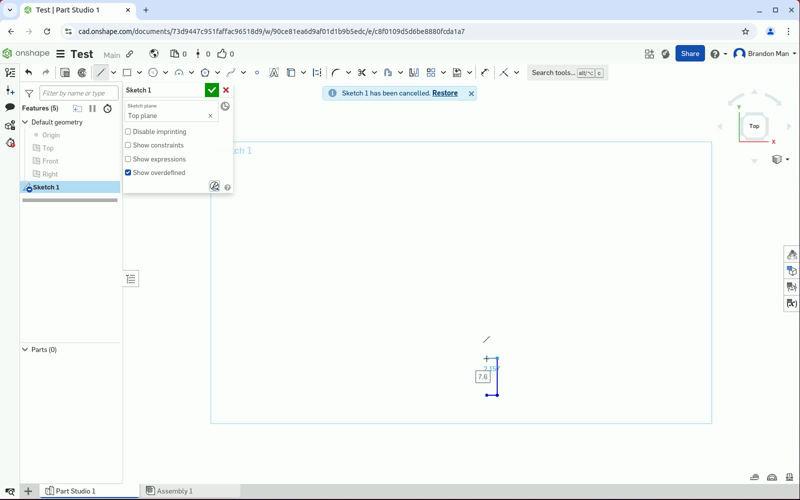
key_up(shift)
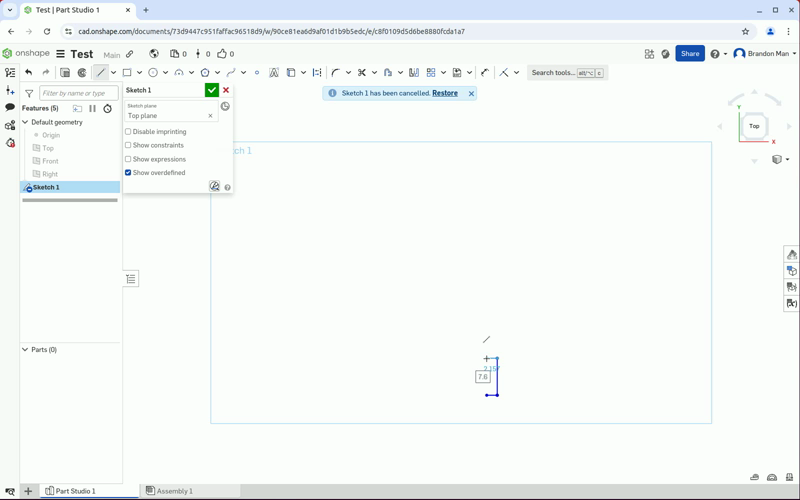
mouse_move(516, 358)
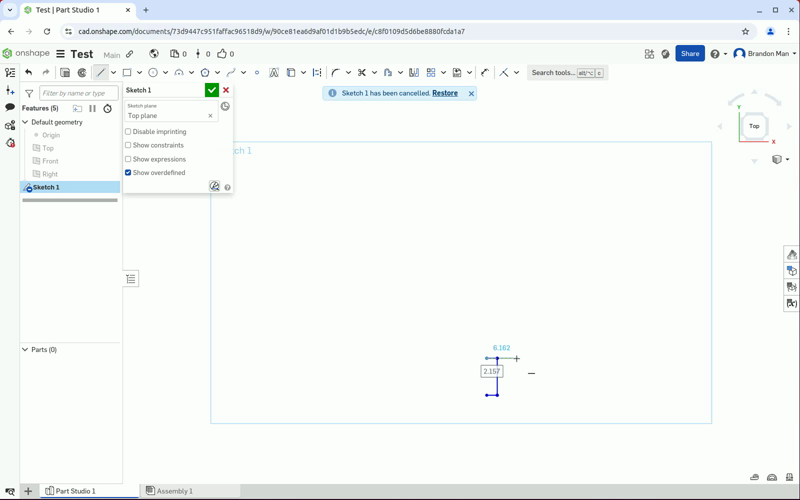
key_down(shift)
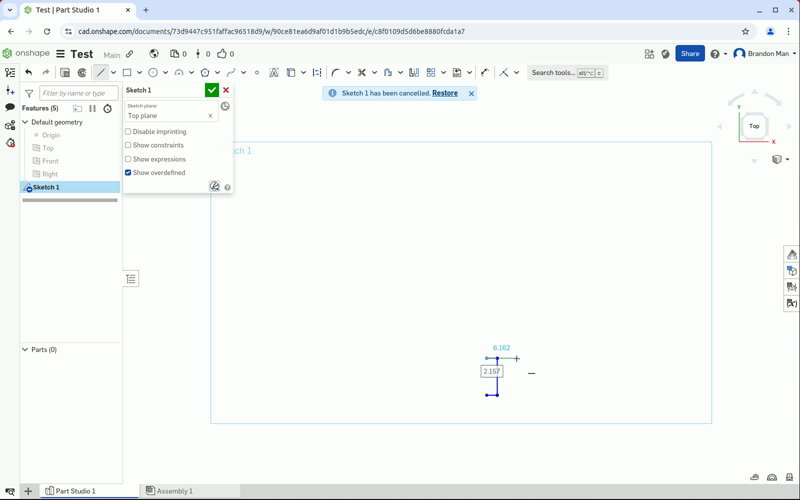
mouse_move(486, 395)
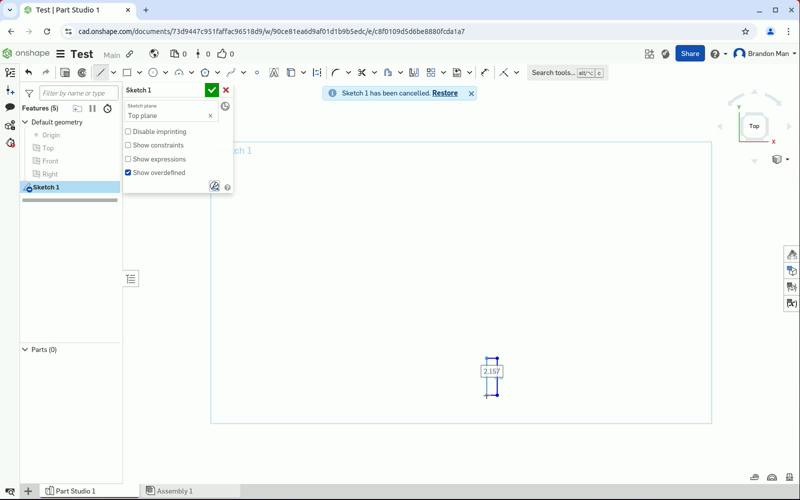
key_up(shift)
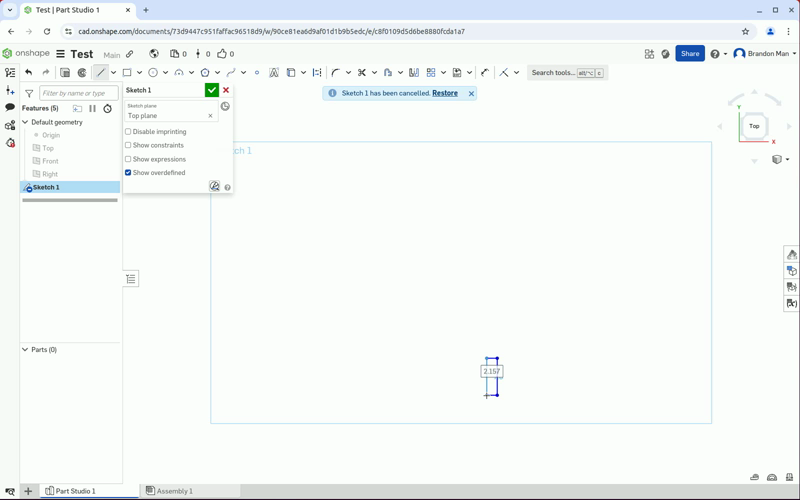
click(486, 395)
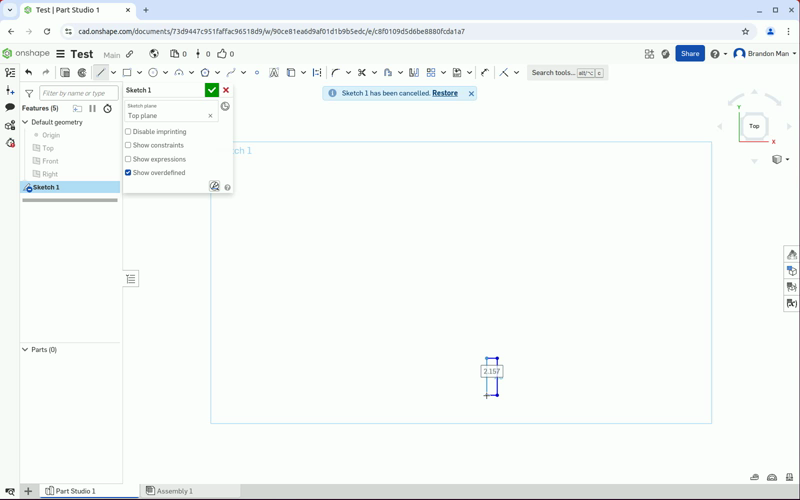
key(esc)
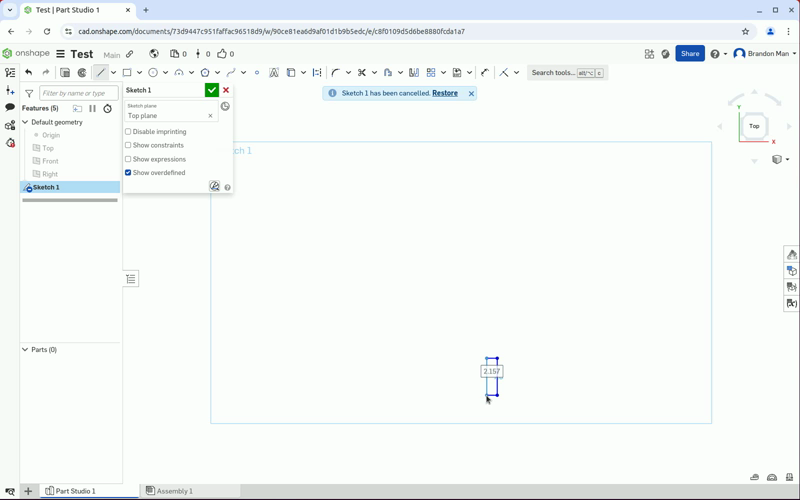
mouse_move(491, 367)
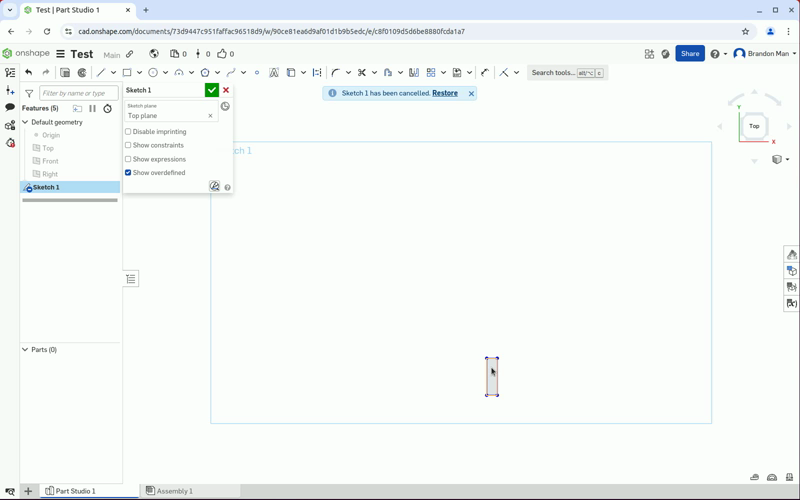
scroll(6)
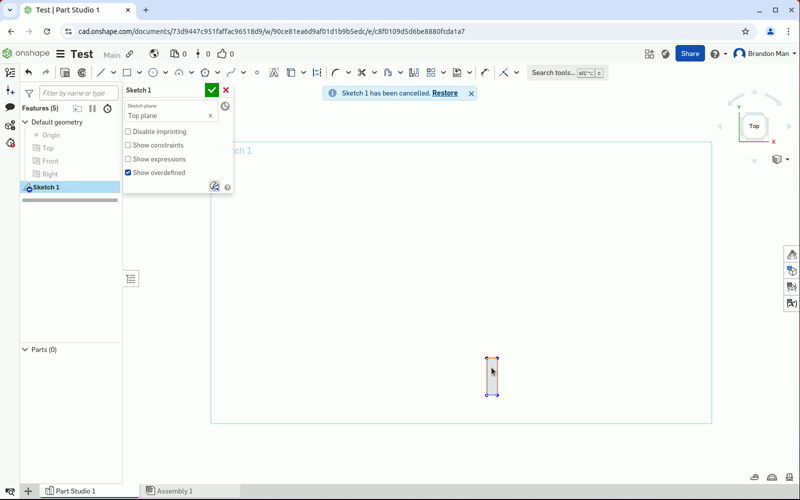
scroll(6)
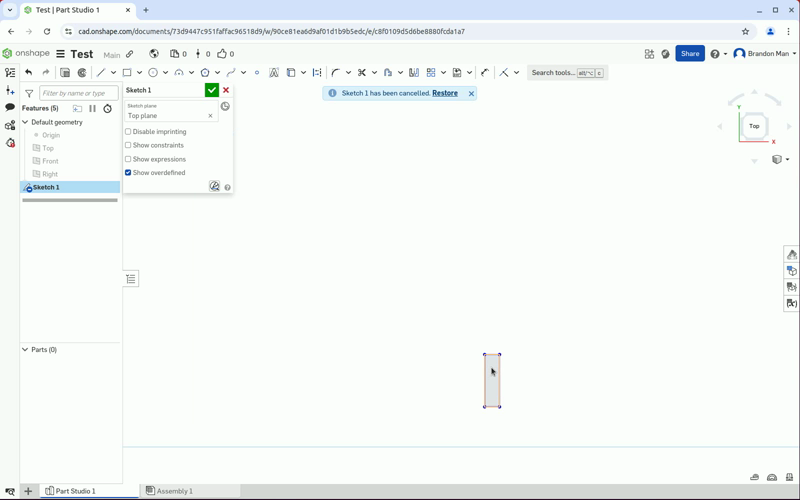
scroll(6)
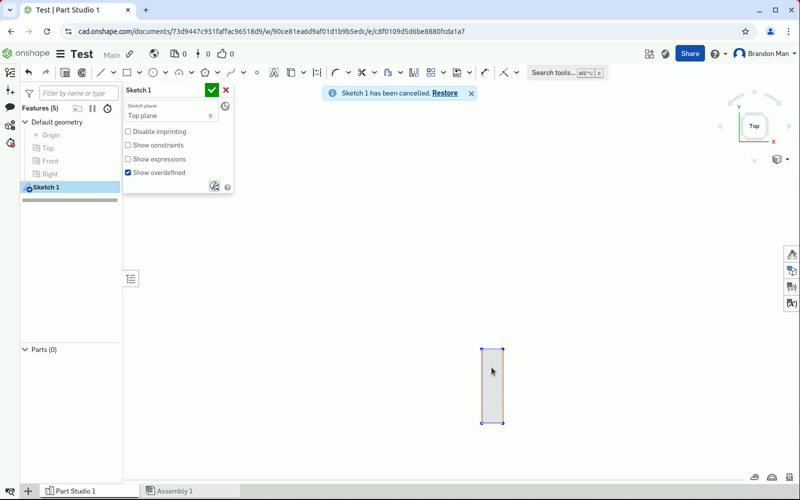
scroll(6)
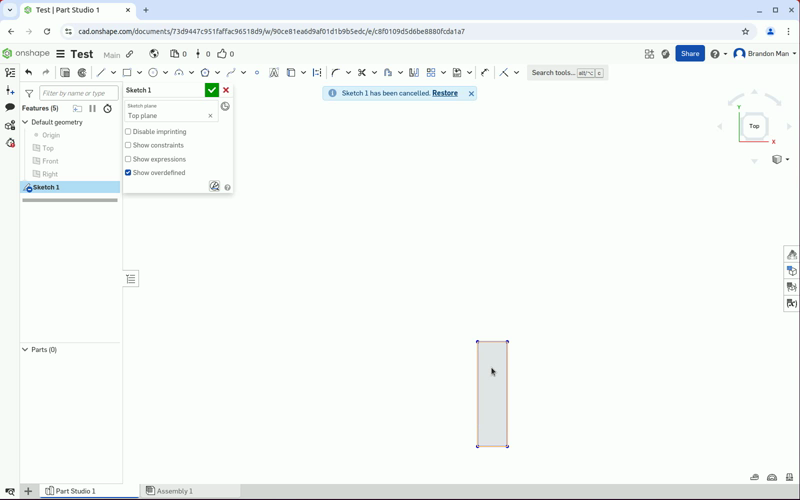
scroll(6)
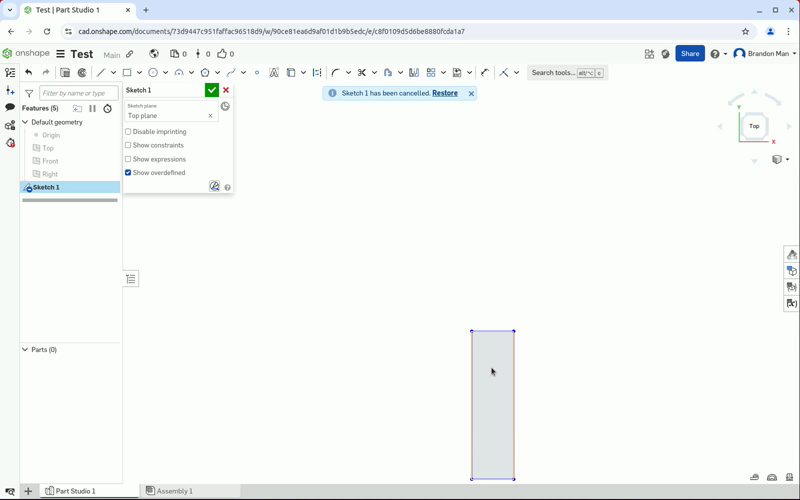
scroll(6)
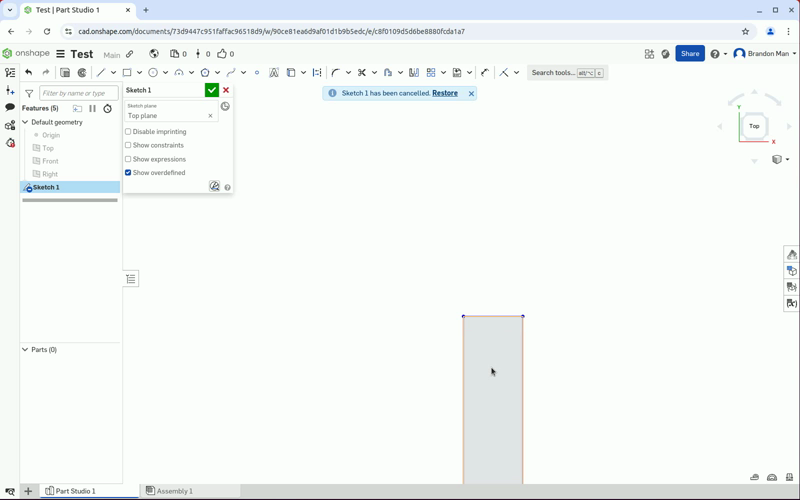
scroll(6)
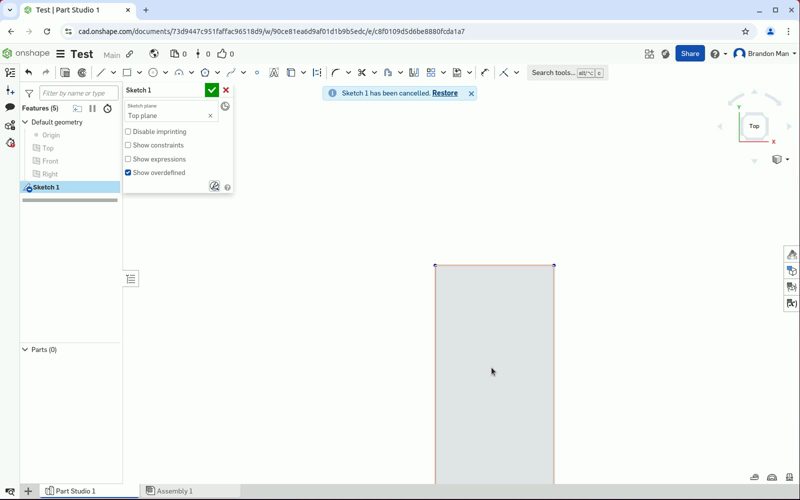
click(491, 367)
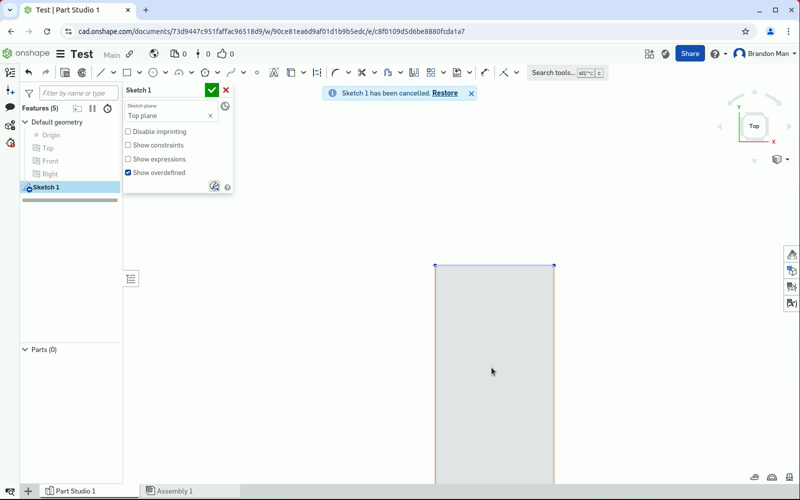
scroll(-6)
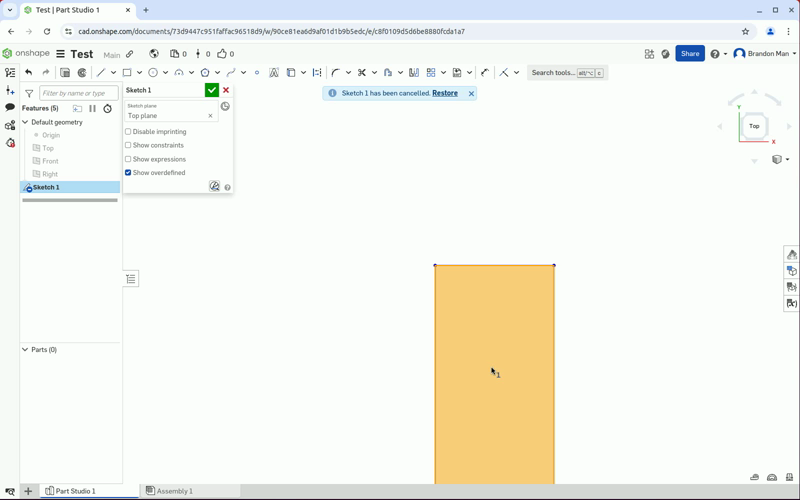
scroll(-6)
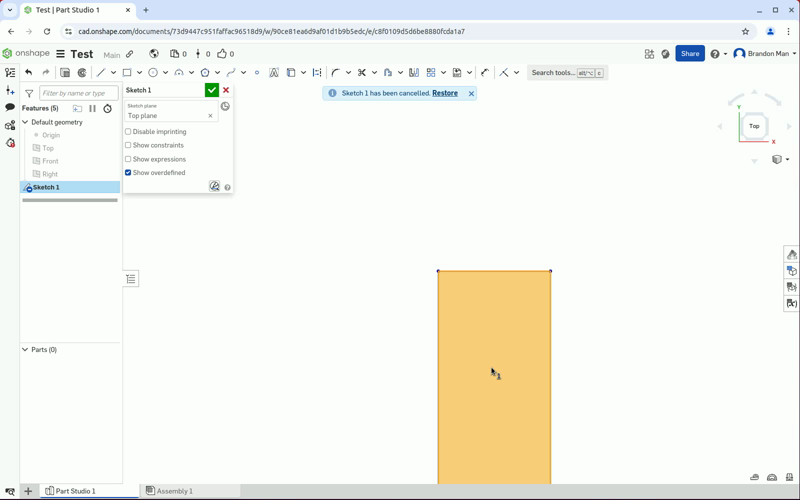
scroll(-6)
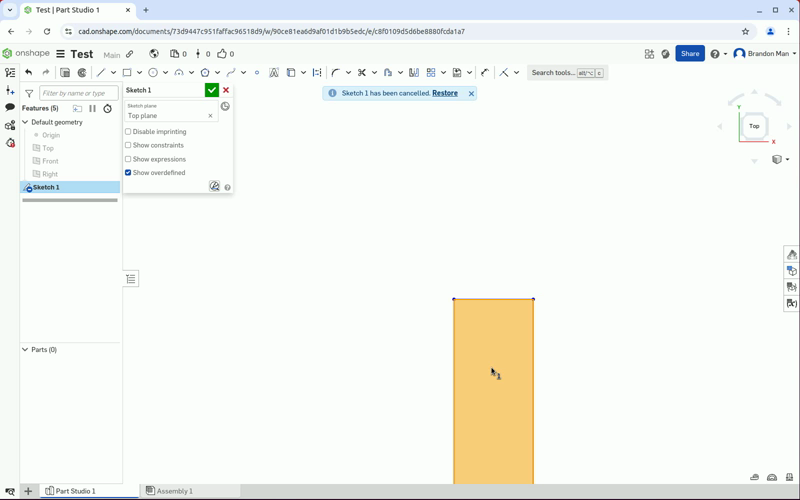
scroll(-6)
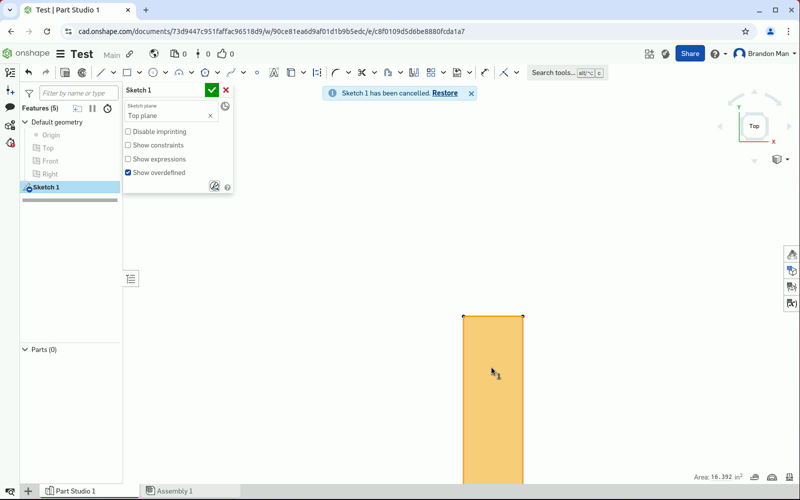
scroll(-6)
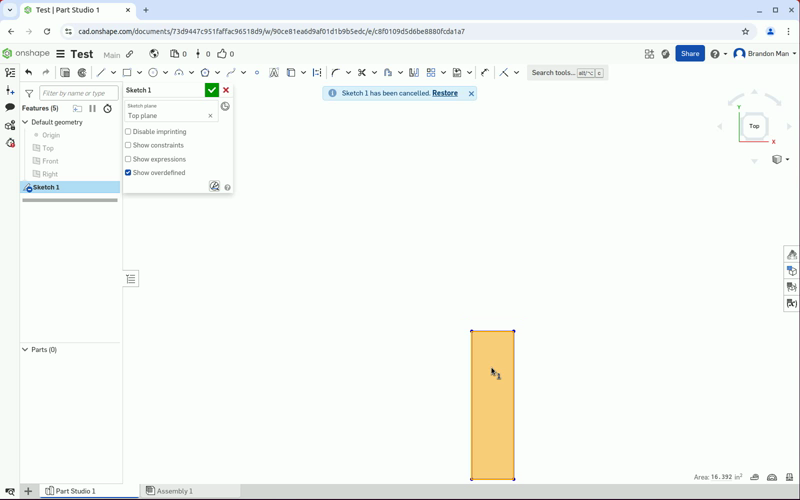
scroll(-6)
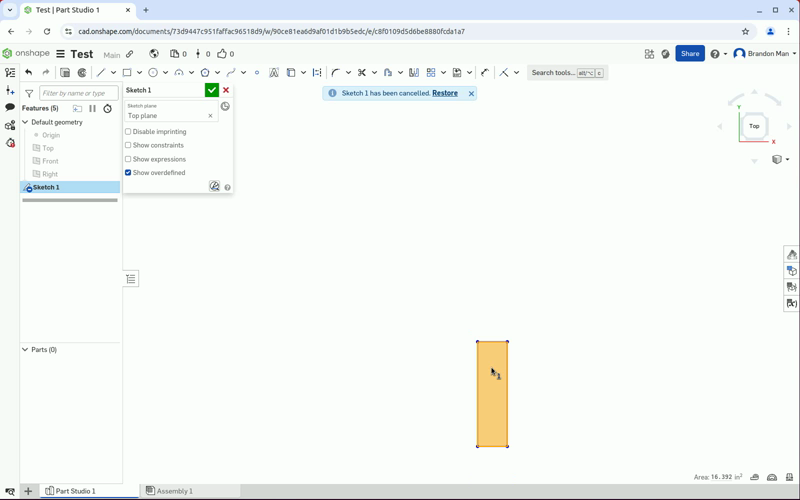
scroll(-6)
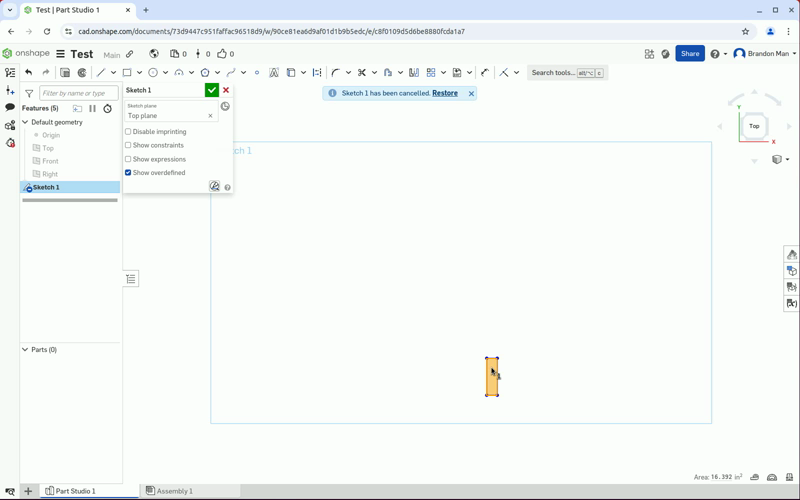
mouse_move(73, 352)
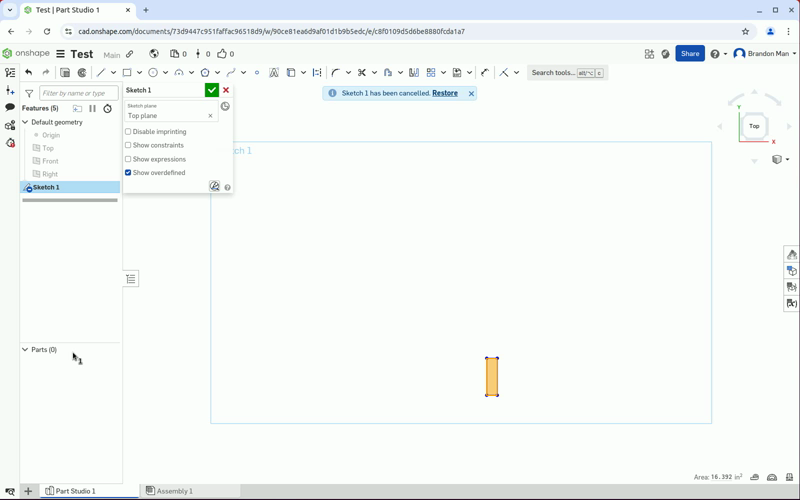
key(shift+y)
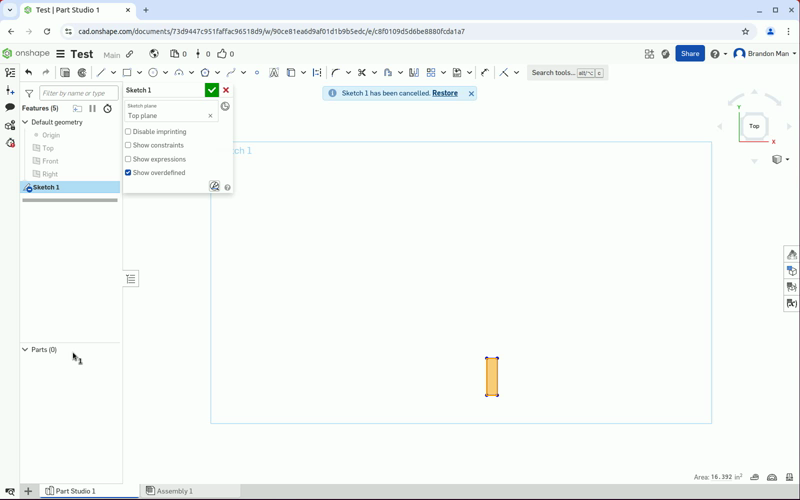
key(shift+e)
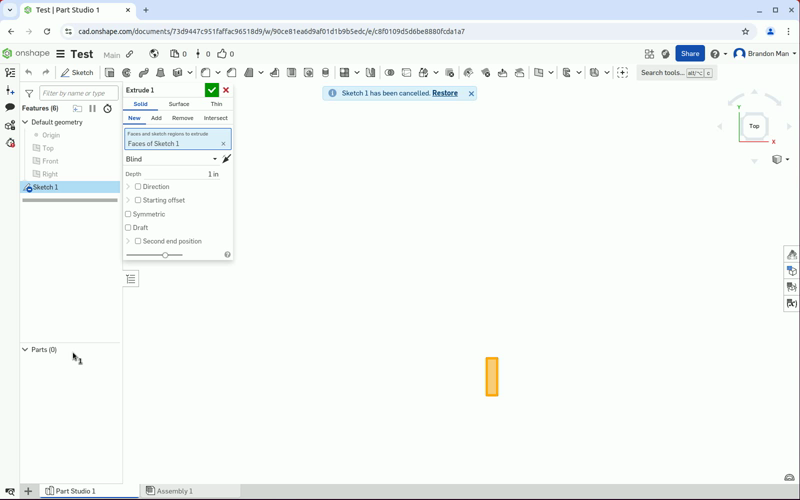
mouse_move(143, 106)
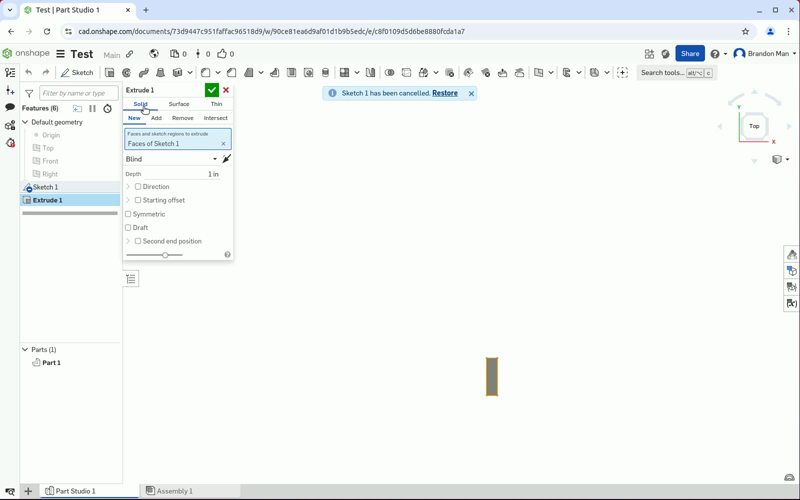
click(143, 106)
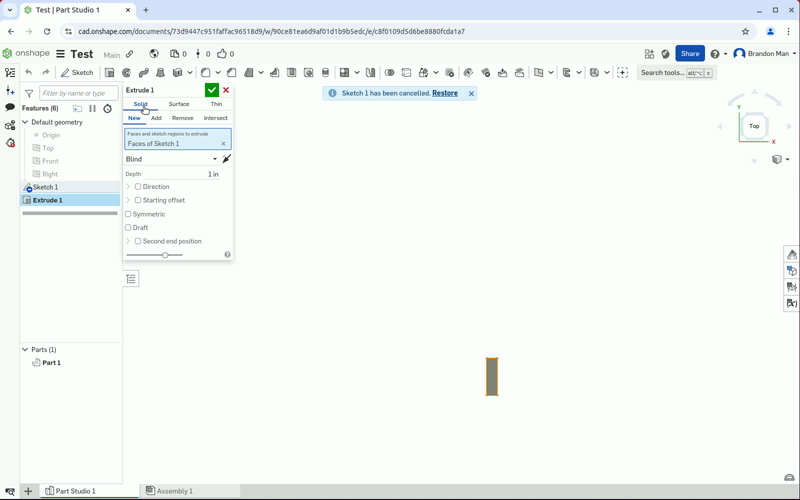
mouse_move(137, 120)
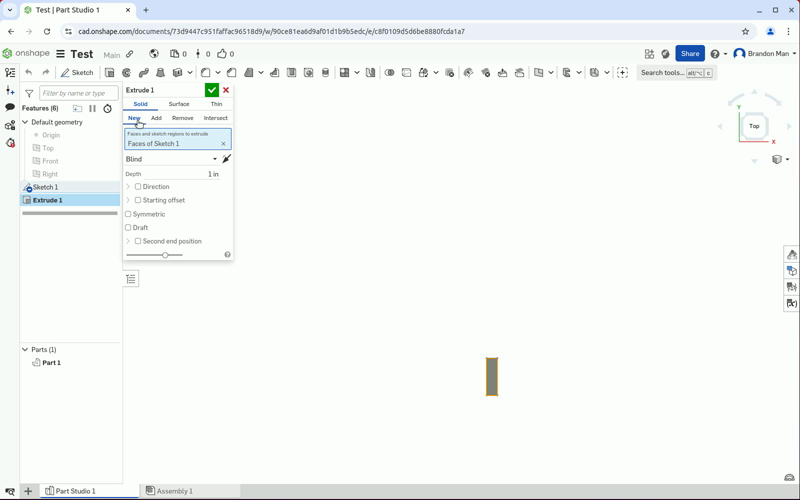
click(137, 120)
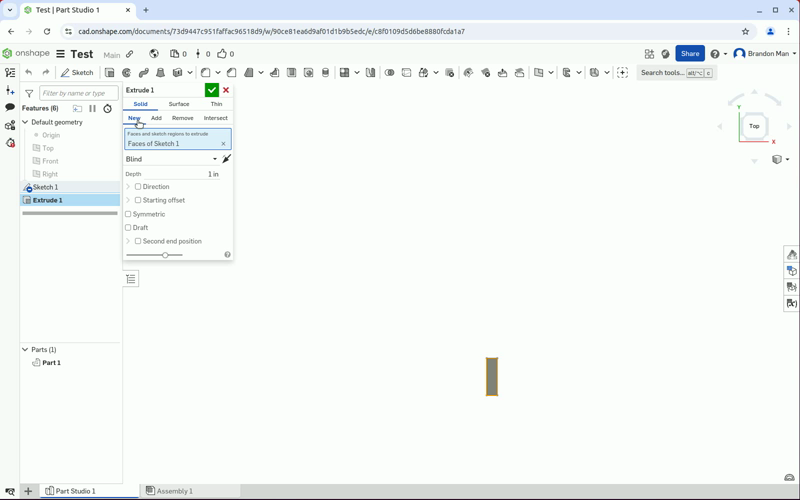
key(tab, 4)
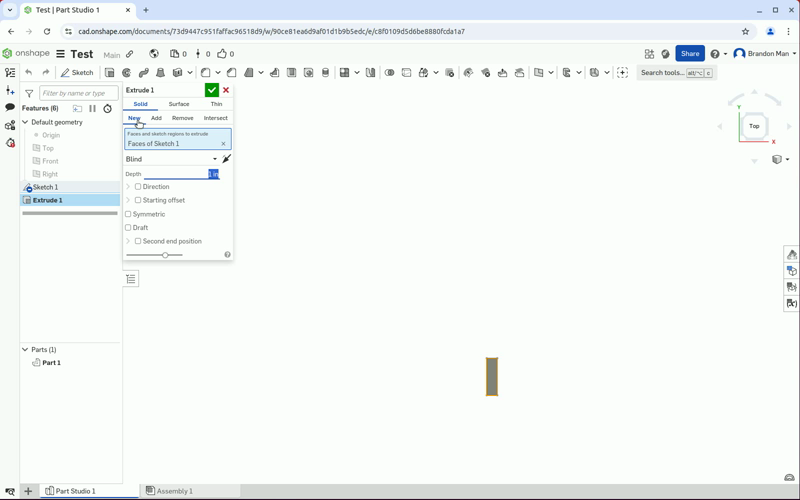
text(-1.926)
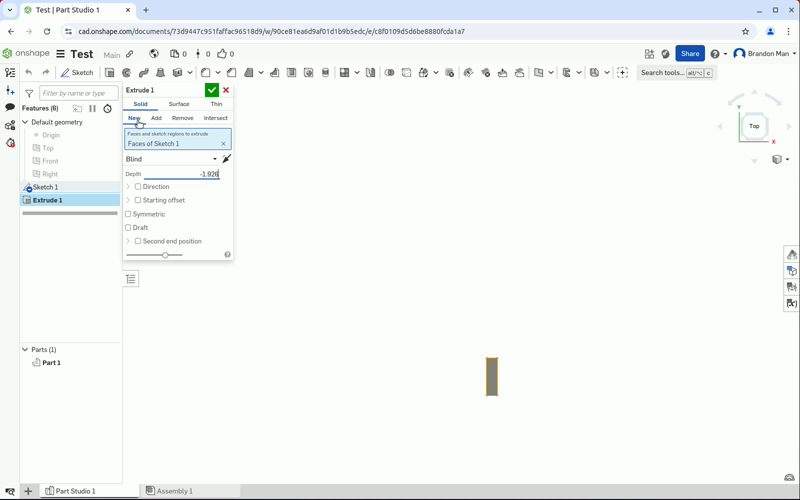
key(enter)
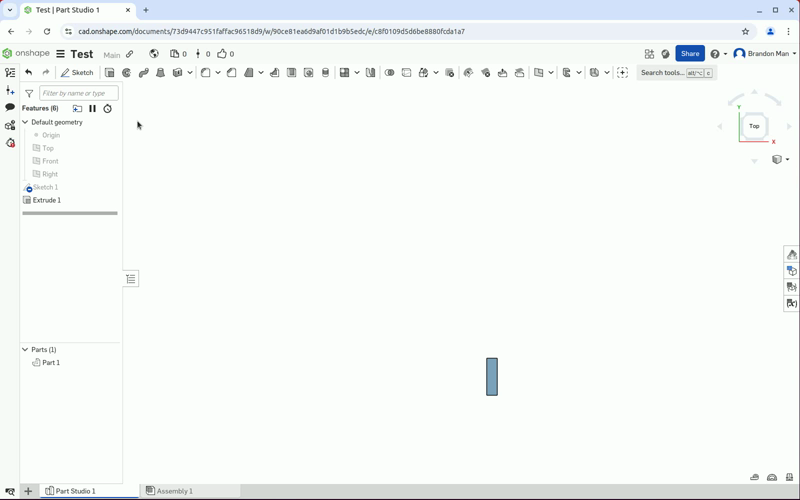
key(shift+h)
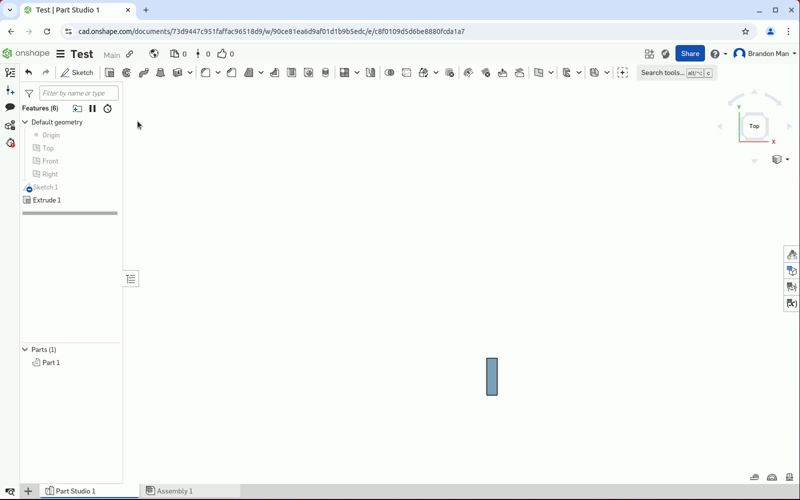
key(shift+h)
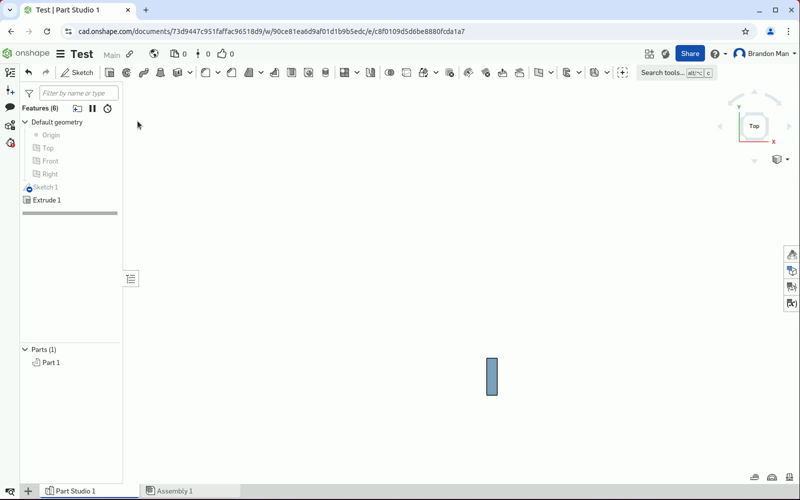
mouse_move(73, 189)
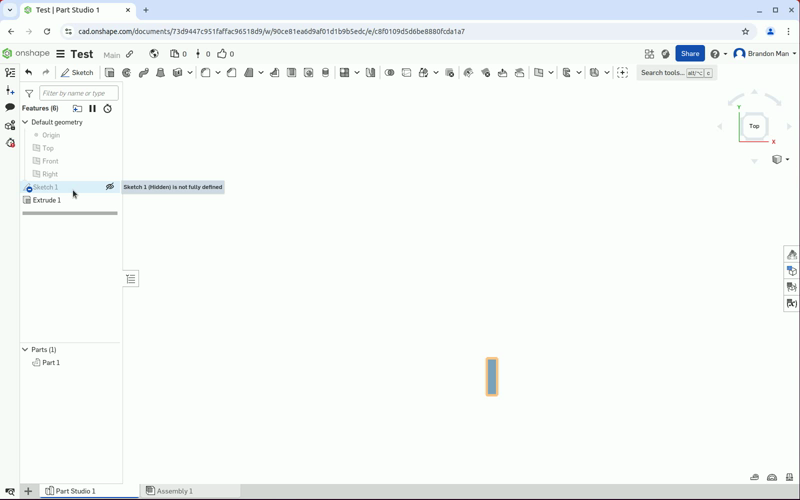
click(73, 189)
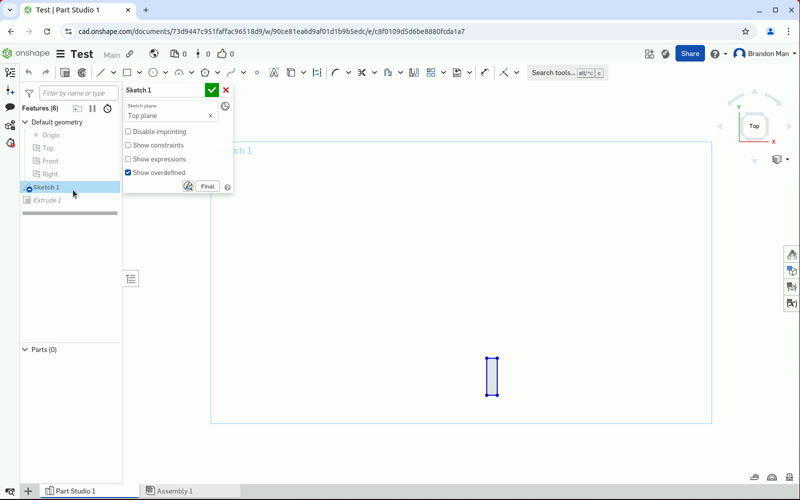
mouse_move(229, 92)
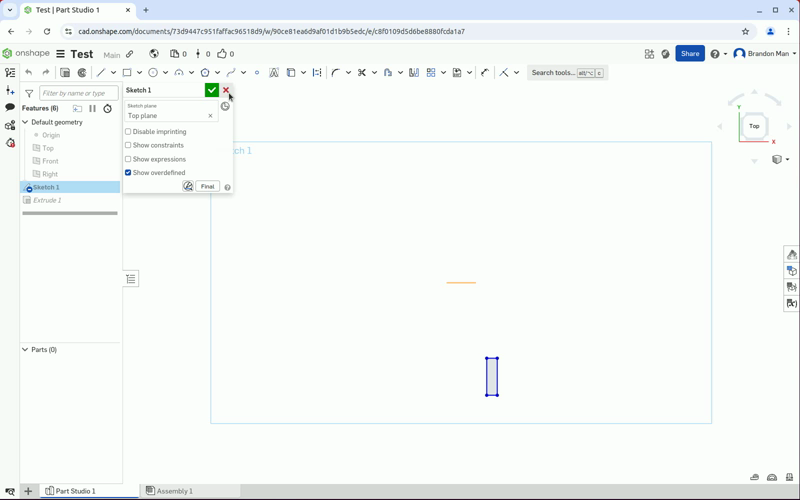
click(229, 92)
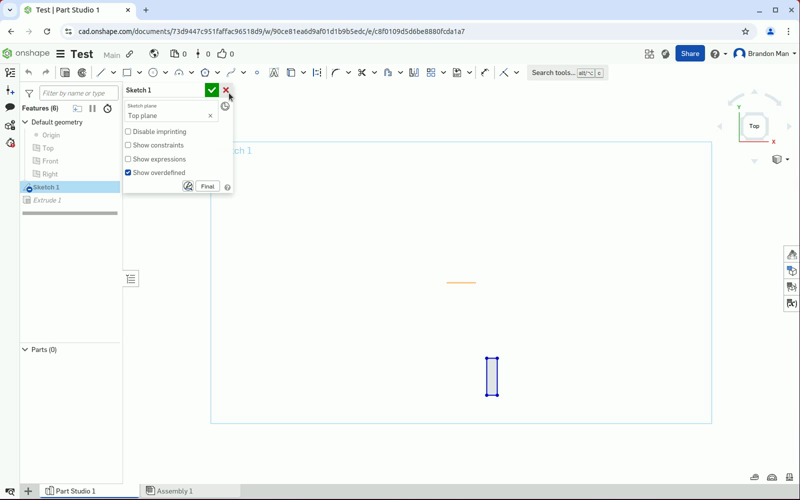
key(shift+s)
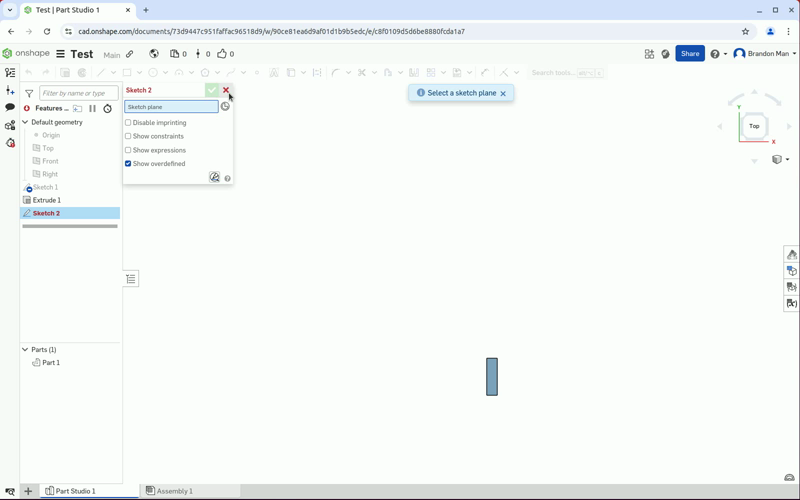
mouse_move(73, 150)
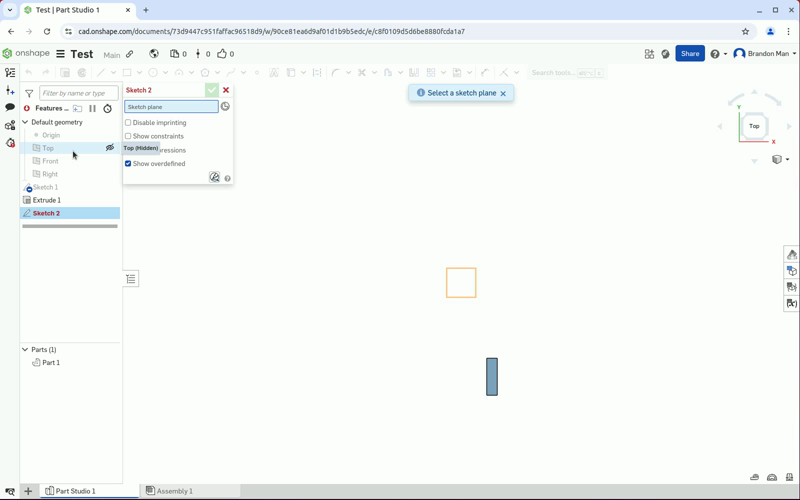
click(73, 150)
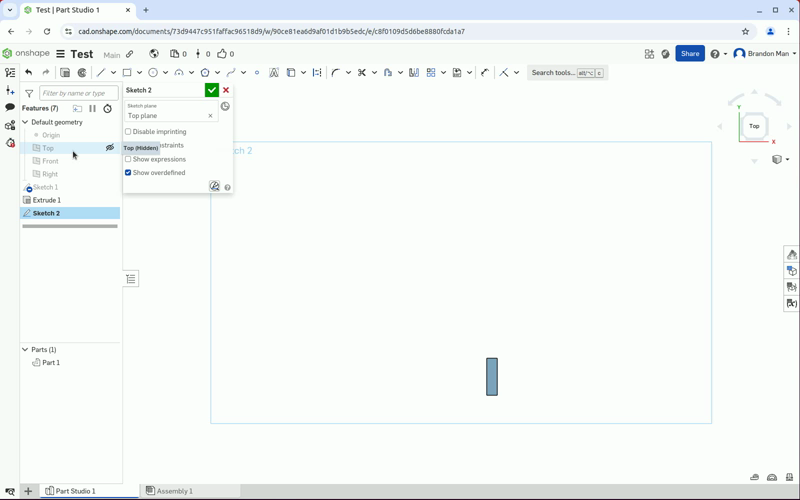
mouse_move(73, 352)
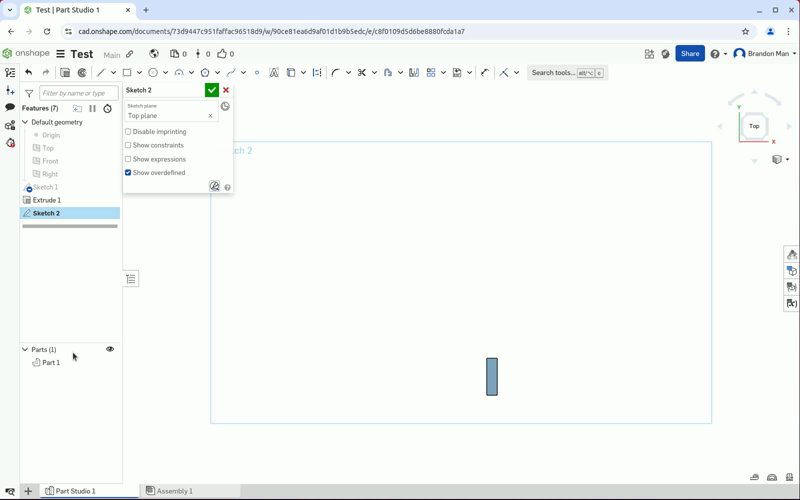
key(y)
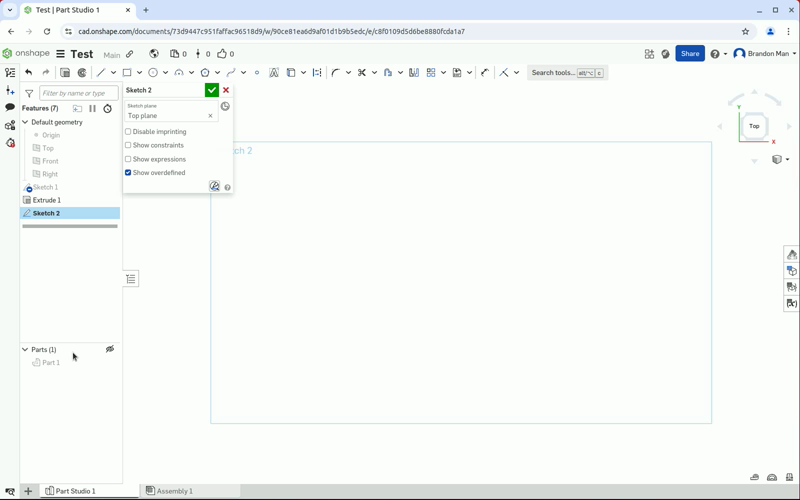
key(l)
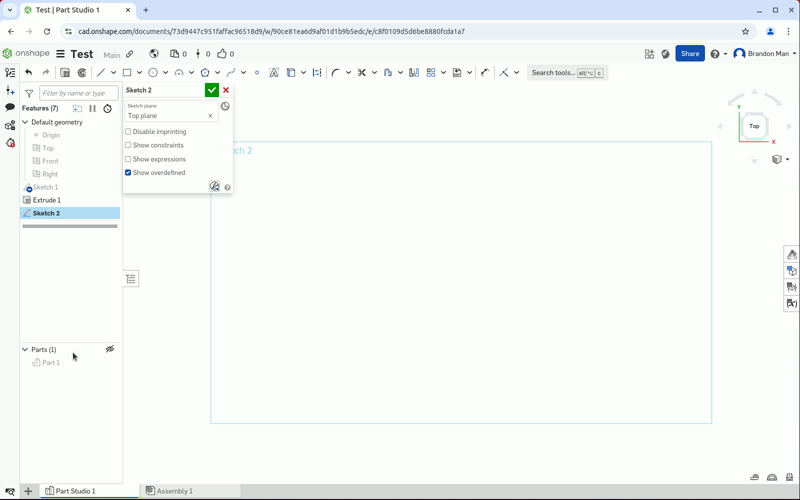
key_down(shift)
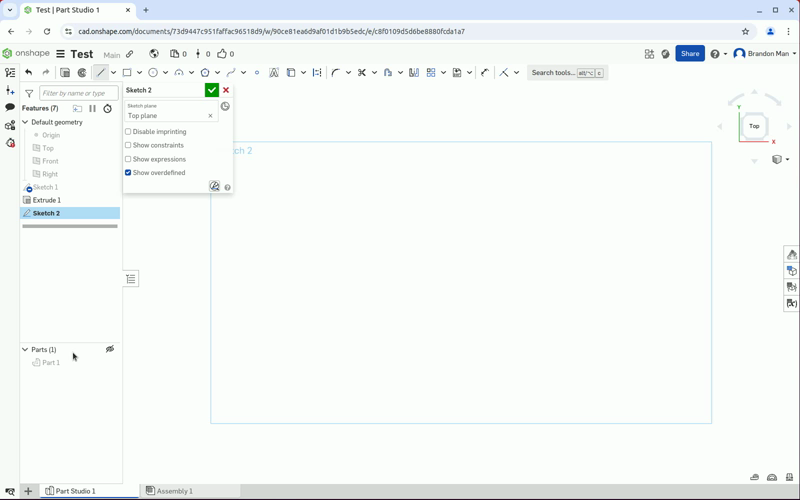
mouse_move(486, 359)
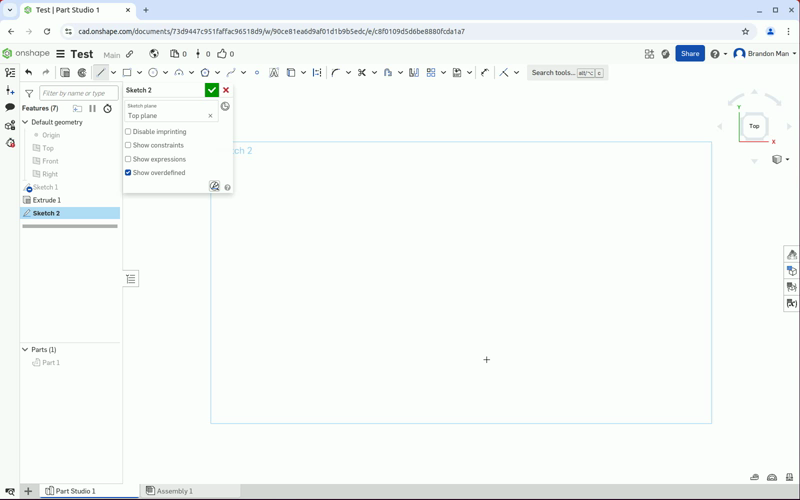
click(486, 359)
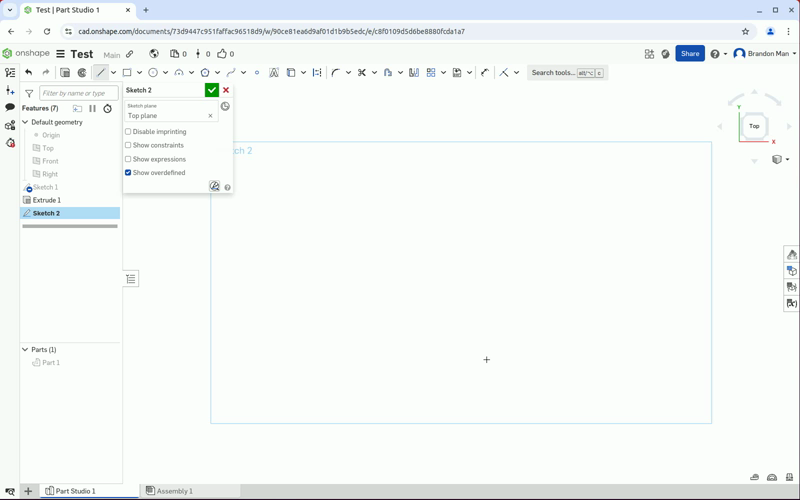
key_up(shift)
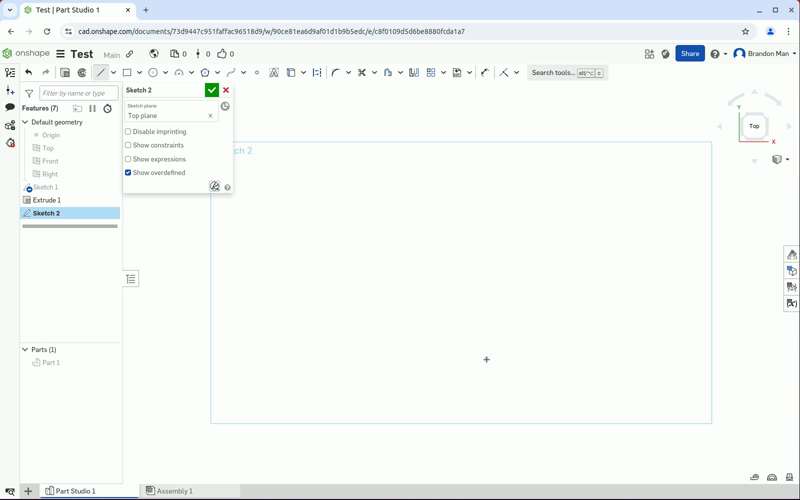
key_down(shift)
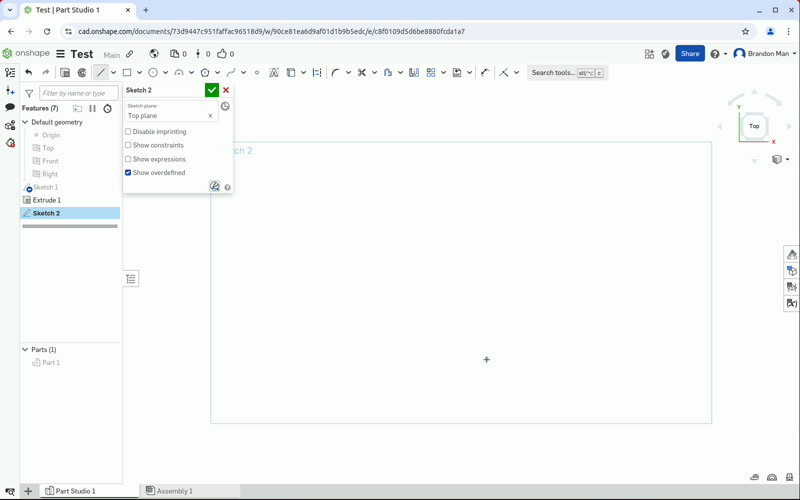
mouse_move(516, 359)
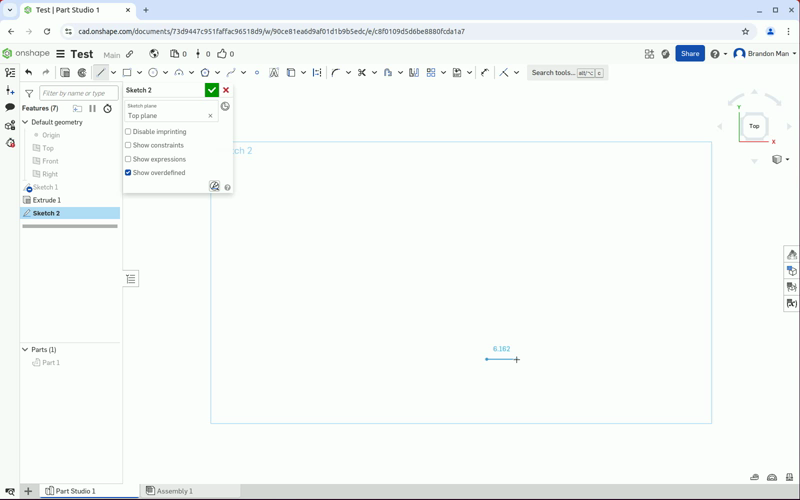
mouse_move(497, 359)
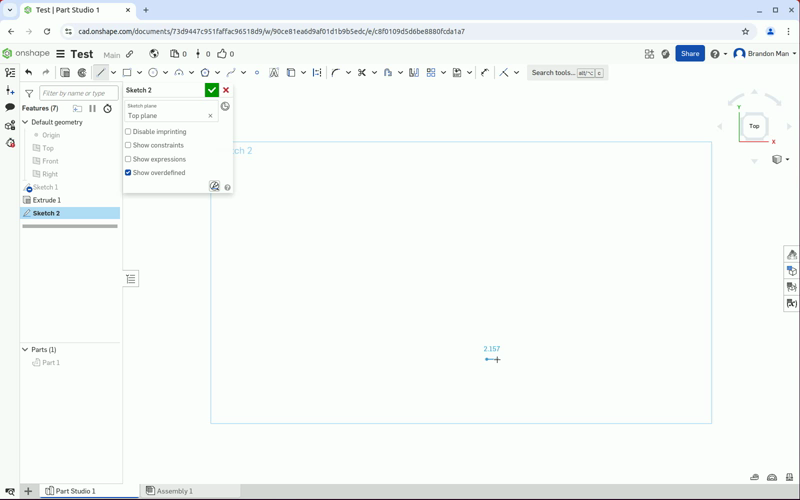
click(497, 359)
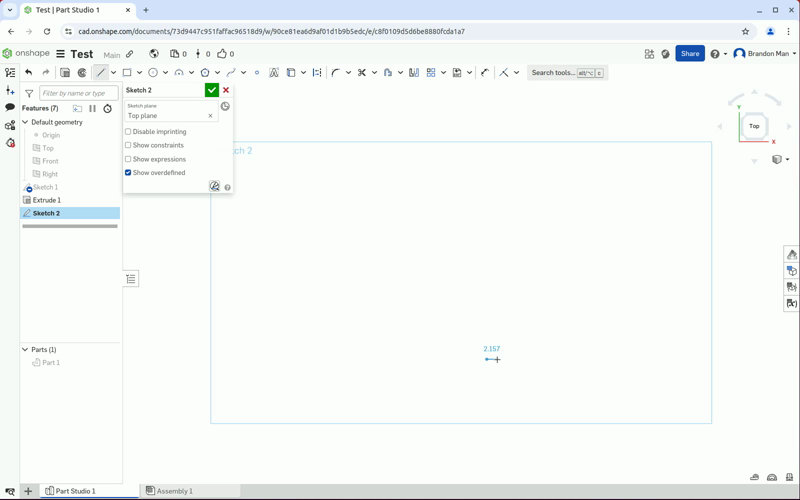
key_up(shift)
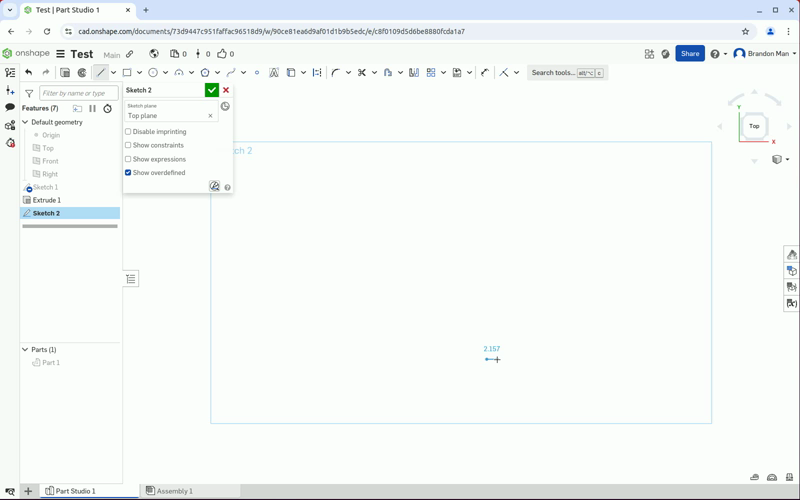
key_down(shift)
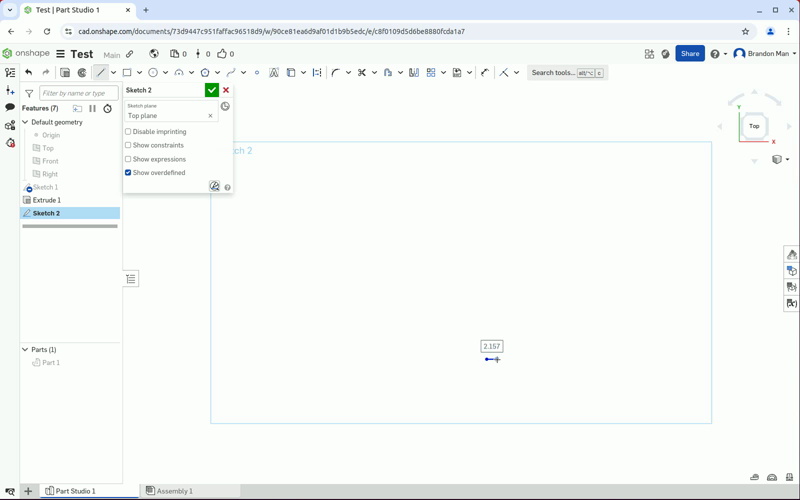
mouse_move(497, 282)
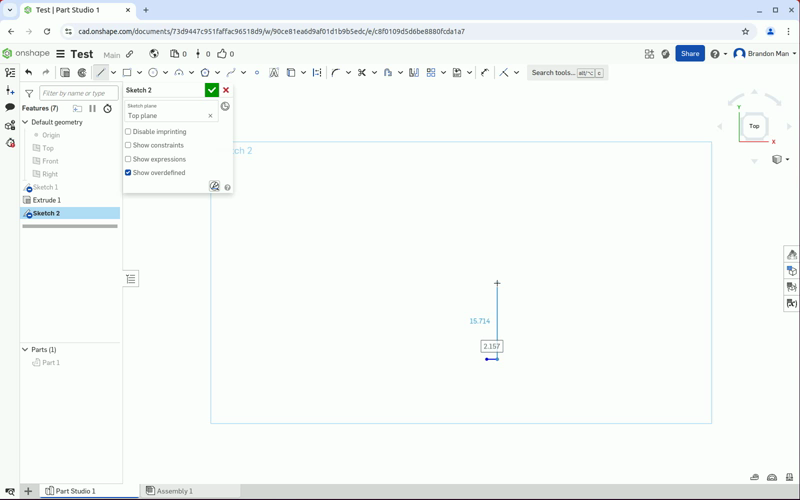
click(497, 282)
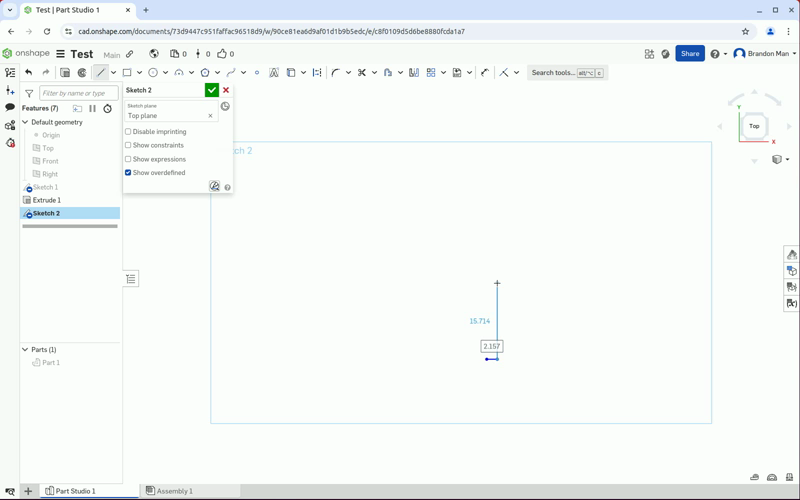
key_up(shift)
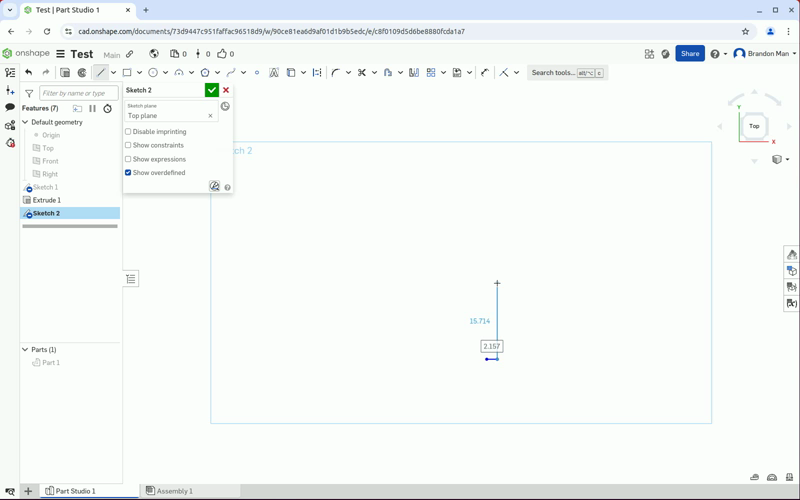
key(esc)
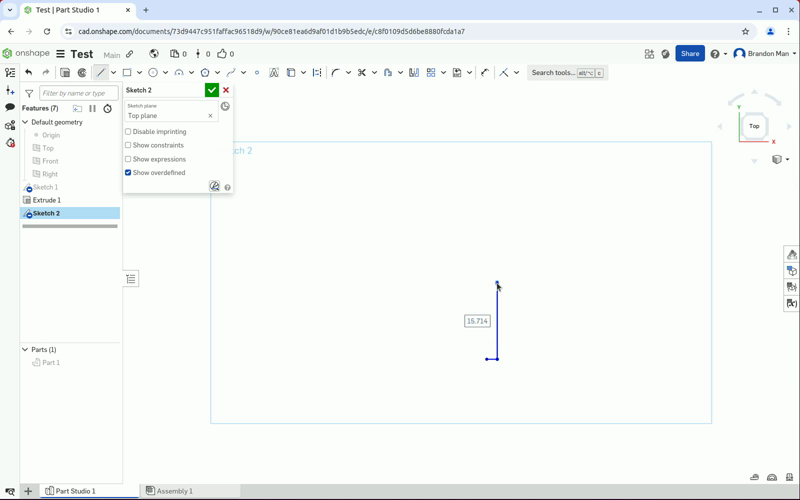
key(a)
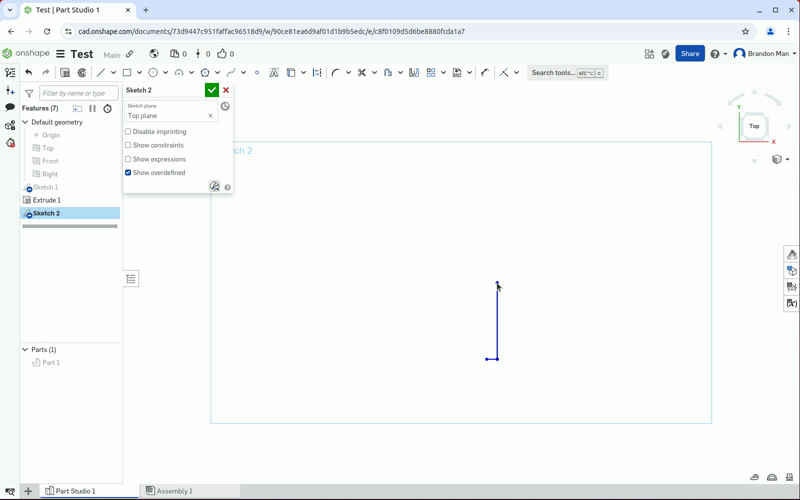
mouse_move(497, 282)
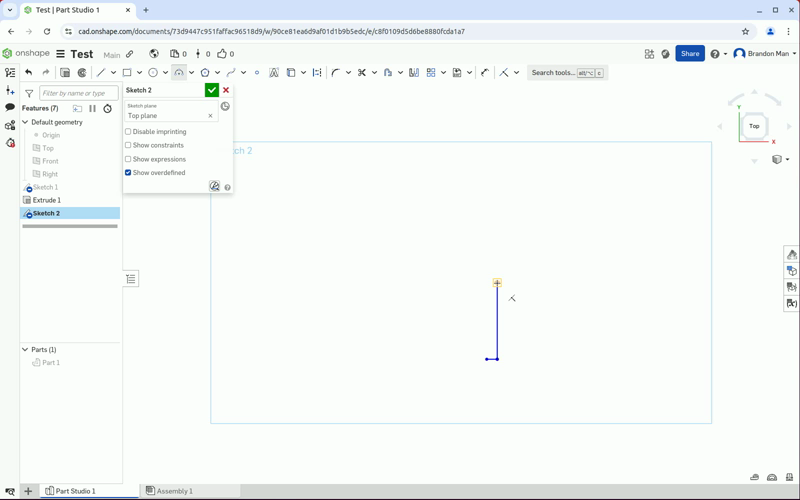
click(497, 282)
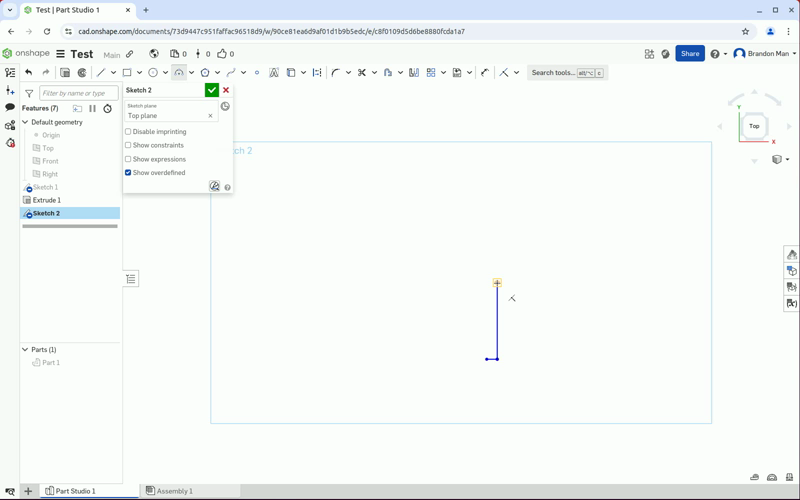
key_down(shift)
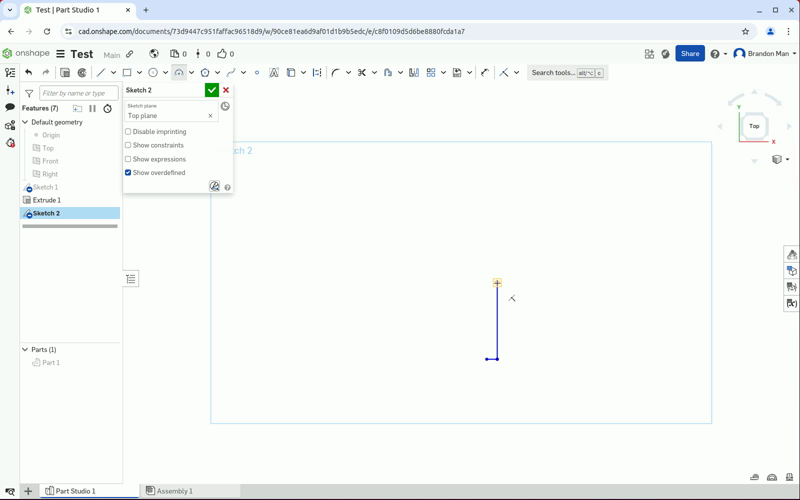
mouse_move(486, 257)
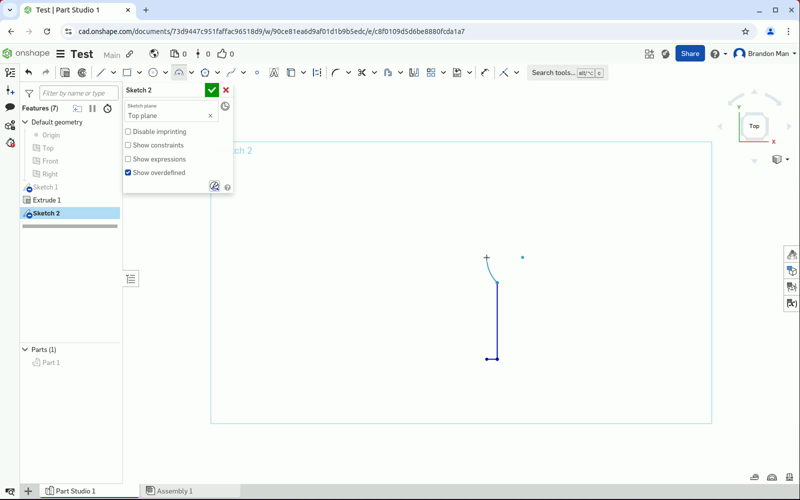
click(486, 257)
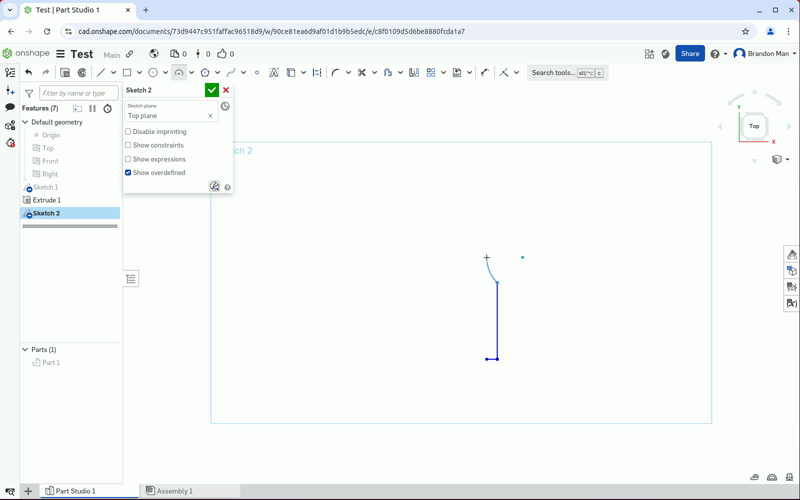
mouse_move(494, 268)
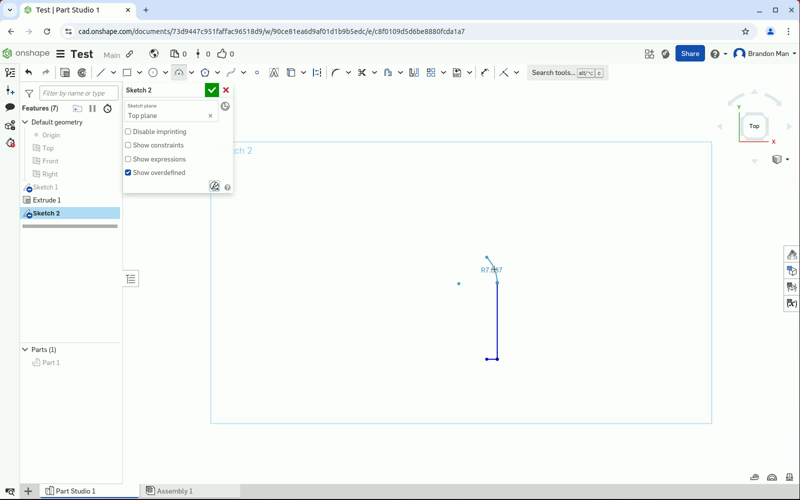
click(494, 268)
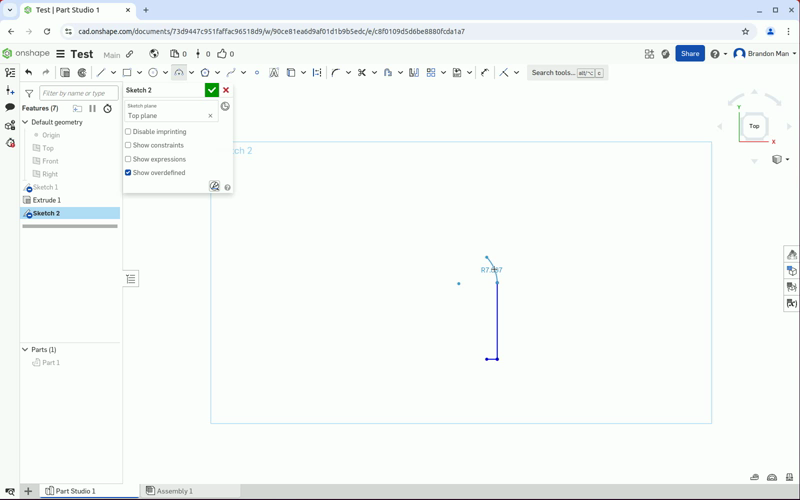
key_up(shift)
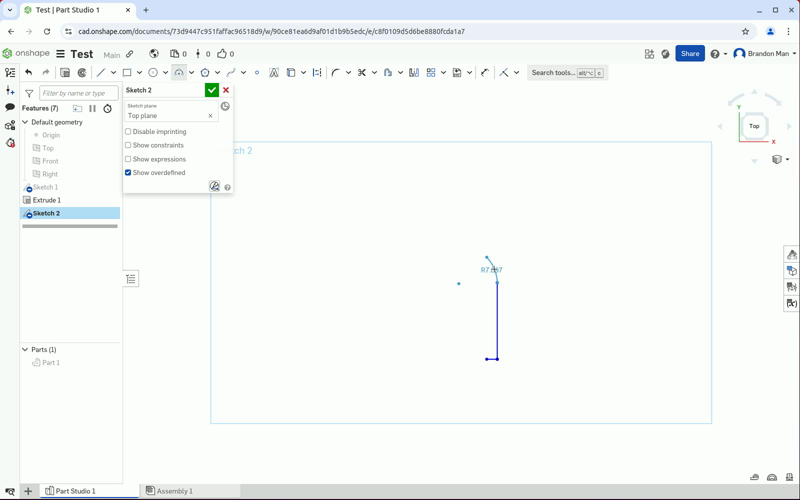
key(esc)
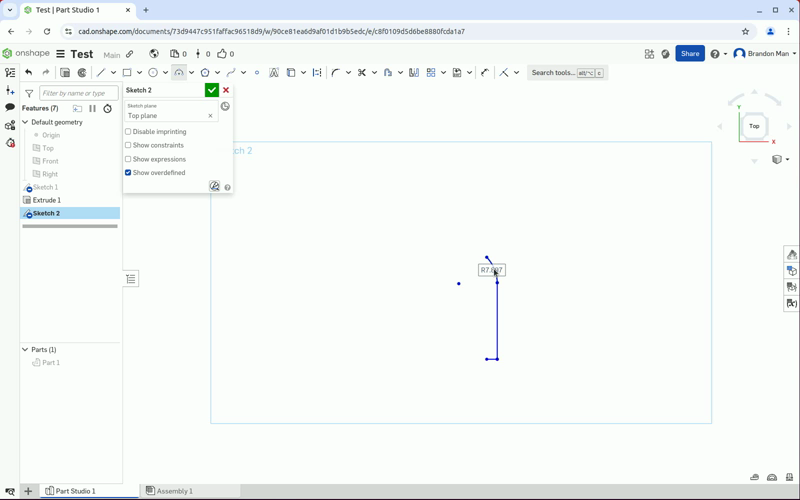
key(l)
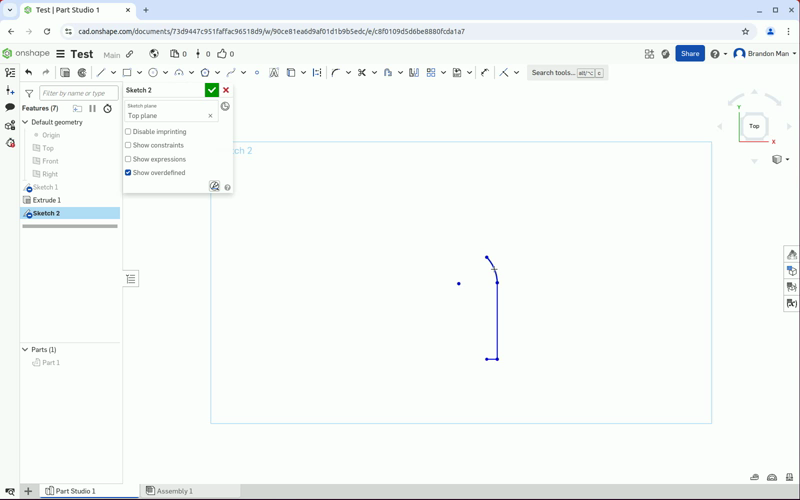
mouse_move(486, 257)
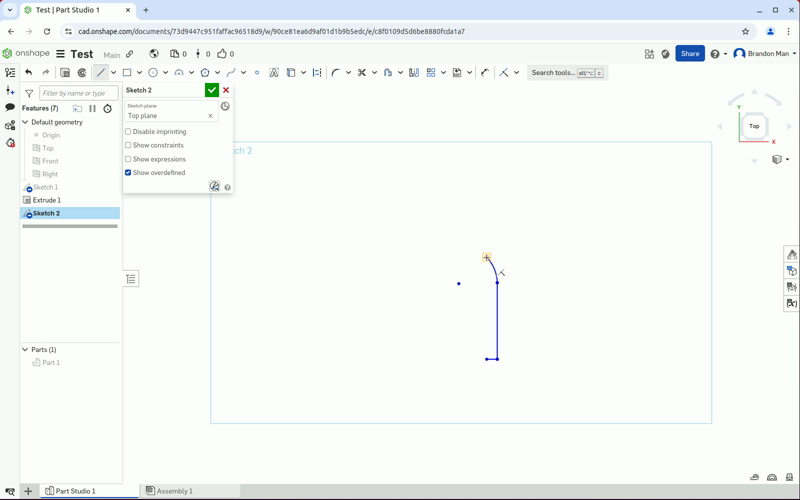
click(486, 257)
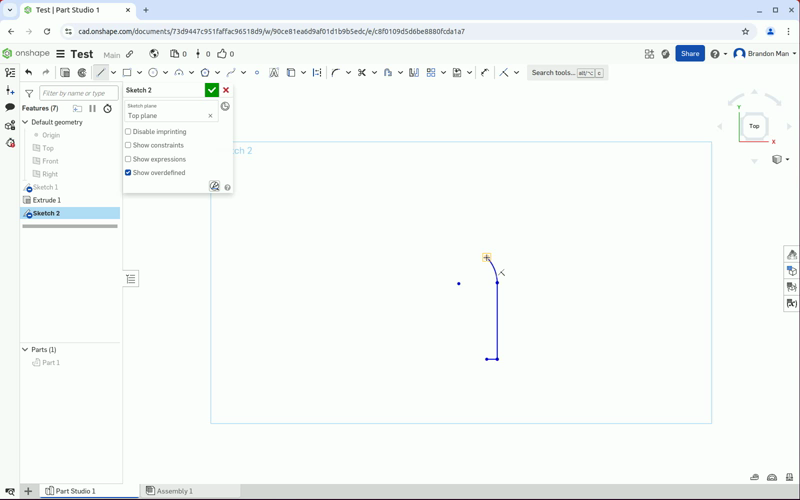
key_down(shift)
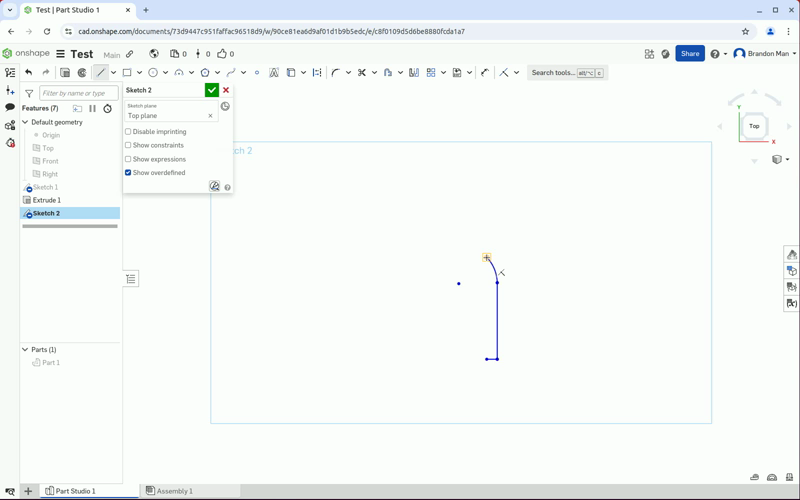
mouse_move(486, 359)
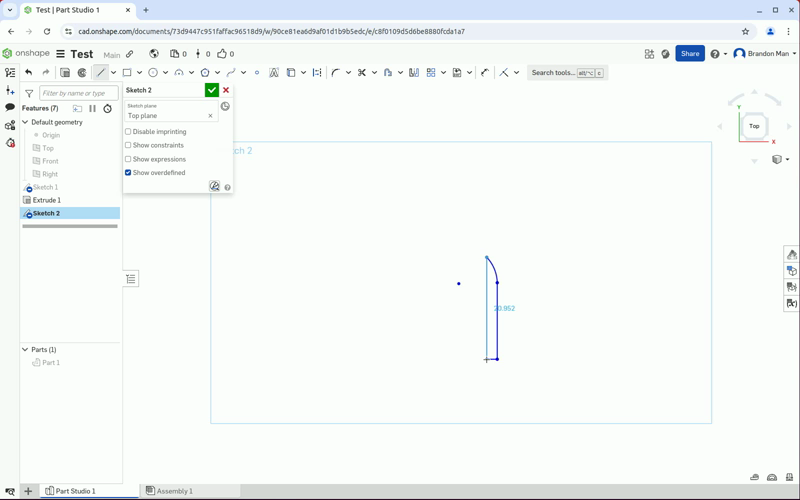
key_up(shift)
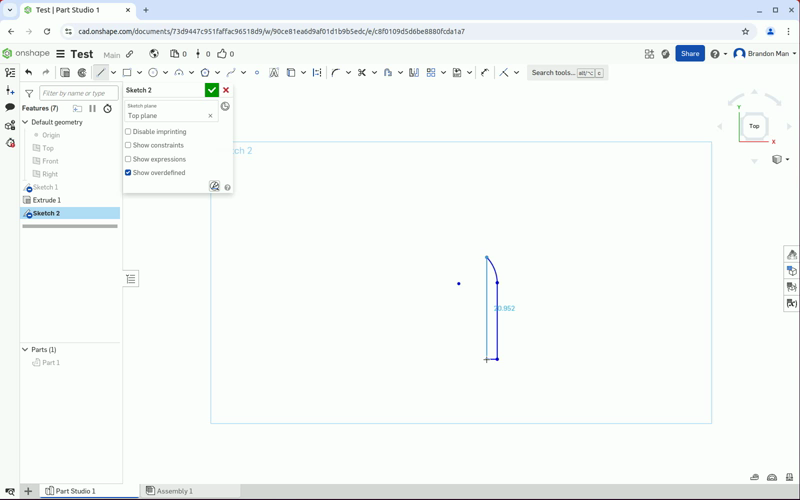
click(486, 359)
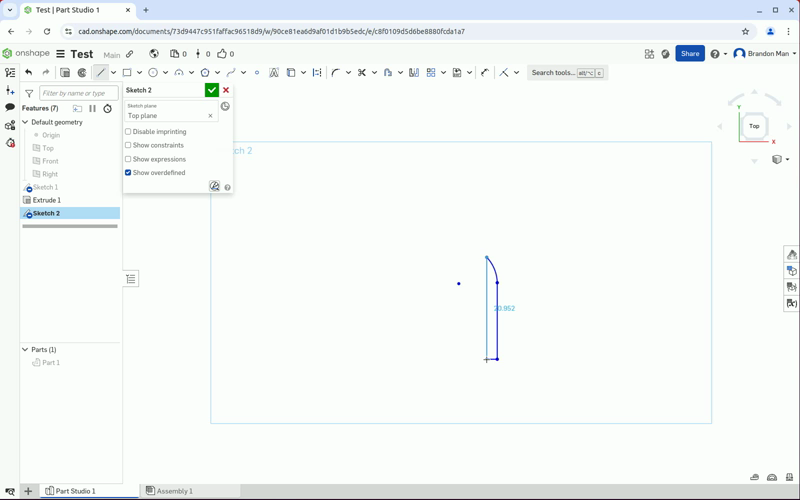
key(esc)
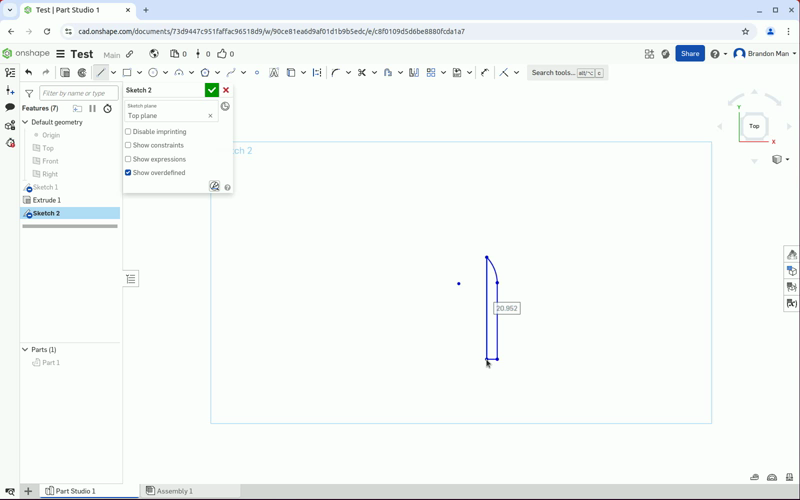
mouse_move(494, 309)
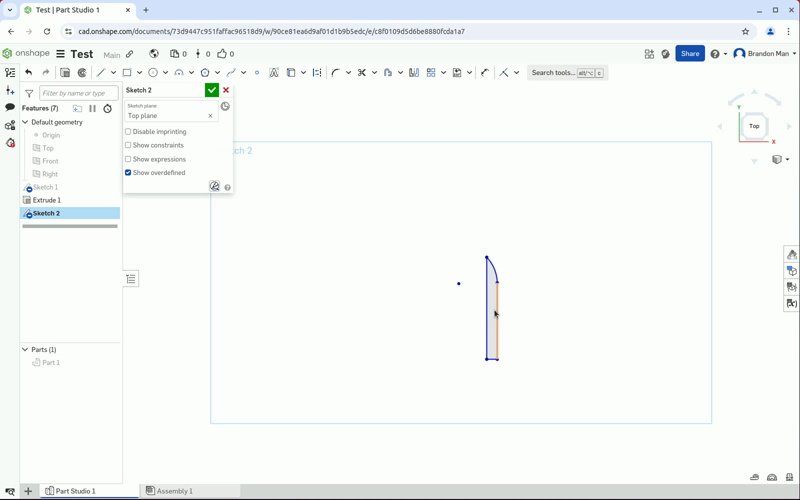
scroll(6)
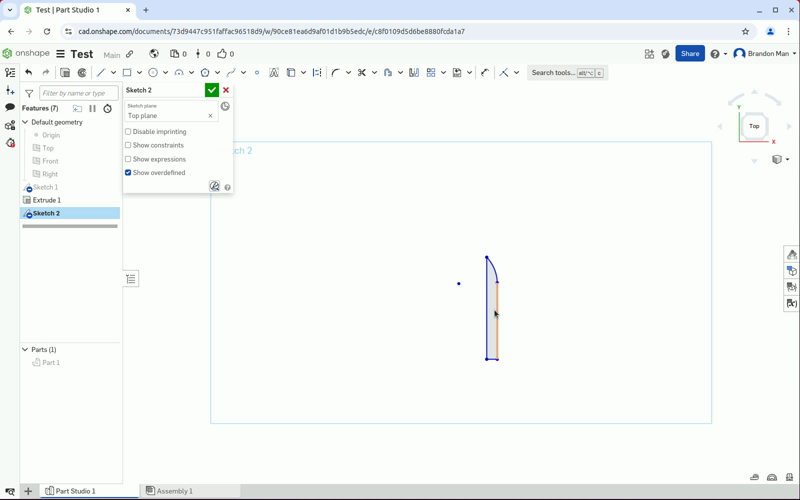
scroll(6)
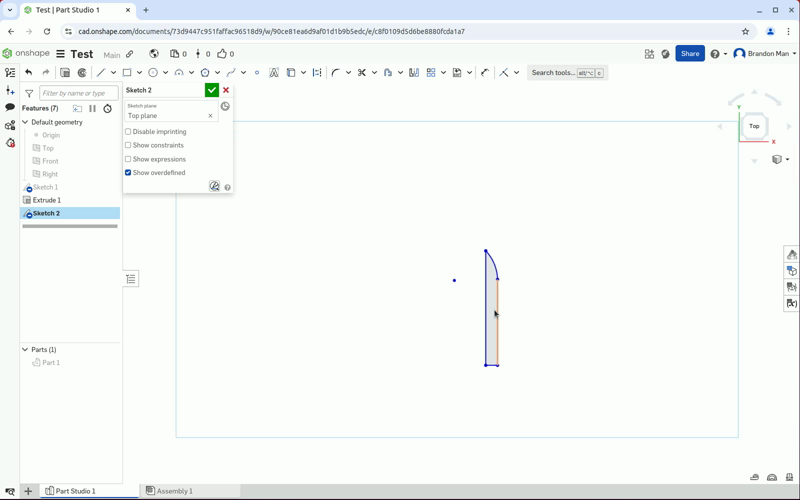
scroll(6)
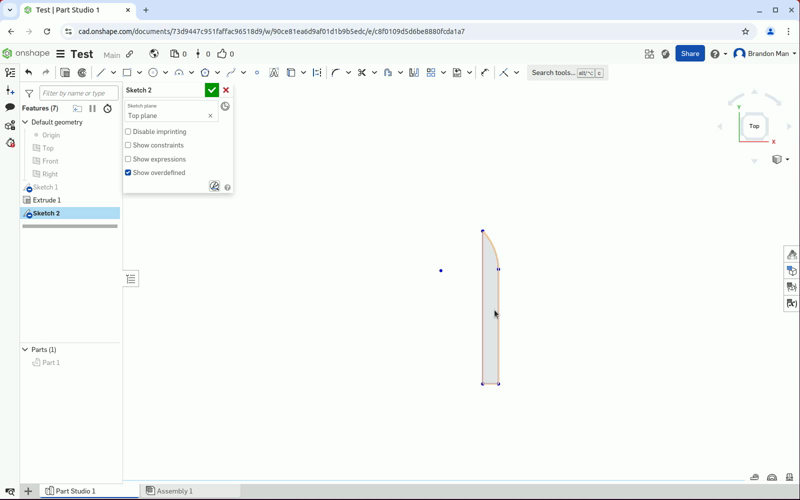
scroll(6)
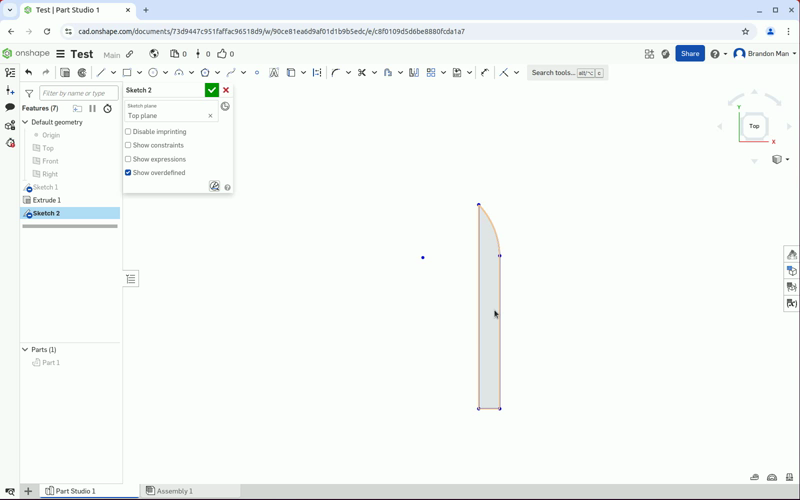
scroll(6)
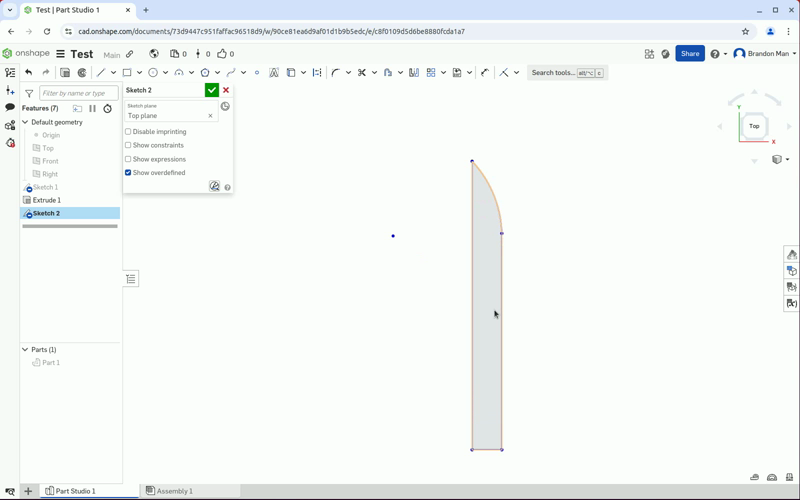
scroll(6)
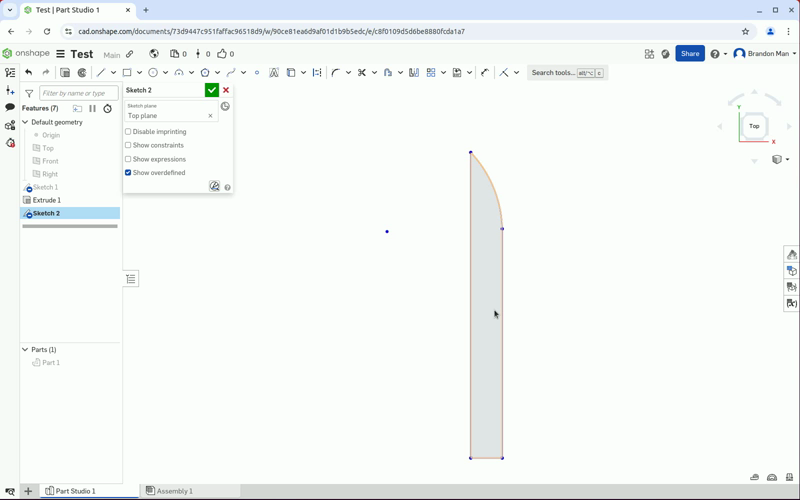
scroll(6)
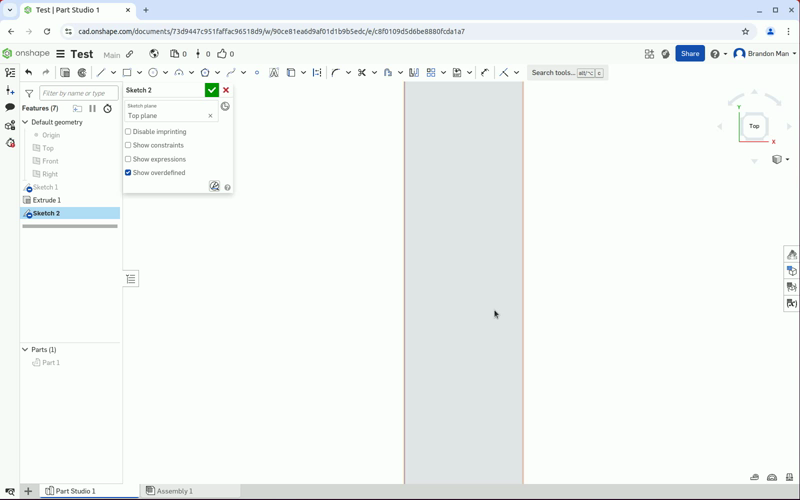
click(494, 309)
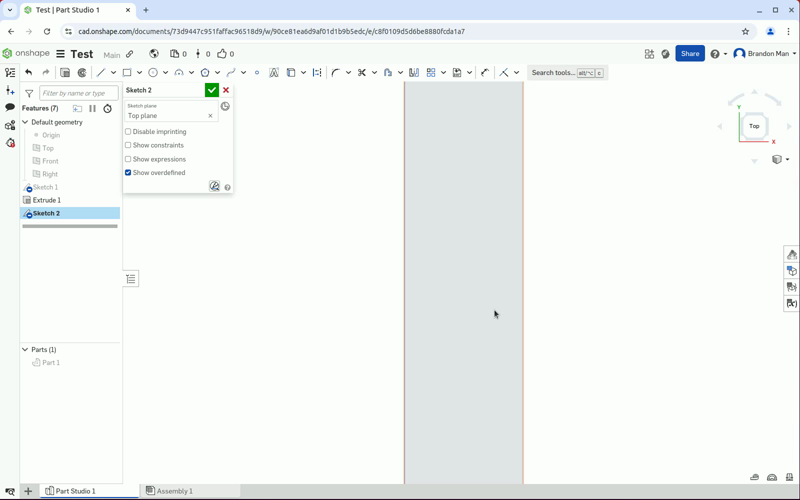
scroll(-6)
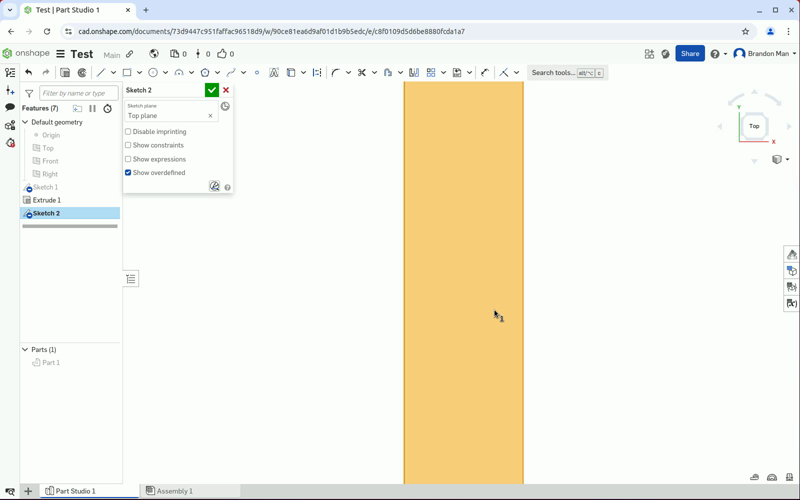
scroll(-6)
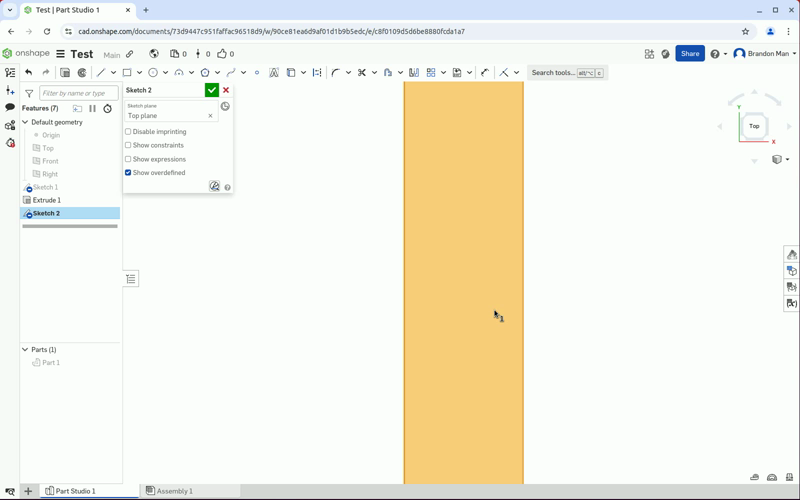
scroll(-6)
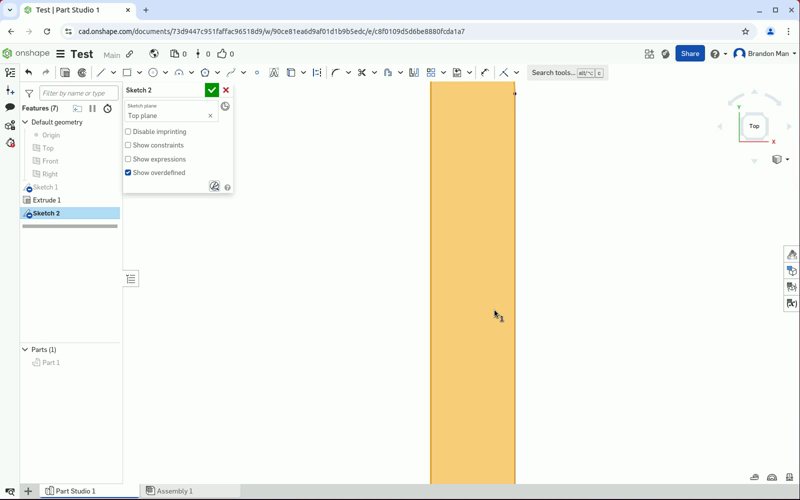
scroll(-6)
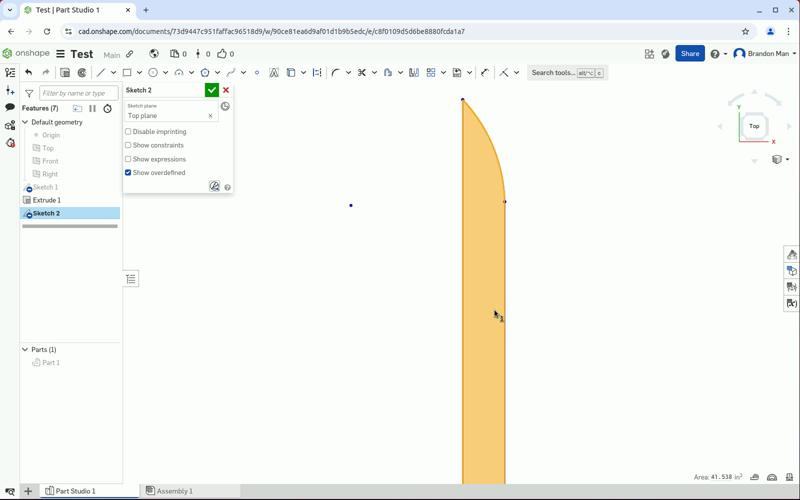
scroll(-6)
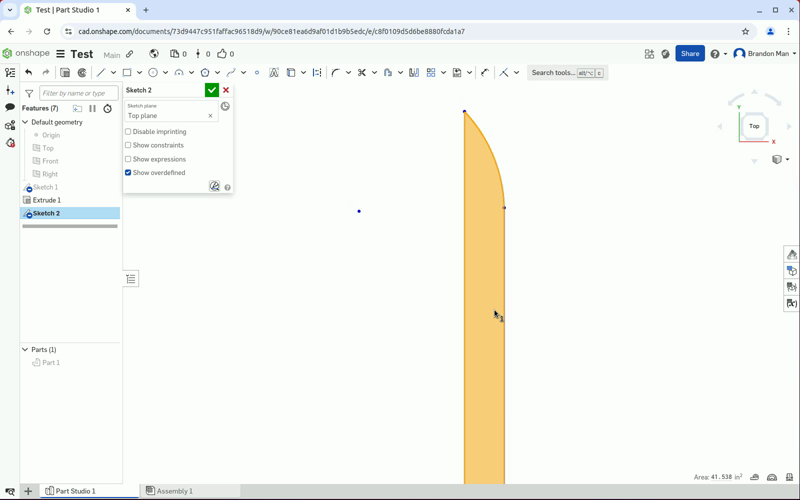
scroll(-6)
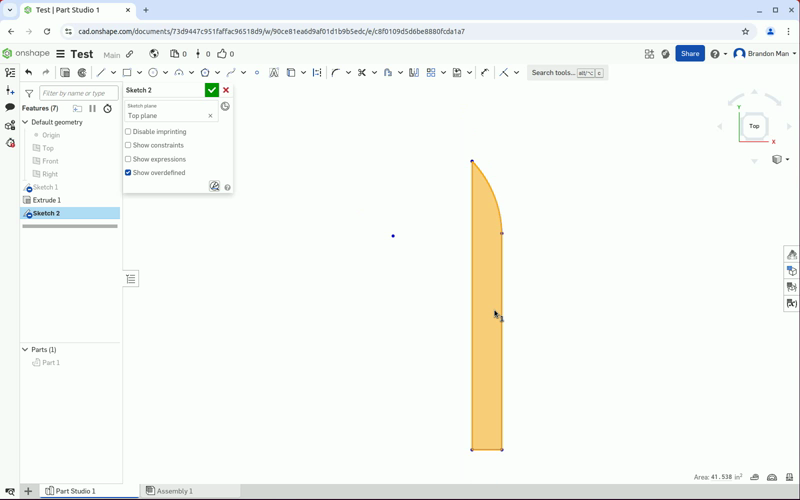
scroll(-6)
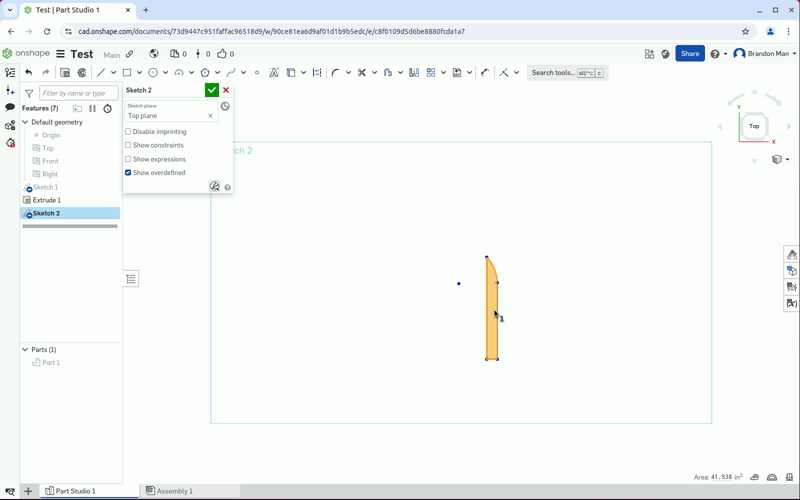
mouse_move(73, 352)
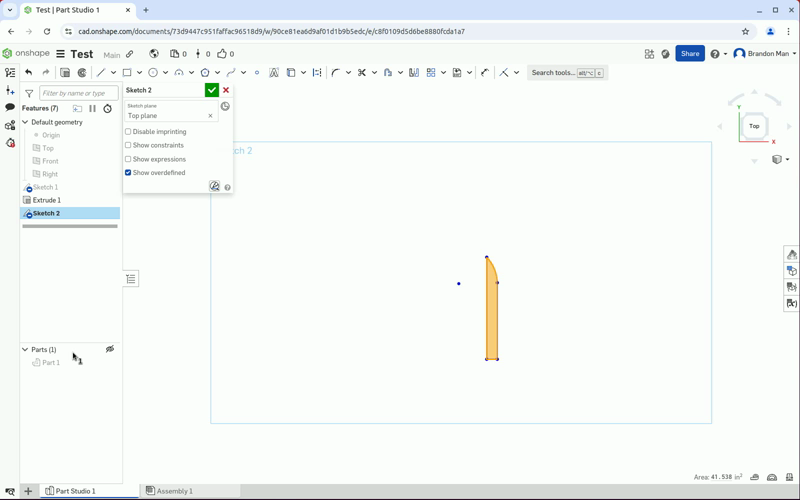
key(shift+y)
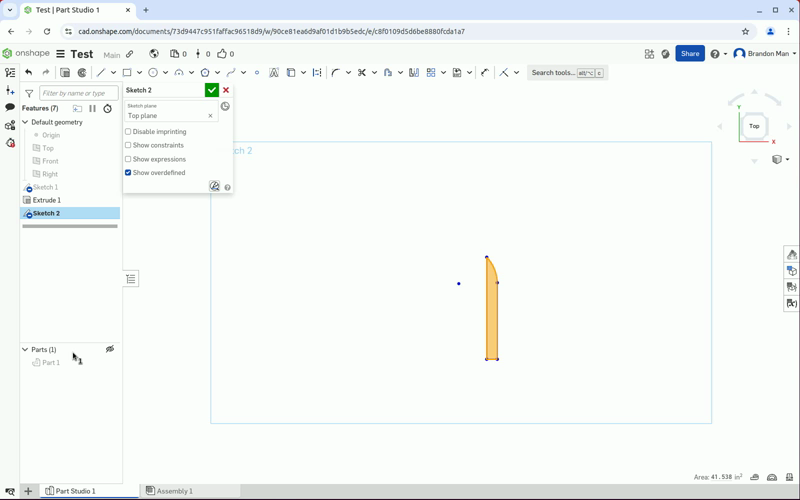
key(shift+e)
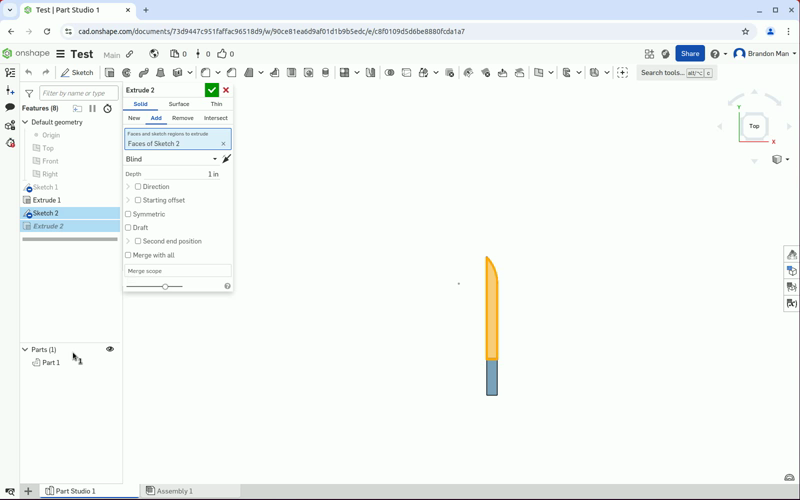
mouse_move(143, 106)
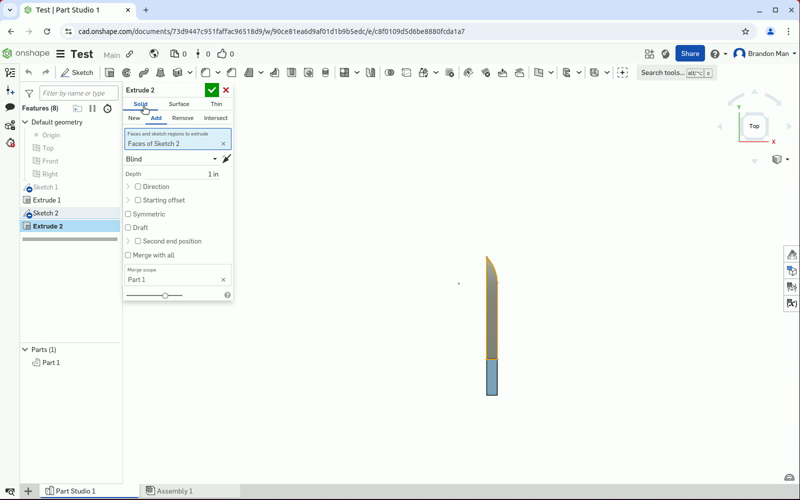
click(143, 106)
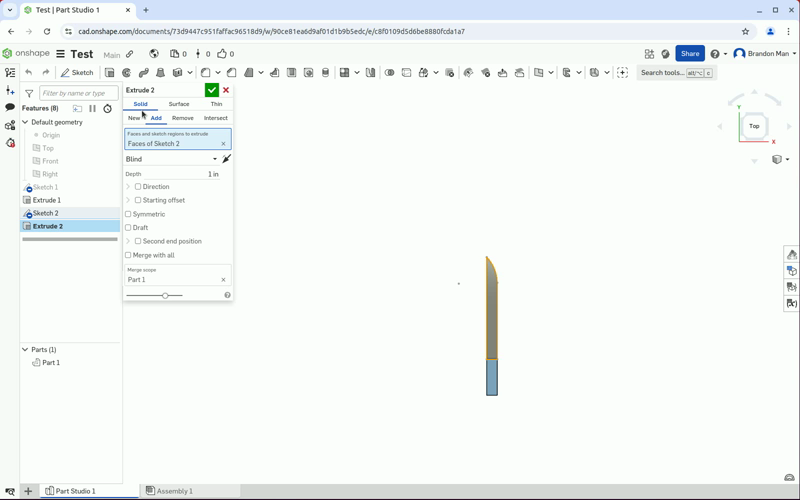
mouse_move(137, 120)
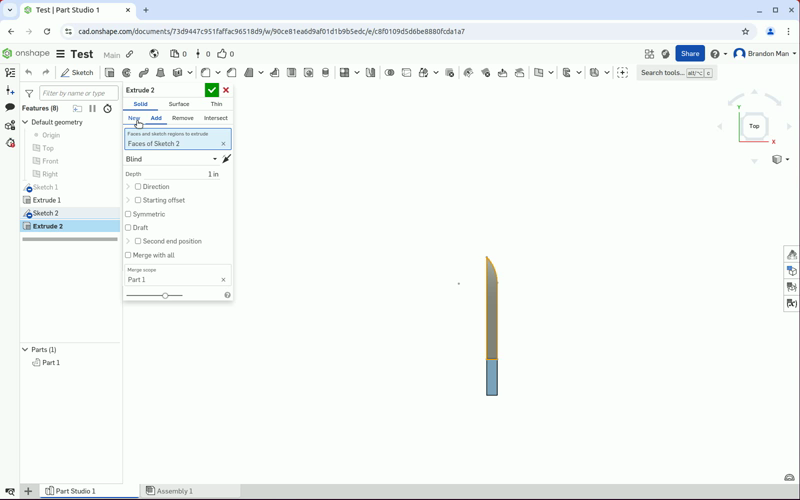
click(137, 120)
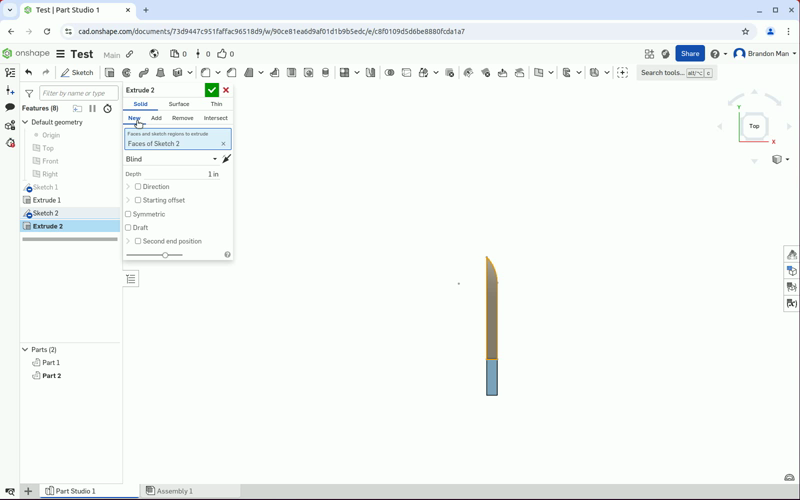
key(tab, 4)
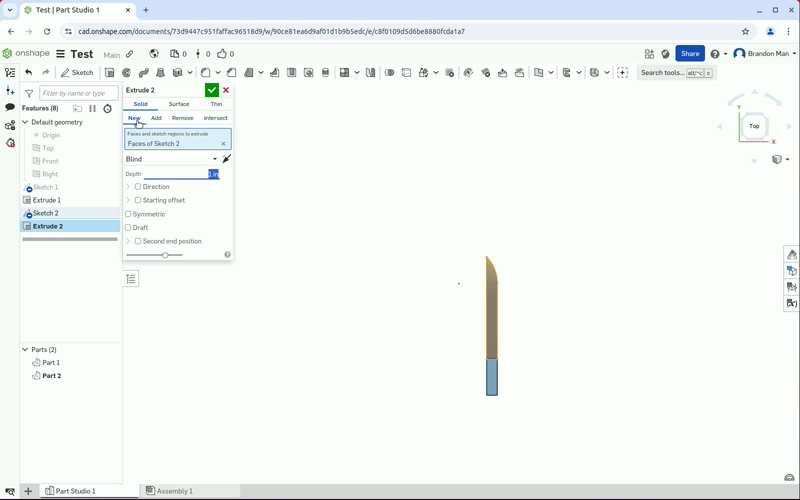
text(-1.926)
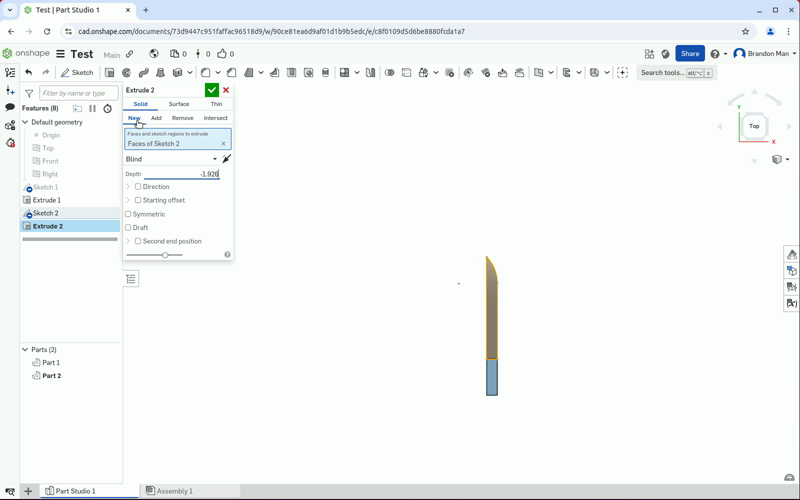
key(enter)
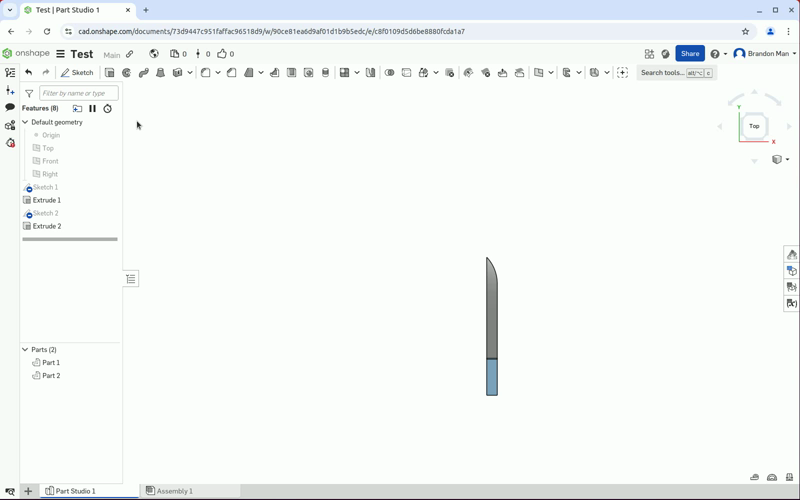
key(shift+h)
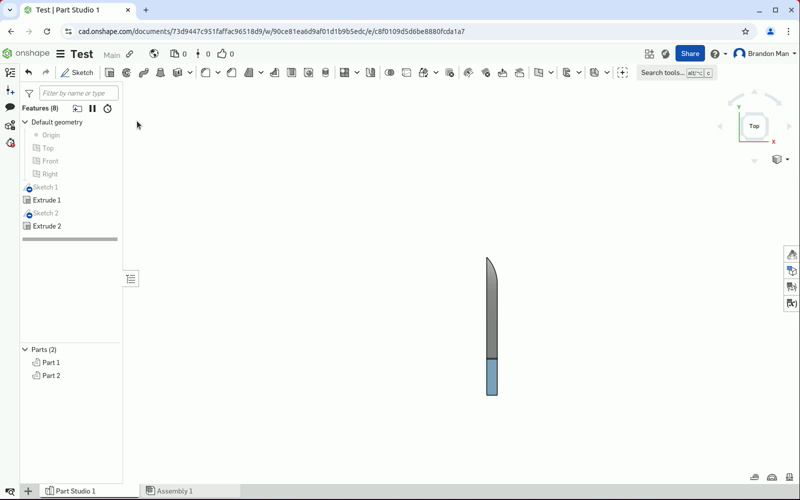
key(shift+h)
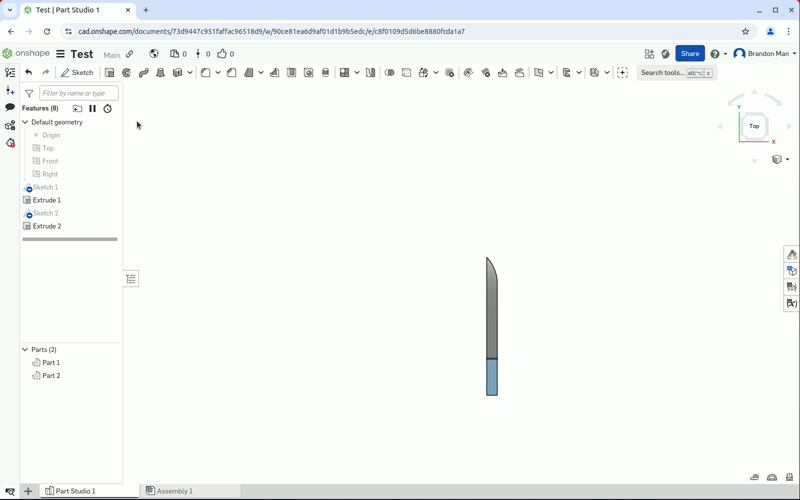
mouse_move(73, 189)
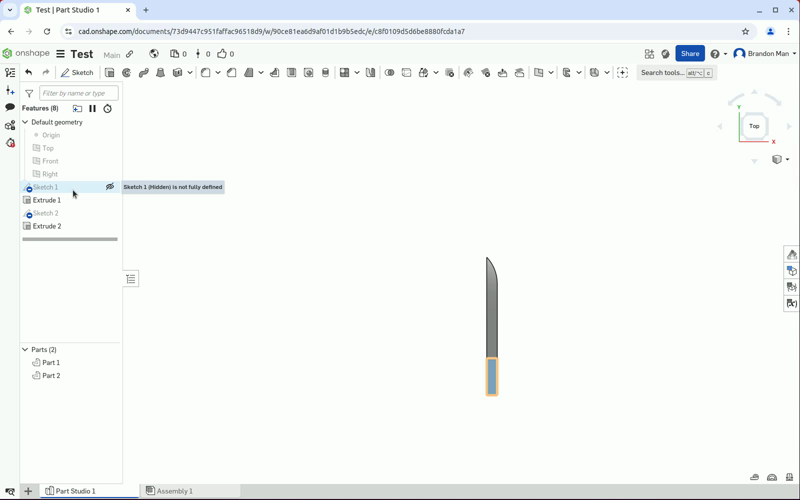
click(73, 189)
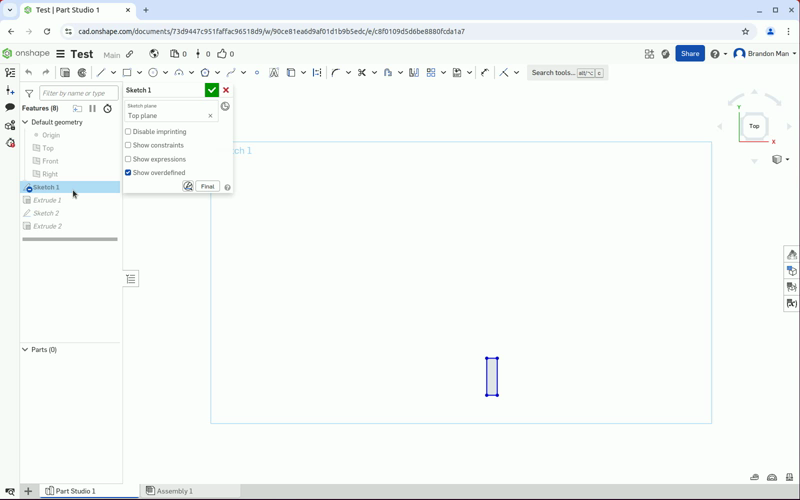
mouse_move(229, 92)
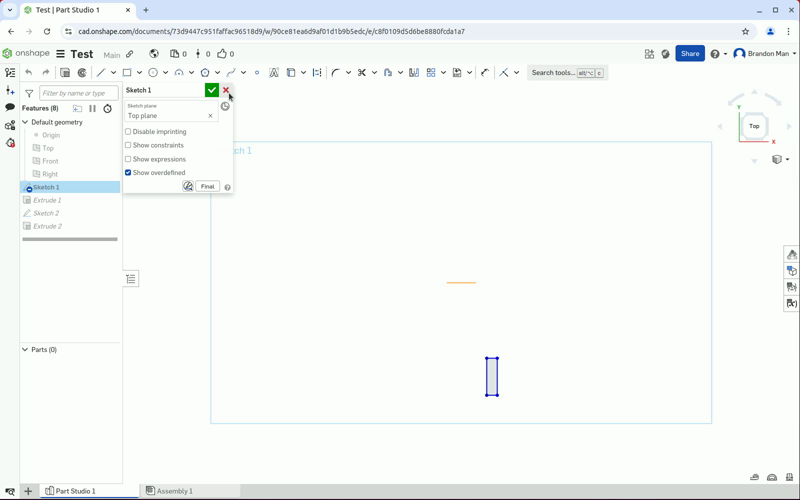
click(229, 92)
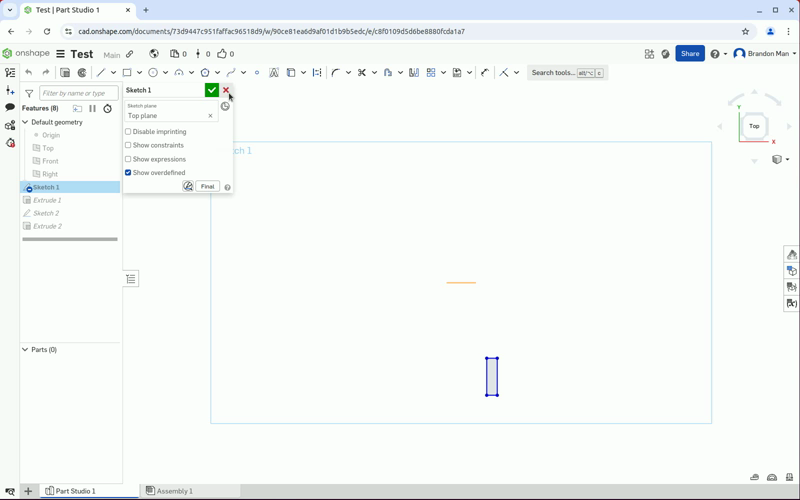
key(shift+s)
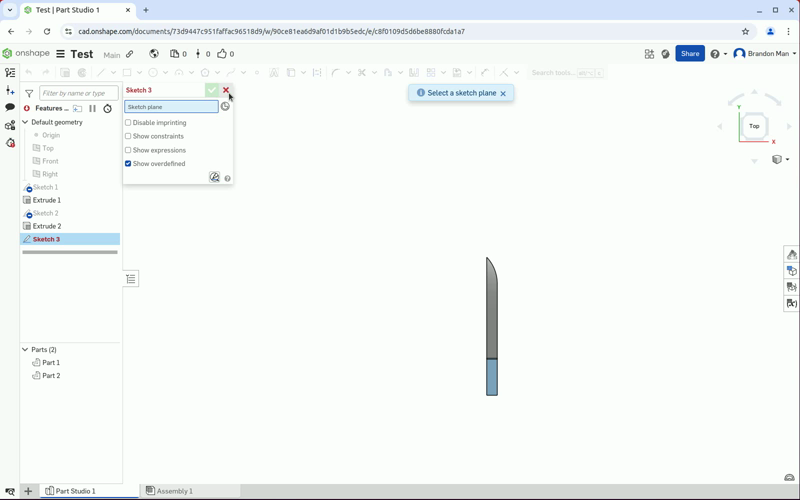
mouse_move(73, 150)
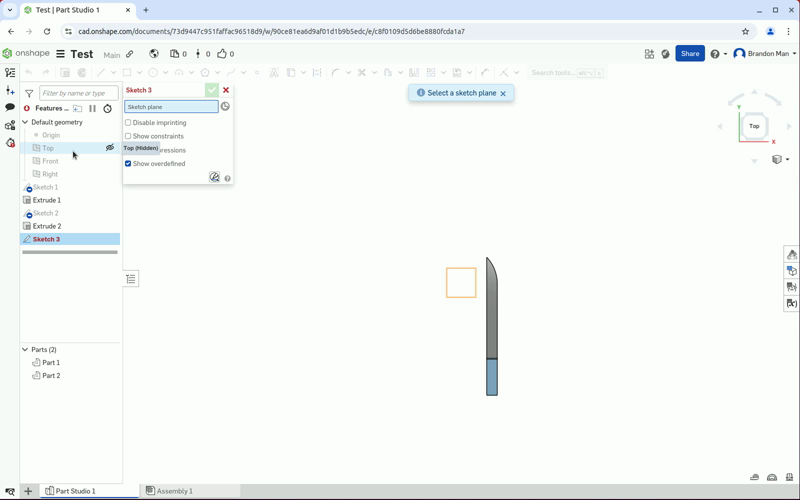
click(73, 150)
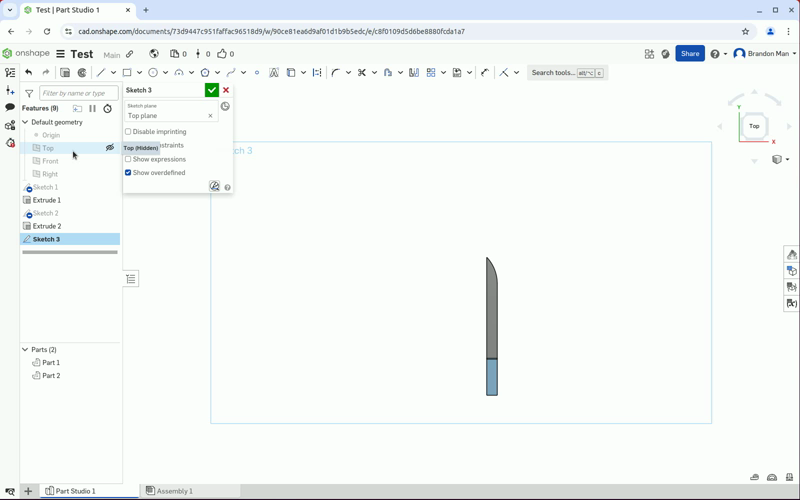
mouse_move(73, 352)
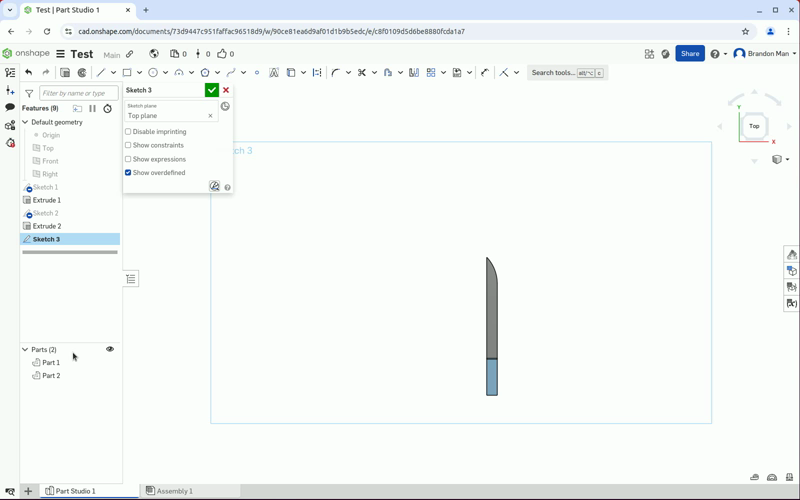
key(y)
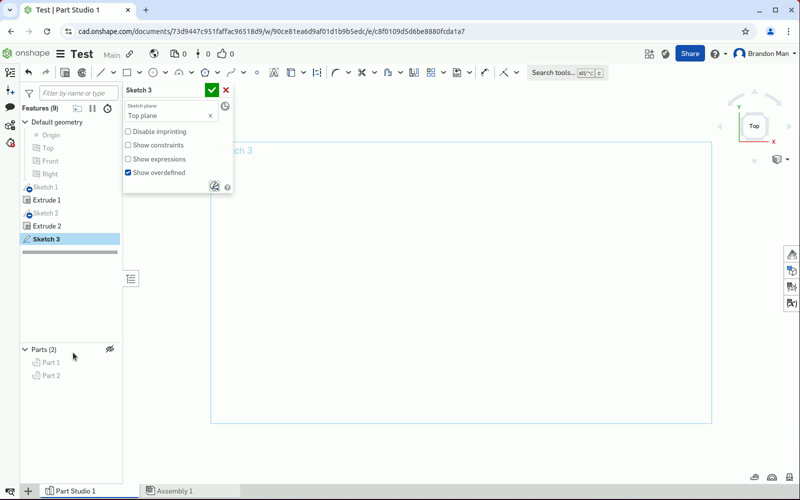
key(c)
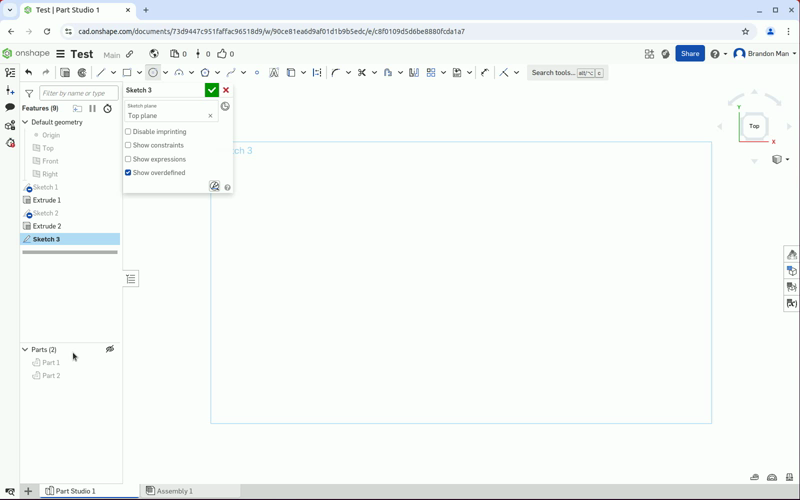
key_down(shift)
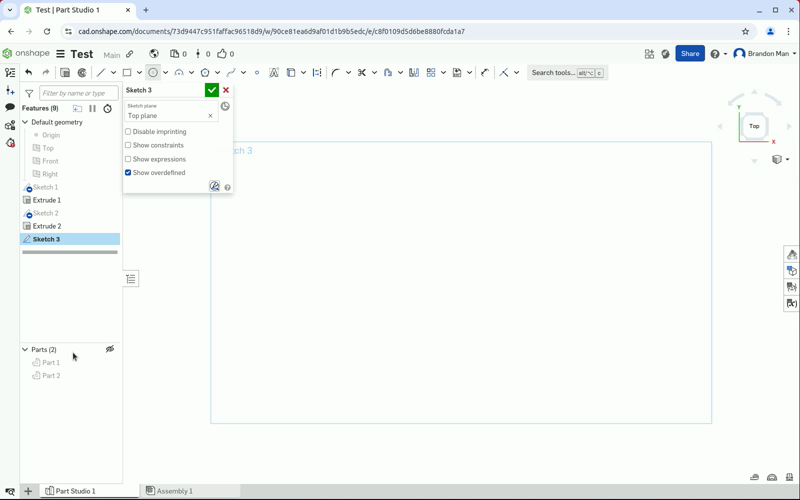
mouse_move(461, 282)
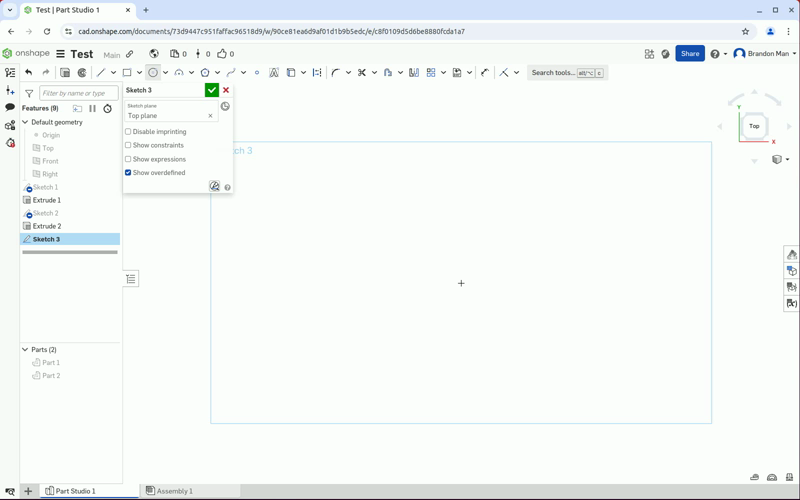
click(461, 282)
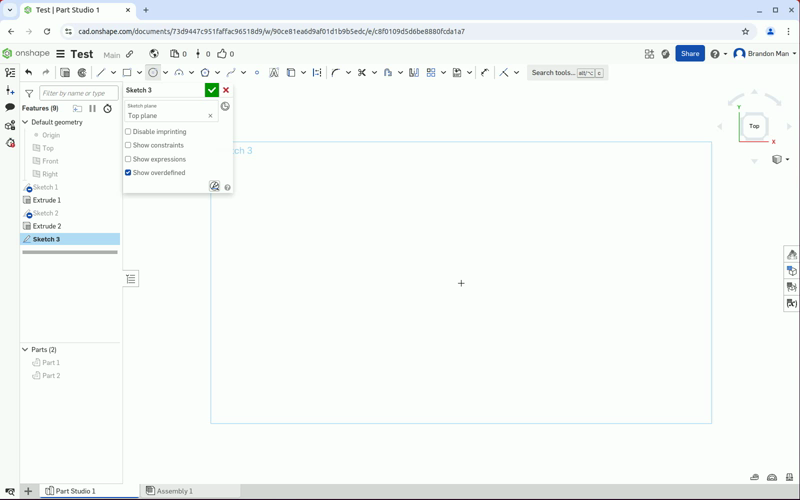
key_up(shift)
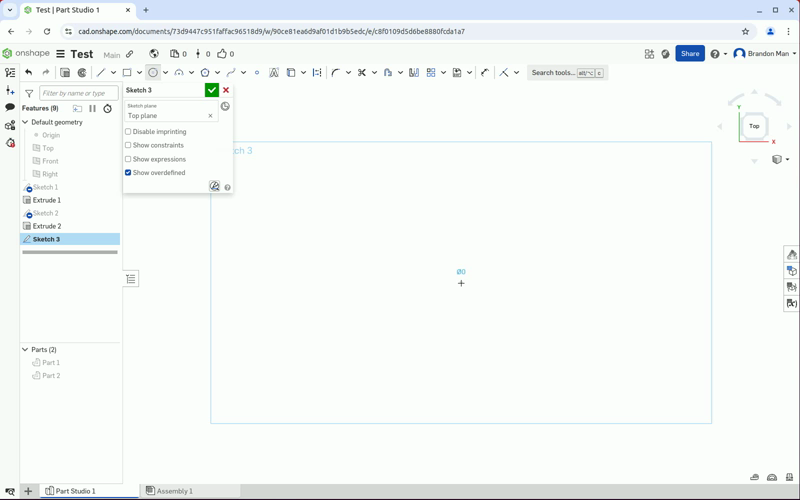
mouse_move(480, 282)
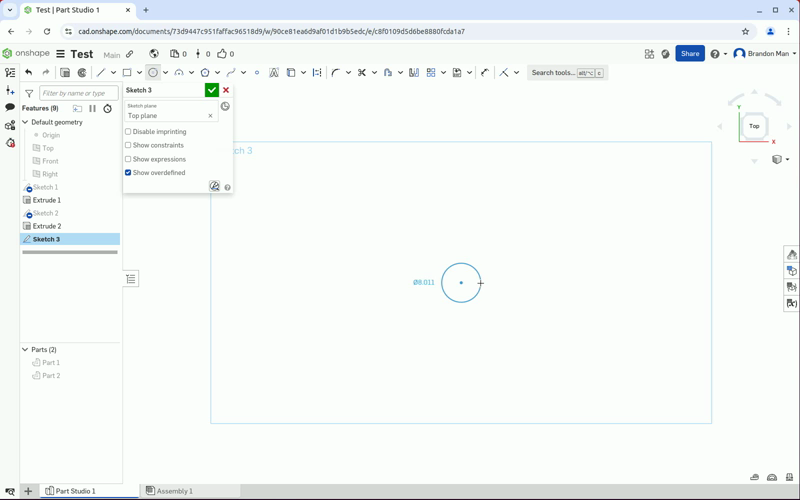
click(480, 282)
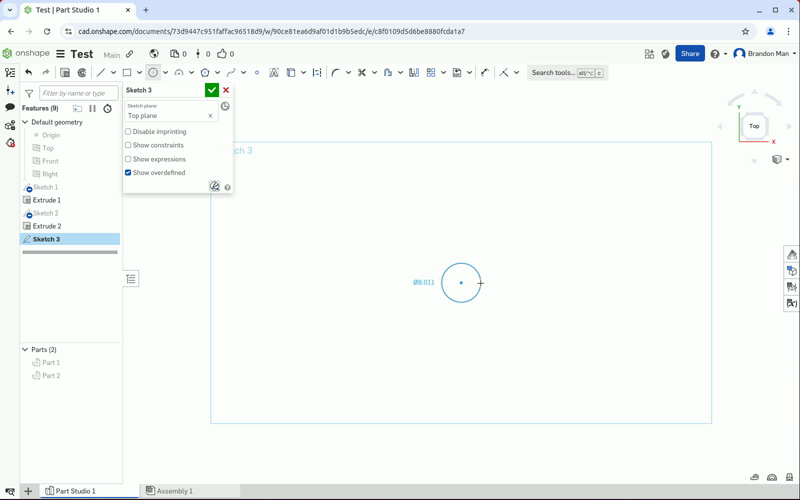
key(esc)
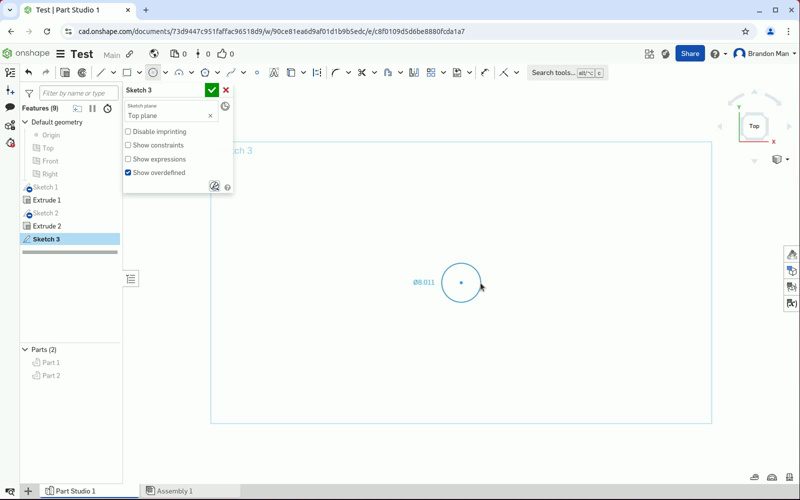
key(c)
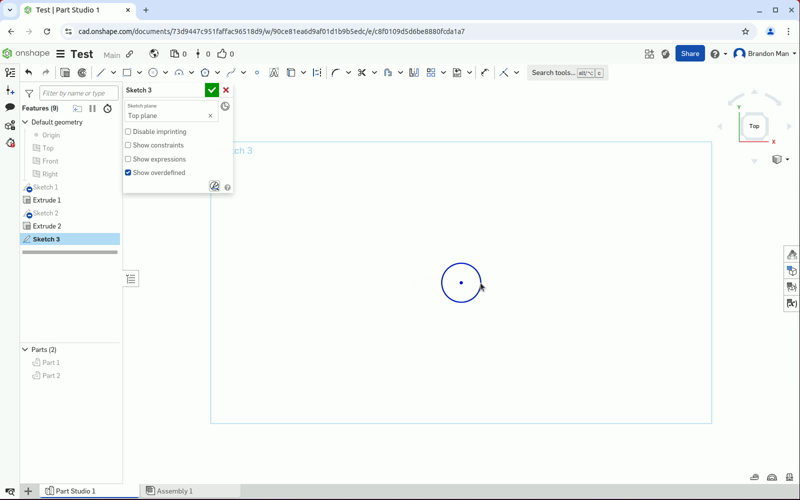
key_down(shift)
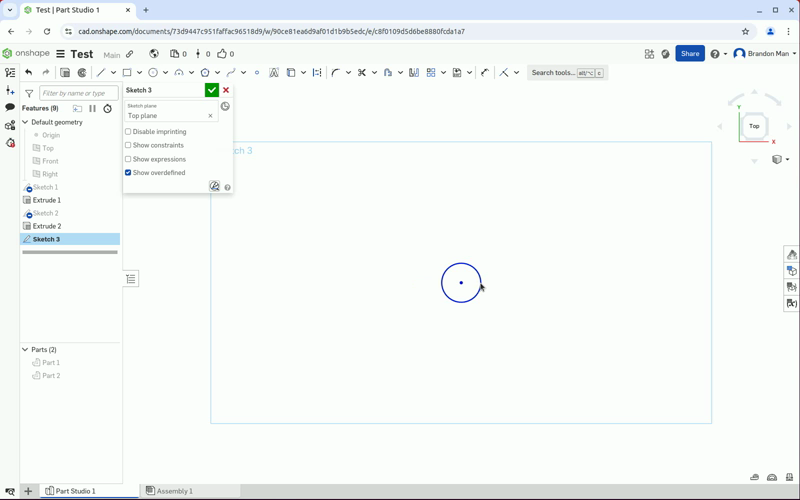
mouse_move(461, 282)
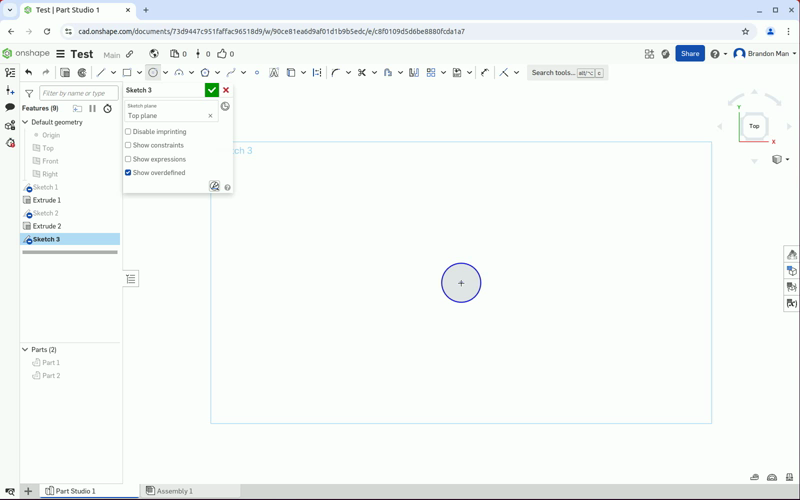
click(461, 282)
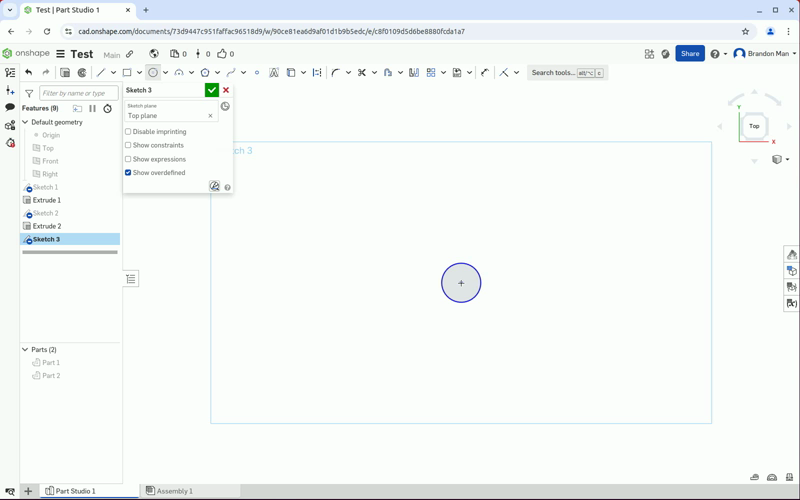
key_up(shift)
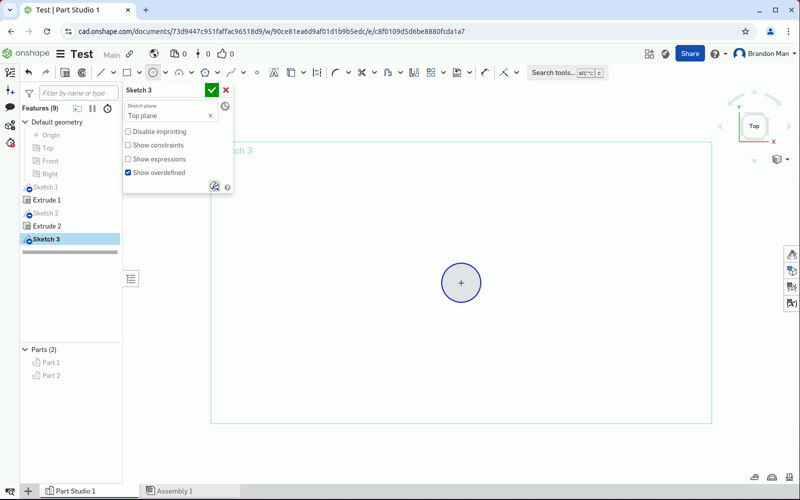
mouse_move(472, 282)
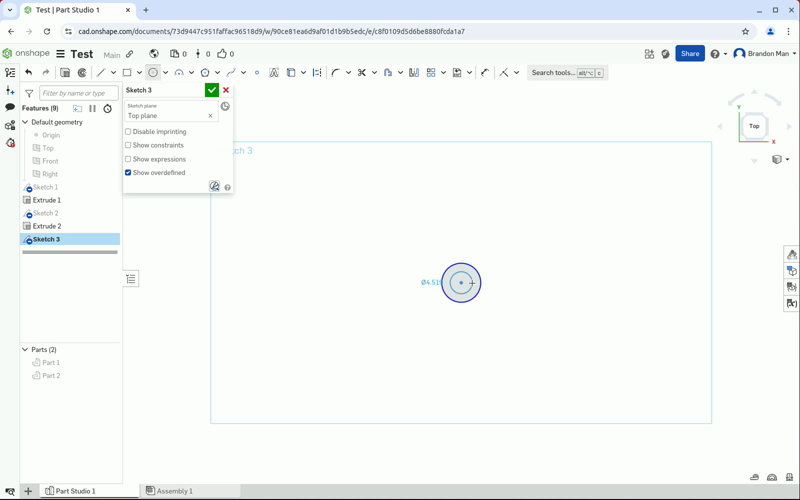
click(472, 282)
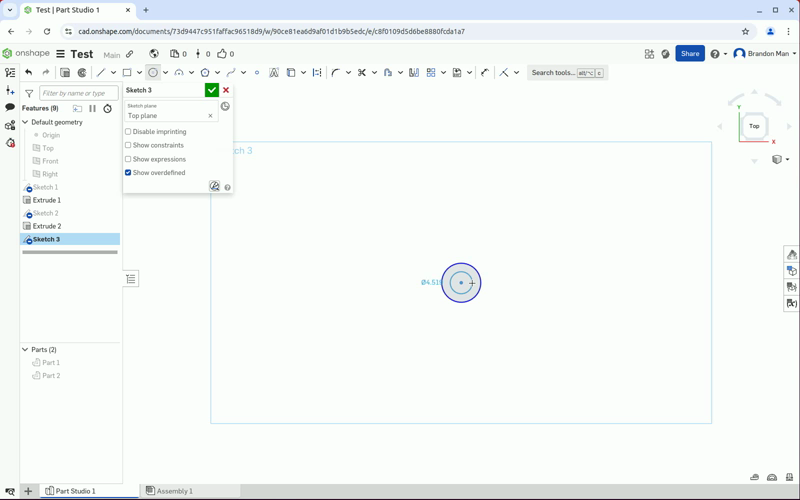
key(esc)
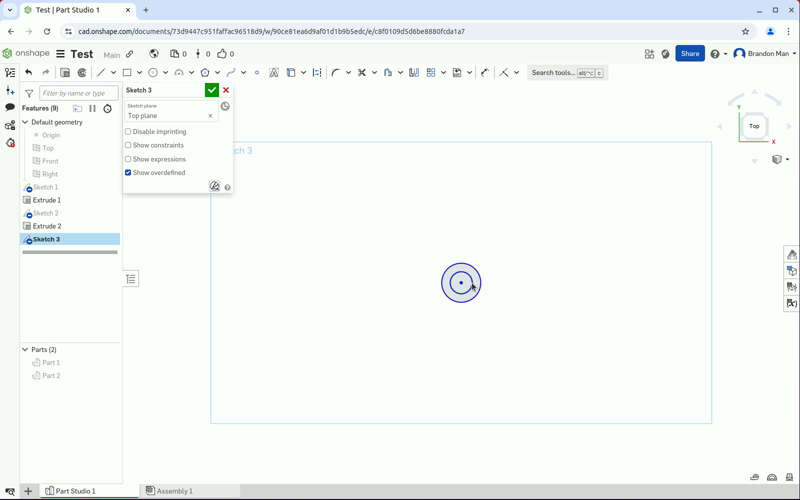
mouse_move(468, 298)
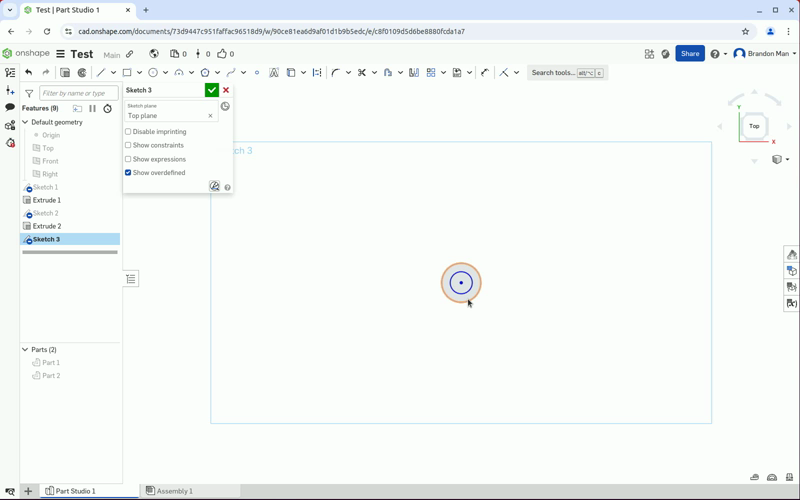
scroll(6)
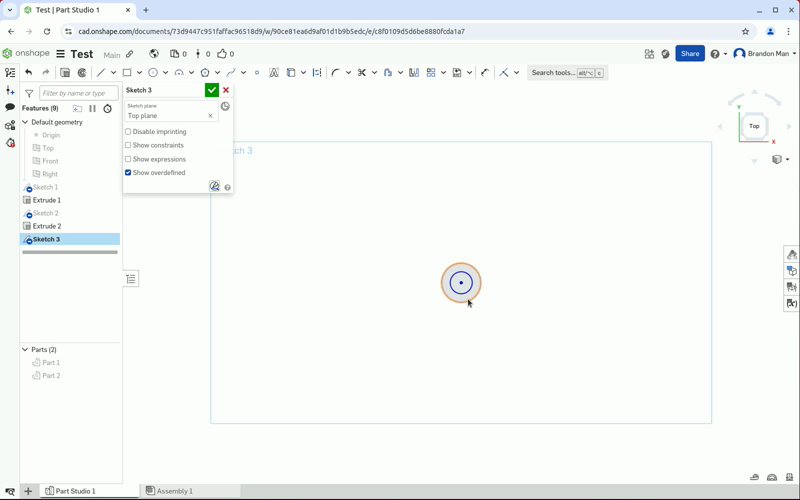
scroll(6)
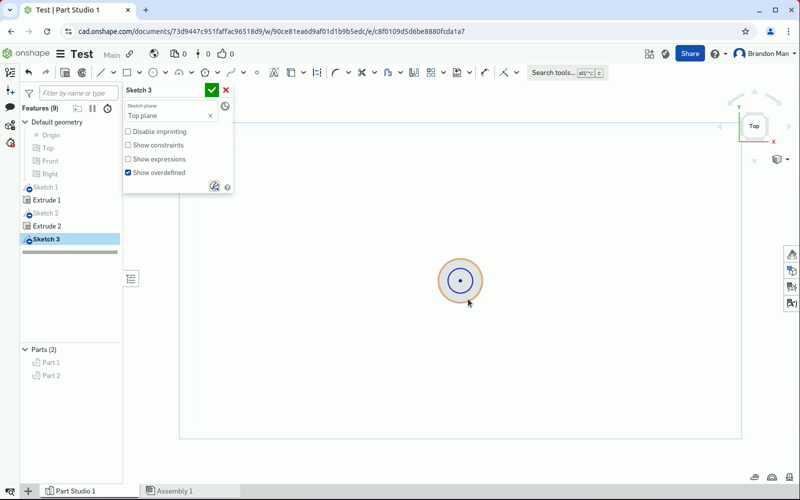
scroll(6)
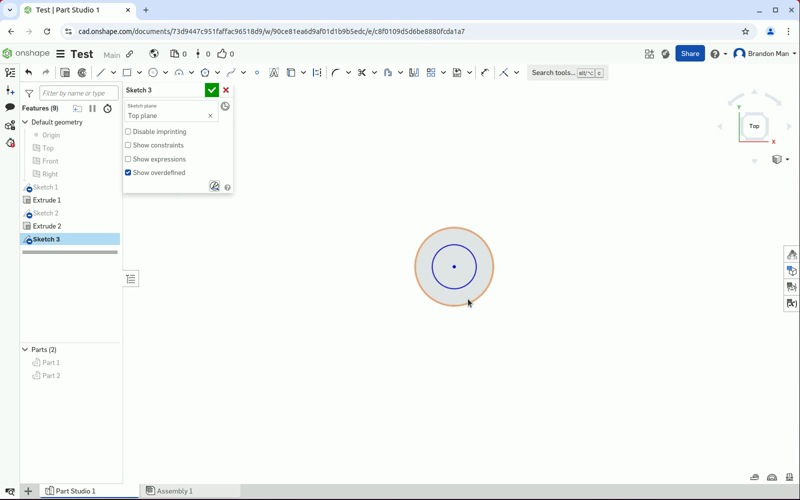
scroll(6)
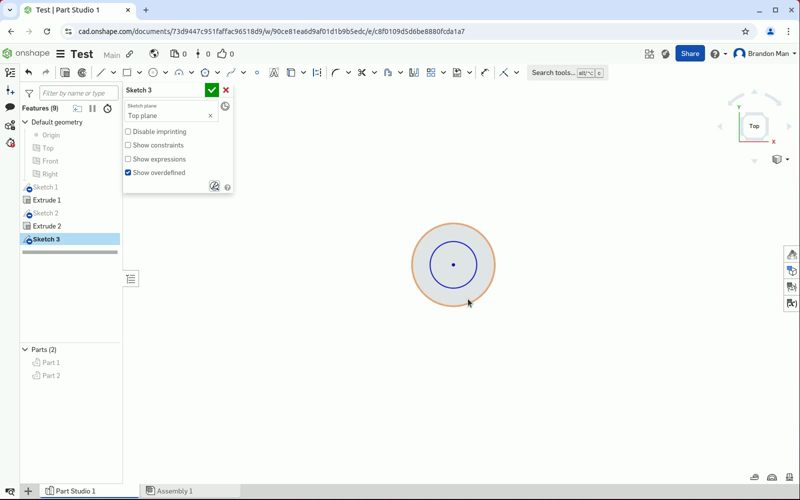
scroll(6)
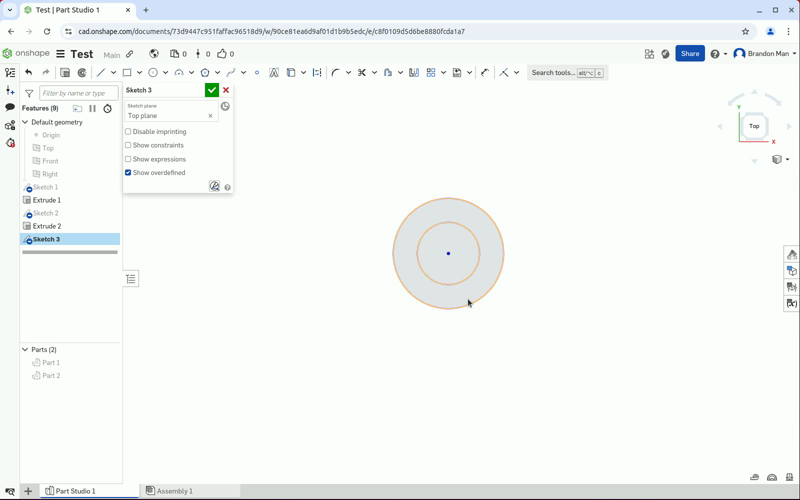
scroll(6)
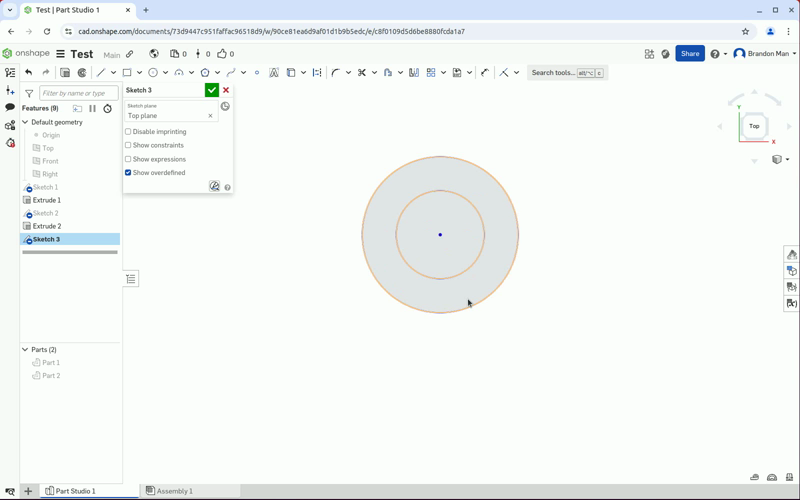
scroll(6)
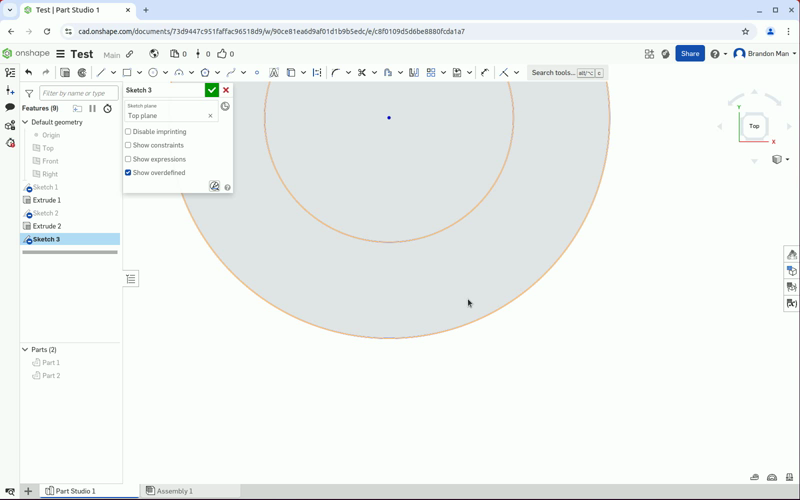
click(468, 298)
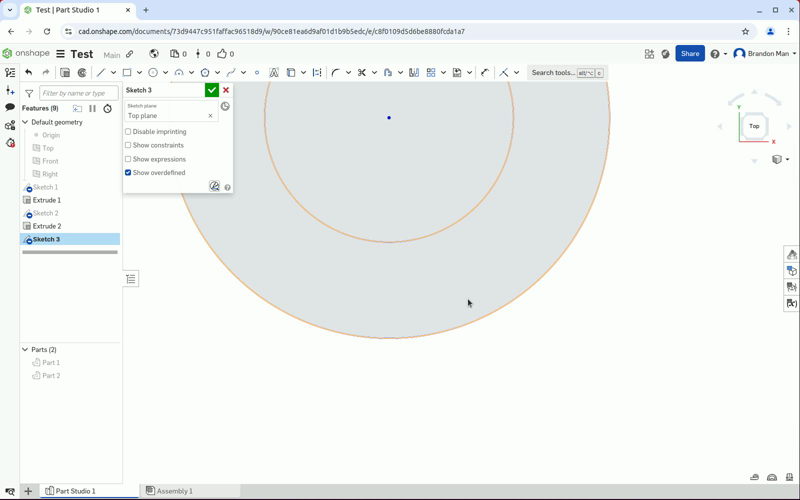
scroll(-6)
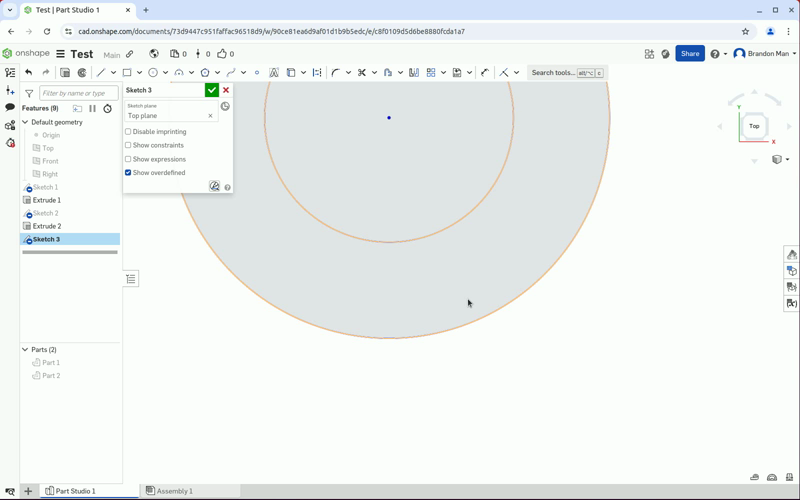
scroll(-6)
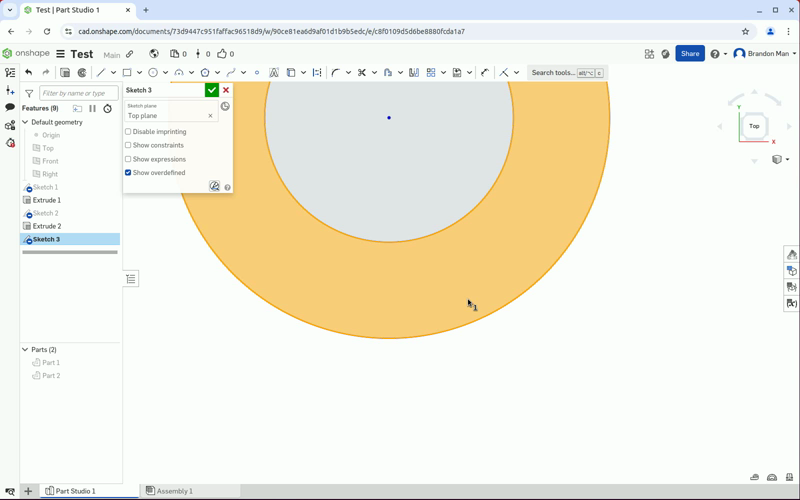
scroll(-6)
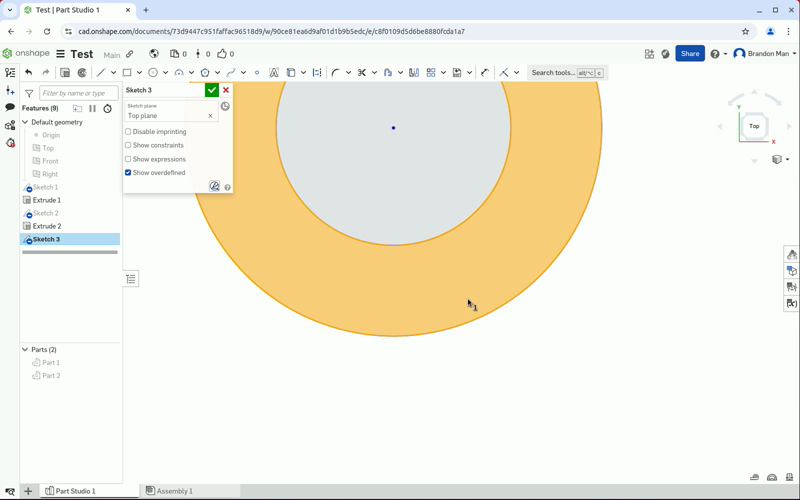
scroll(-6)
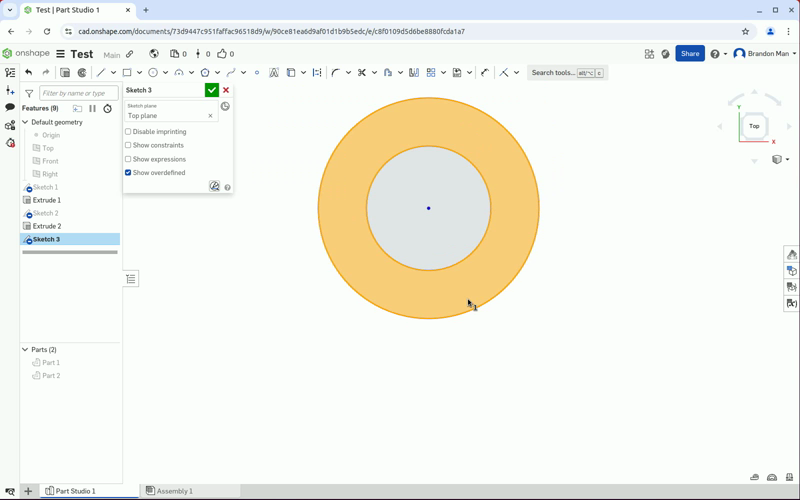
scroll(-6)
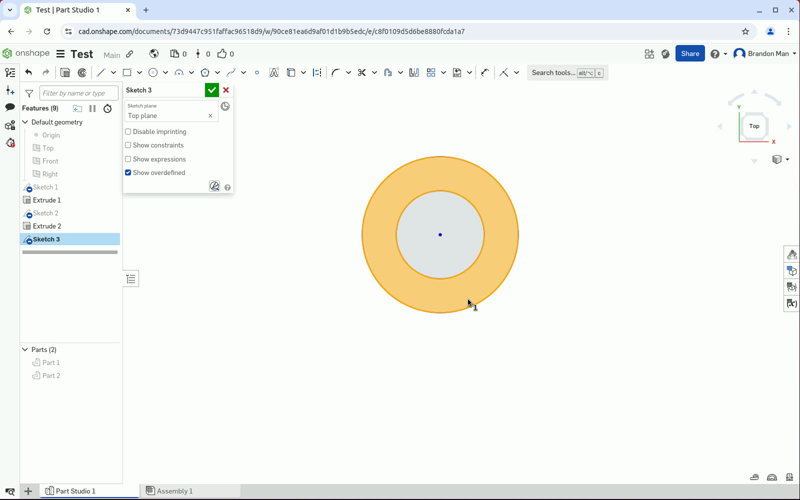
scroll(-6)
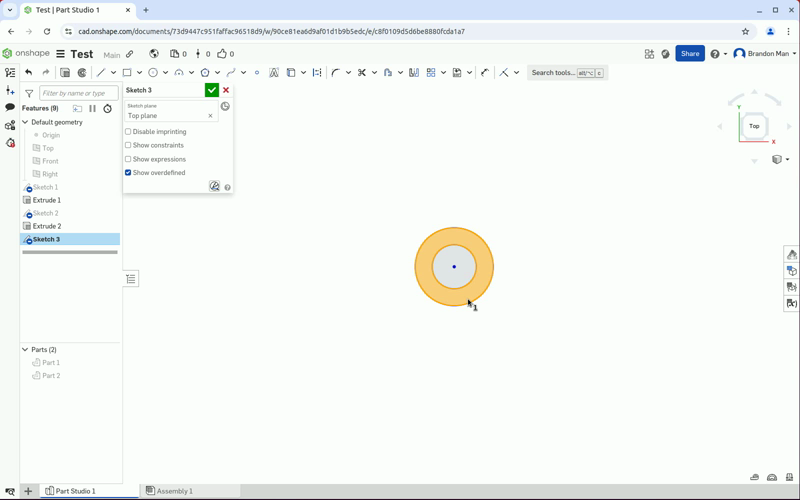
scroll(-6)
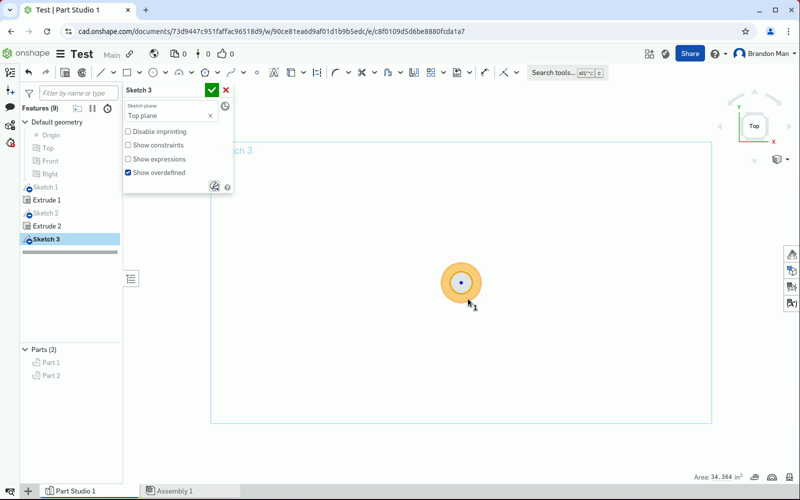
mouse_move(73, 352)
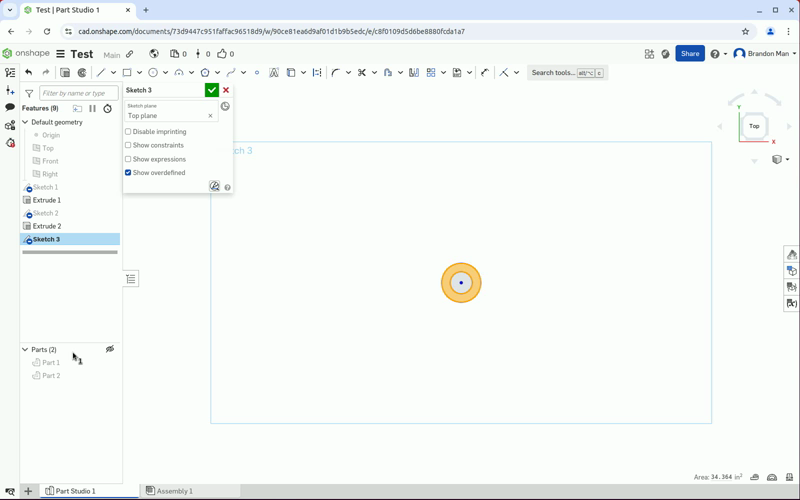
key(shift+y)
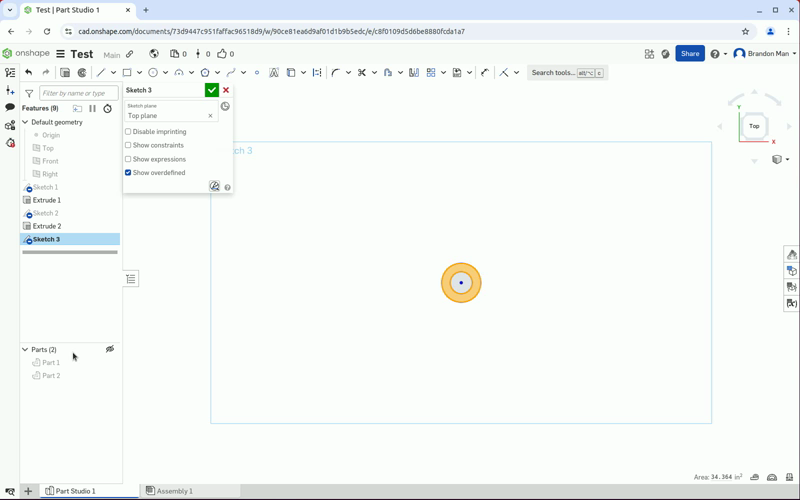
key(shift+e)
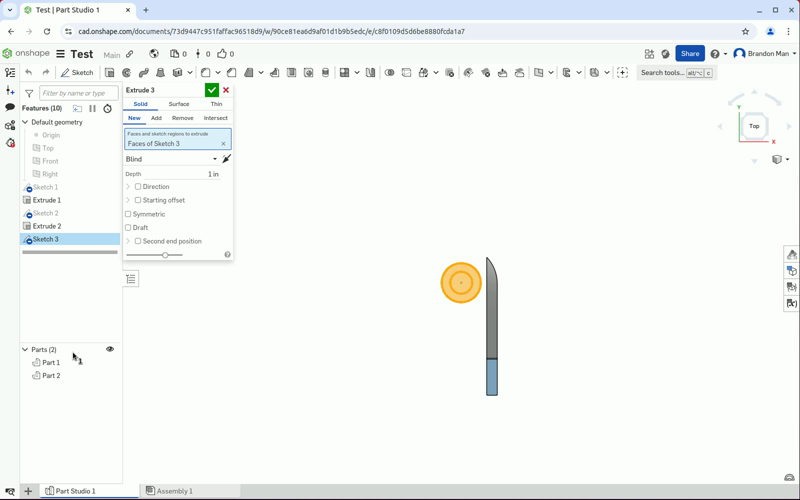
mouse_move(143, 106)
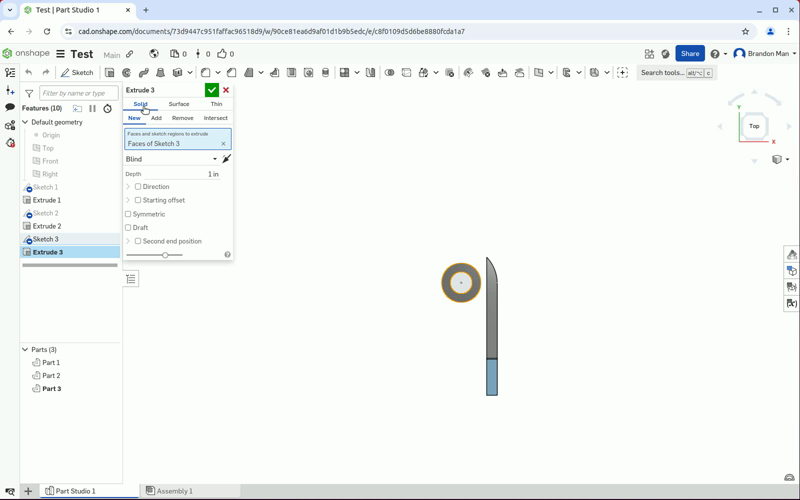
click(143, 106)
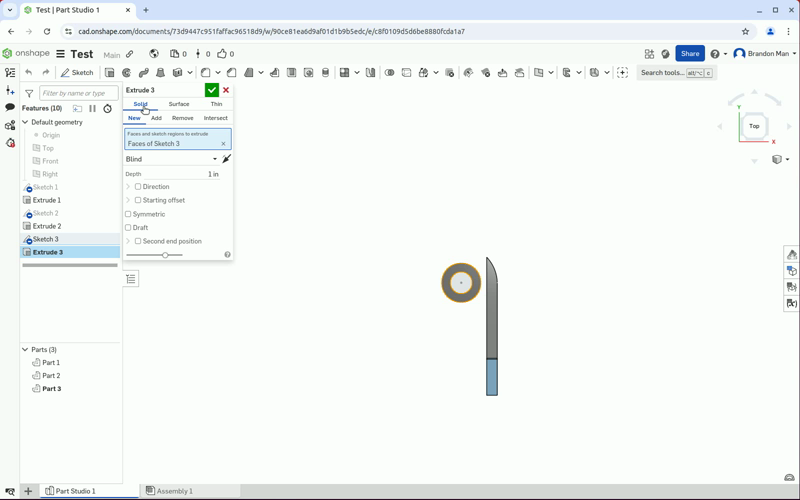
mouse_move(137, 120)
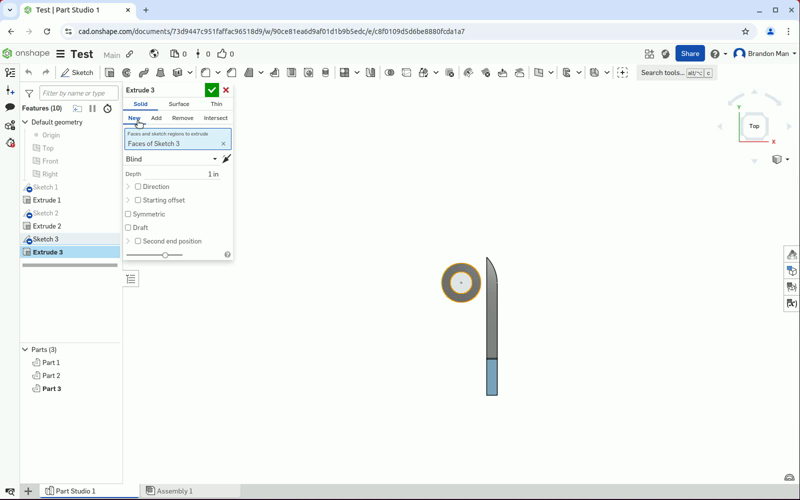
click(137, 120)
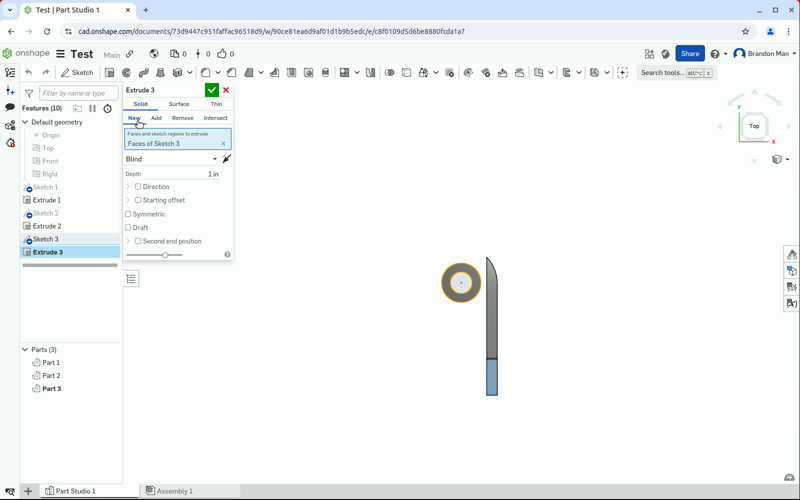
key(tab, 4)
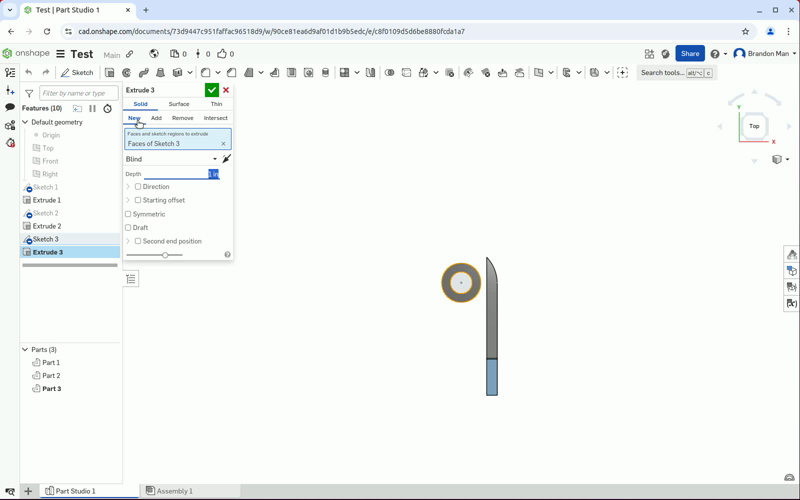
text(-1.926)
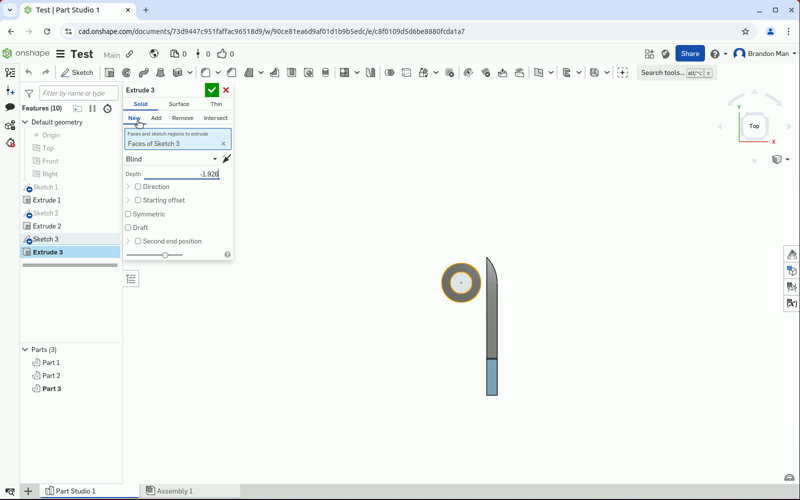
key(enter)
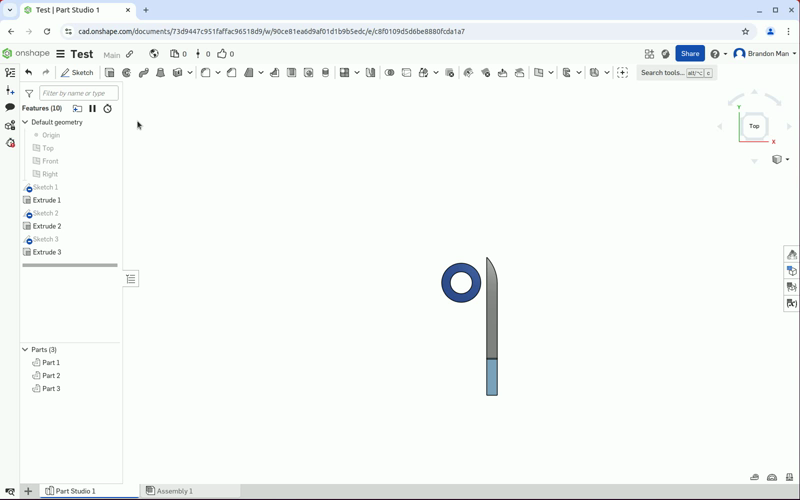
key(shift+h)
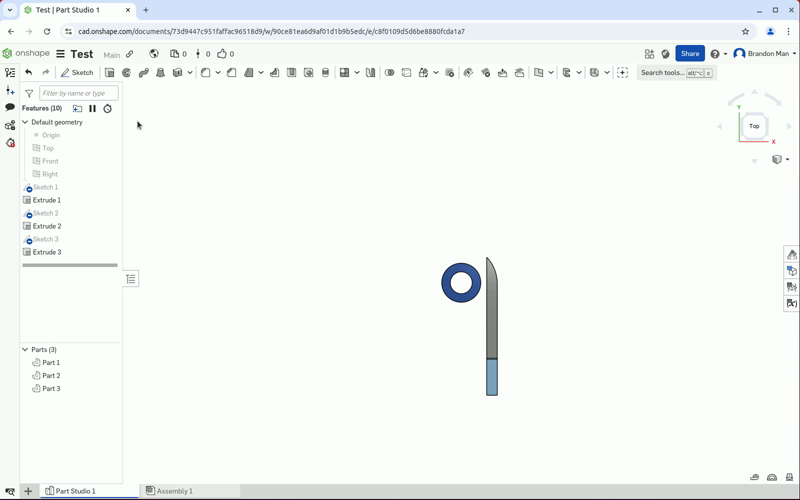
key(shift+h)
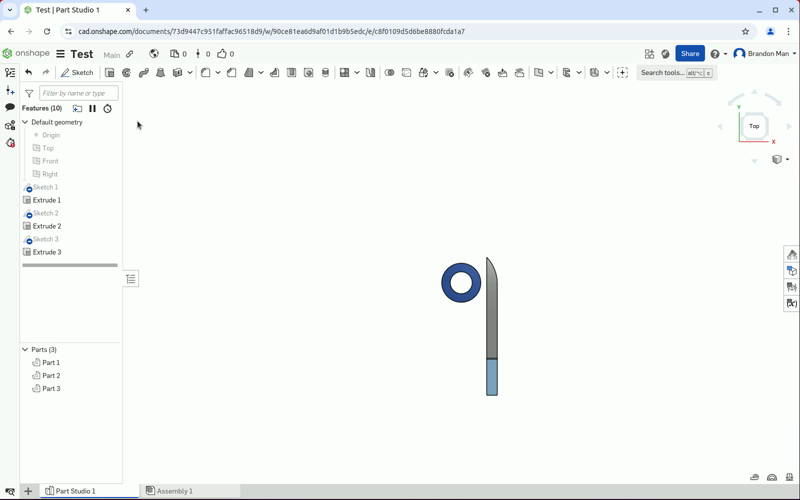
mouse_move(73, 189)
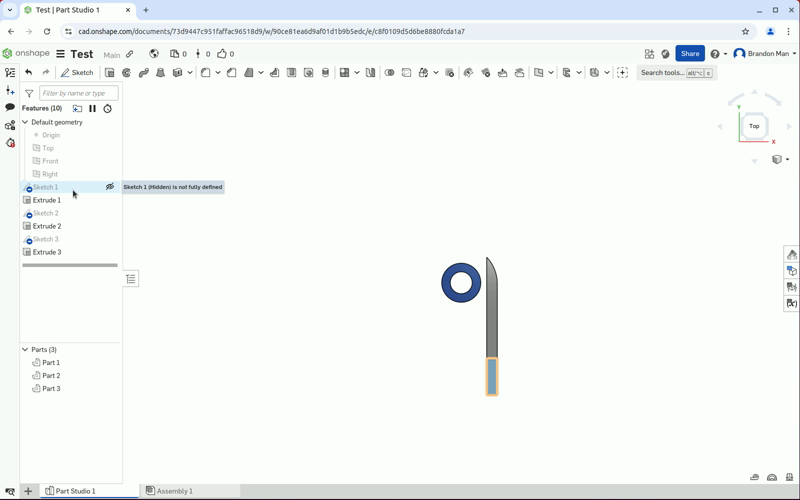
click(73, 189)
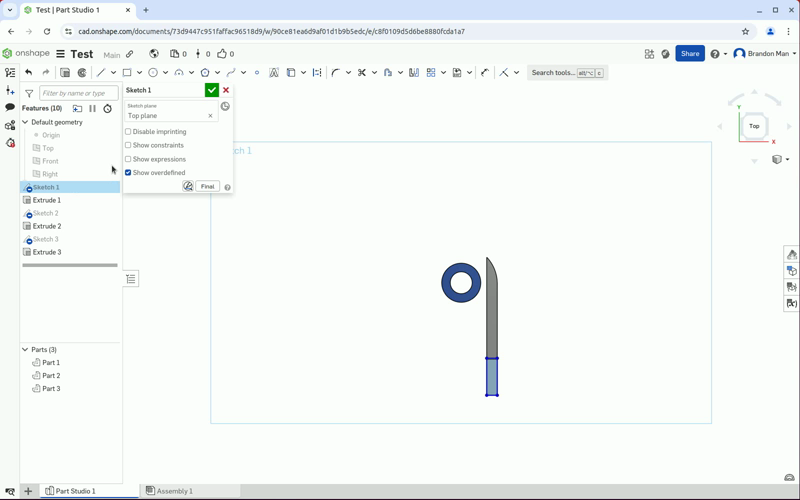
mouse_move(229, 92)
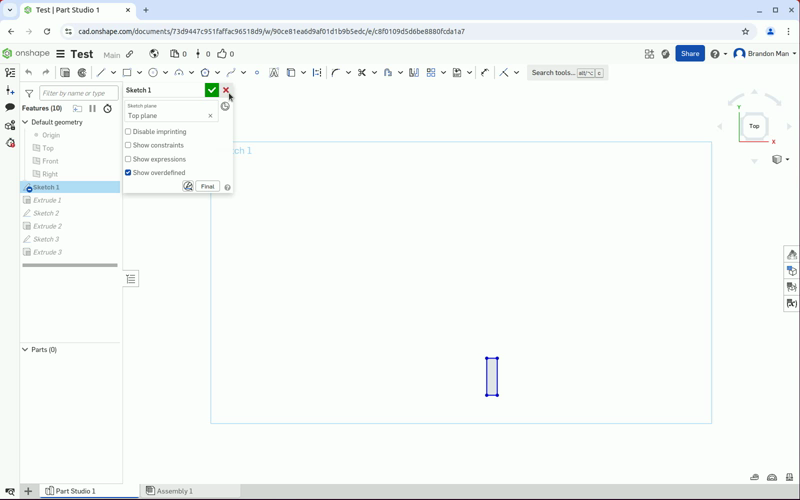
click(229, 92)
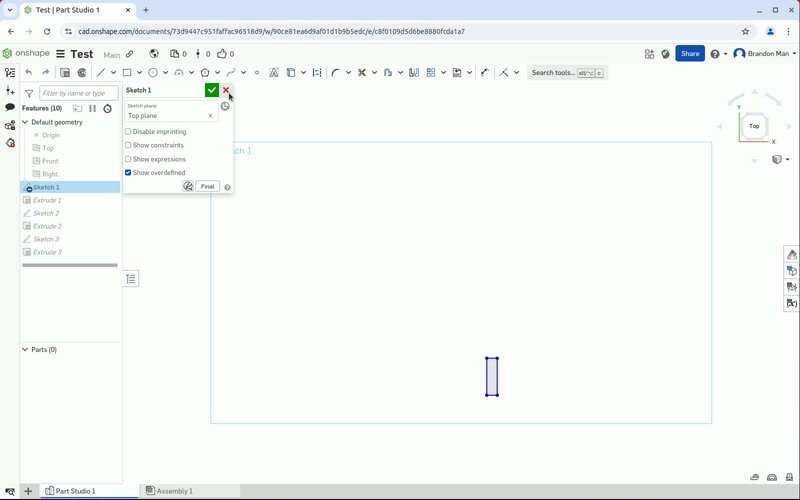
key(shift+s)
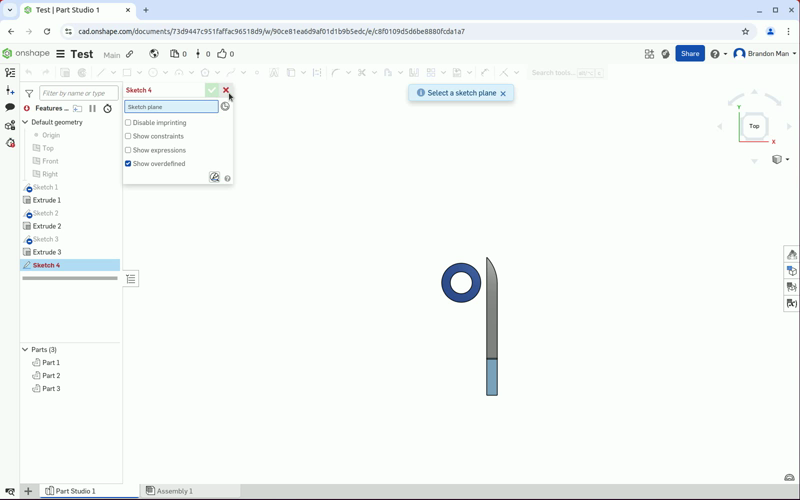
mouse_move(73, 150)
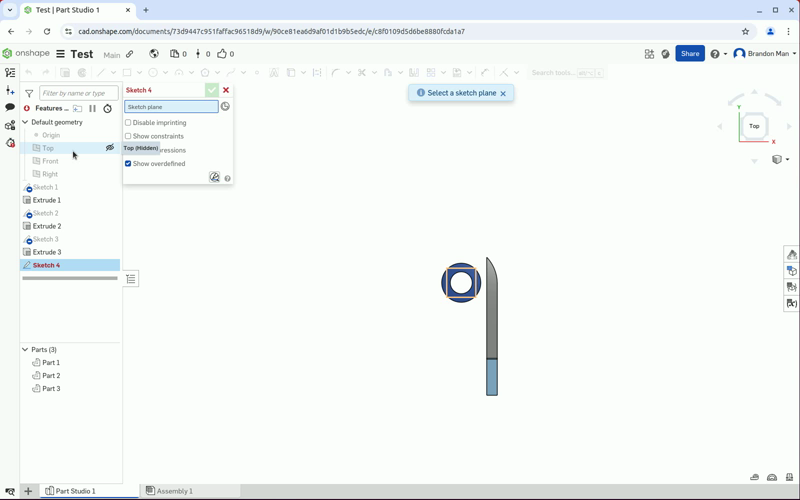
click(73, 150)
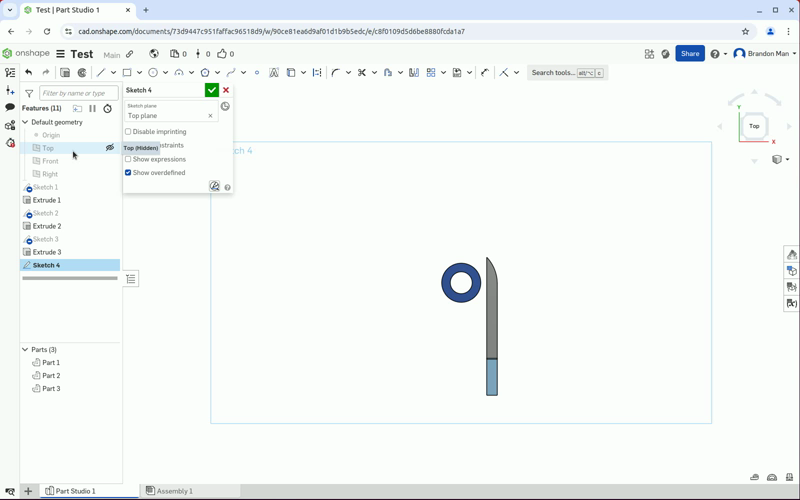
mouse_move(73, 352)
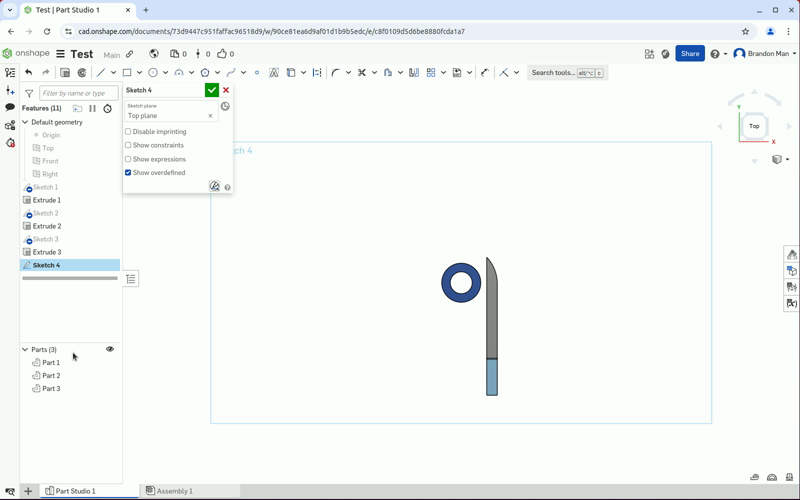
key(y)
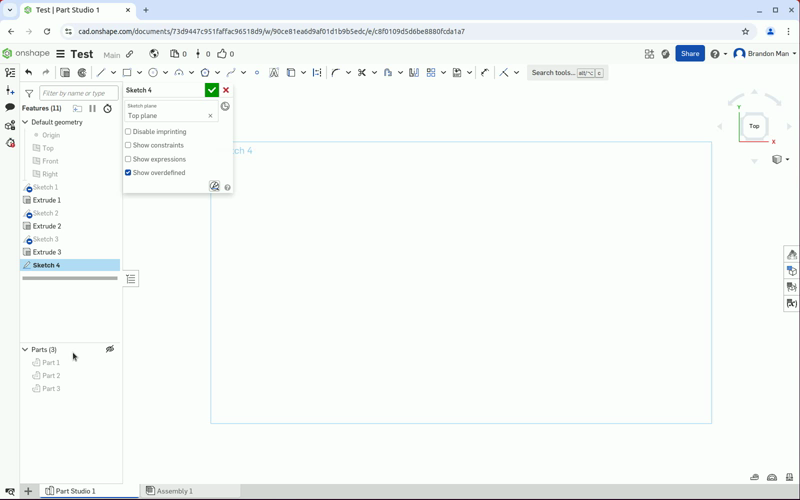
key(l)
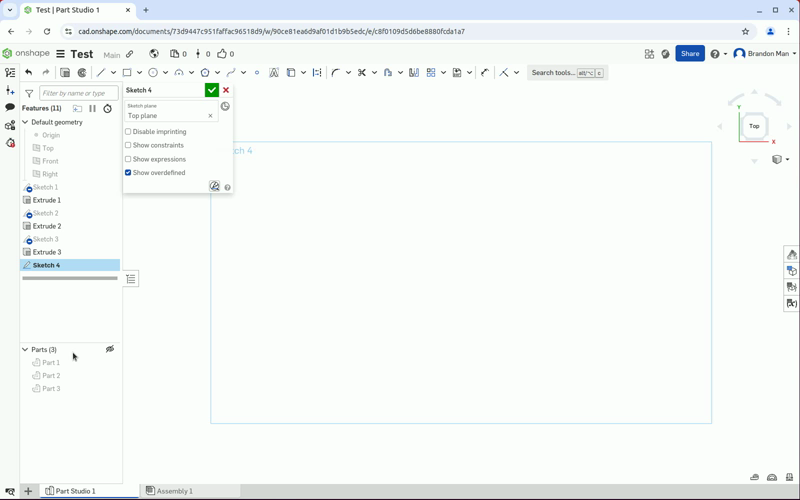
key_down(shift)
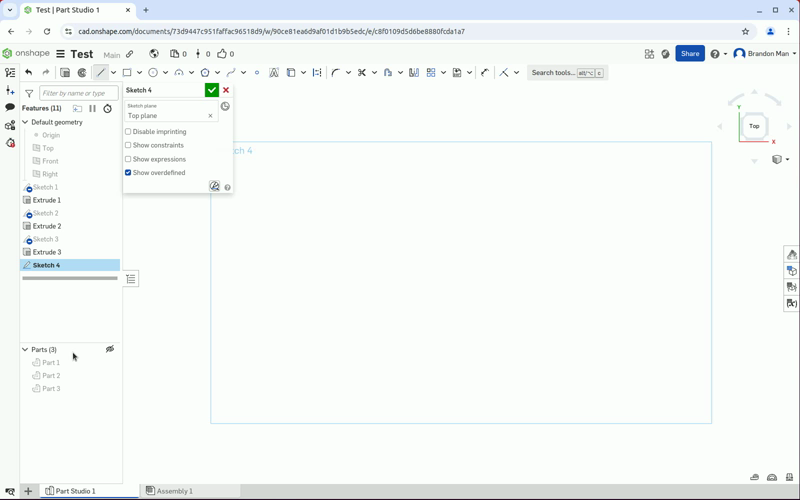
mouse_move(434, 359)
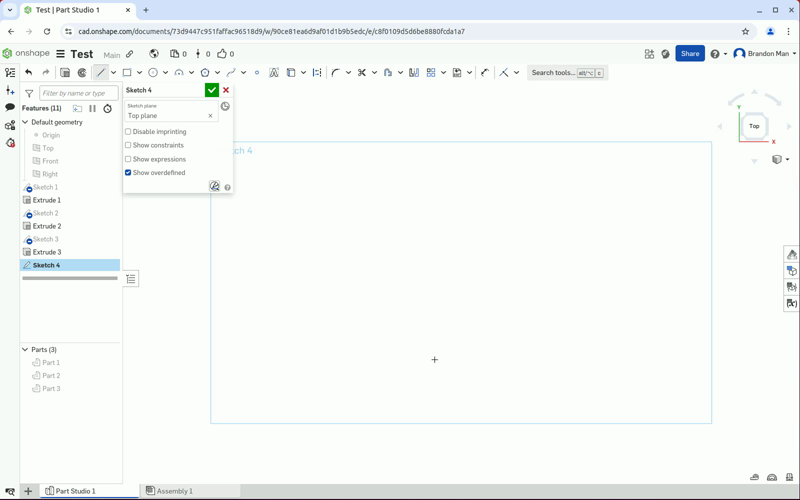
click(434, 359)
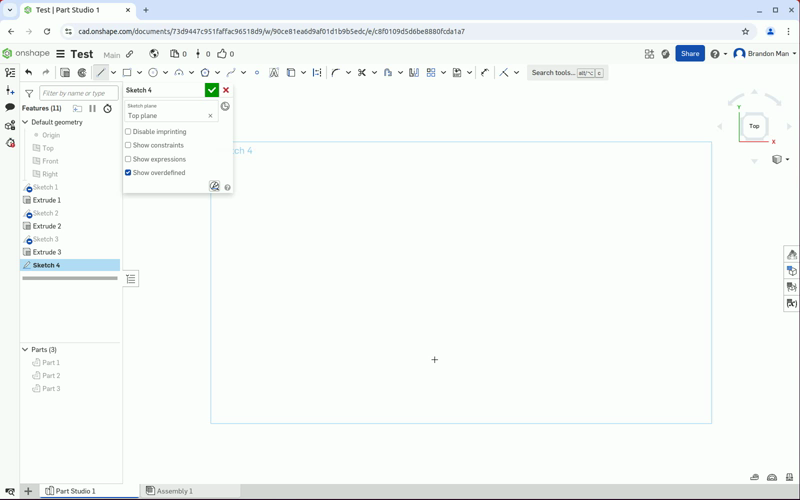
key_up(shift)
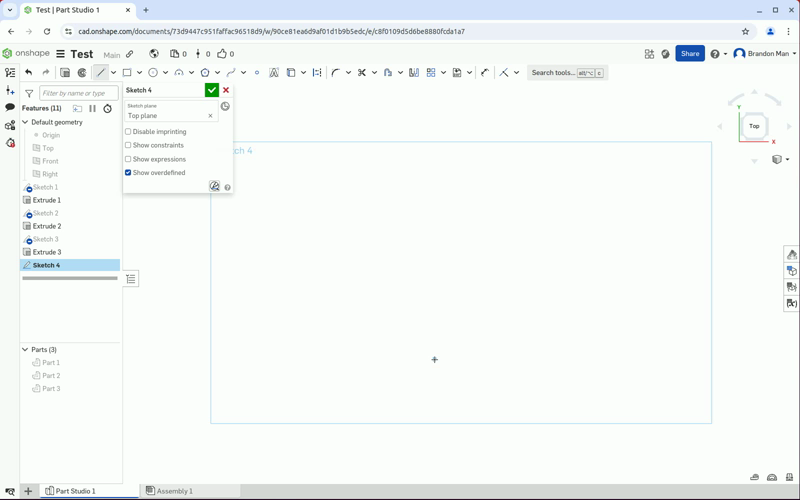
key_down(shift)
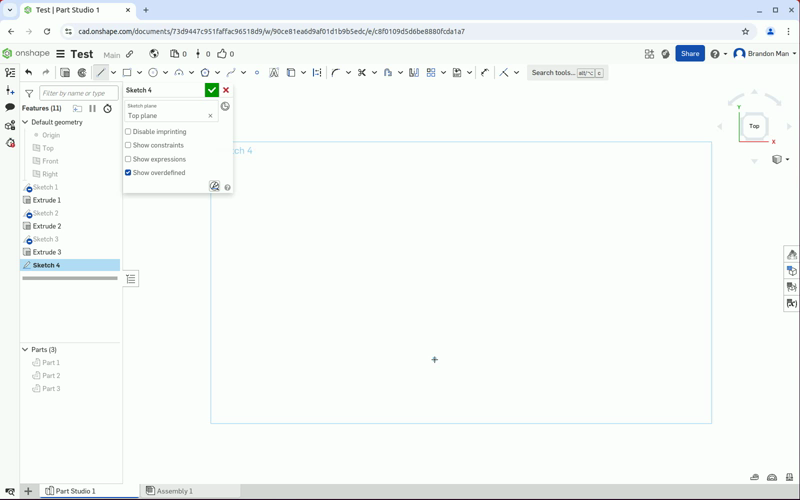
mouse_move(464, 359)
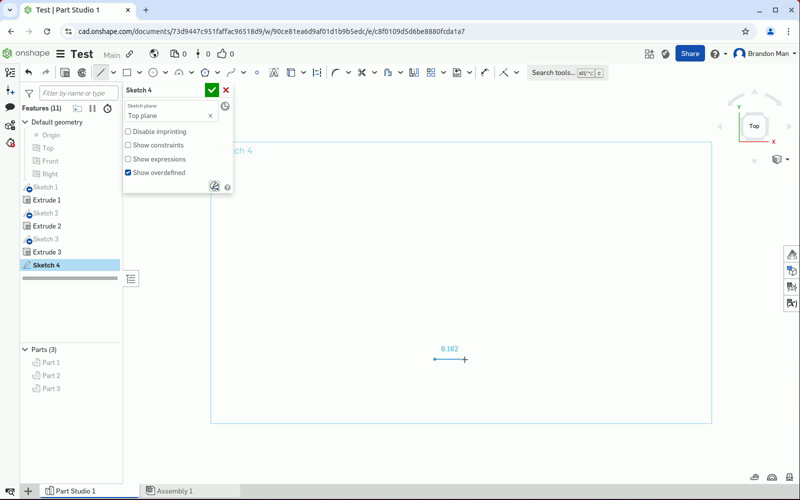
mouse_move(487, 359)
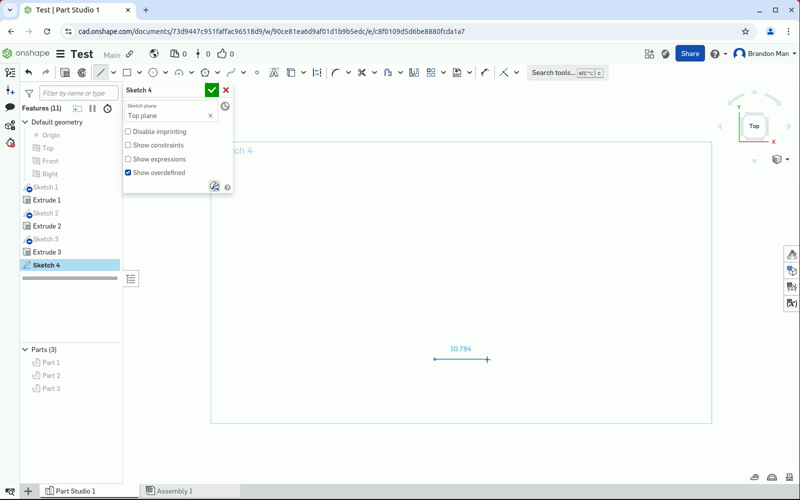
click(487, 359)
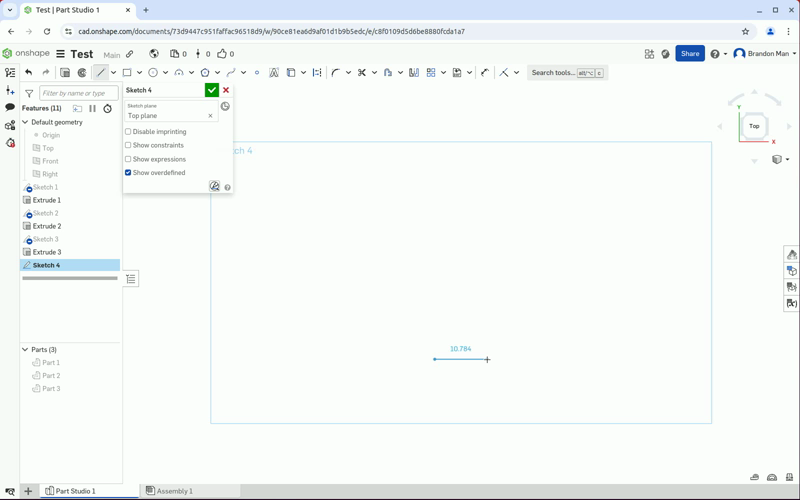
key_up(shift)
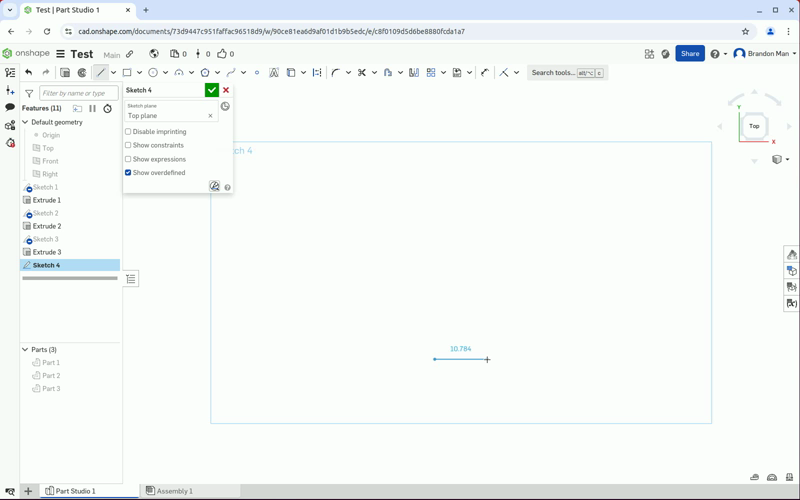
key_down(shift)
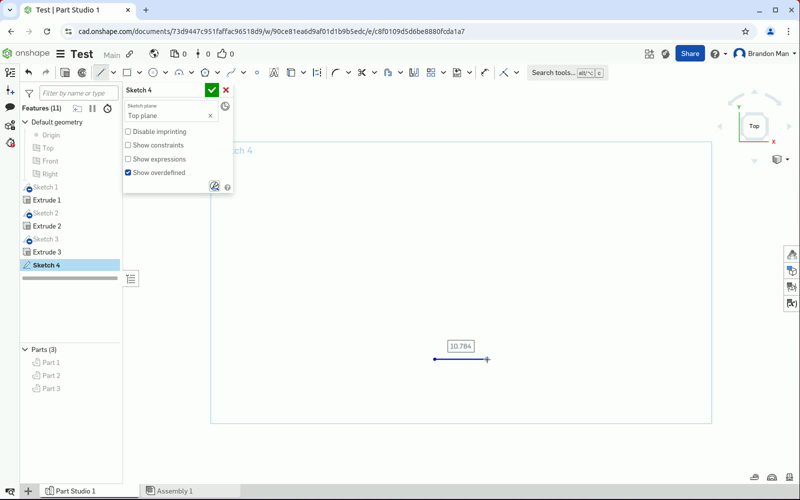
mouse_move(487, 257)
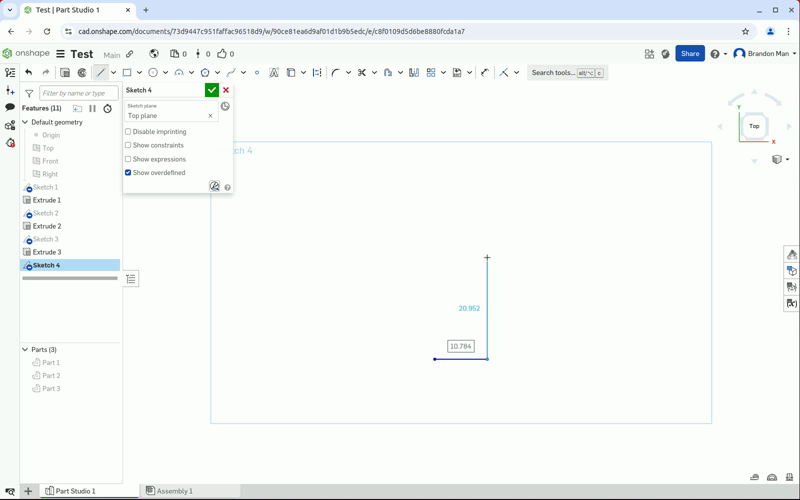
click(487, 257)
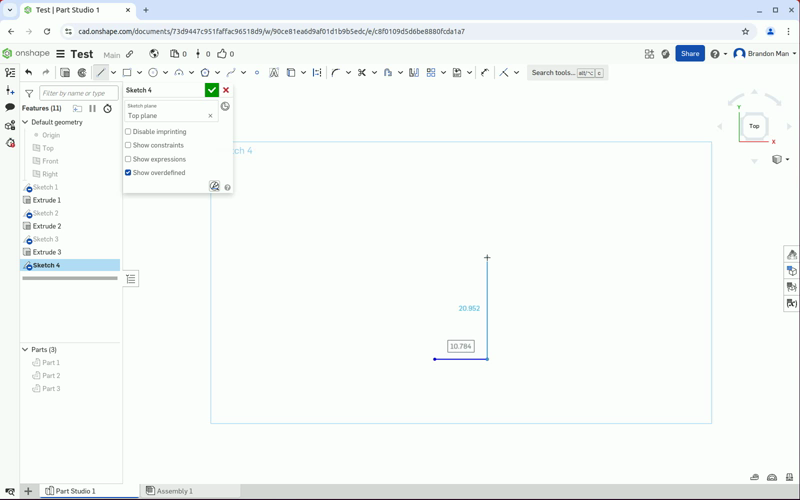
key_up(shift)
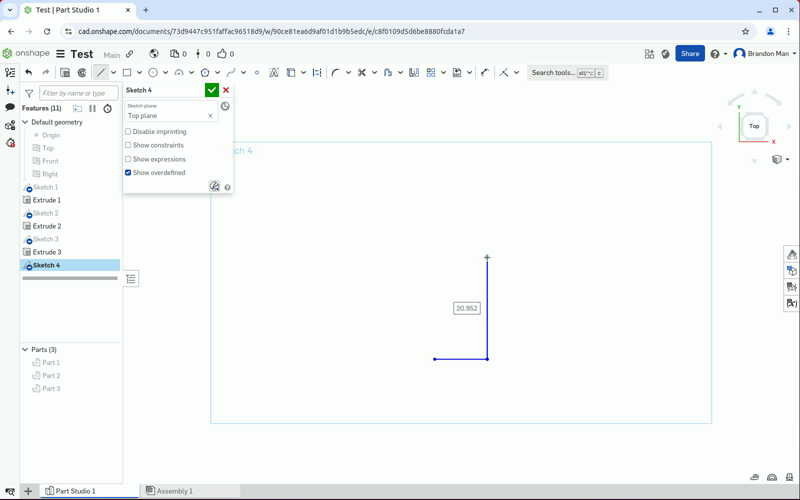
key(esc)
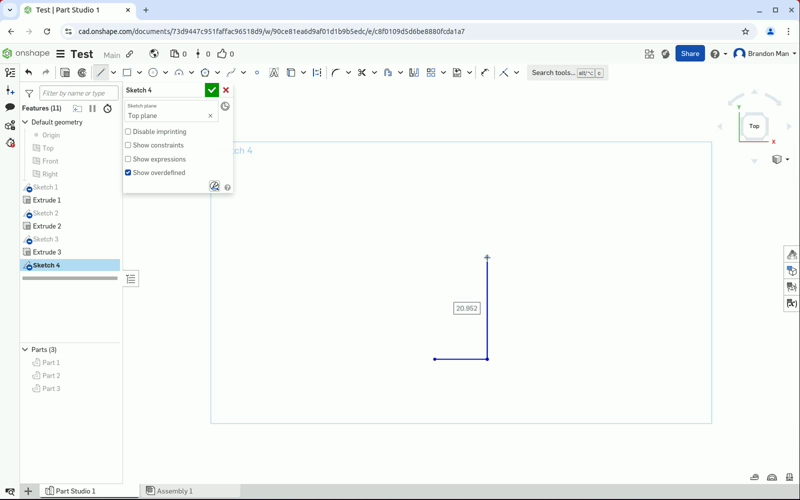
key(a)
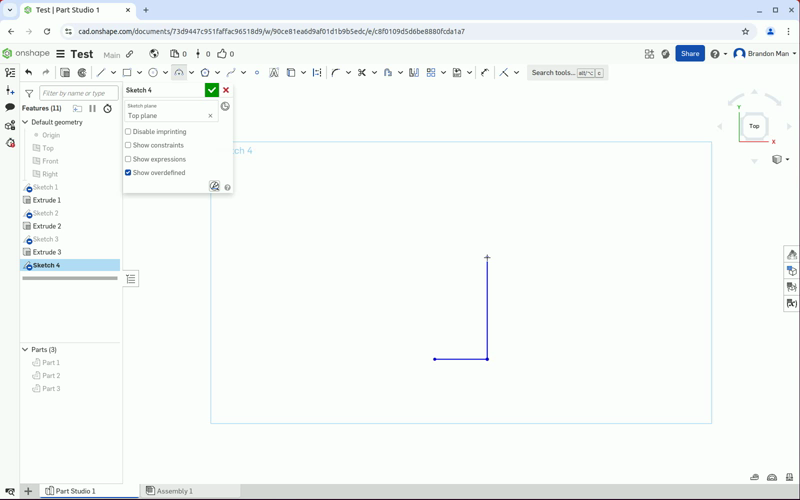
mouse_move(487, 257)
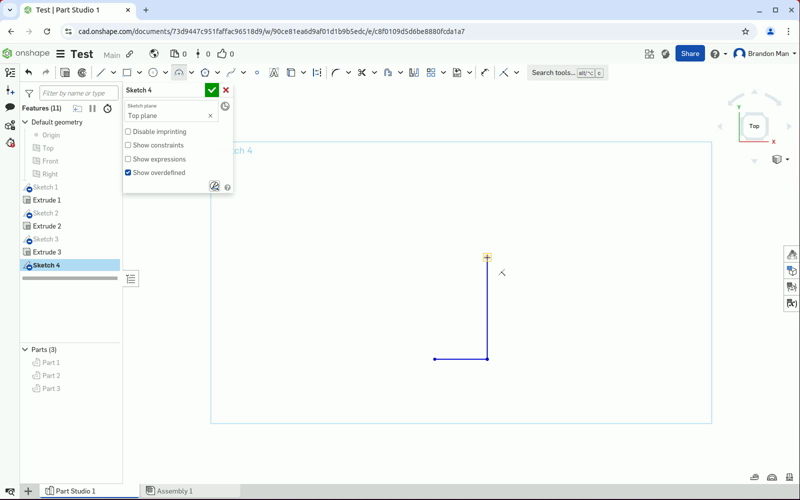
click(487, 257)
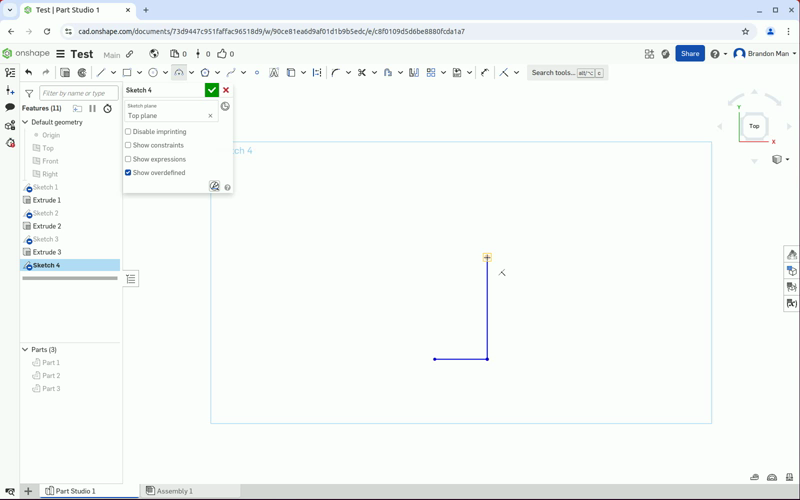
key_down(shift)
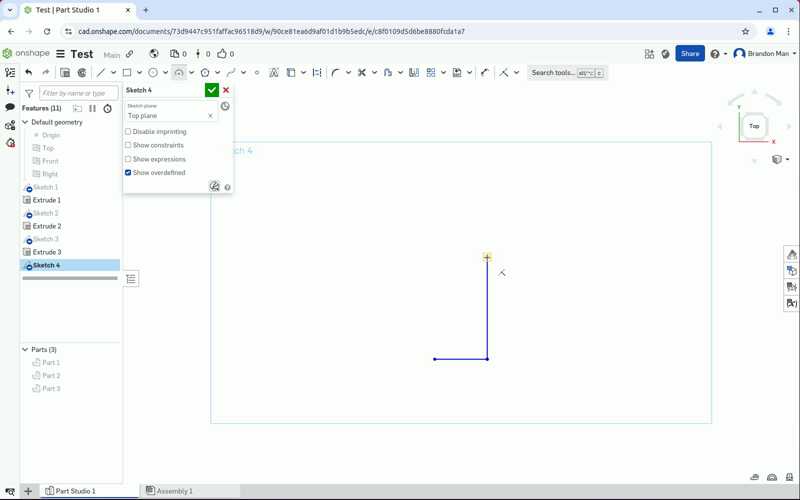
mouse_move(434, 257)
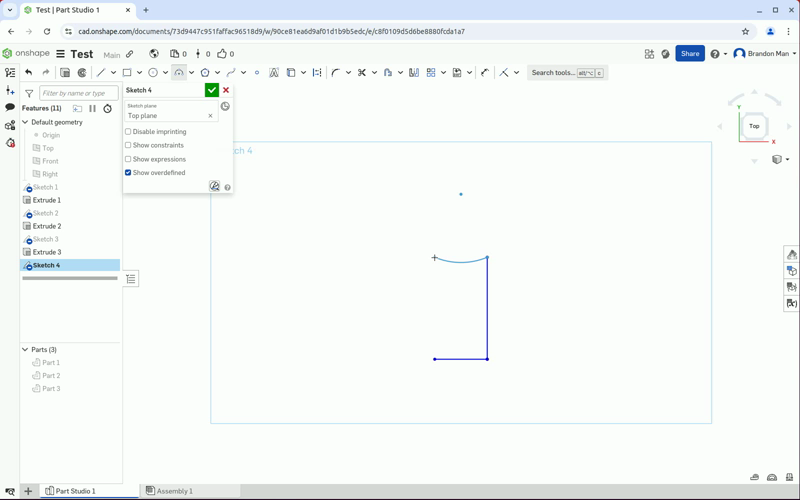
click(434, 257)
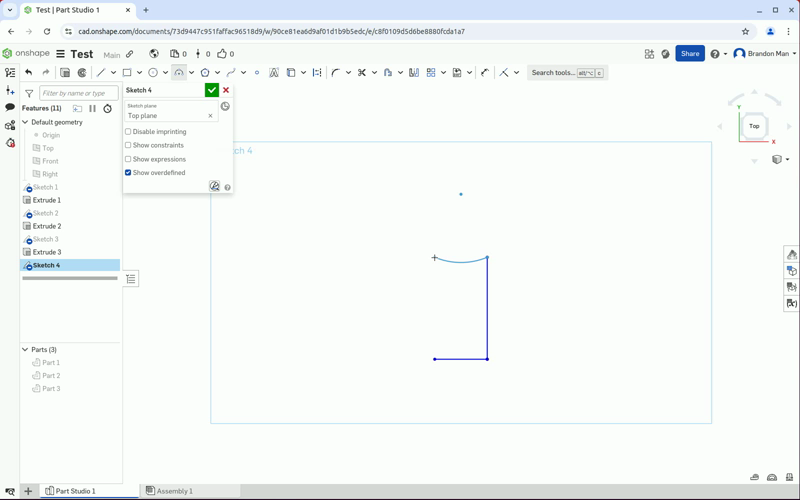
mouse_move(461, 246)
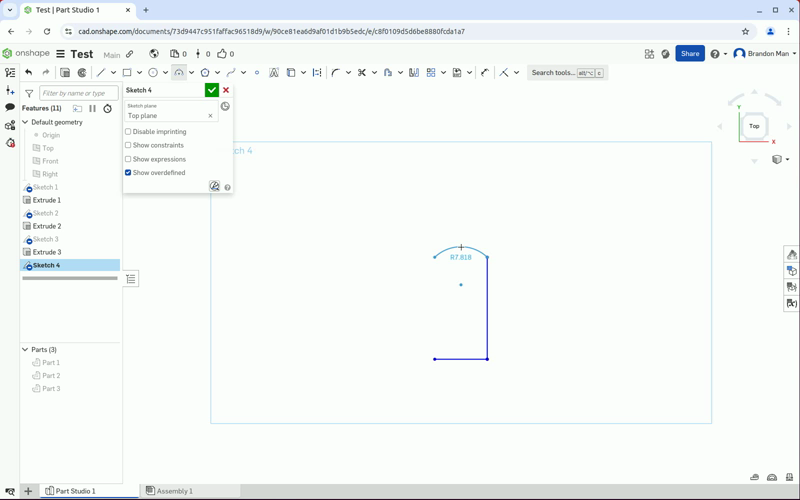
click(461, 246)
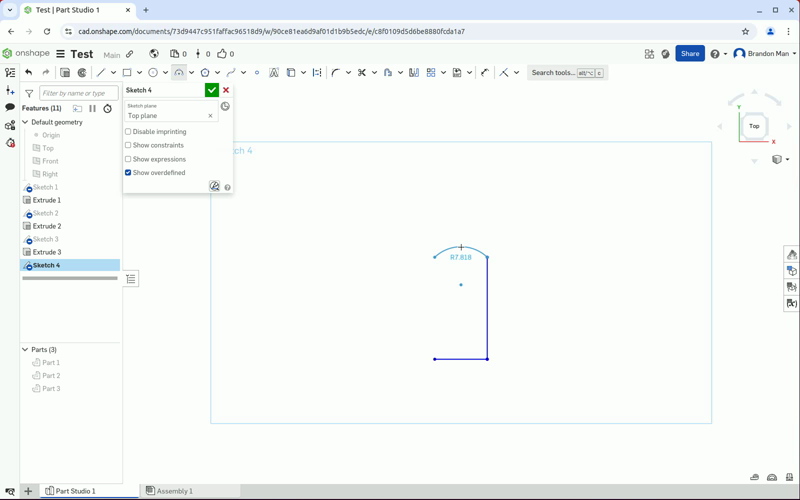
key_up(shift)
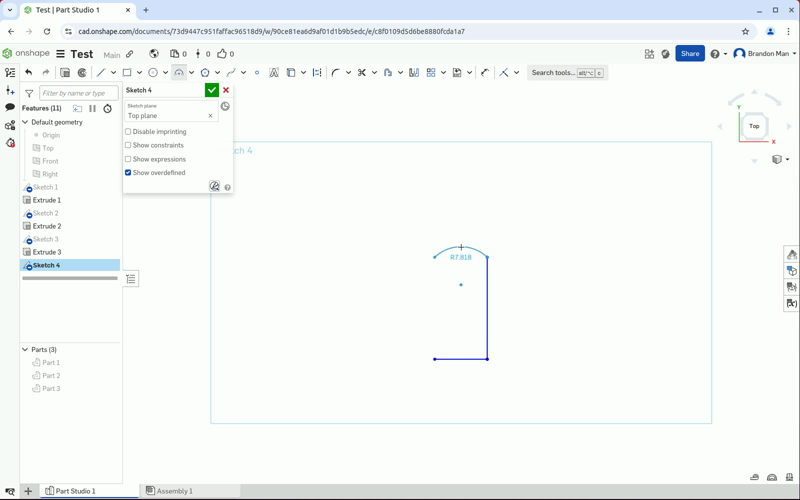
key(esc)
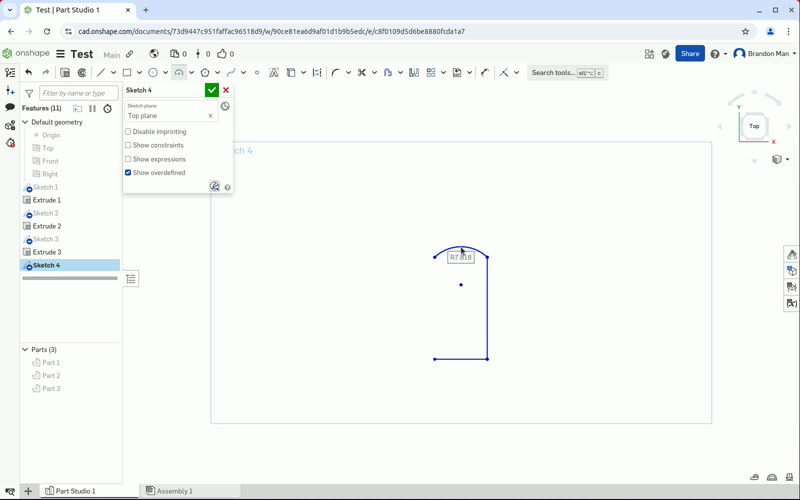
key(l)
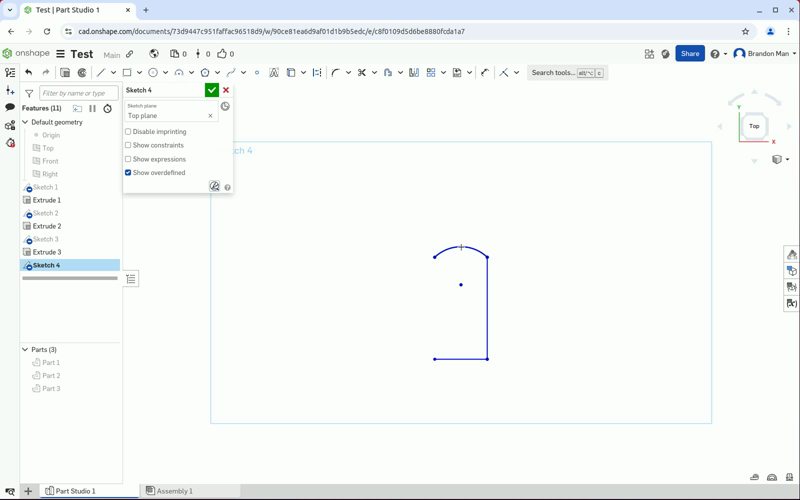
mouse_move(434, 257)
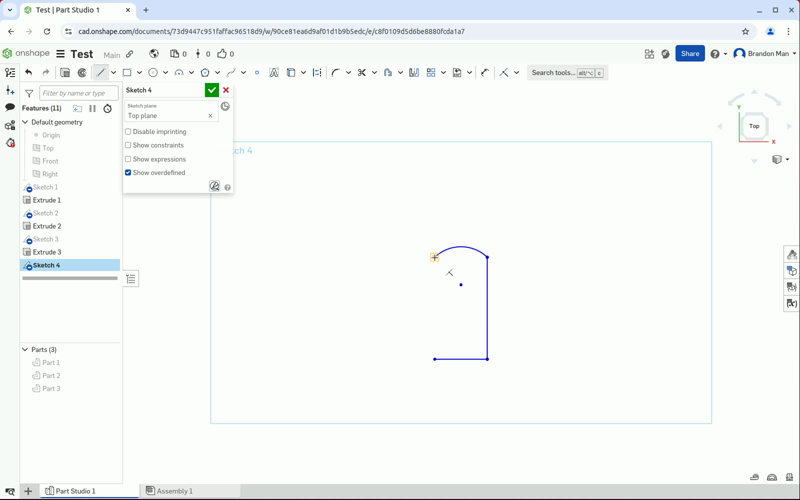
click(434, 257)
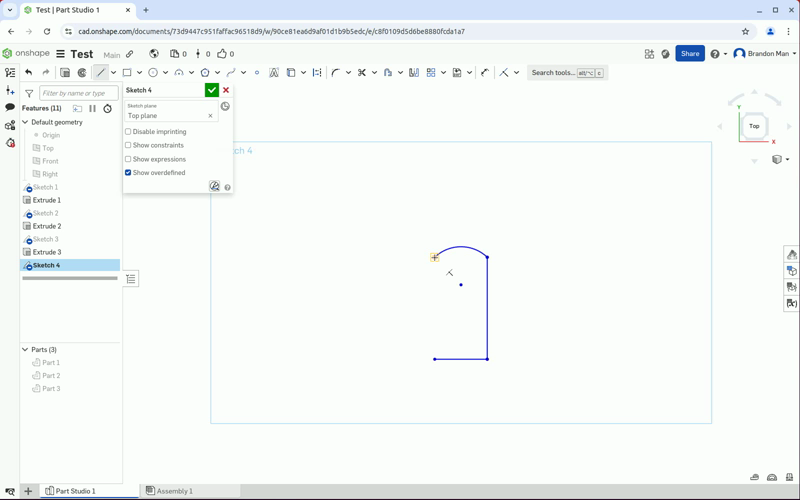
key_down(shift)
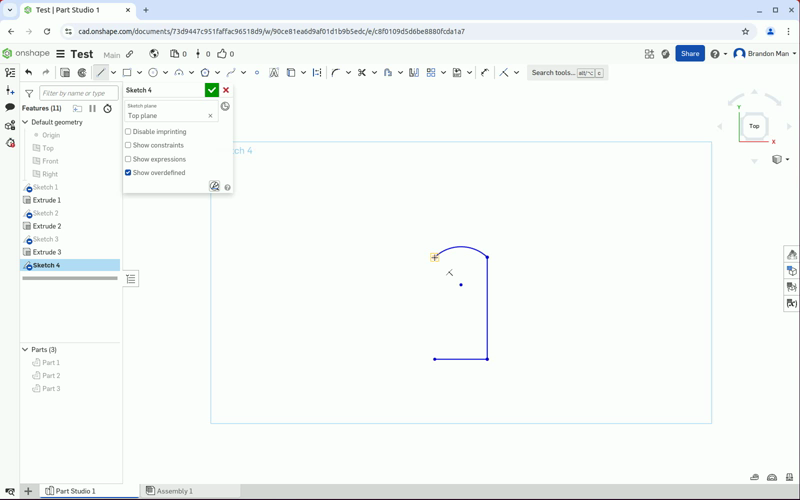
mouse_move(434, 359)
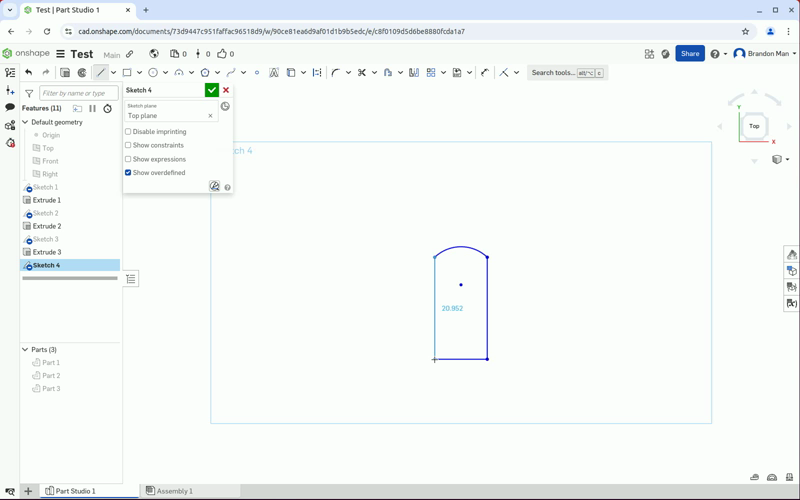
key_up(shift)
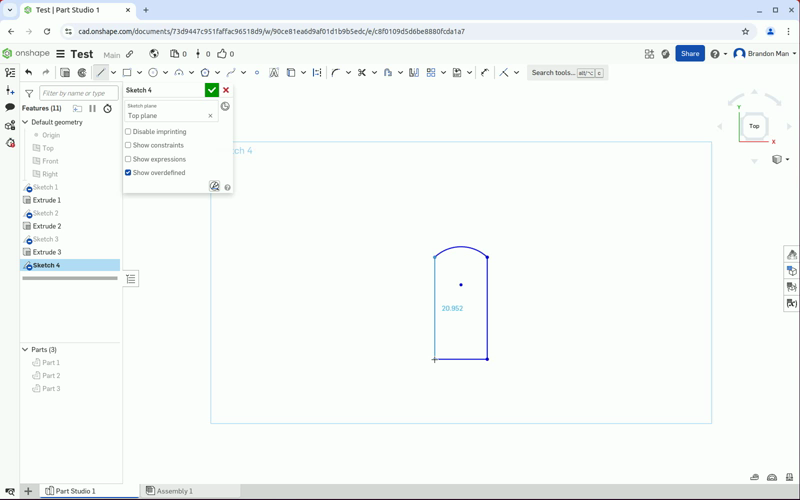
click(434, 359)
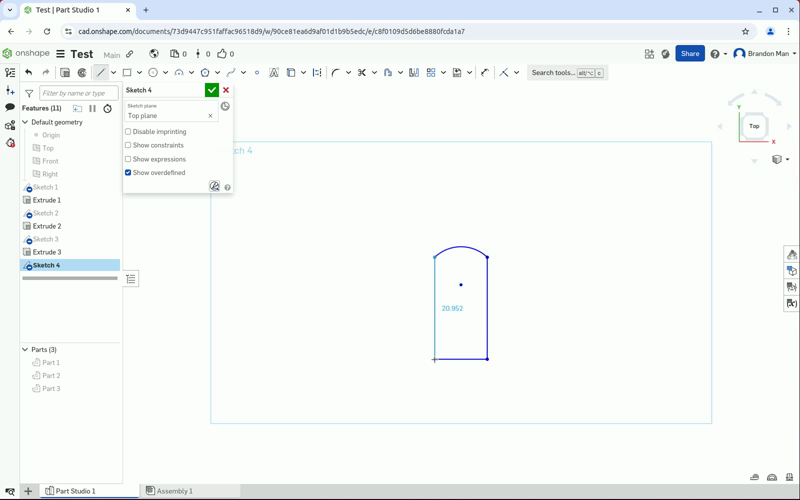
key(esc)
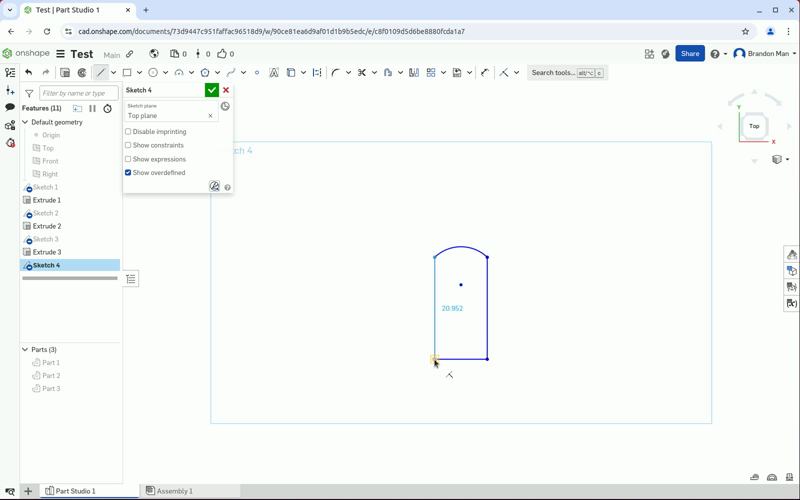
key(c)
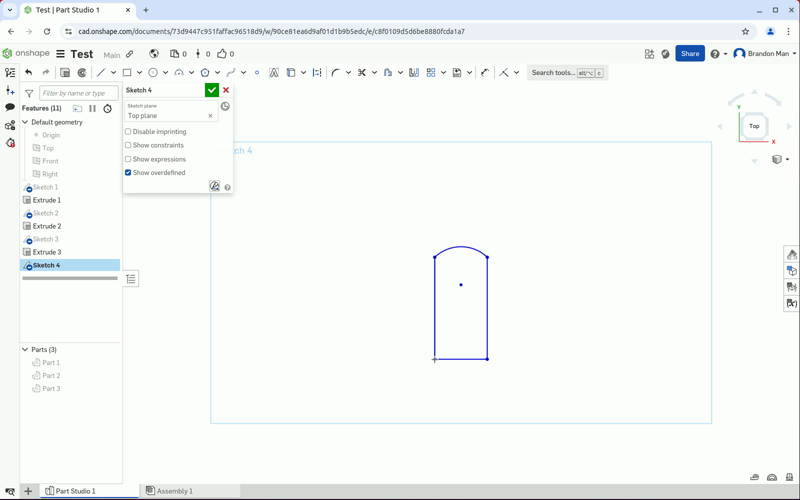
key_down(shift)
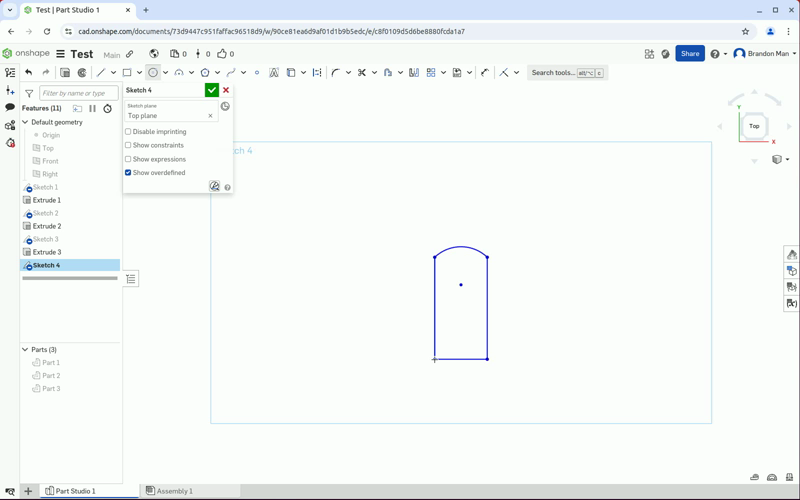
mouse_move(461, 283)
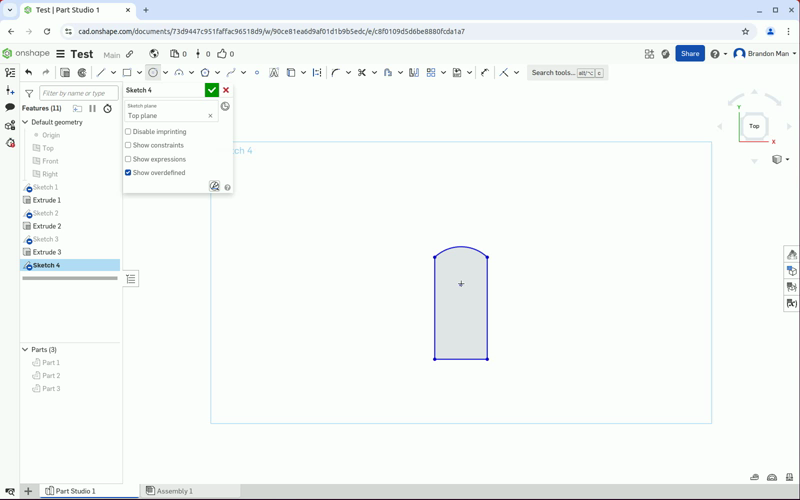
click(461, 283)
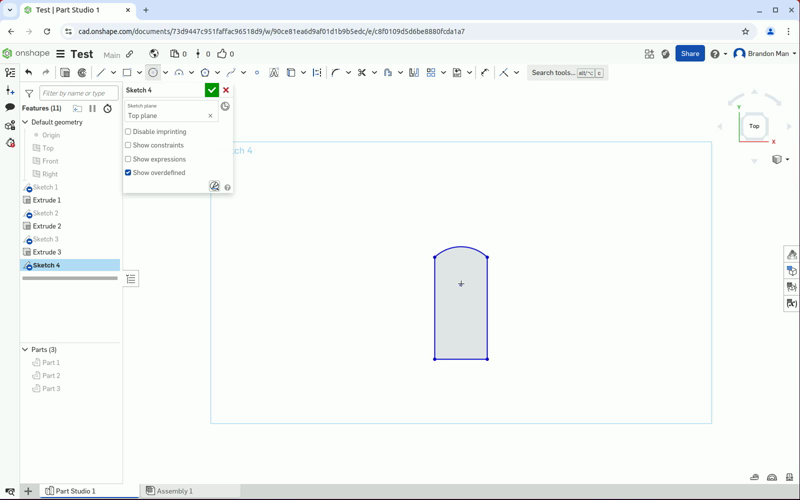
key_up(shift)
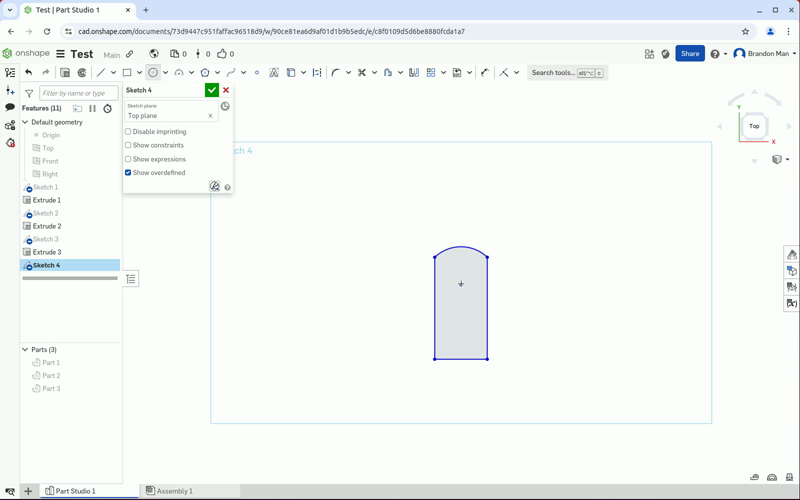
mouse_move(479, 283)
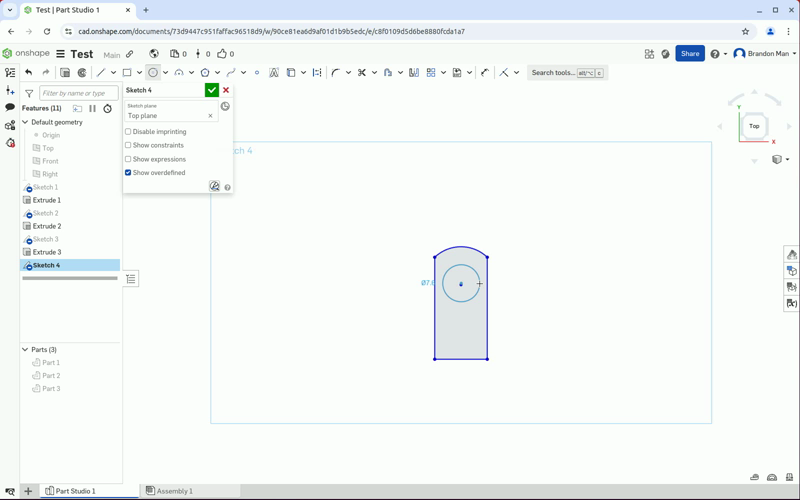
click(479, 283)
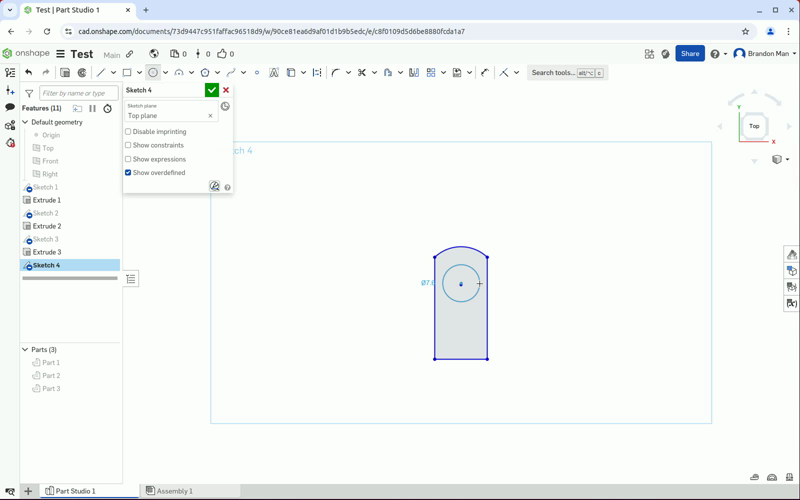
key(esc)
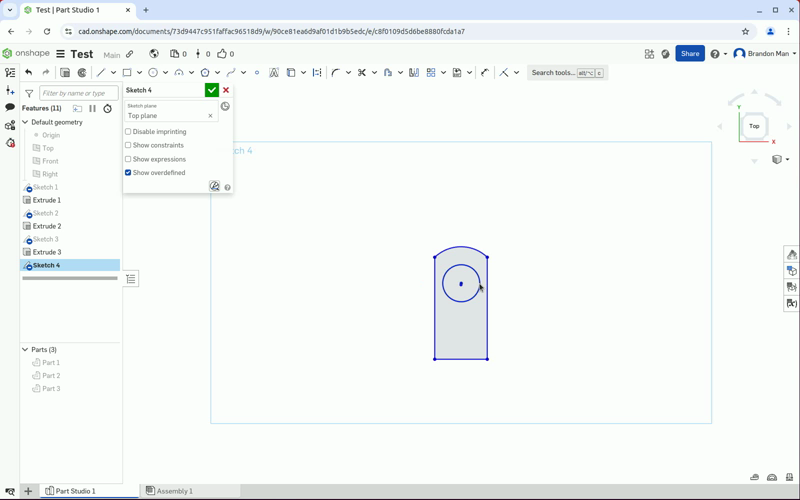
mouse_move(477, 334)
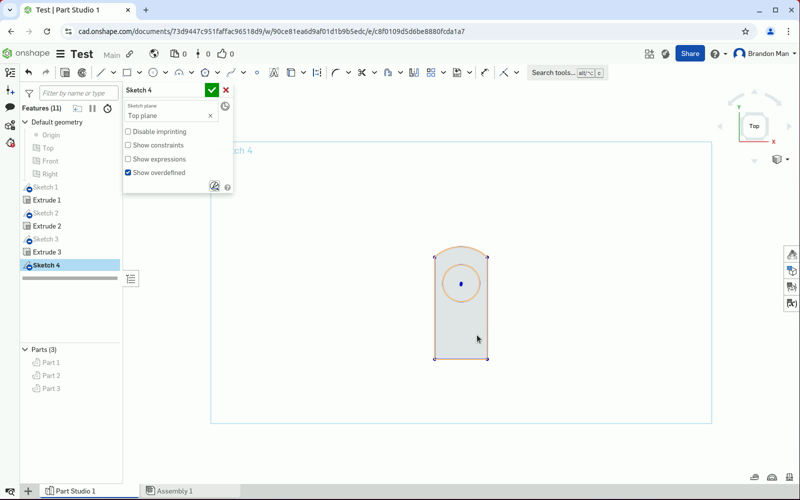
click(477, 334)
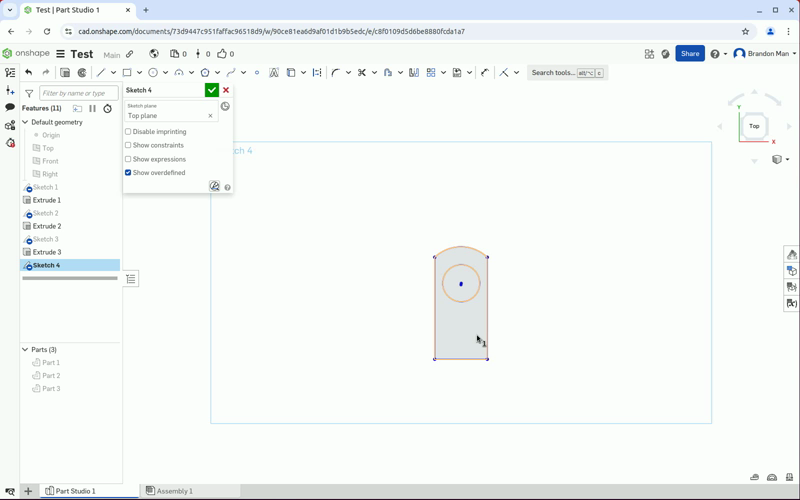
mouse_move(73, 352)
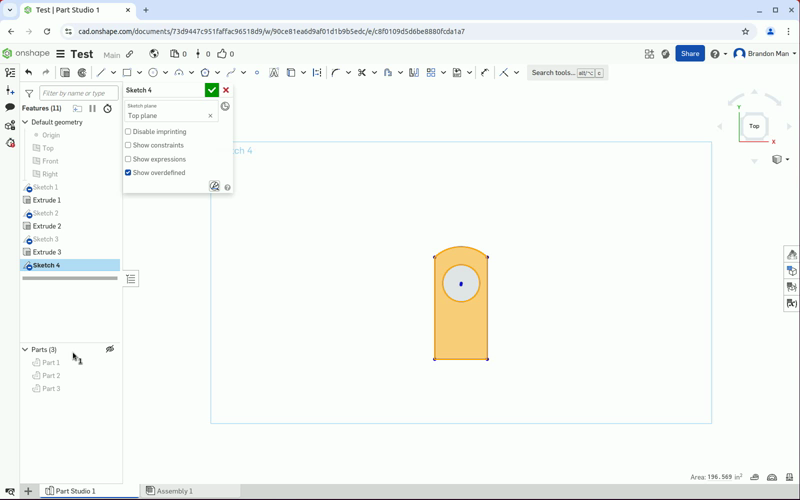
key(shift+y)
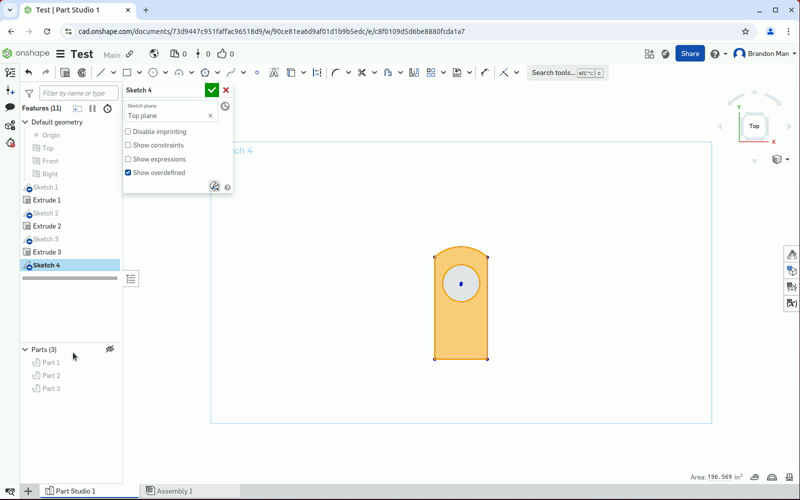
key(shift+e)
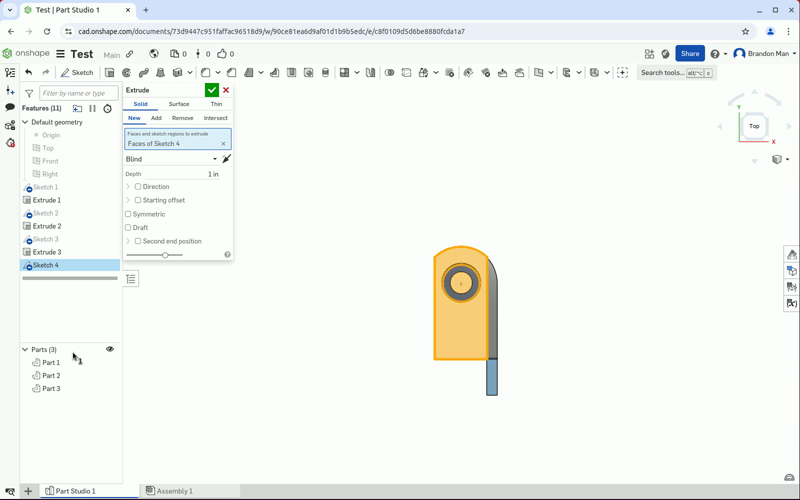
mouse_move(143, 106)
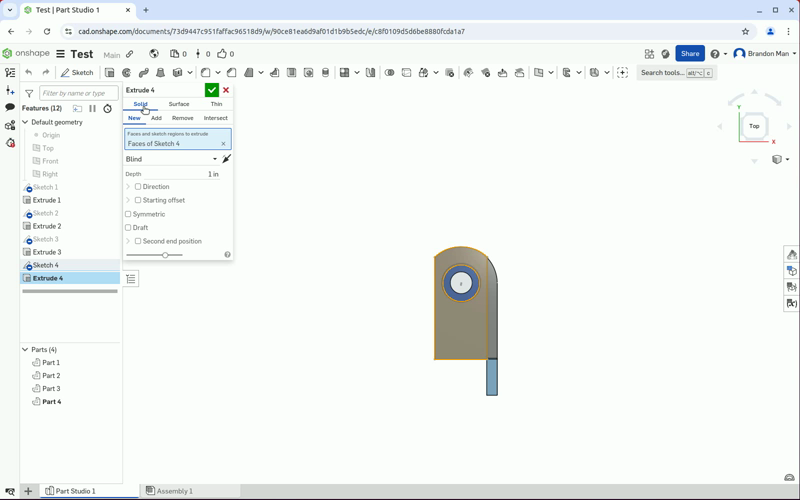
click(143, 106)
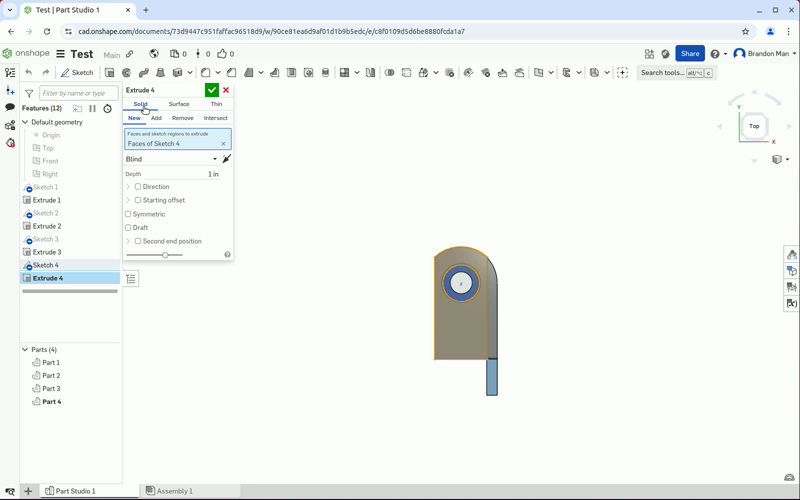
mouse_move(137, 120)
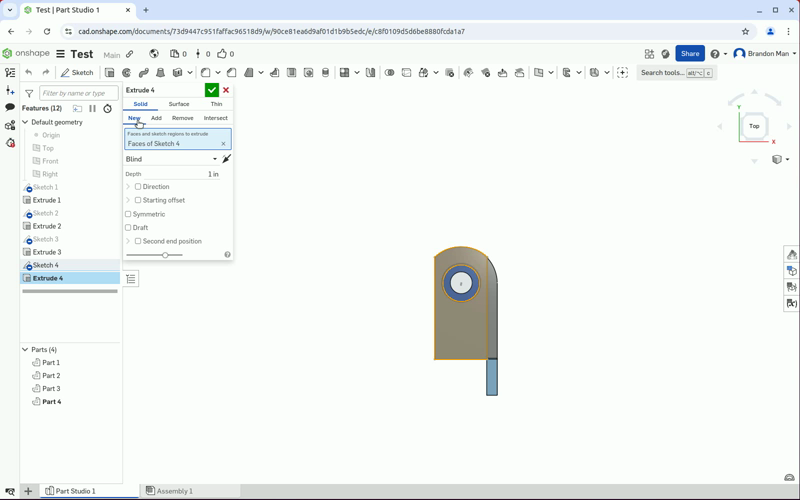
click(137, 120)
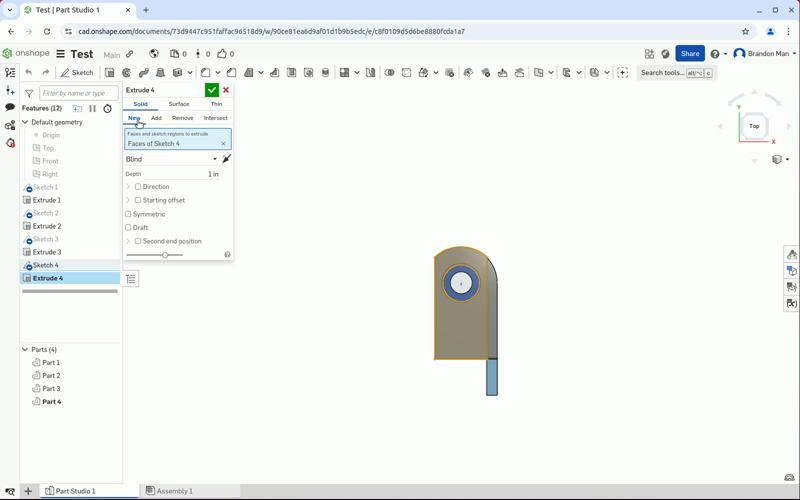
key(tab, 4)
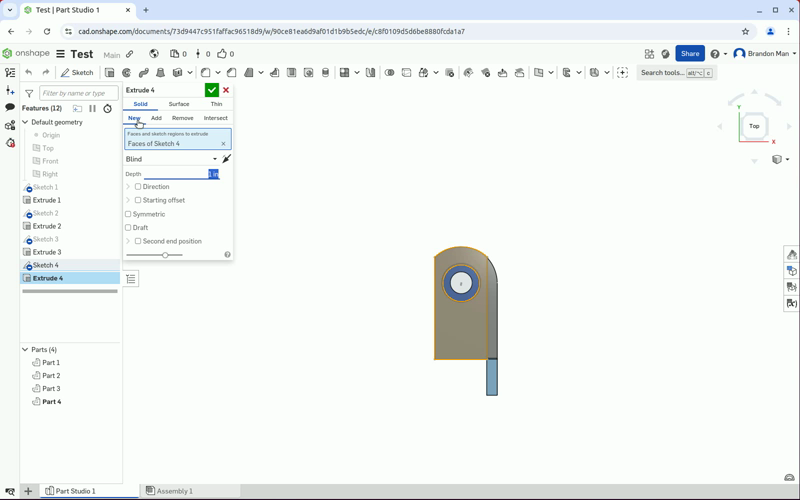
text(-1.926)
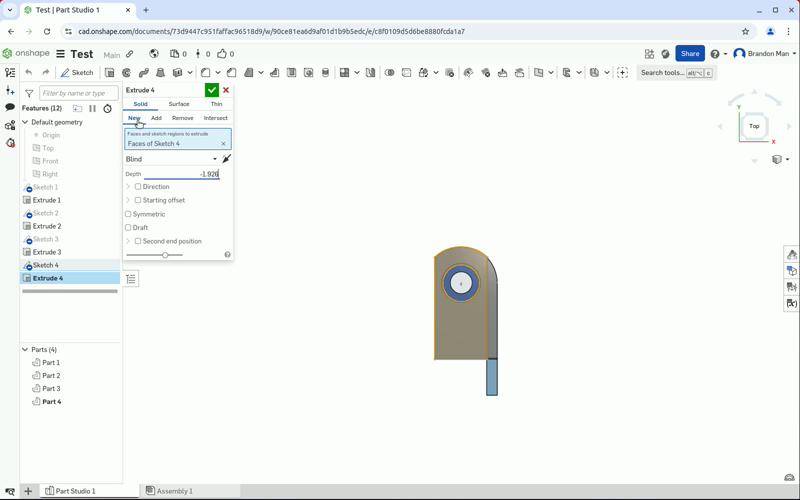
key(enter)
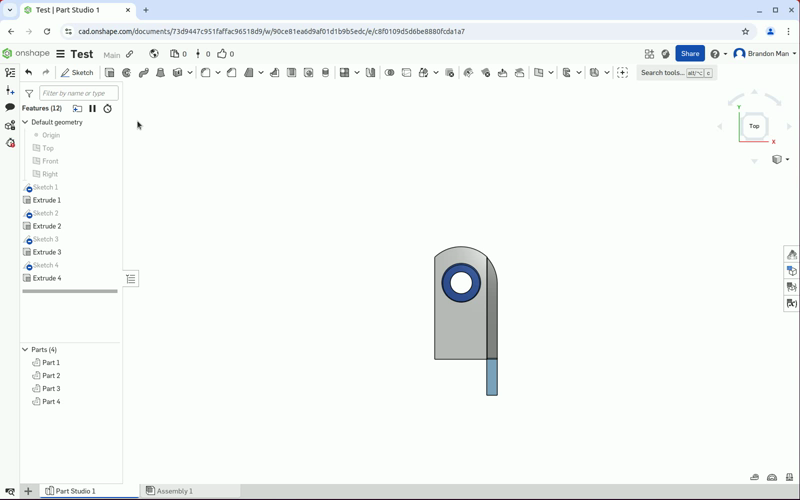
key(shift+h)
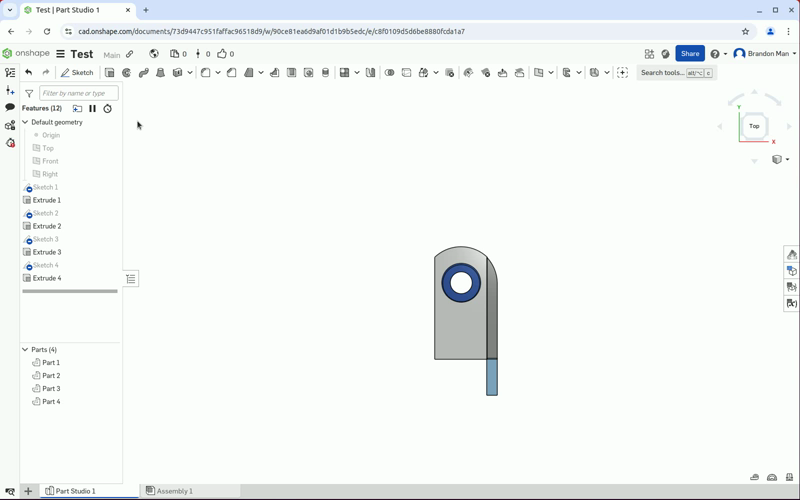
key(shift+h)
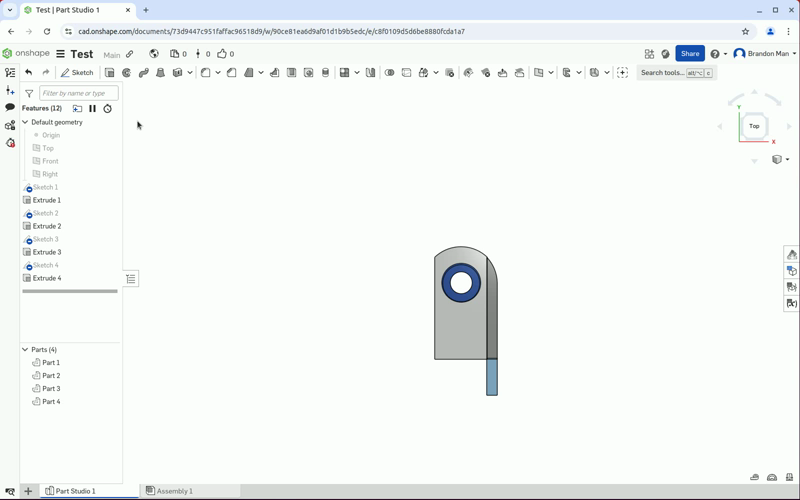
mouse_move(73, 189)
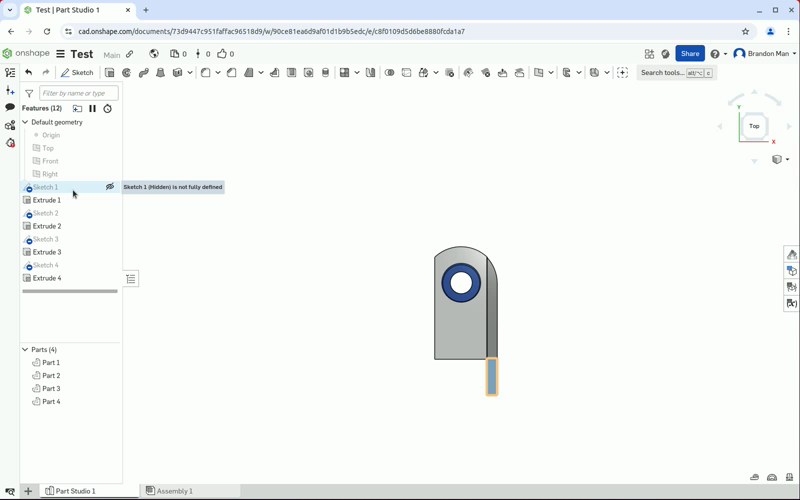
click(73, 189)
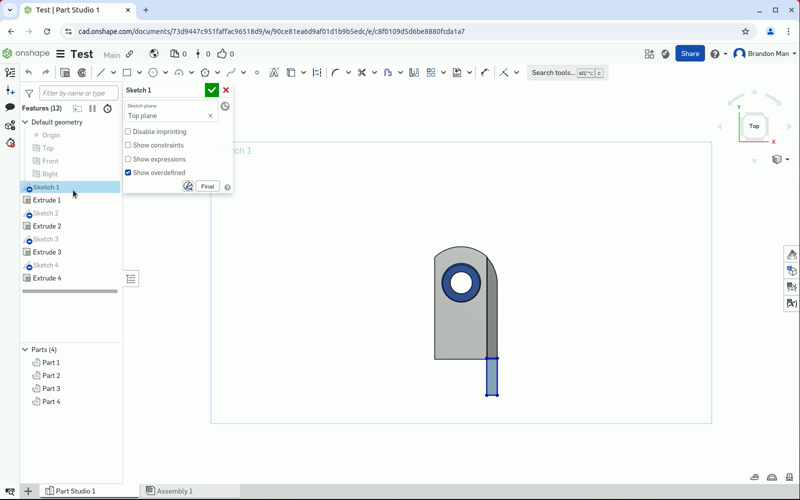
mouse_move(229, 92)
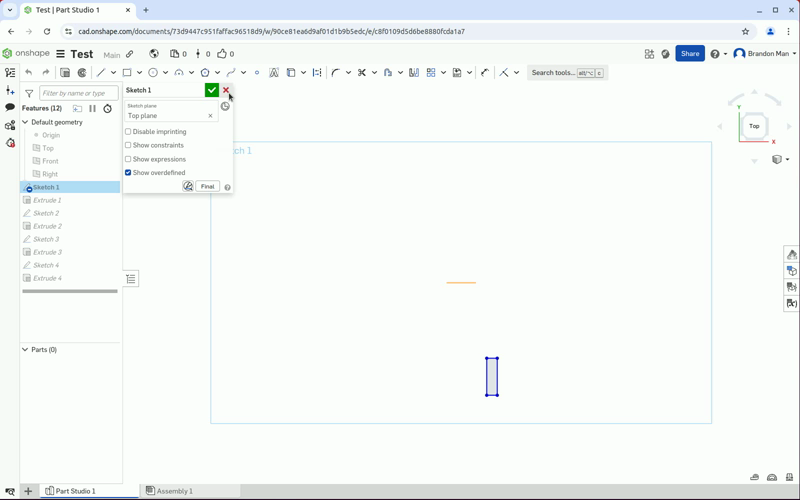
click(229, 92)
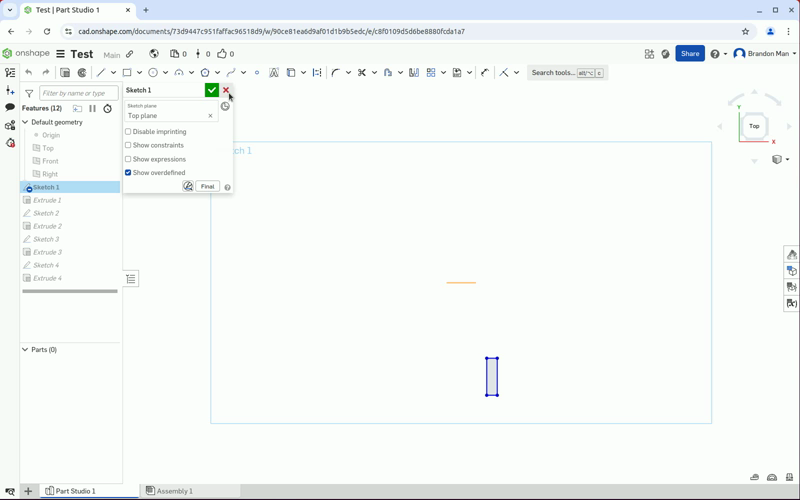
key(shift+s)
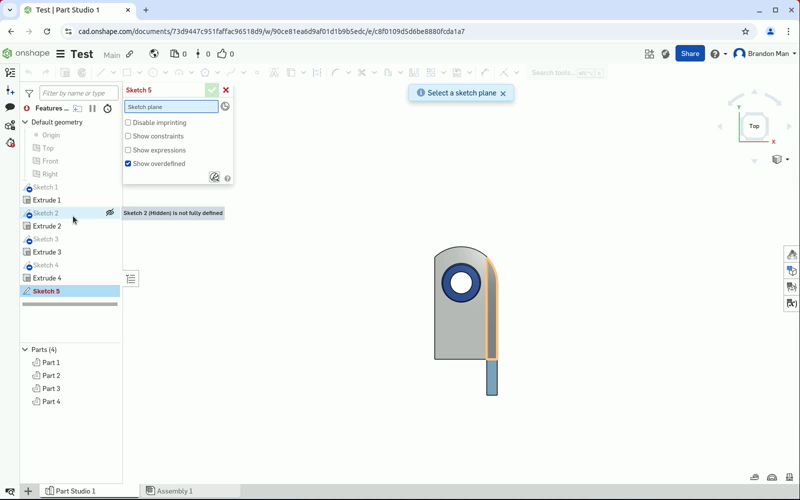
scroll(3)
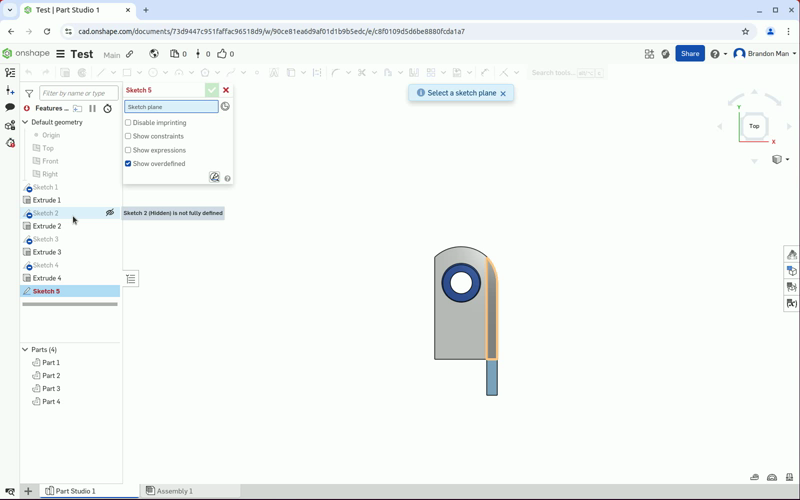
mouse_move(73, 150)
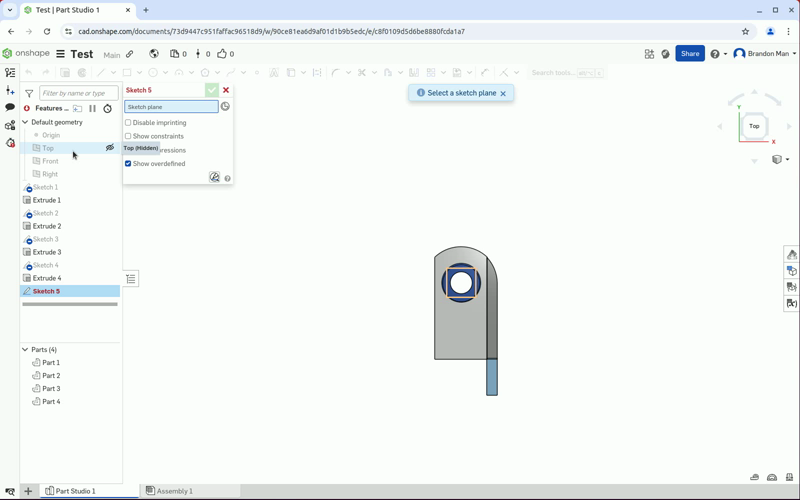
click(73, 150)
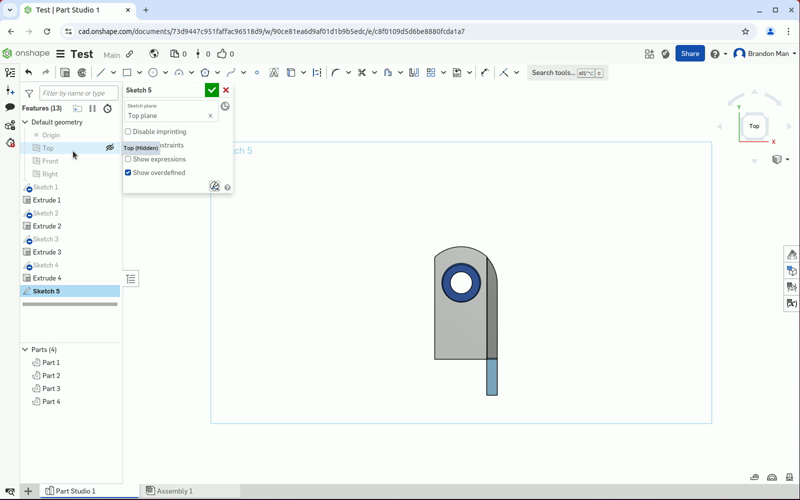
mouse_move(73, 352)
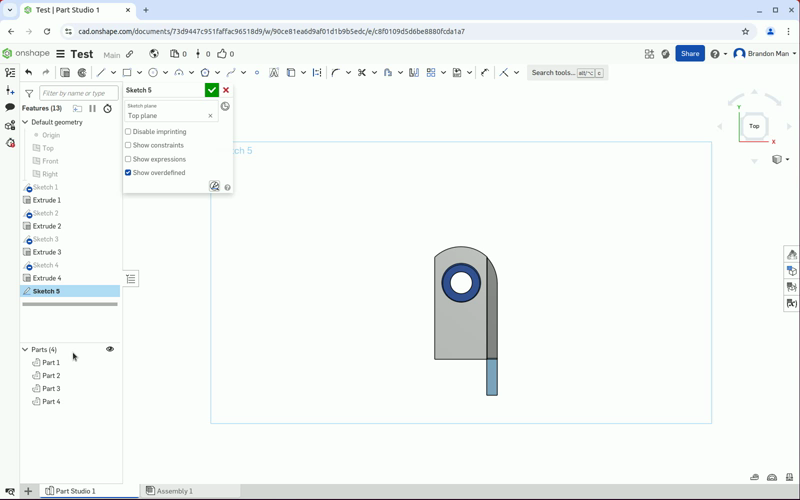
key(y)
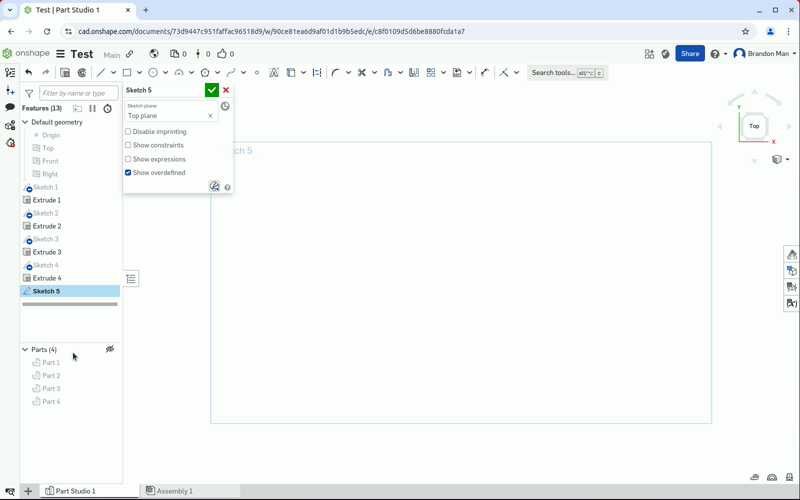
key(l)
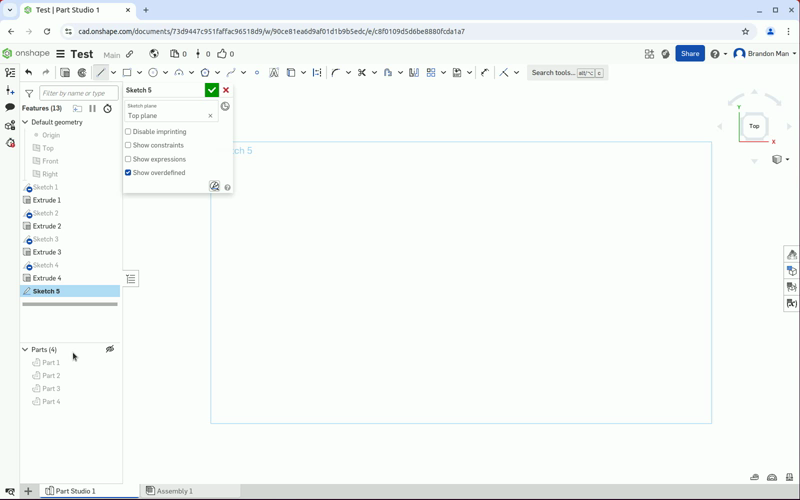
key_down(shift)
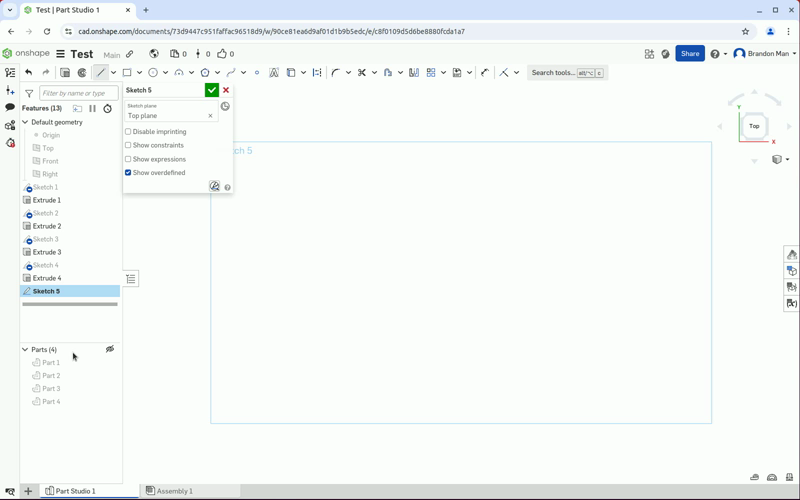
mouse_move(424, 359)
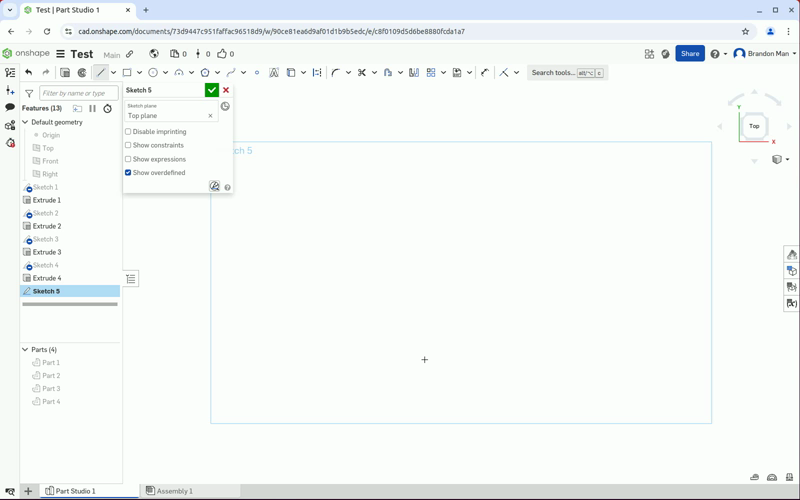
click(424, 359)
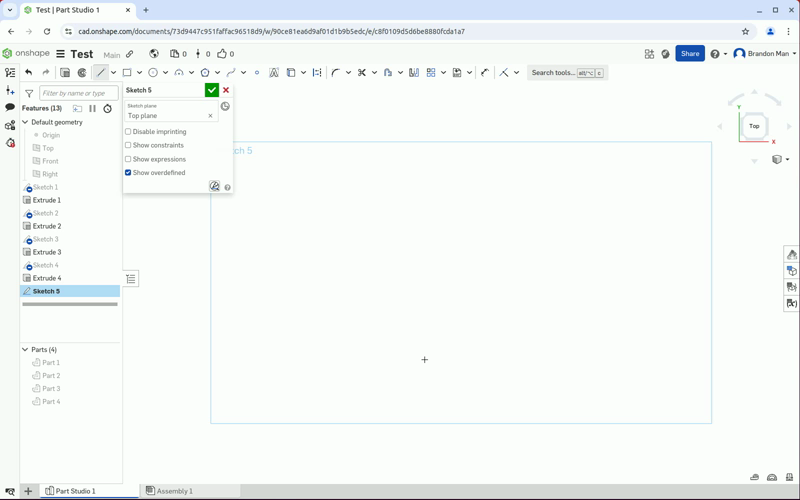
key_up(shift)
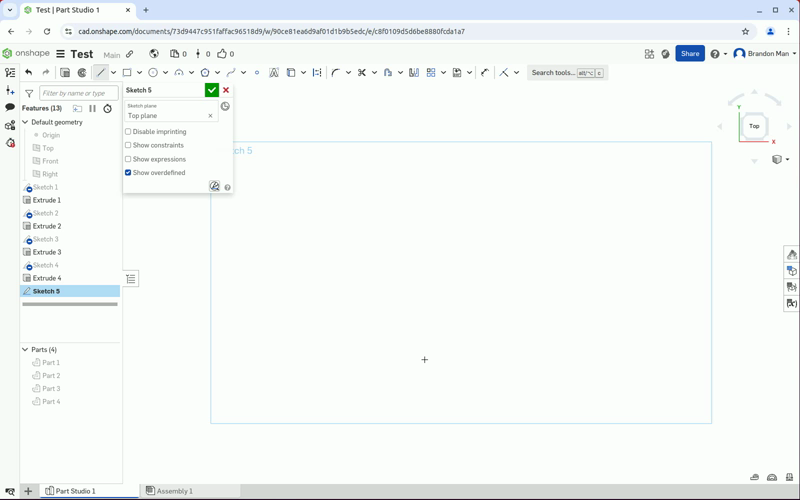
key_down(shift)
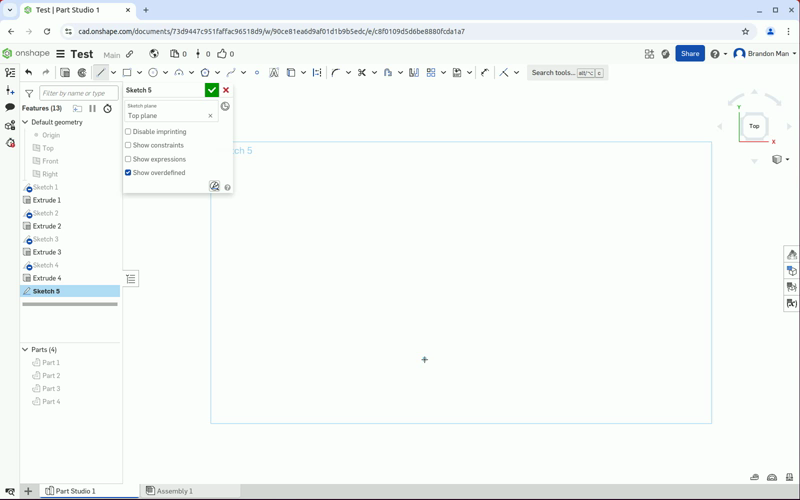
mouse_move(454, 359)
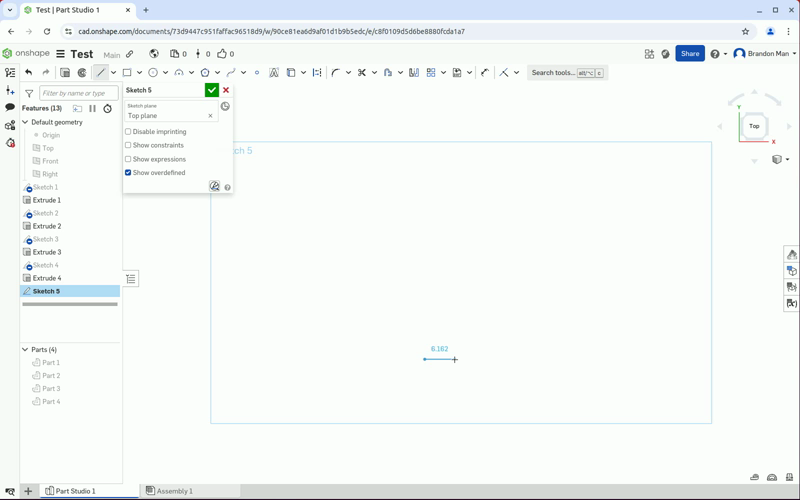
mouse_move(435, 359)
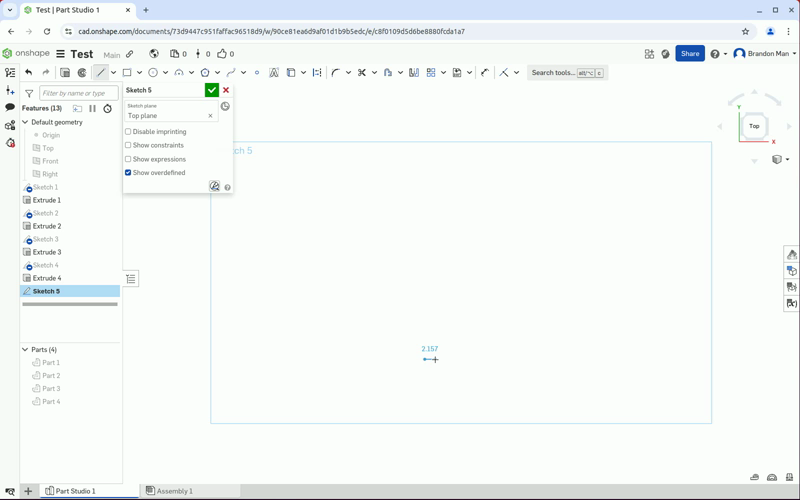
click(435, 359)
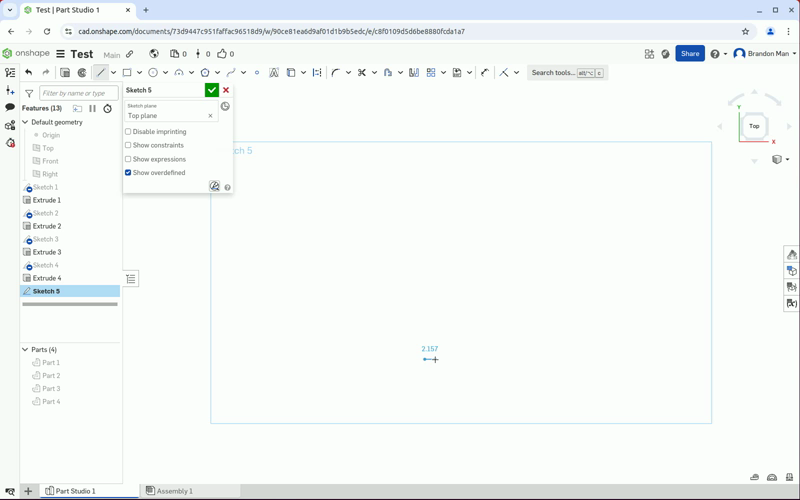
key_up(shift)
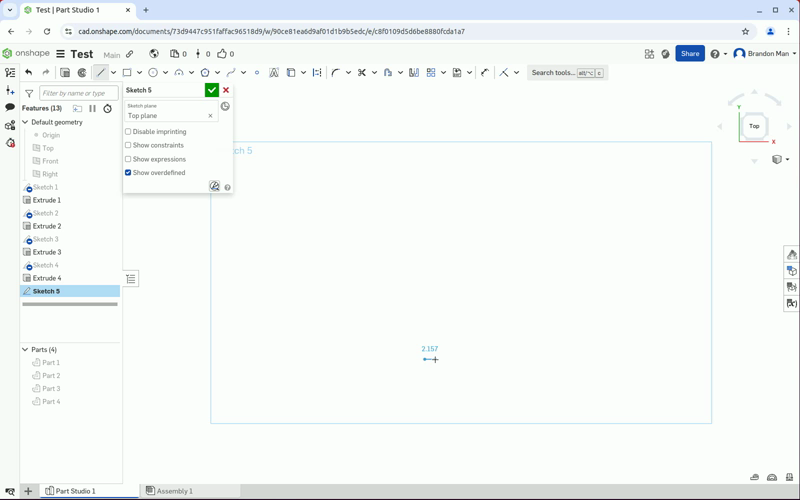
key_down(shift)
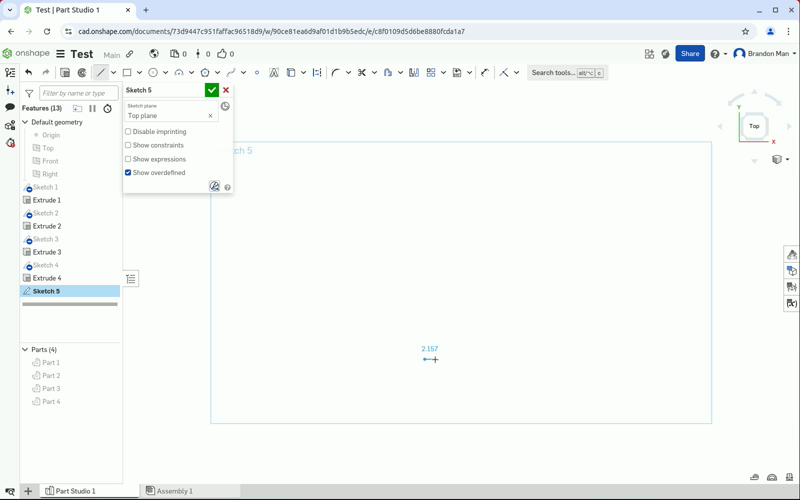
mouse_move(435, 257)
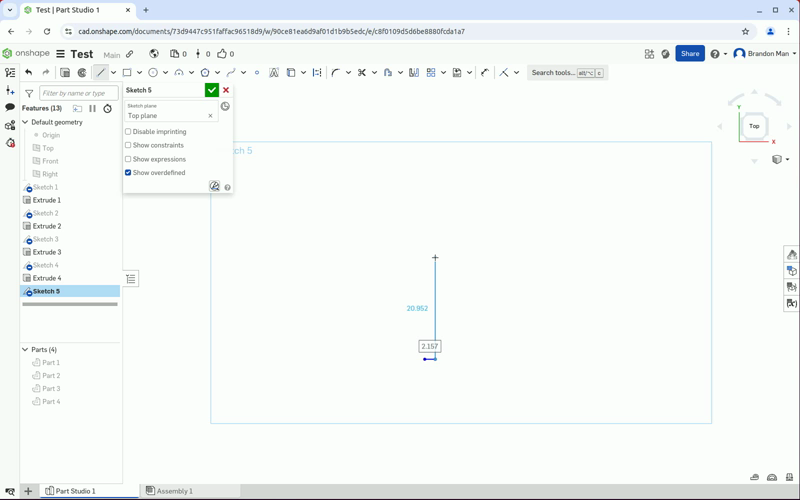
click(435, 257)
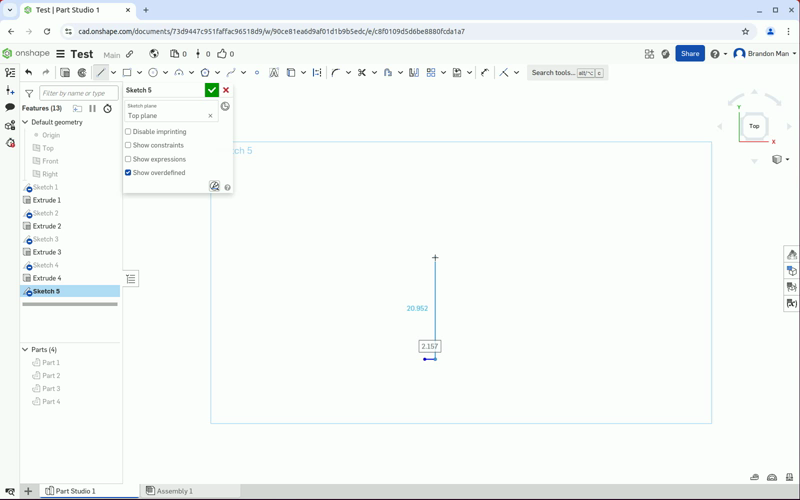
key_up(shift)
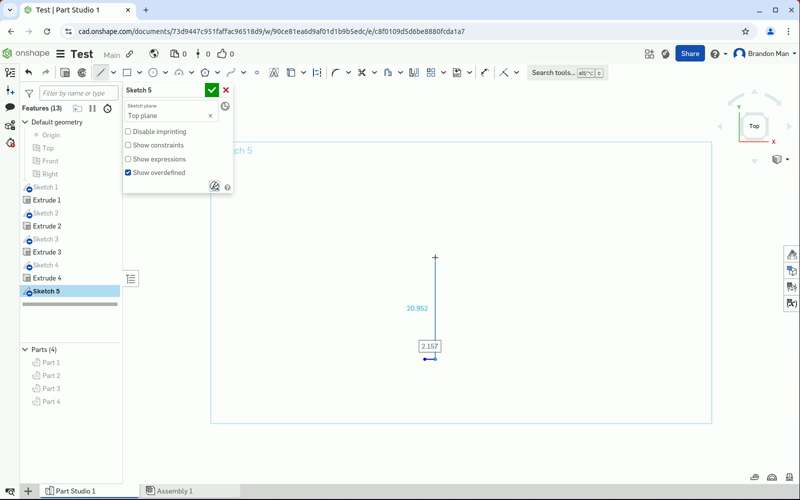
key(esc)
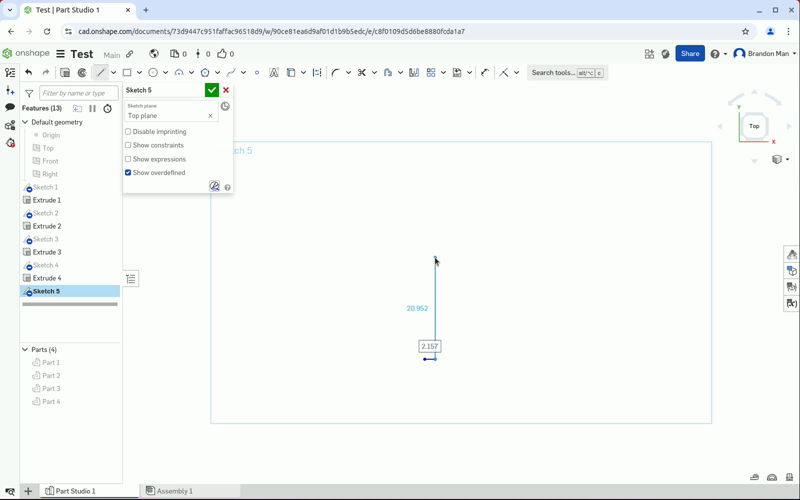
key(a)
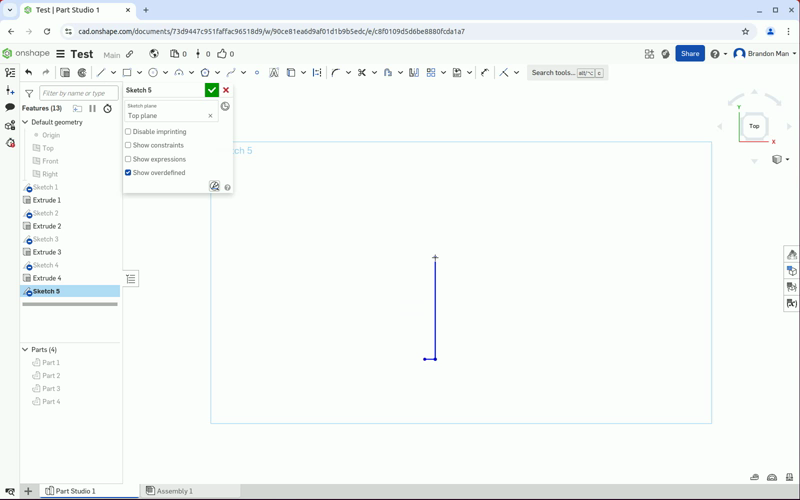
mouse_move(435, 257)
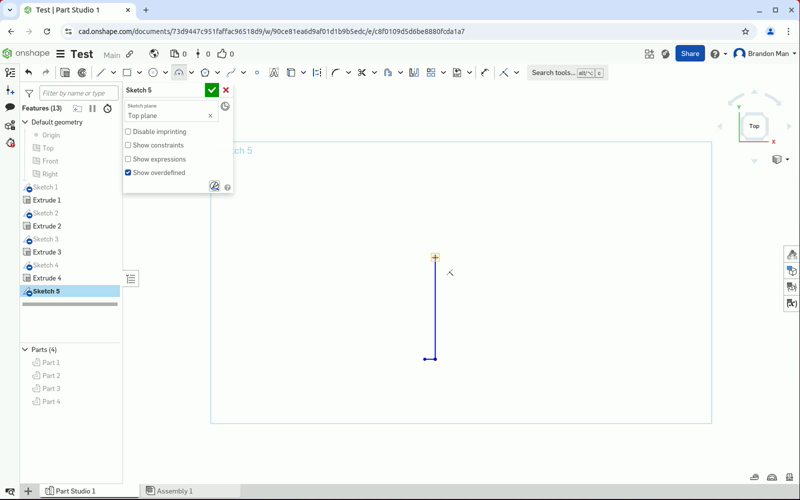
click(435, 257)
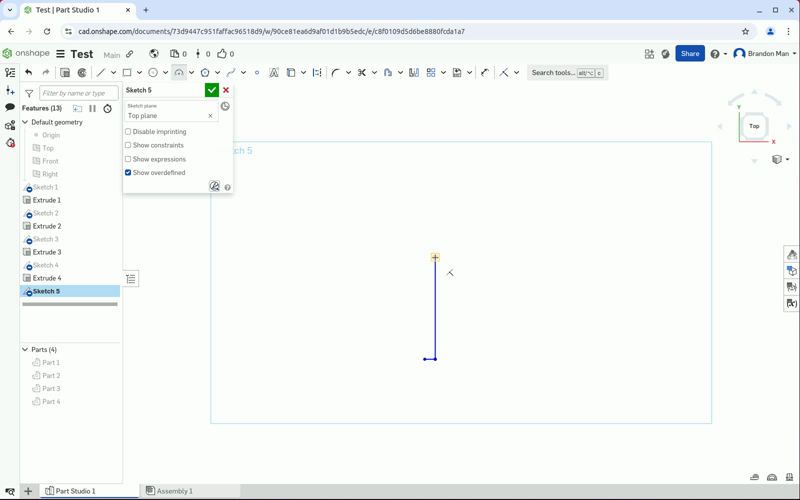
key_down(shift)
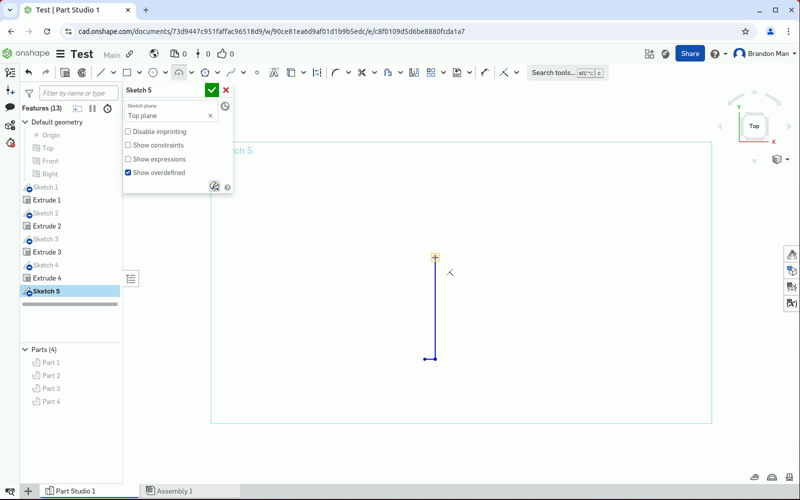
mouse_move(424, 282)
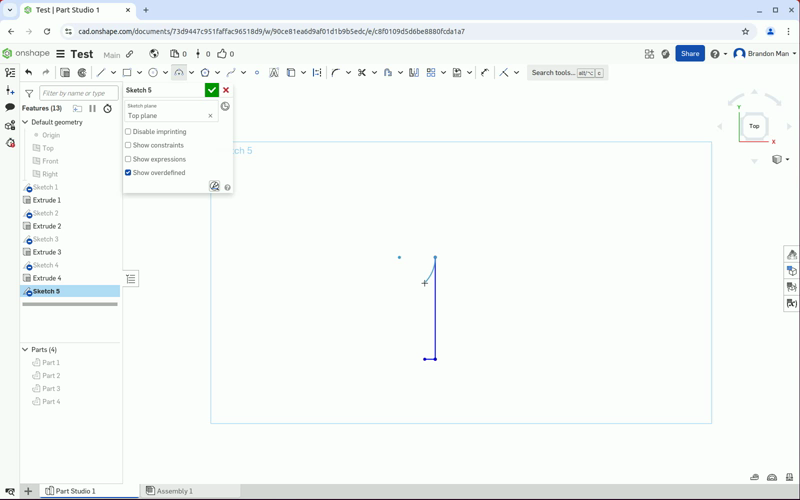
click(424, 282)
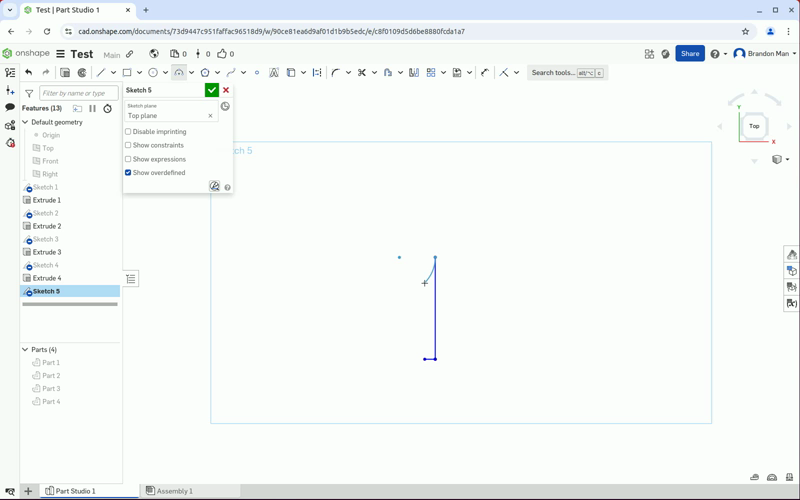
mouse_move(427, 268)
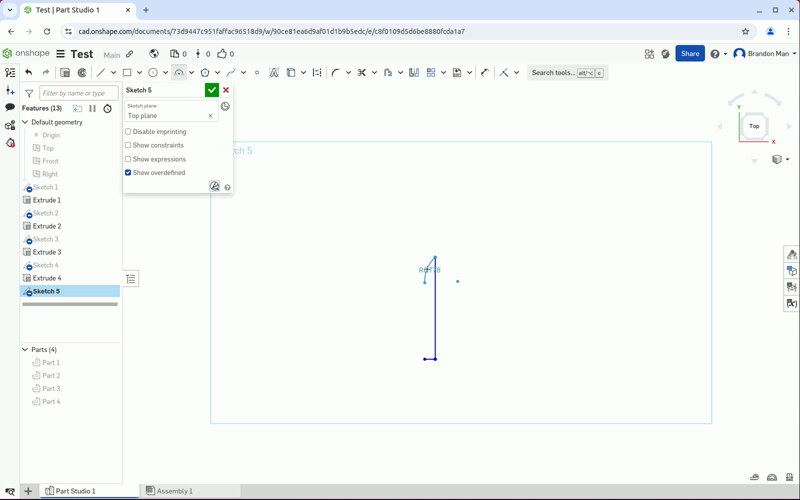
click(427, 268)
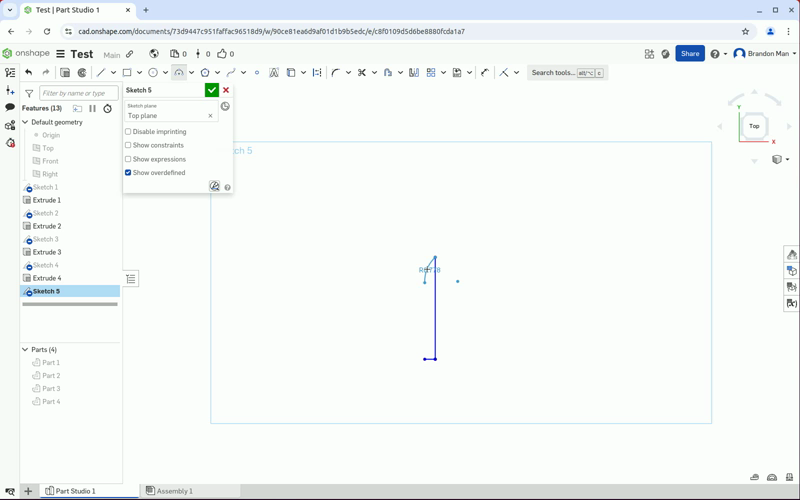
key_up(shift)
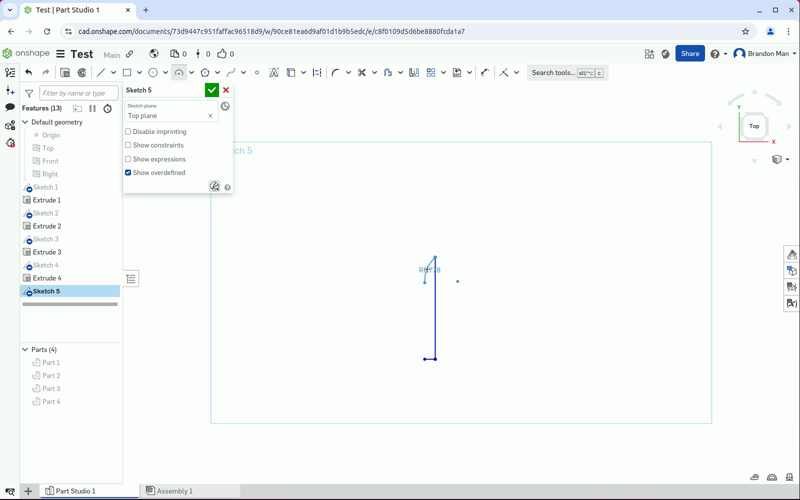
key(esc)
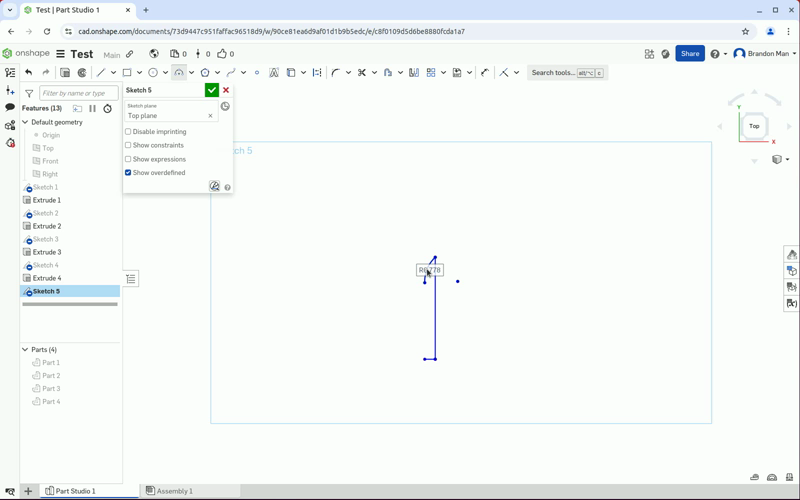
key(l)
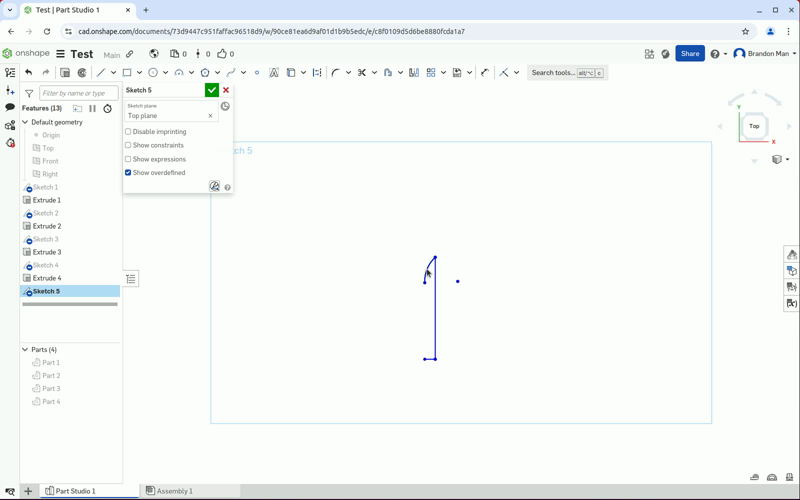
mouse_move(424, 282)
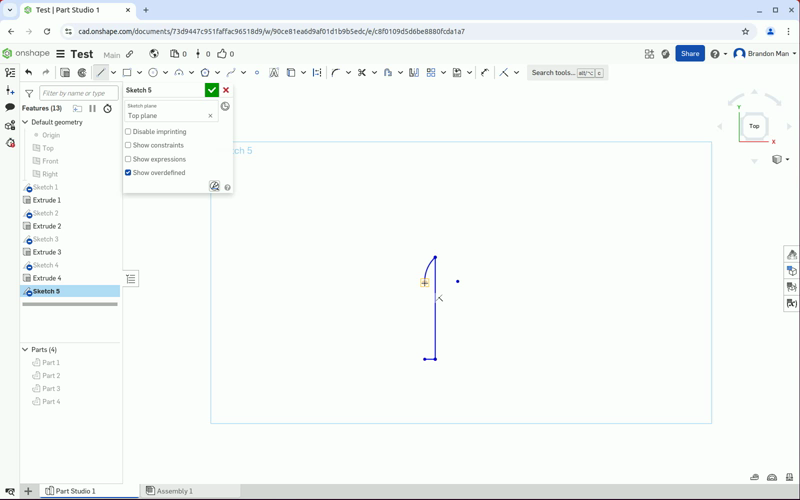
click(424, 282)
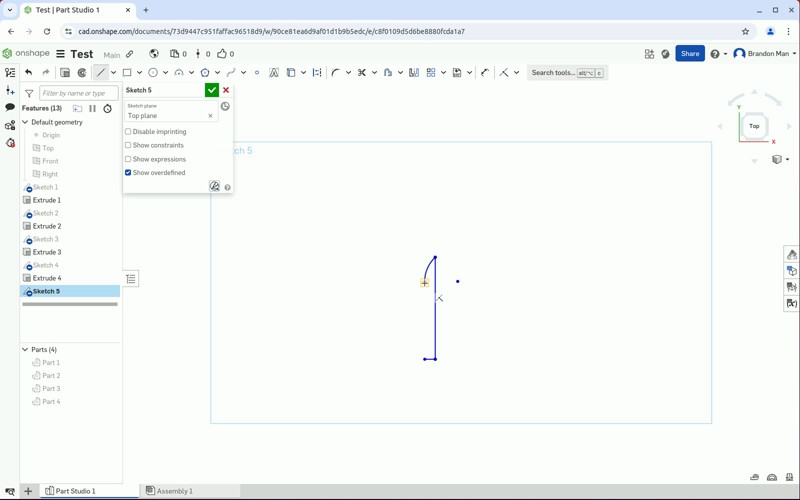
key_down(shift)
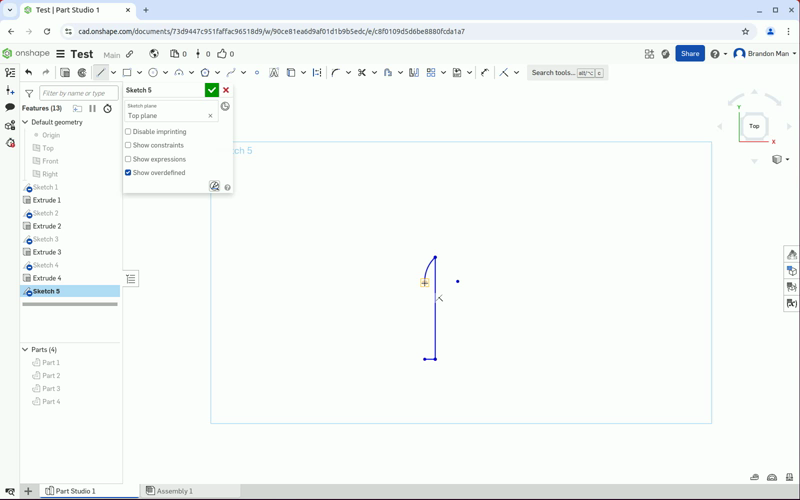
mouse_move(424, 359)
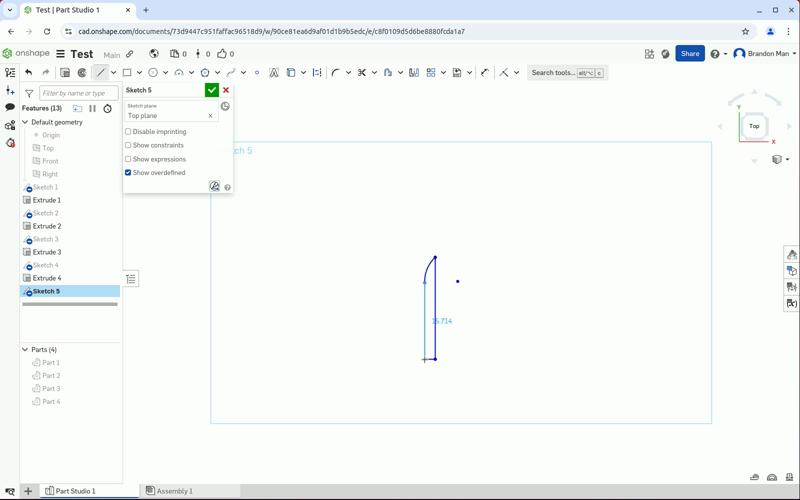
key_up(shift)
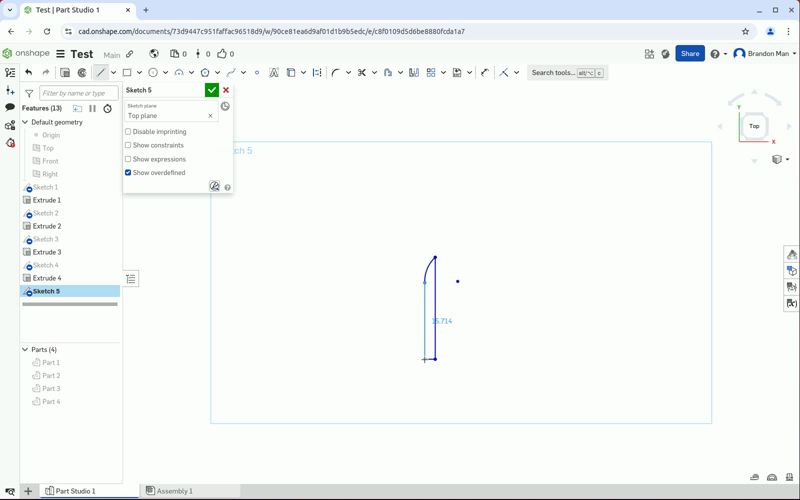
click(424, 359)
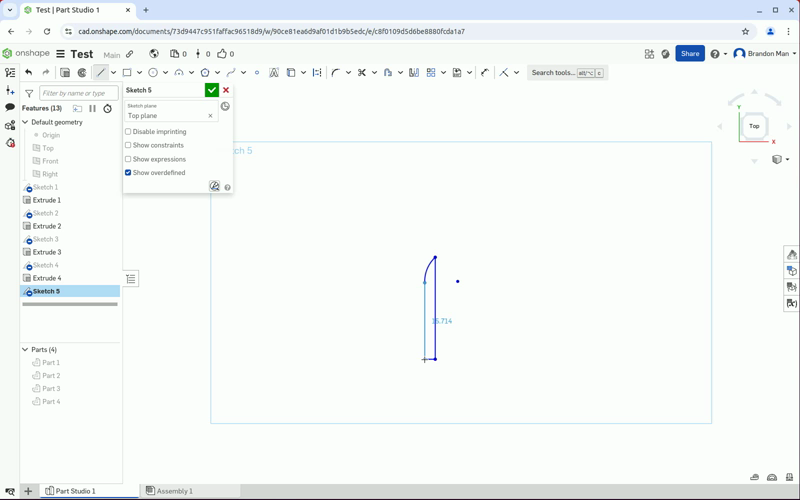
key(esc)
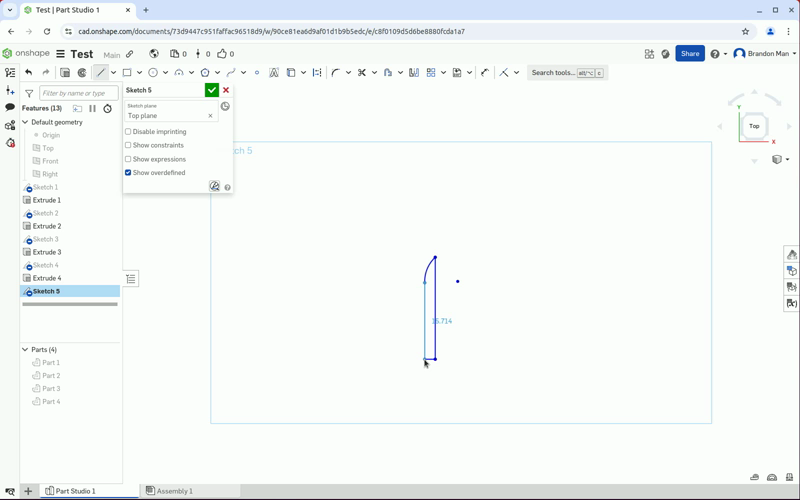
mouse_move(427, 290)
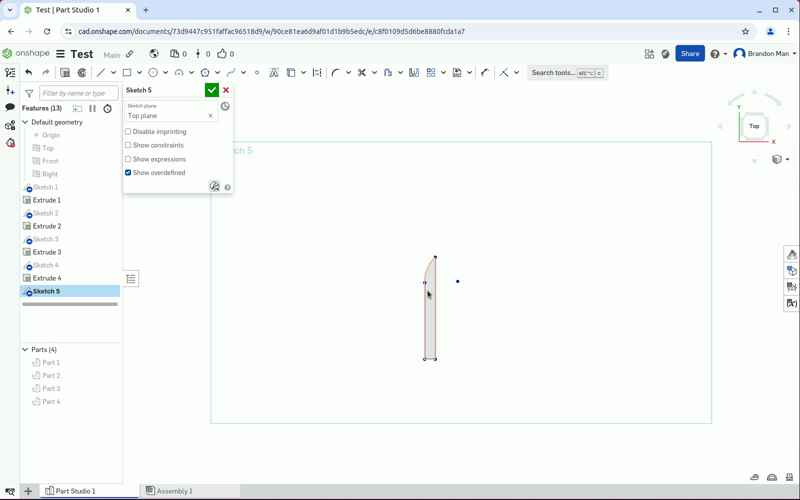
scroll(6)
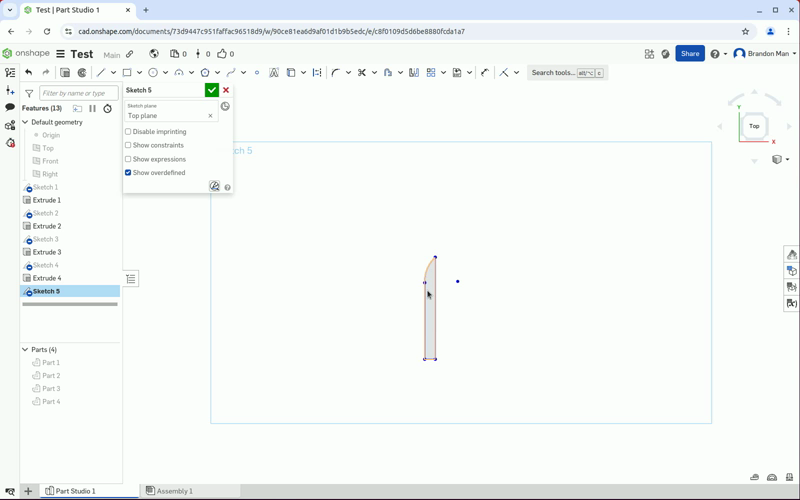
scroll(6)
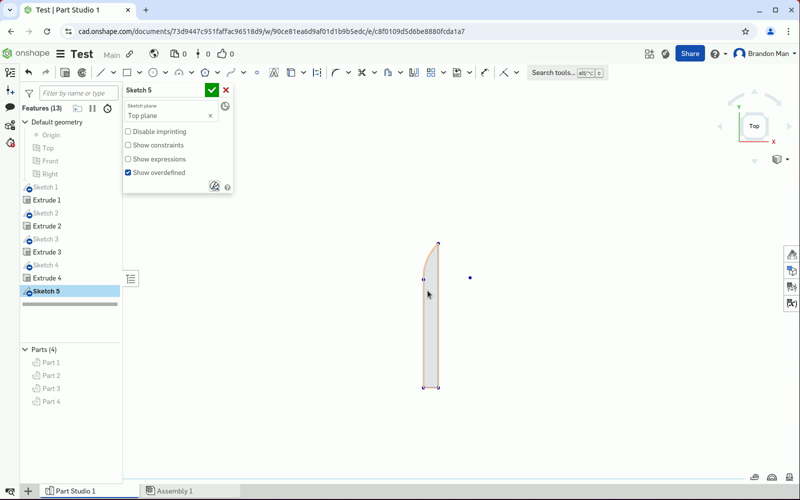
scroll(6)
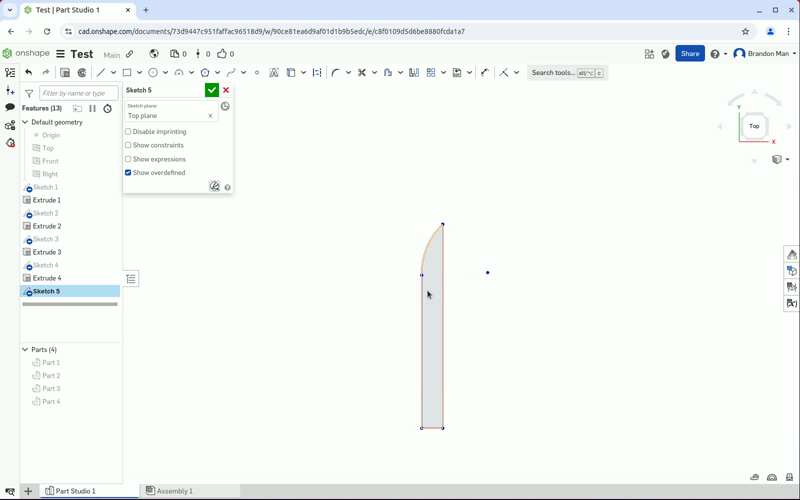
scroll(6)
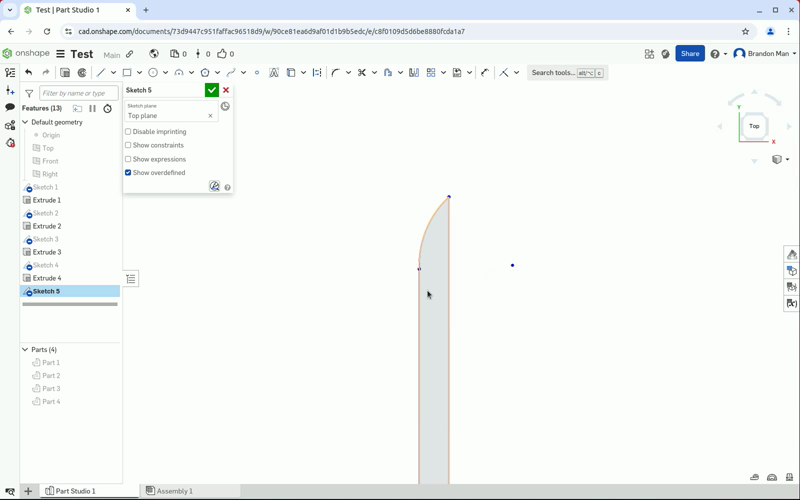
scroll(6)
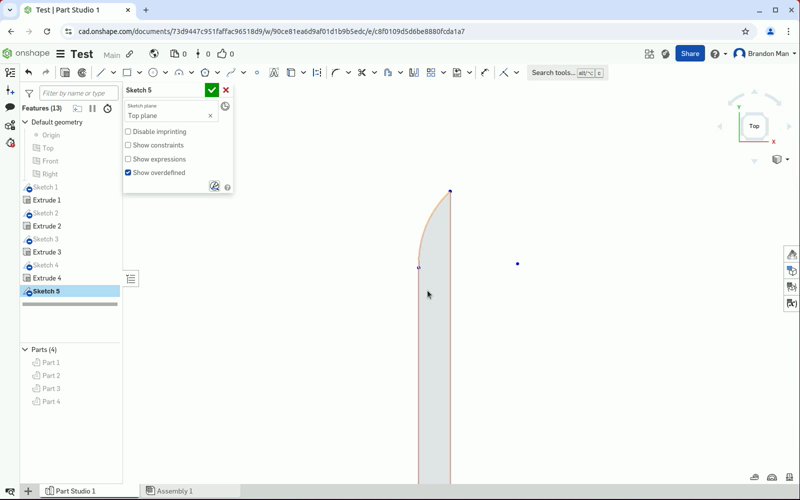
scroll(6)
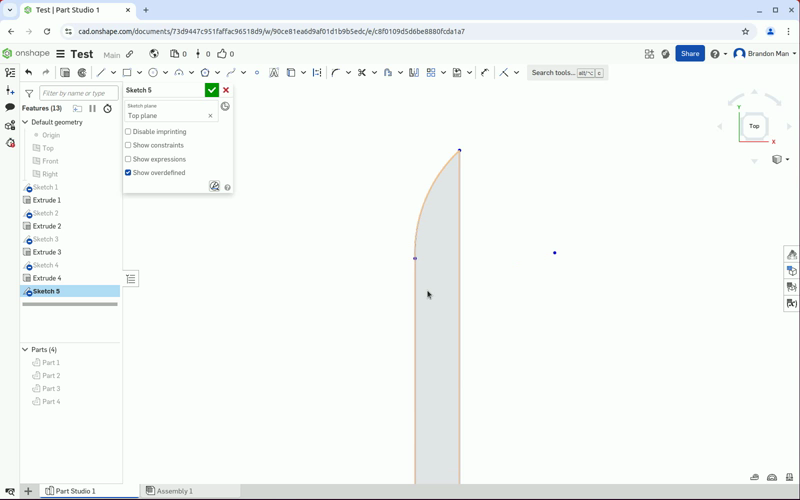
scroll(6)
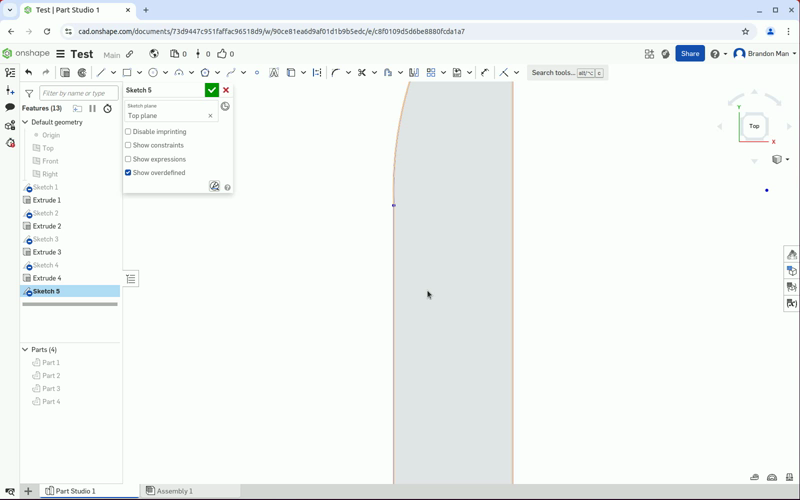
click(427, 290)
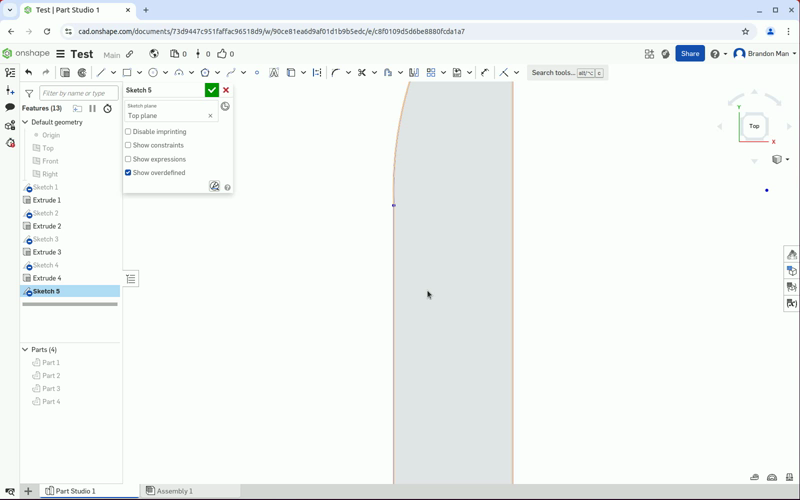
scroll(-6)
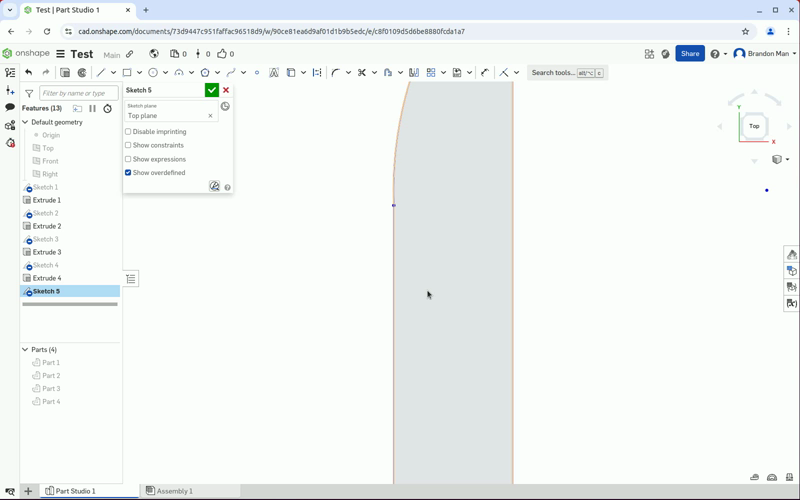
scroll(-6)
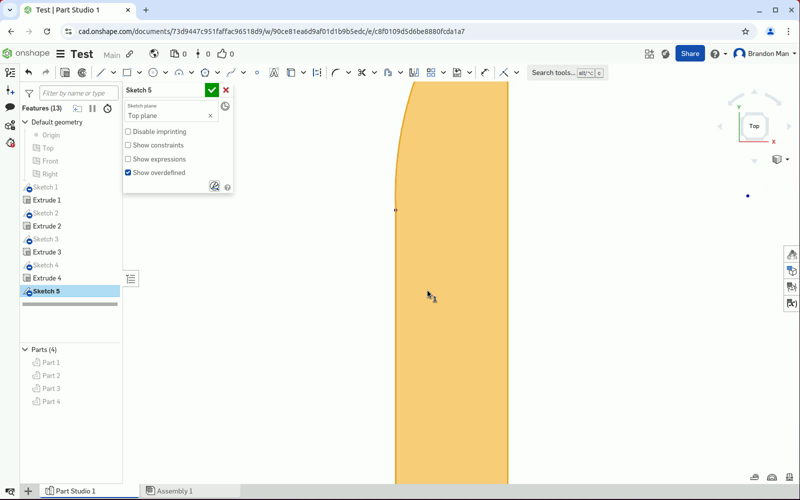
scroll(-6)
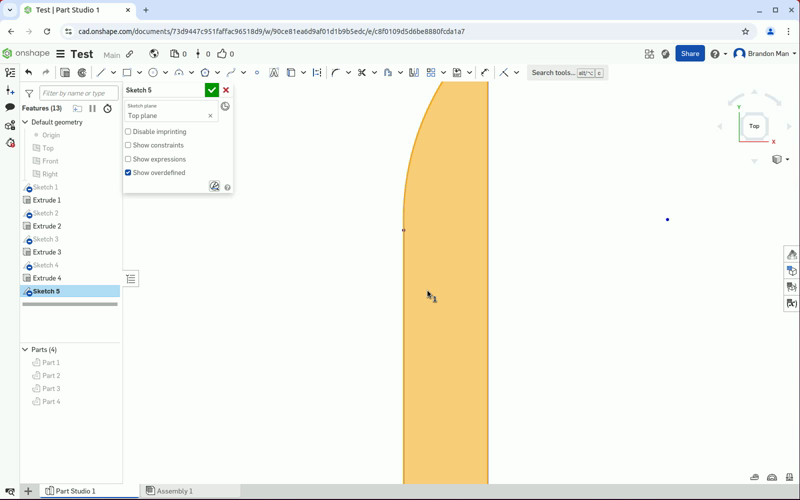
scroll(-6)
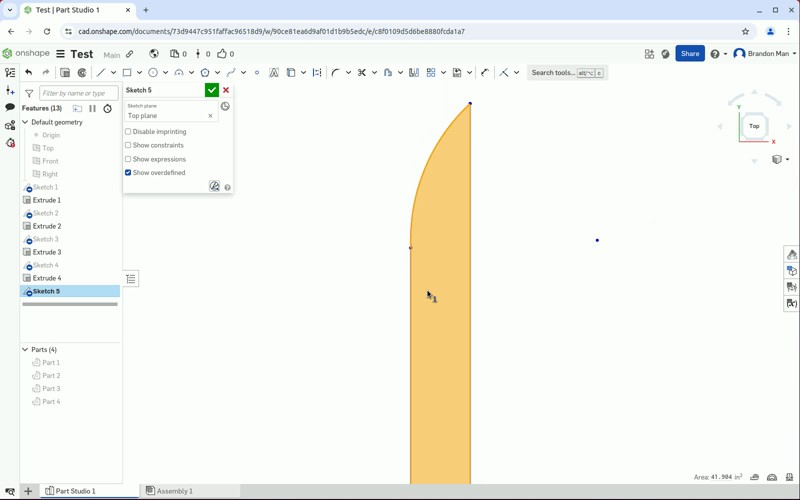
scroll(-6)
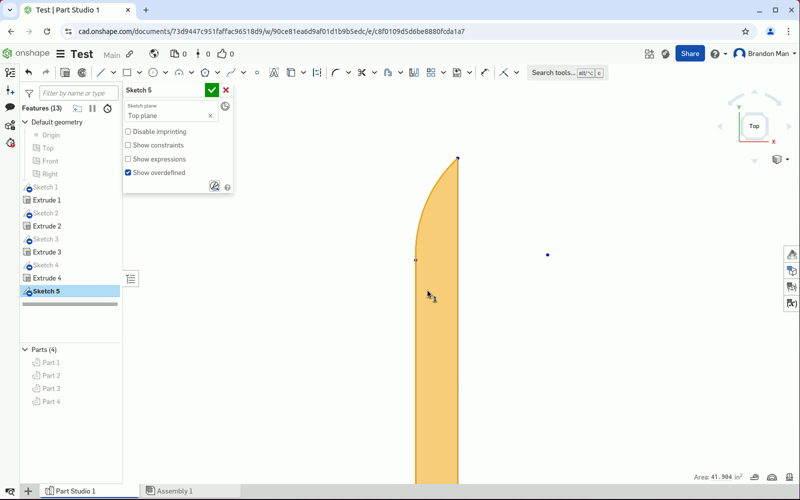
scroll(-6)
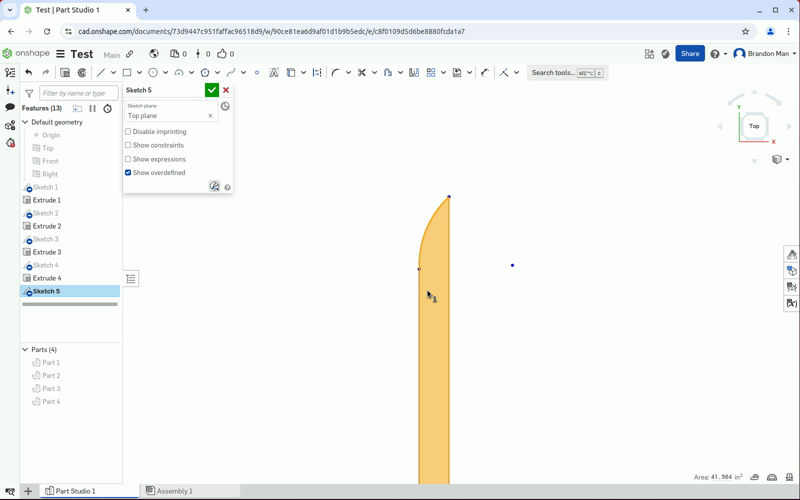
scroll(-6)
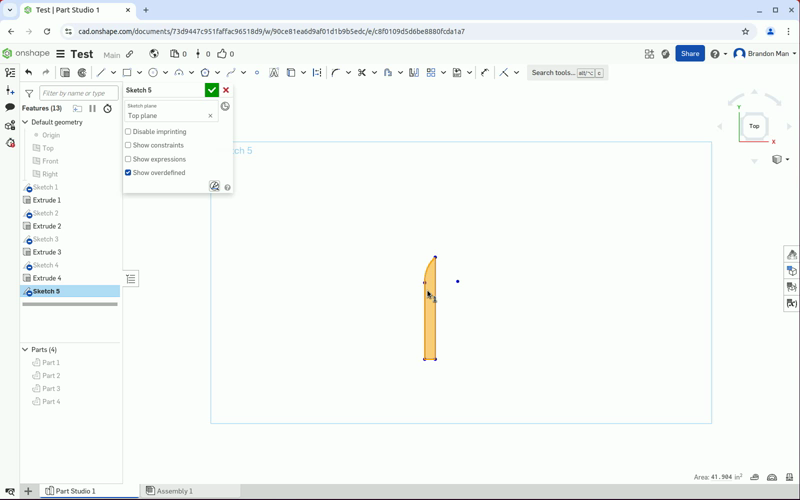
mouse_move(73, 352)
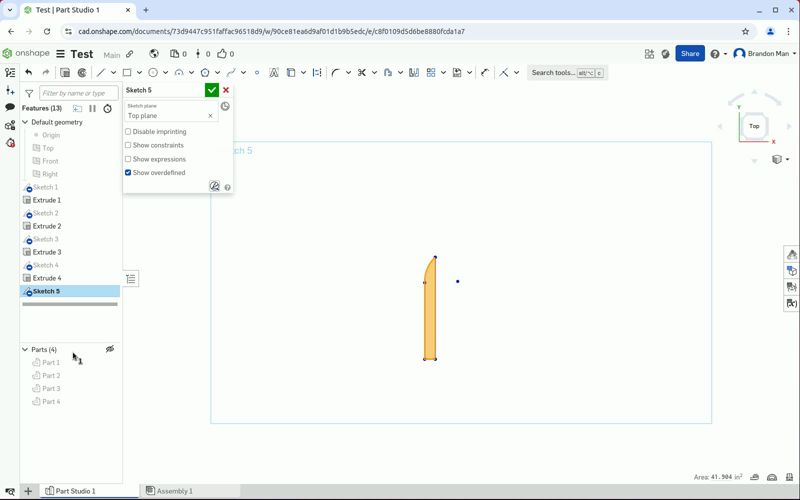
key(shift+y)
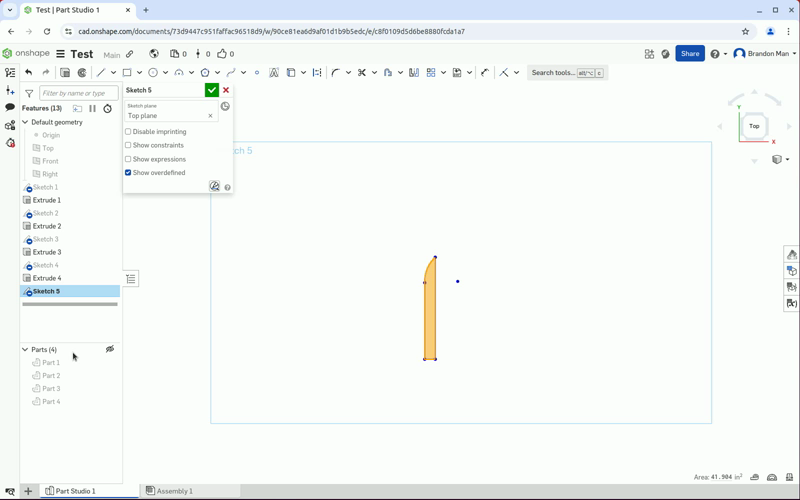
key(shift+e)
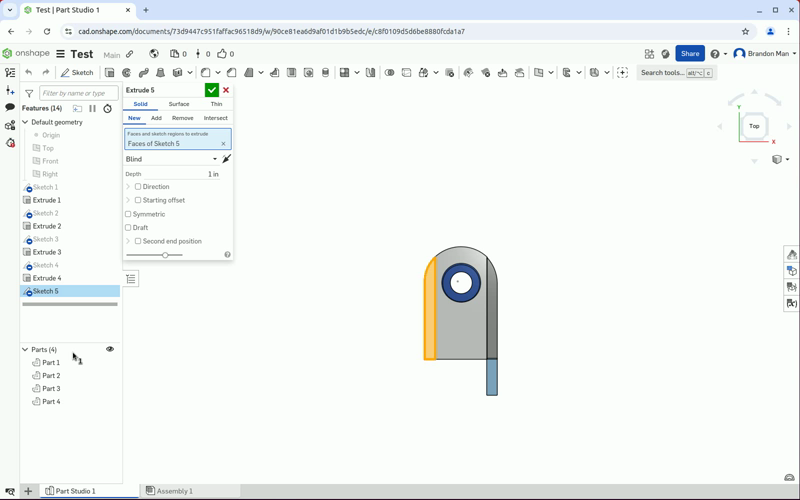
mouse_move(143, 106)
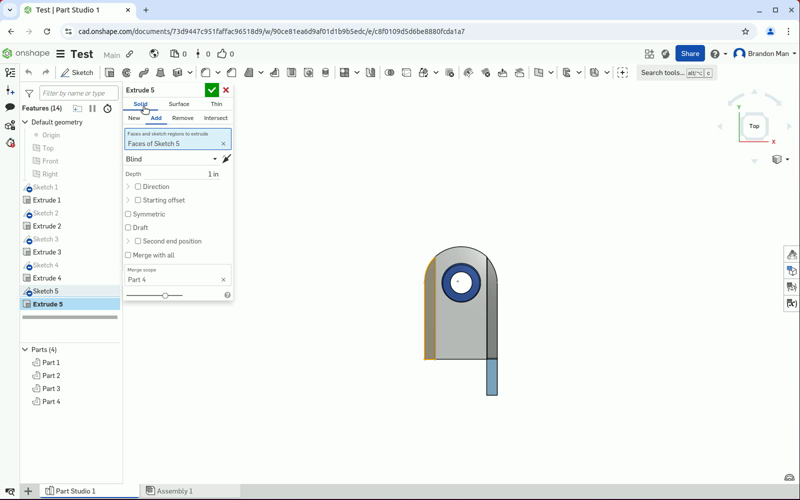
click(143, 106)
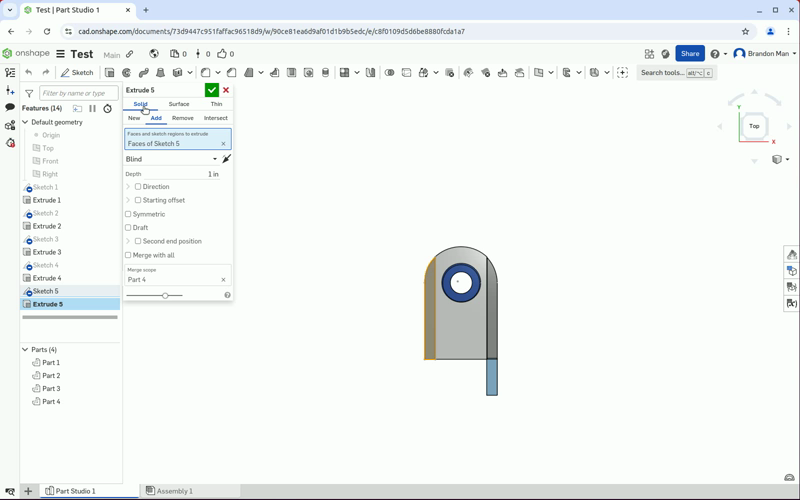
mouse_move(137, 120)
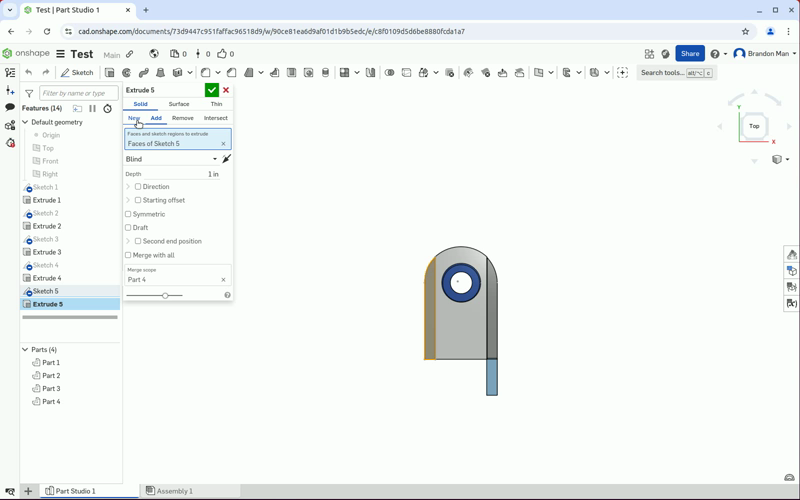
click(137, 120)
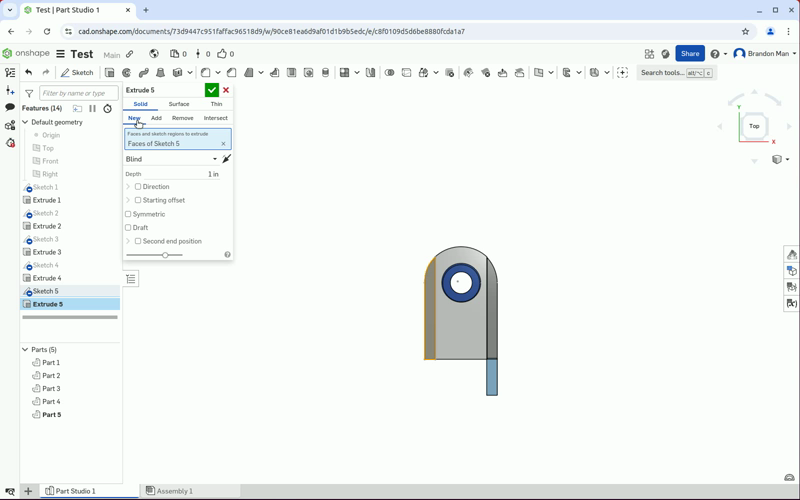
key(tab, 4)
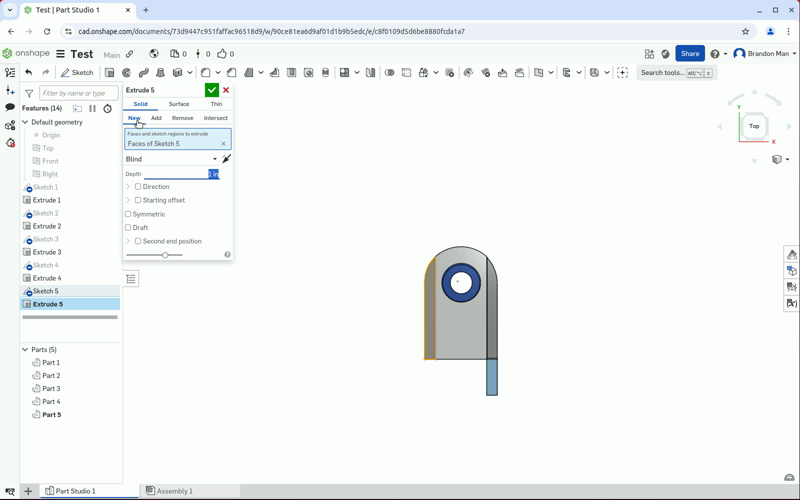
text(-1.926)
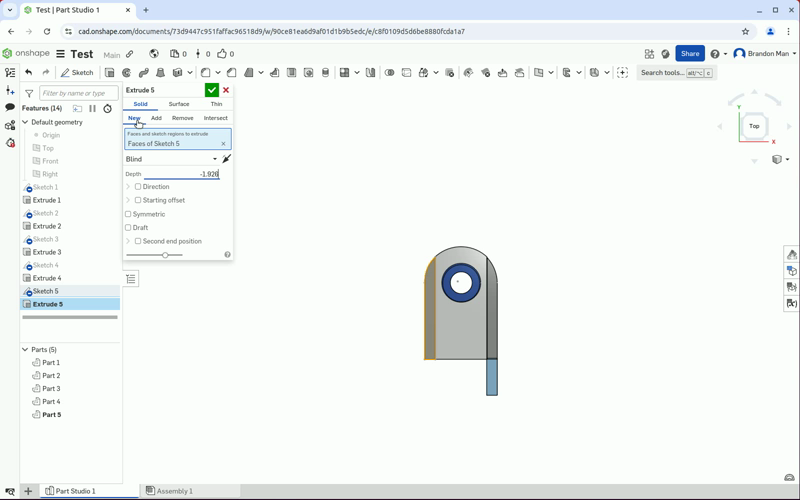
key(enter)
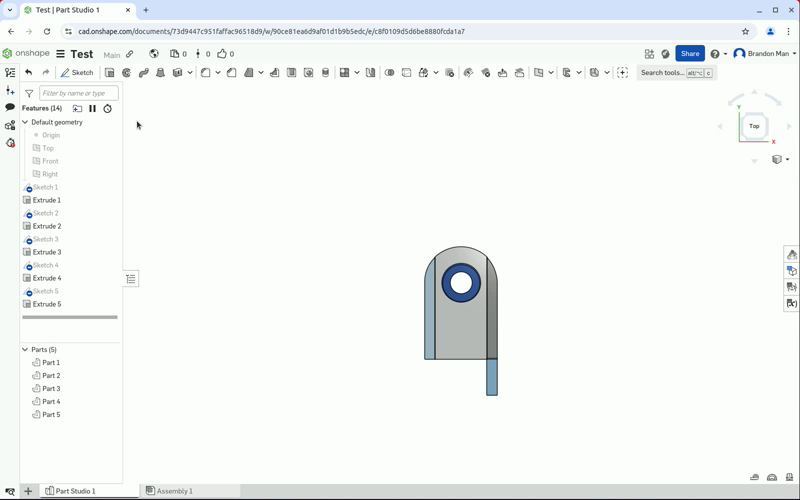
key(shift+h)
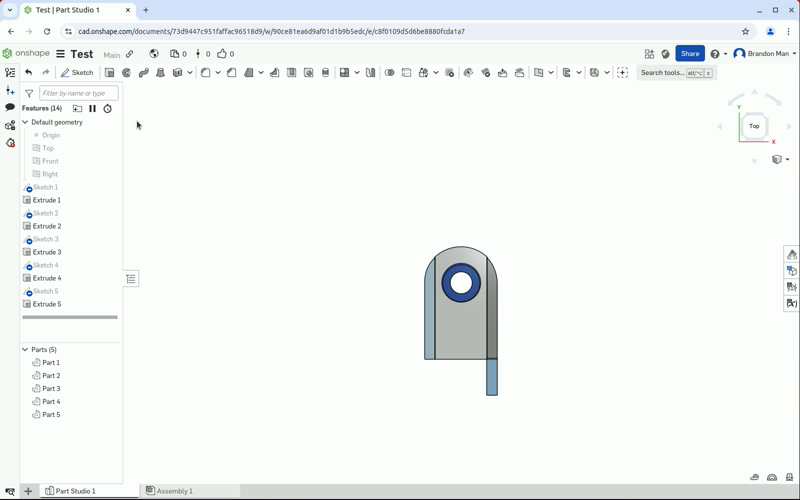
key(shift+h)
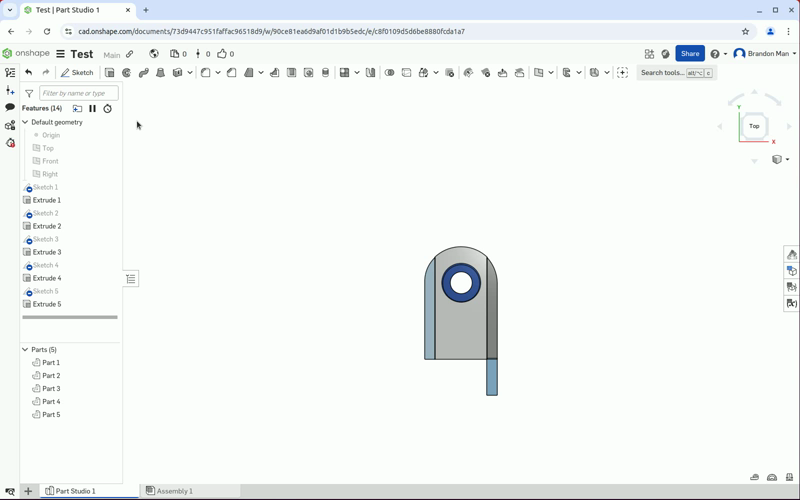
mouse_move(73, 189)
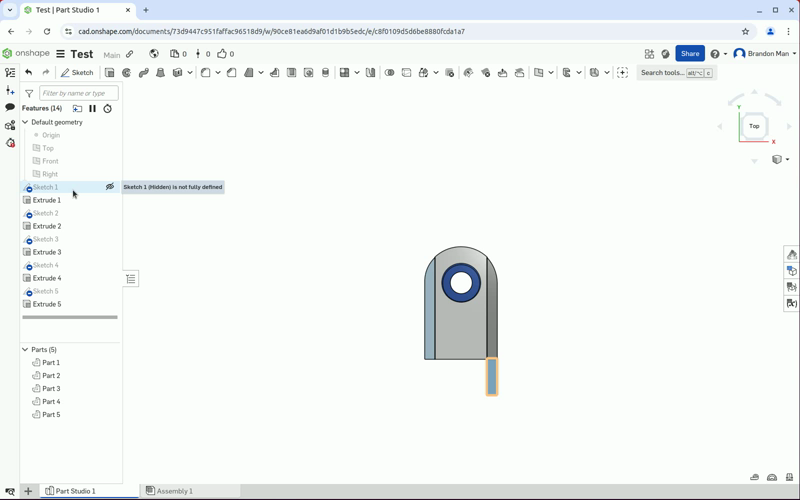
click(73, 189)
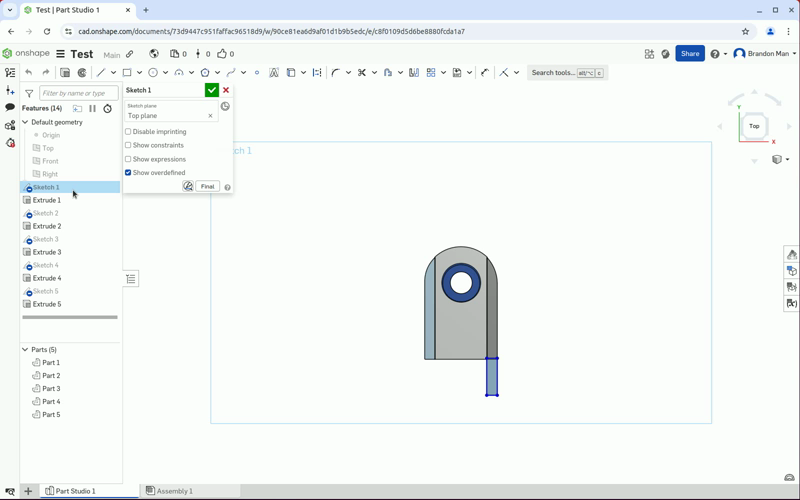
mouse_move(229, 92)
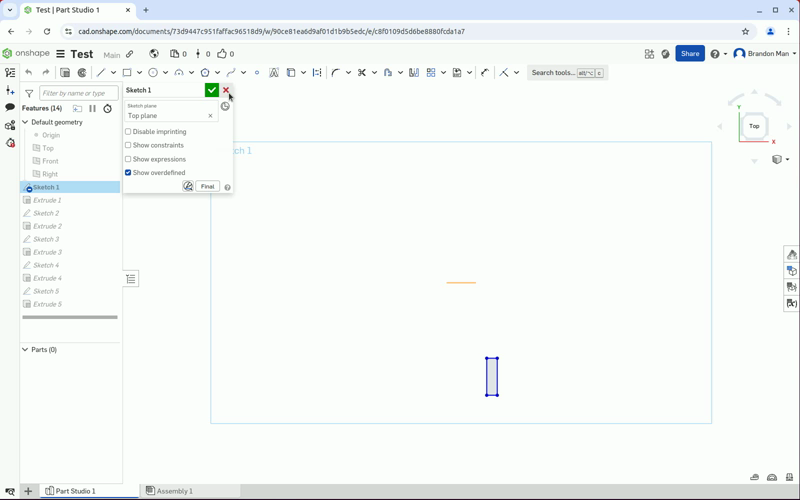
click(229, 92)
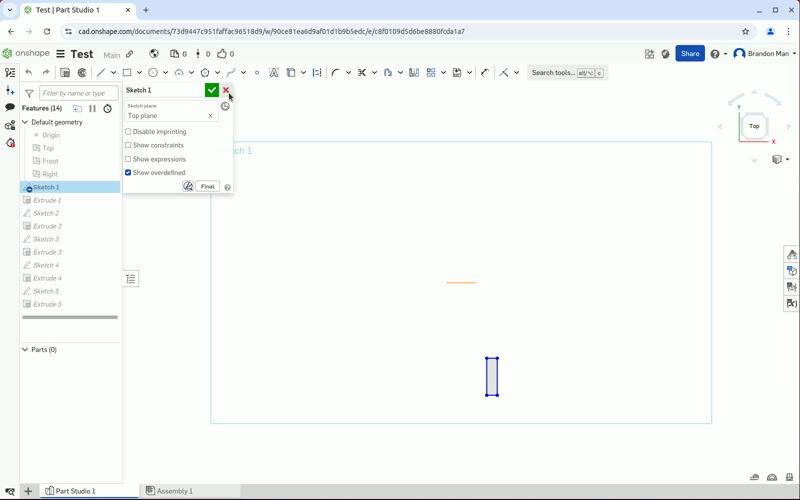
key(shift+s)
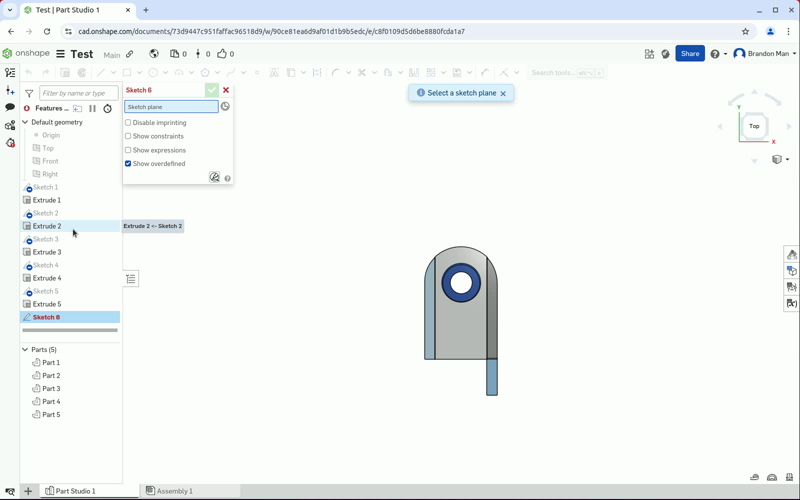
scroll(3)
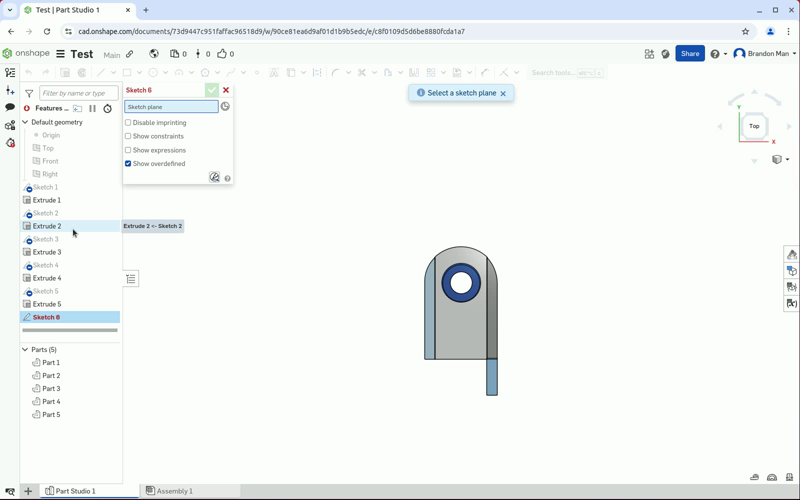
mouse_move(73, 150)
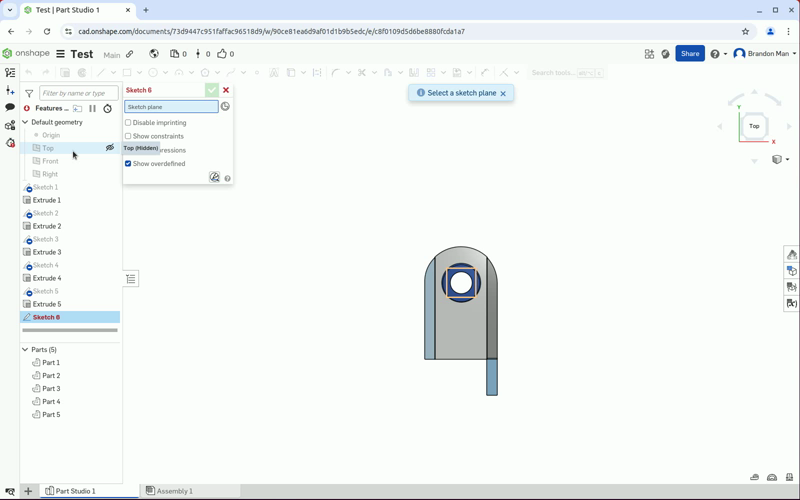
click(73, 150)
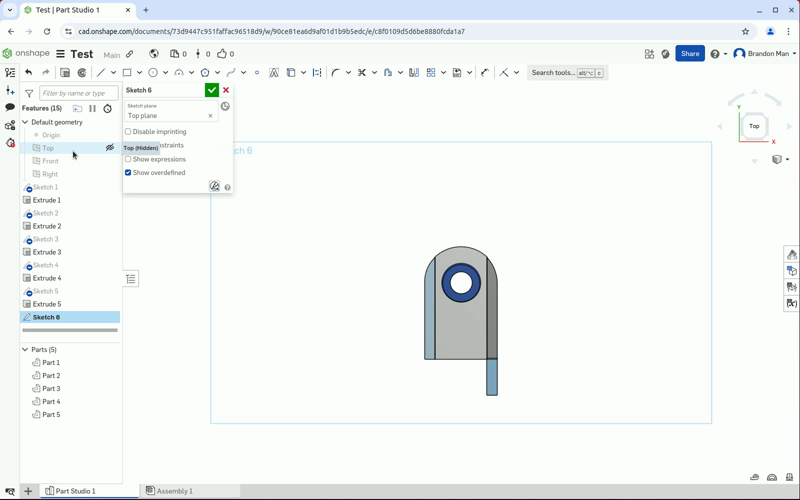
mouse_move(73, 352)
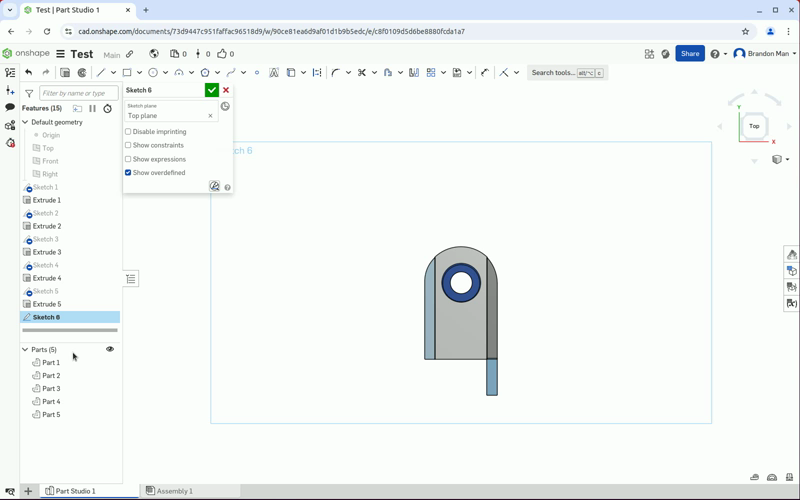
key(y)
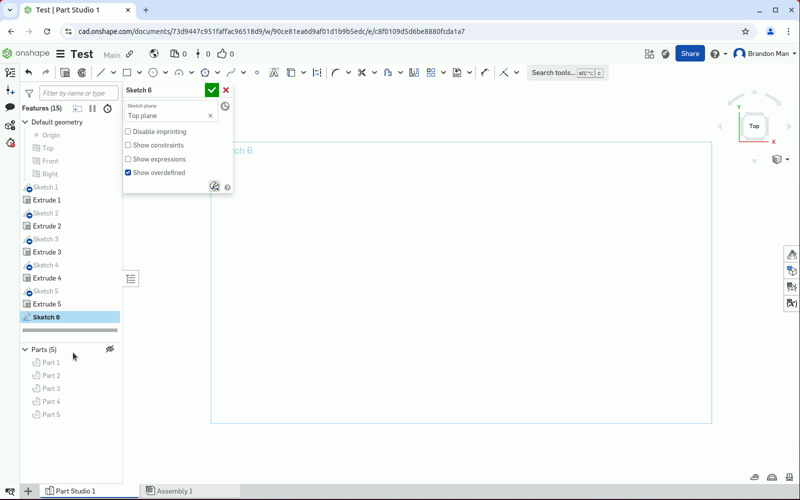
key(l)
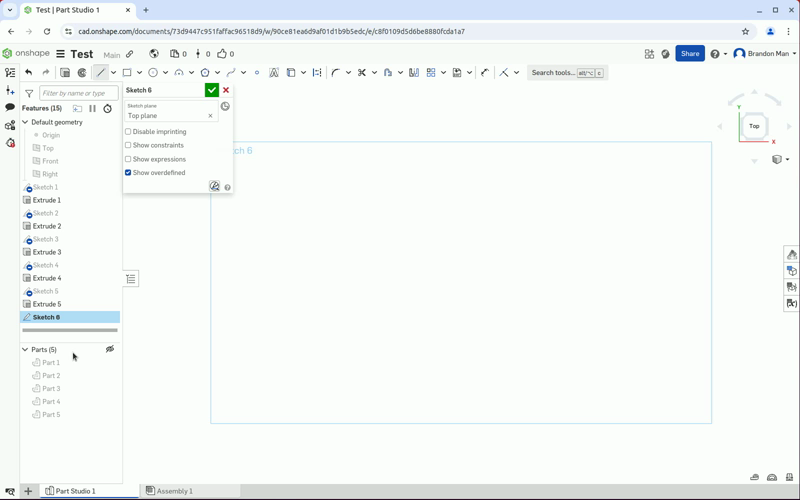
key_down(shift)
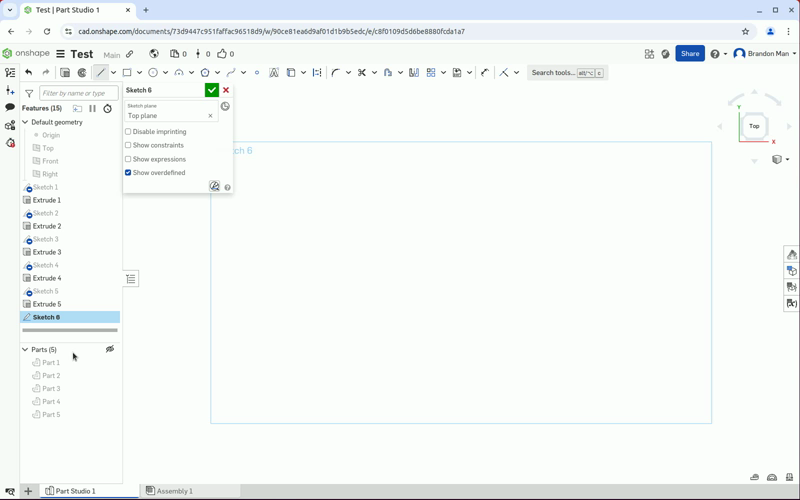
mouse_move(424, 395)
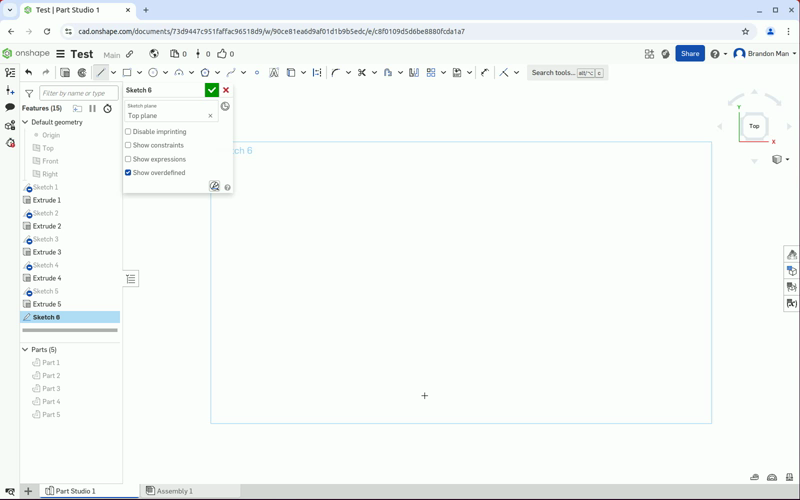
click(424, 395)
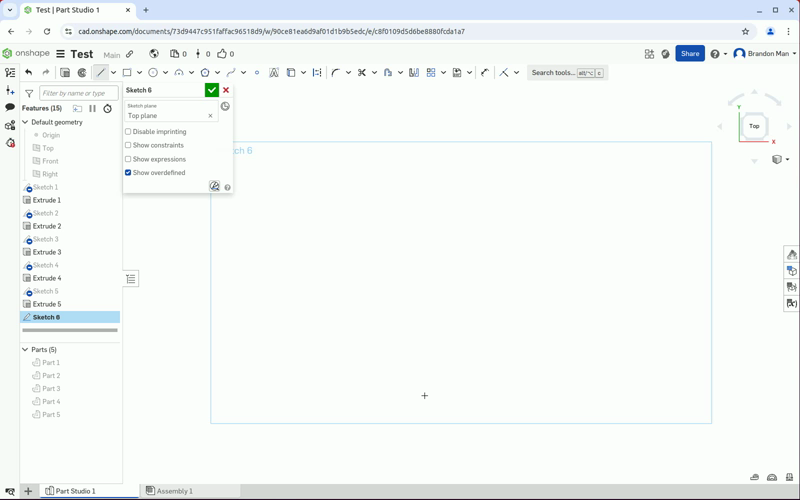
key_up(shift)
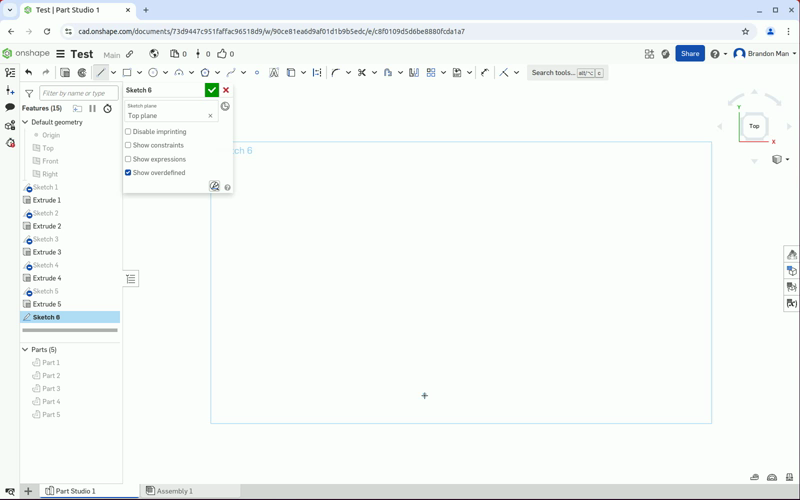
key_down(shift)
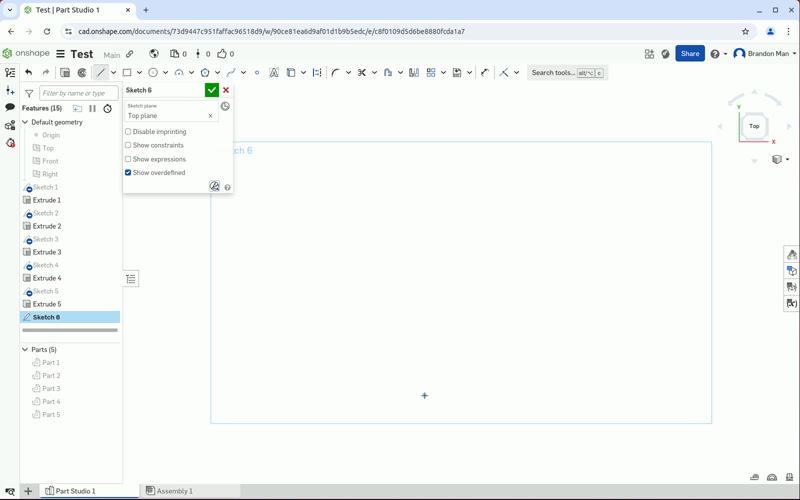
mouse_move(454, 395)
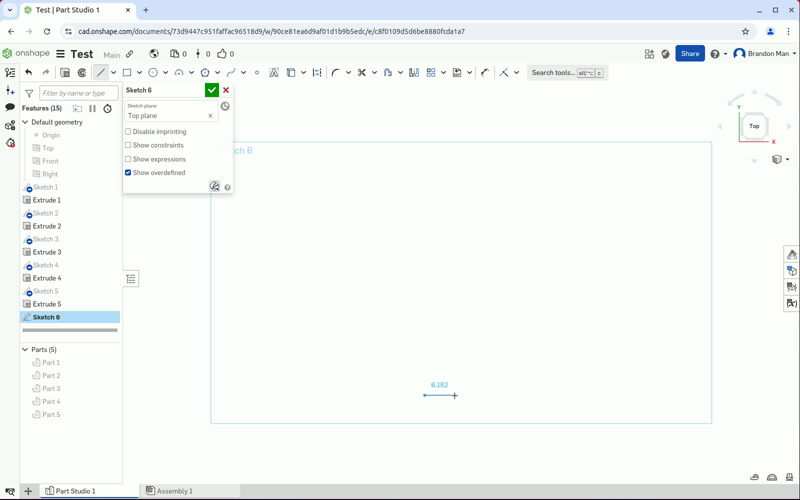
mouse_move(435, 395)
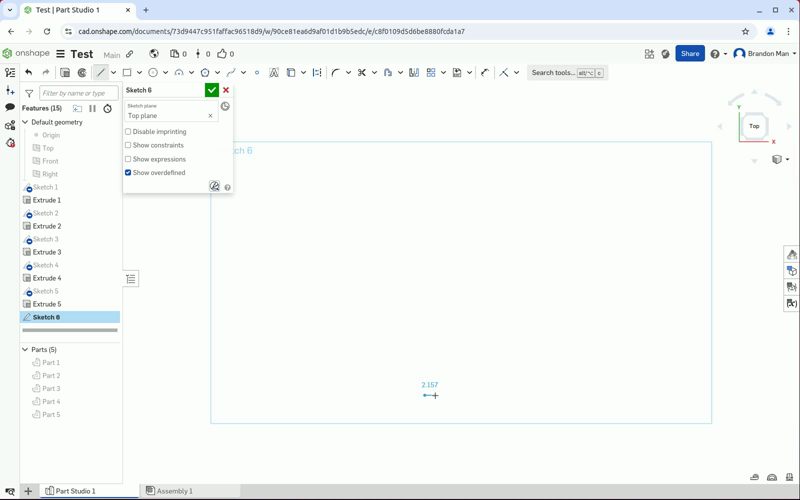
click(435, 395)
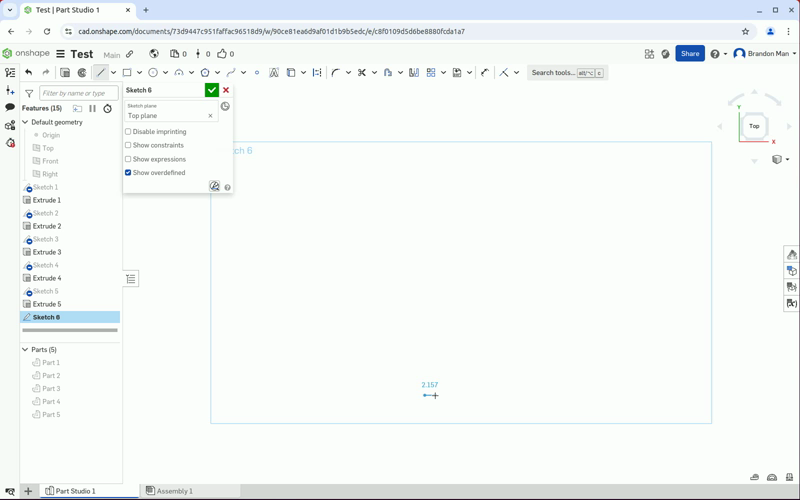
key_up(shift)
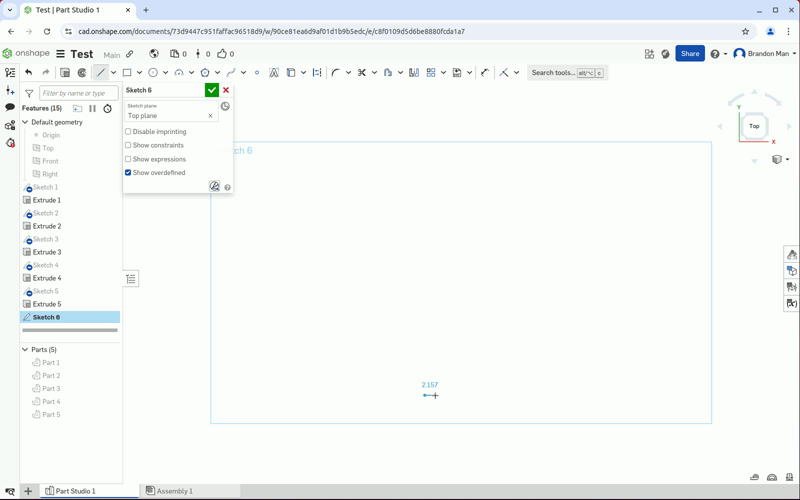
key_down(shift)
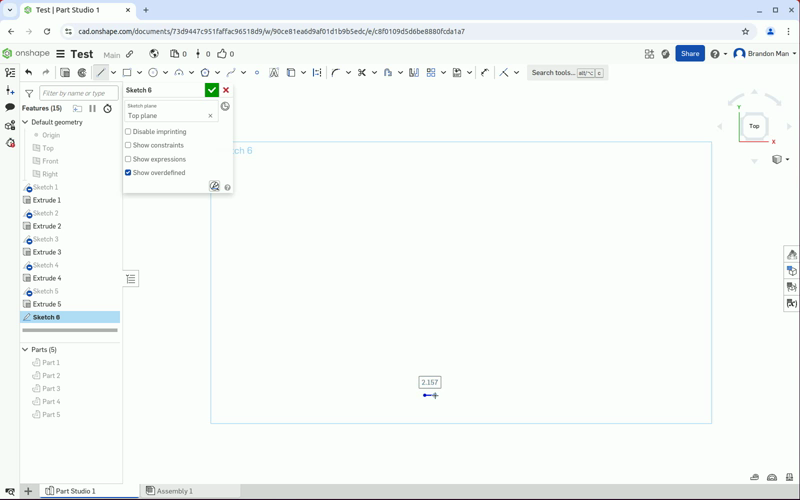
mouse_move(465, 395)
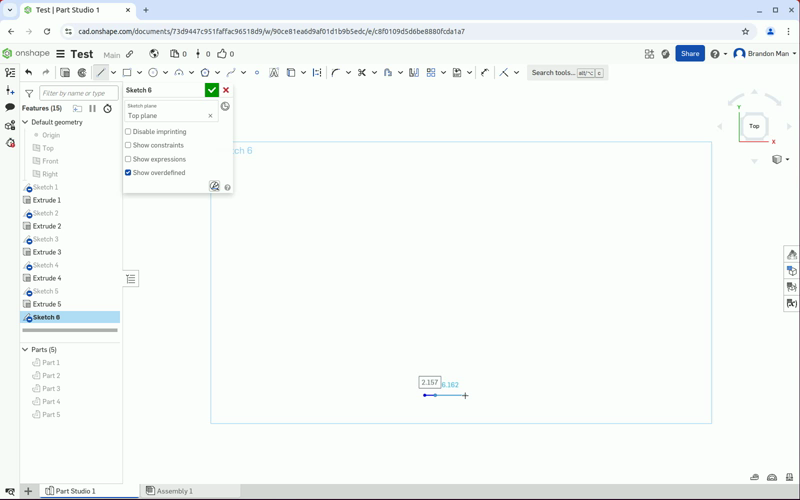
mouse_move(435, 358)
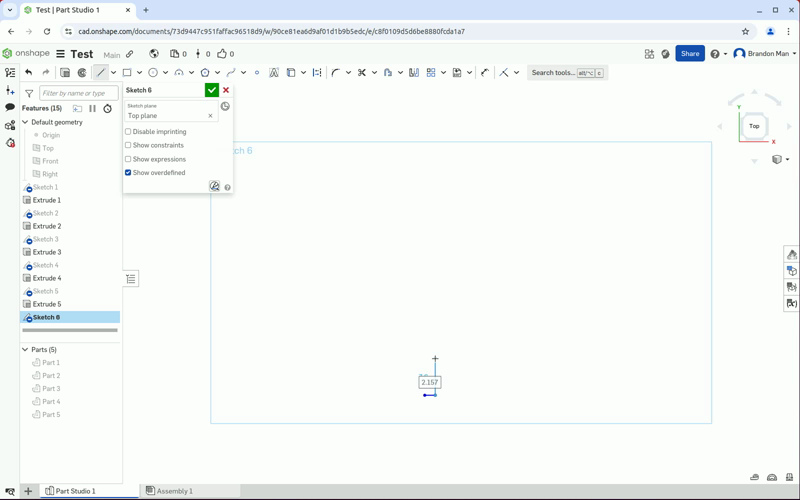
click(435, 358)
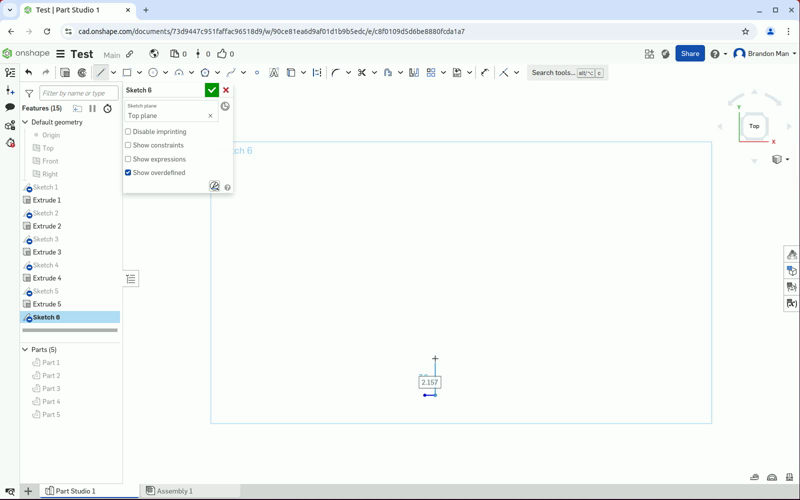
key_up(shift)
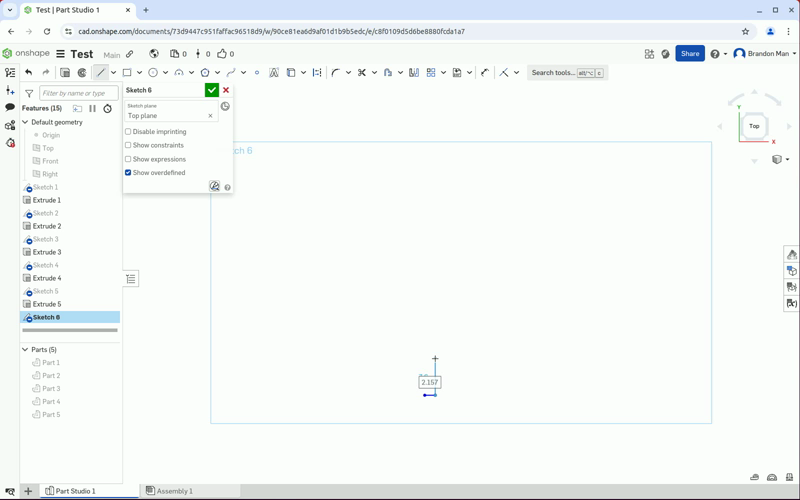
key_down(shift)
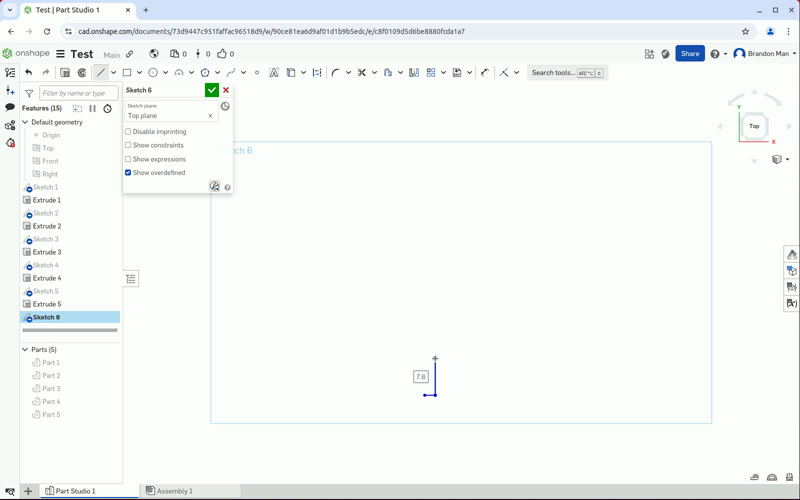
mouse_move(465, 358)
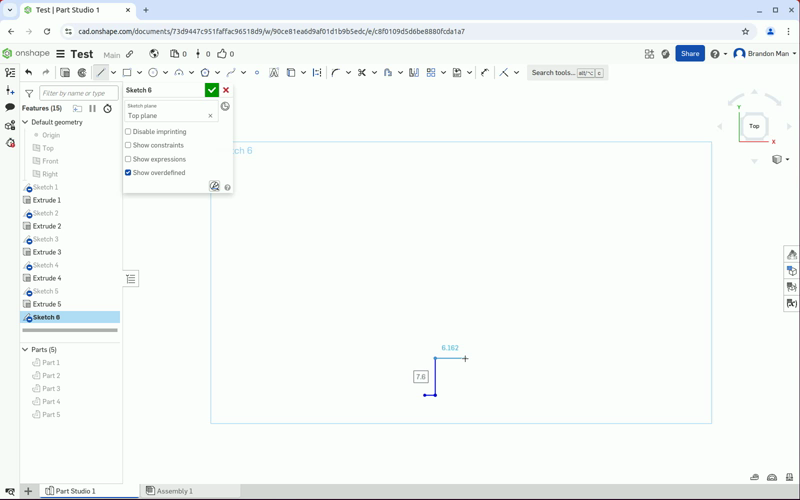
mouse_move(424, 358)
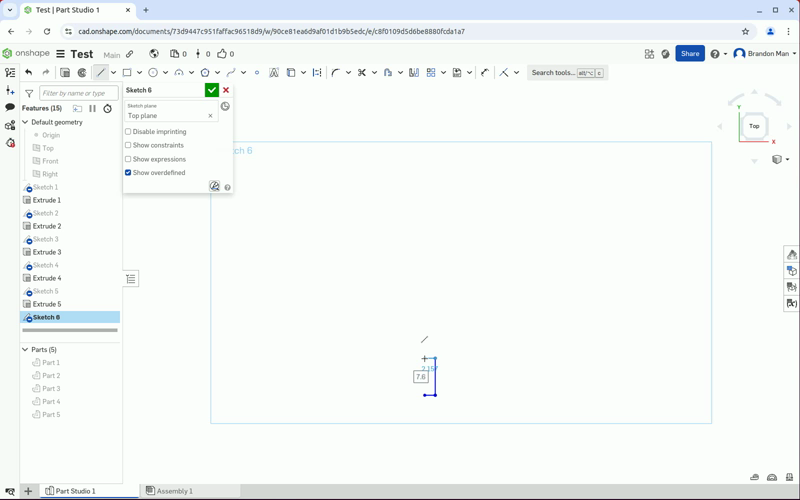
click(424, 358)
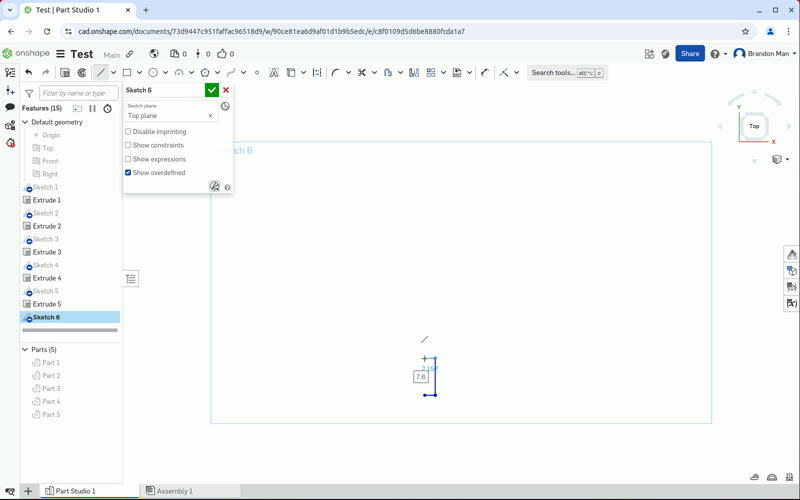
key_up(shift)
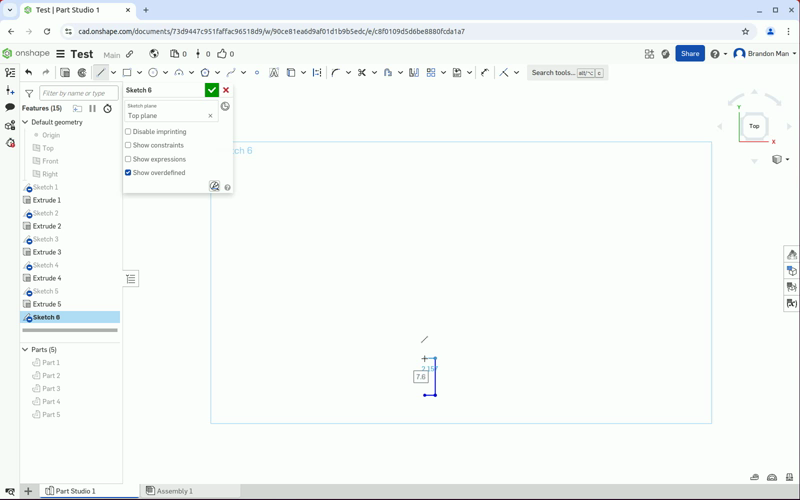
mouse_move(454, 358)
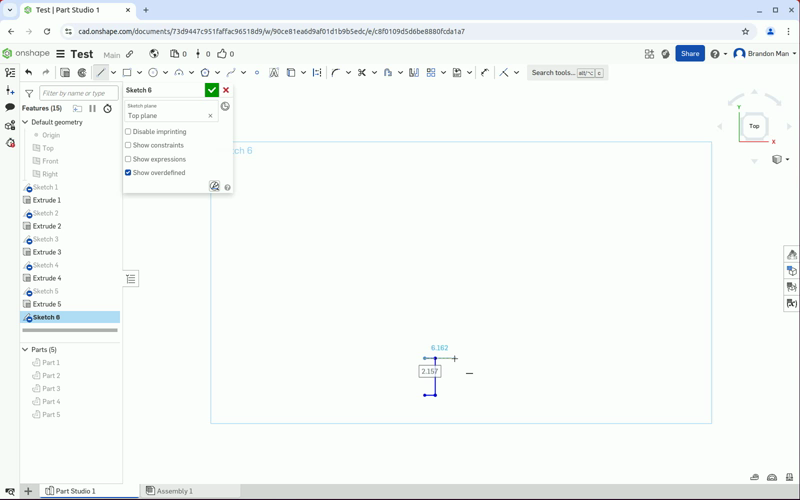
key_down(shift)
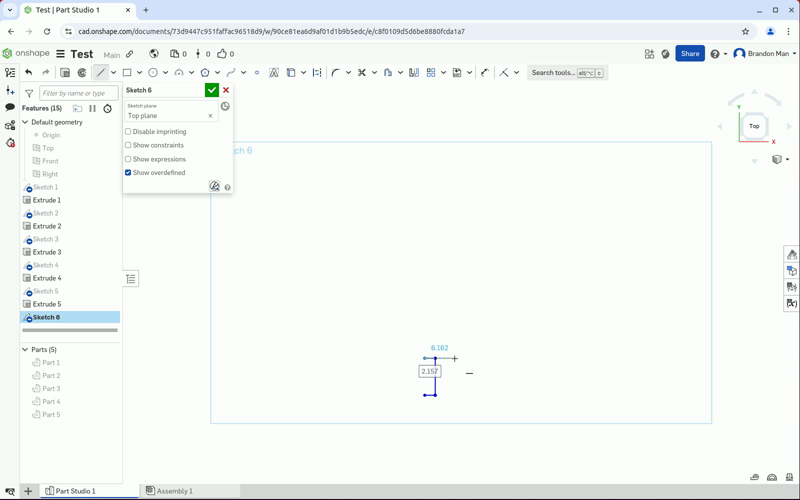
mouse_move(424, 395)
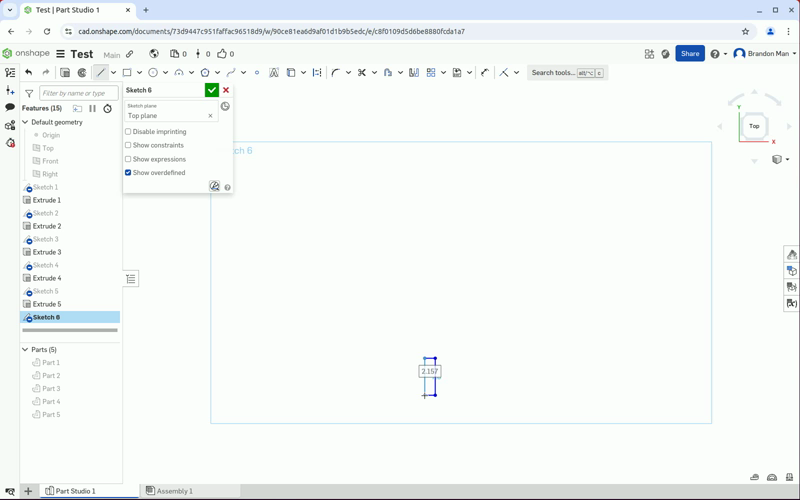
key_up(shift)
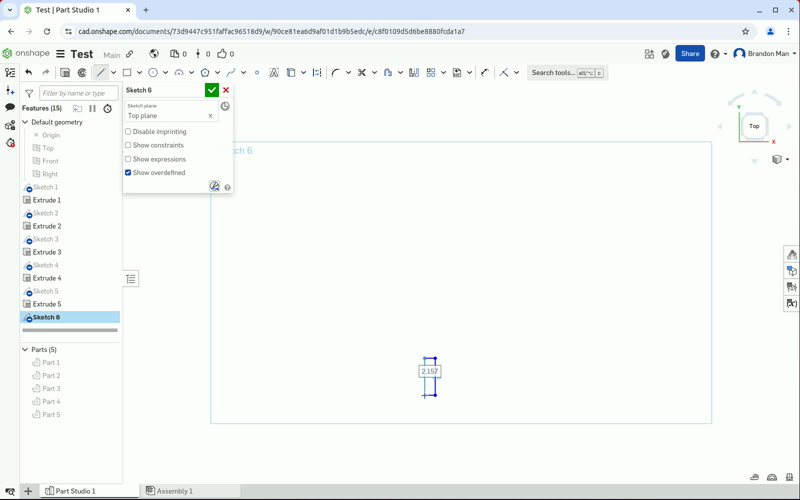
click(424, 395)
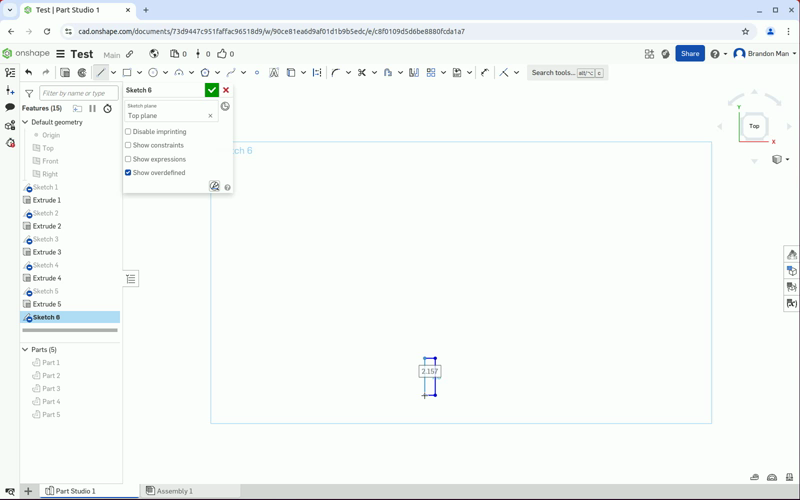
key(esc)
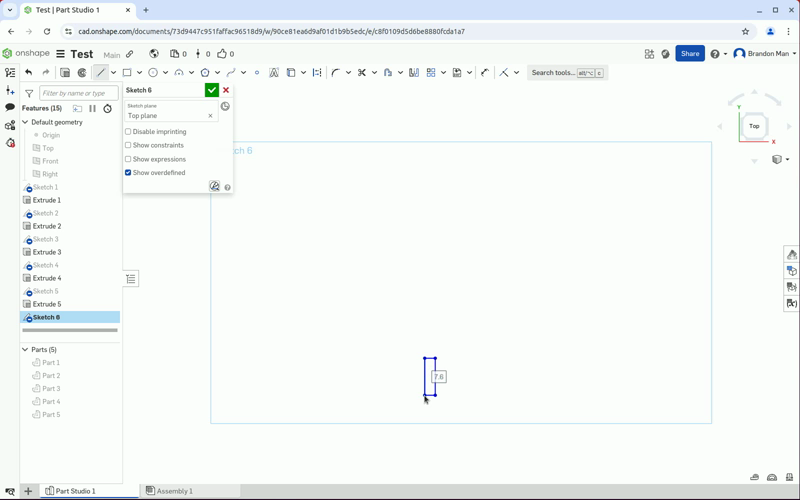
mouse_move(428, 363)
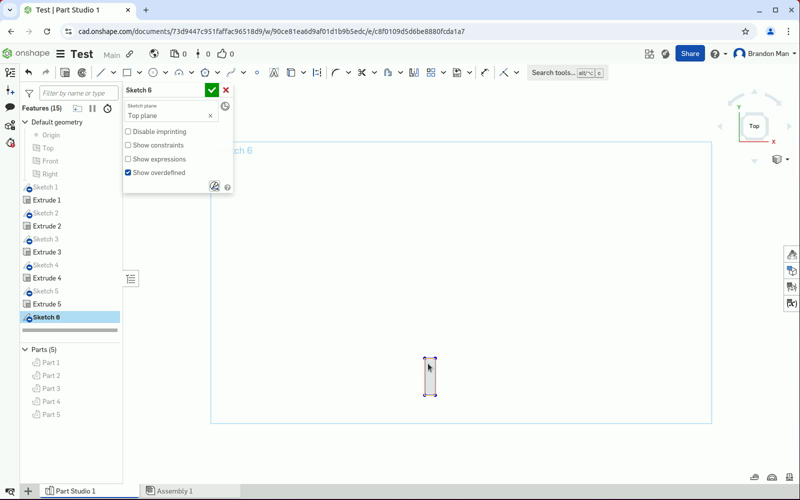
scroll(6)
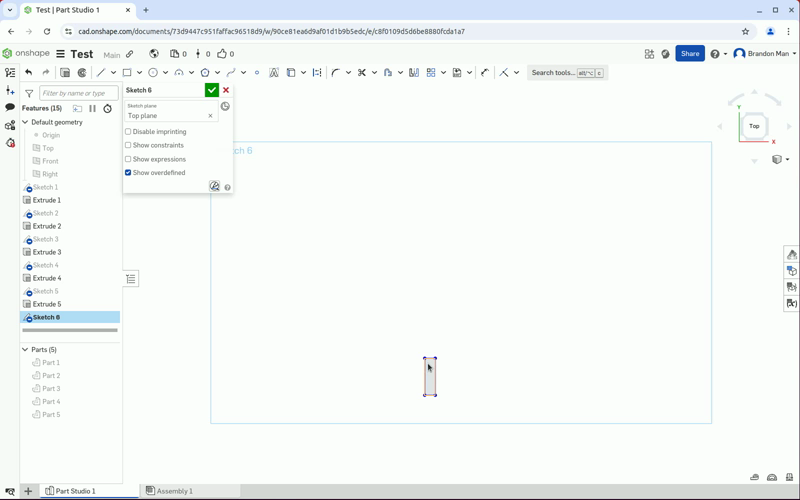
scroll(6)
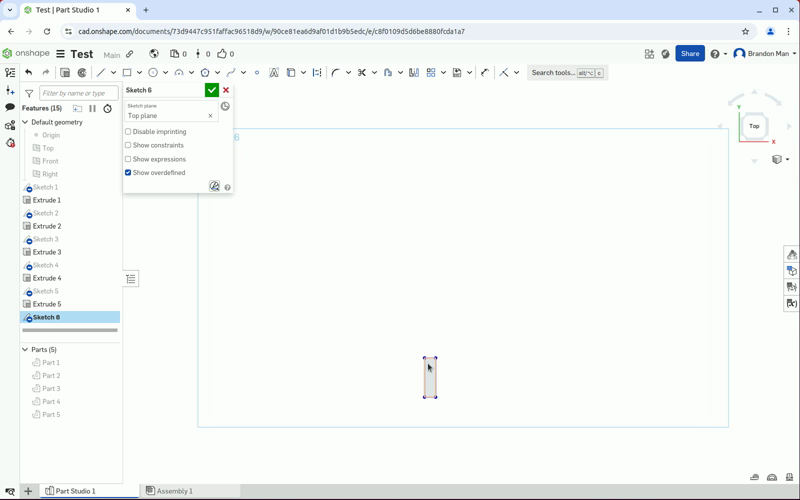
scroll(6)
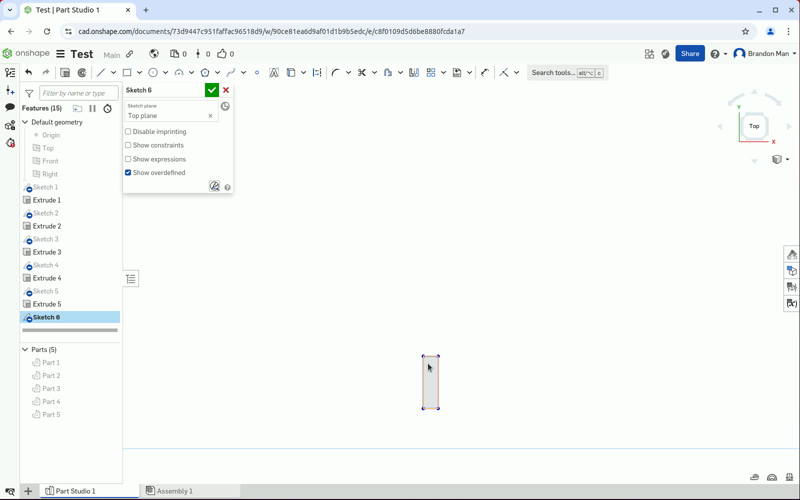
scroll(6)
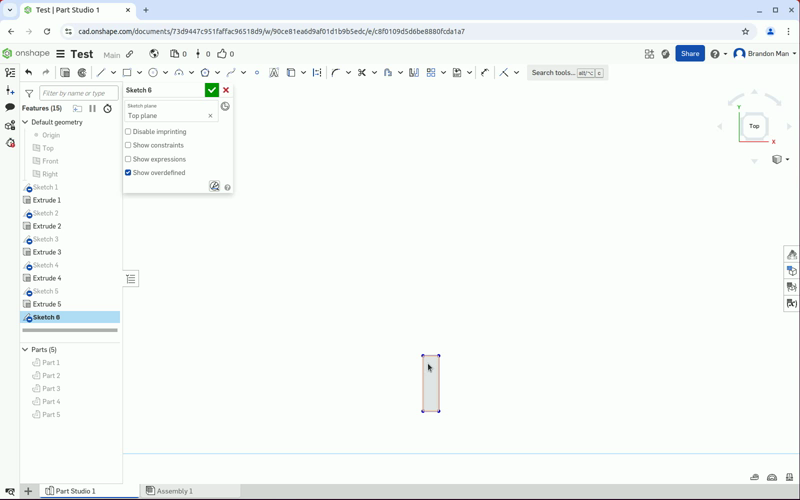
scroll(6)
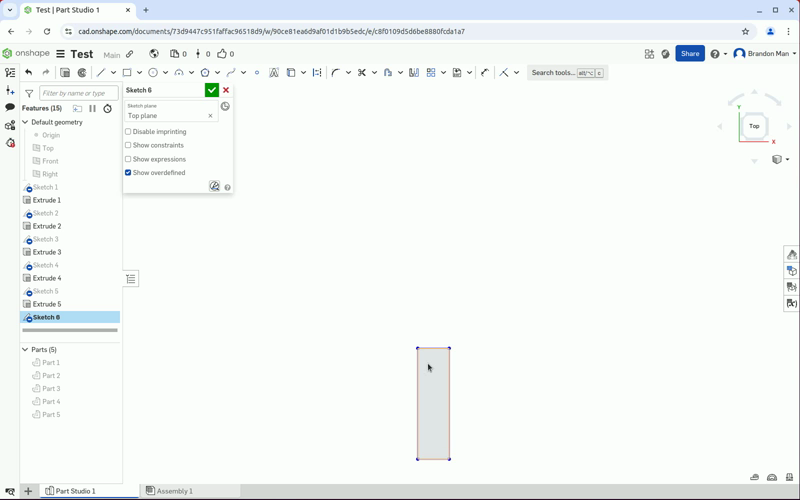
scroll(6)
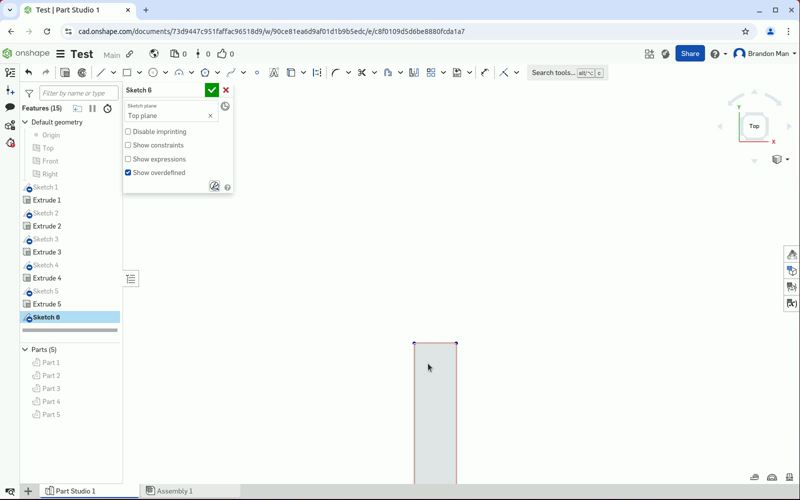
scroll(6)
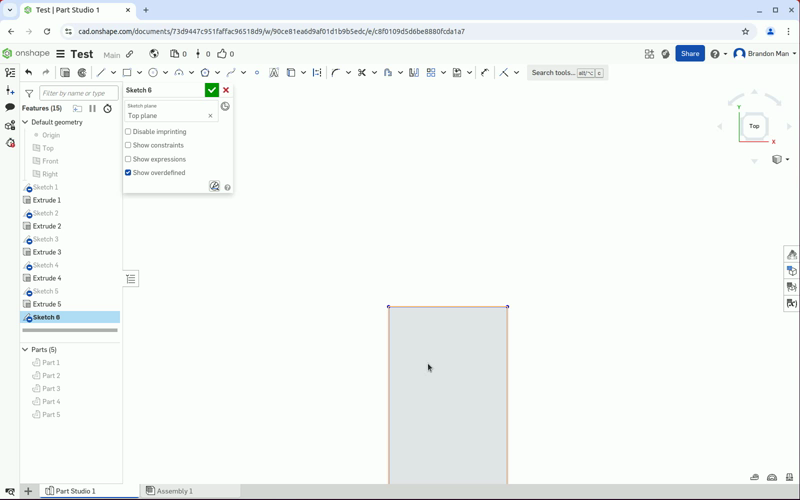
click(428, 363)
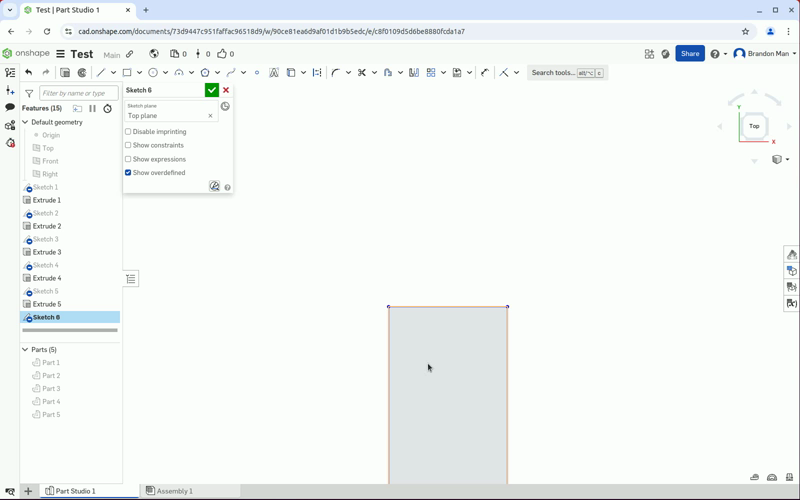
scroll(-6)
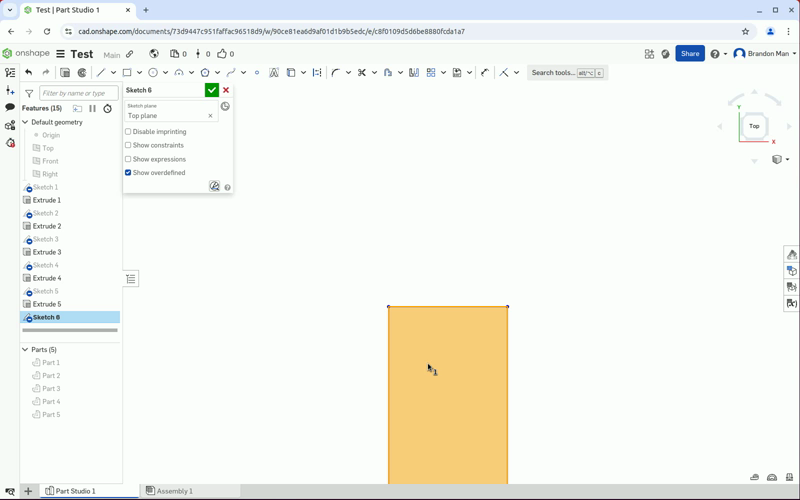
scroll(-6)
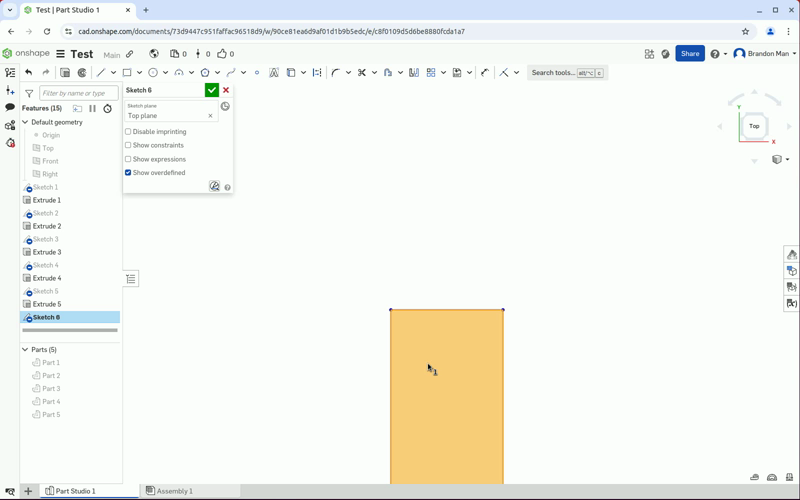
scroll(-6)
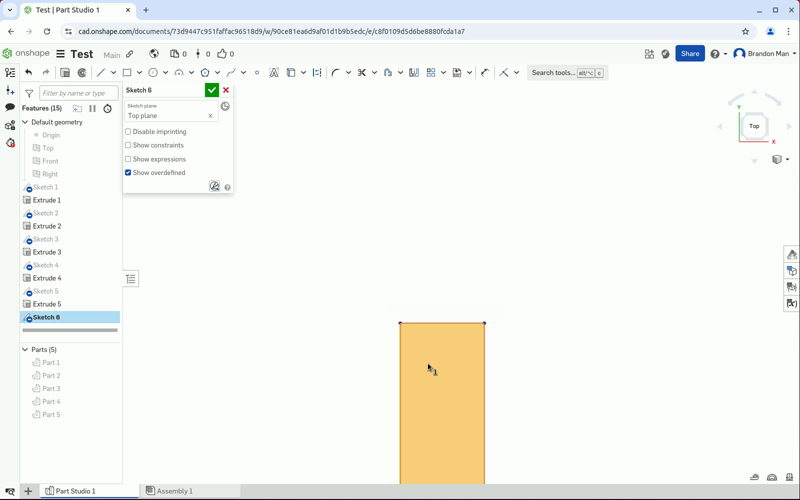
scroll(-6)
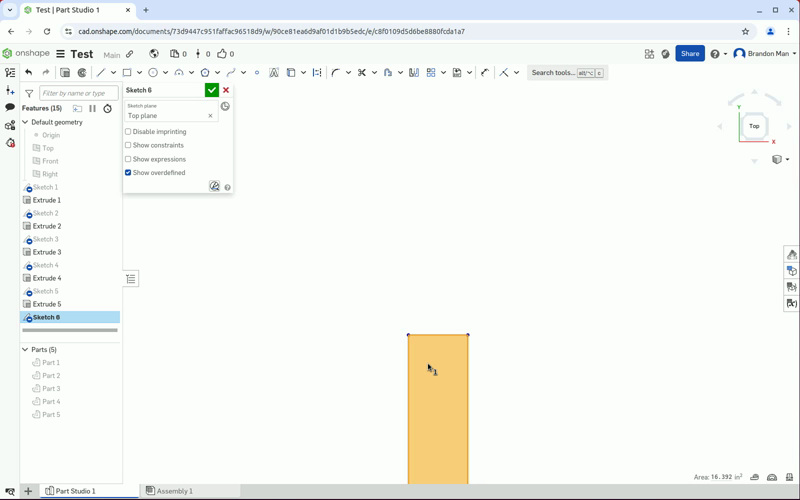
scroll(-6)
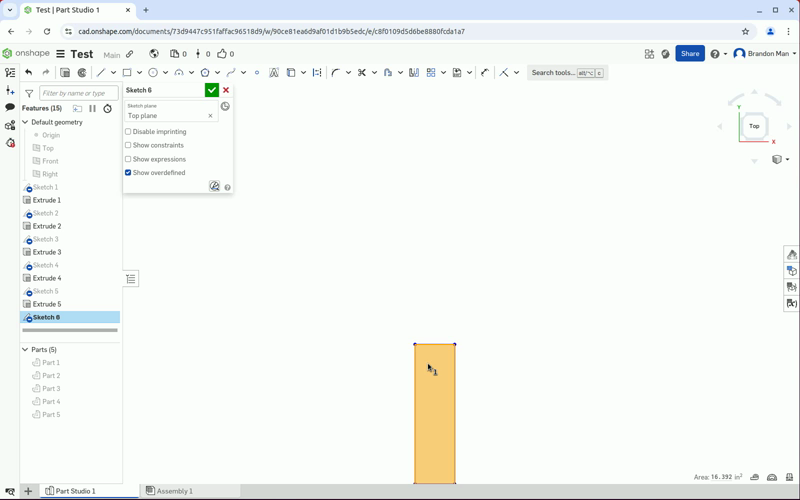
scroll(-6)
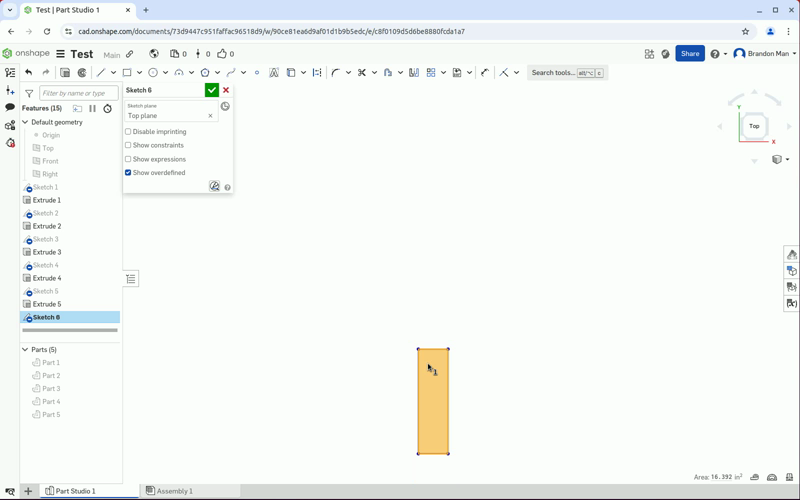
scroll(-6)
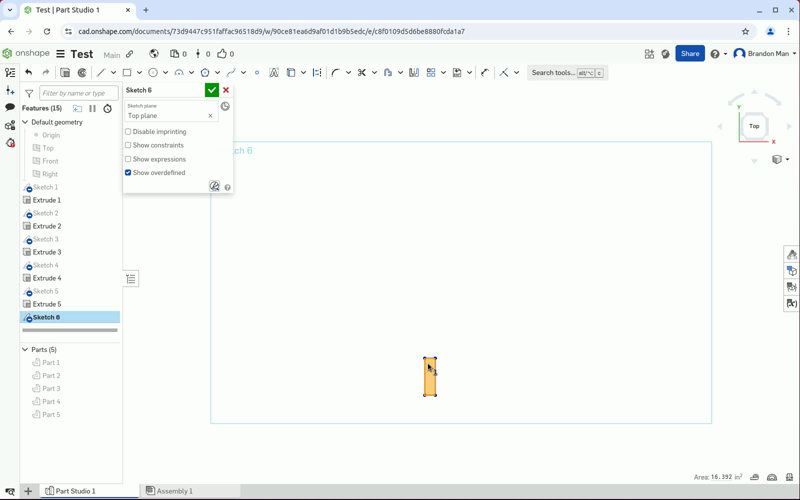
mouse_move(73, 352)
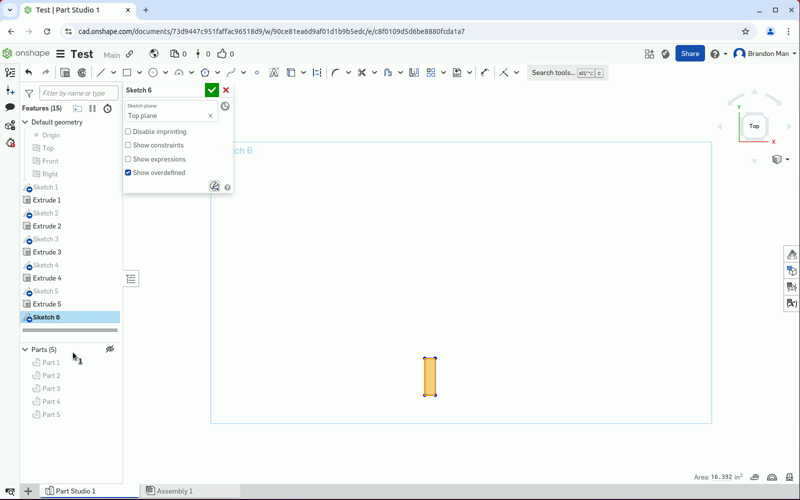
key(shift+y)
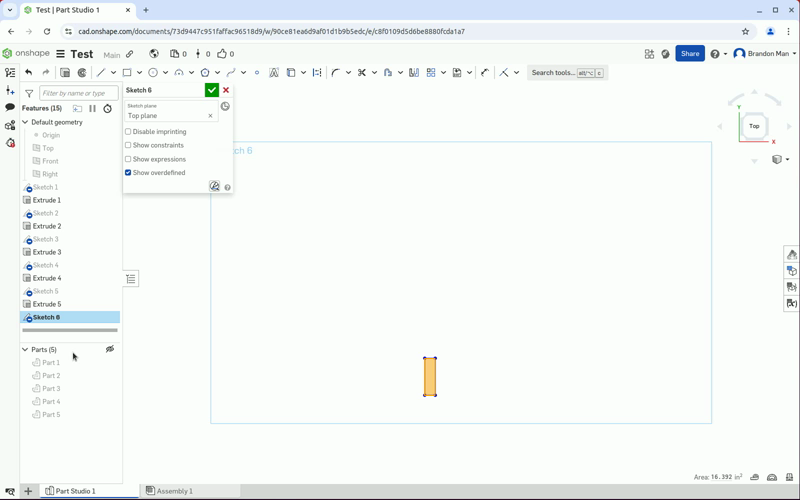
key(shift+e)
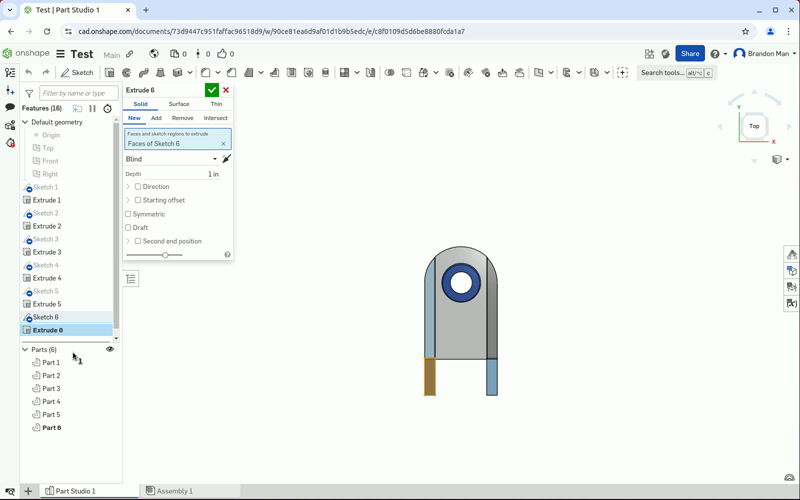
mouse_move(143, 106)
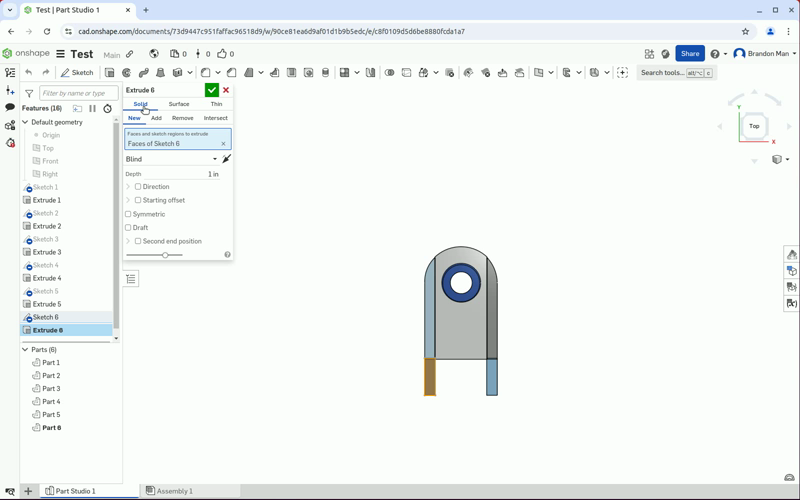
click(143, 106)
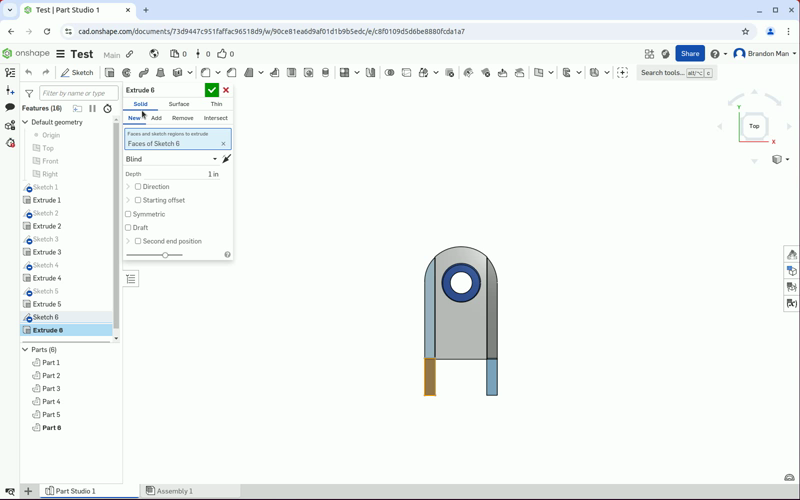
mouse_move(137, 120)
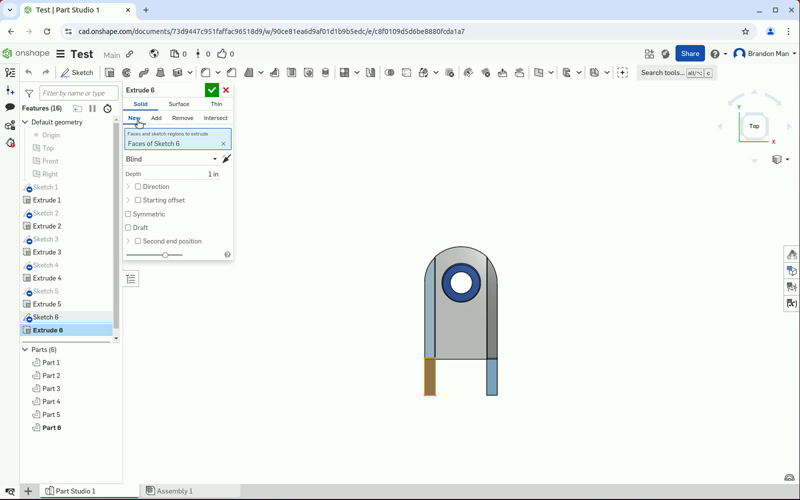
click(137, 120)
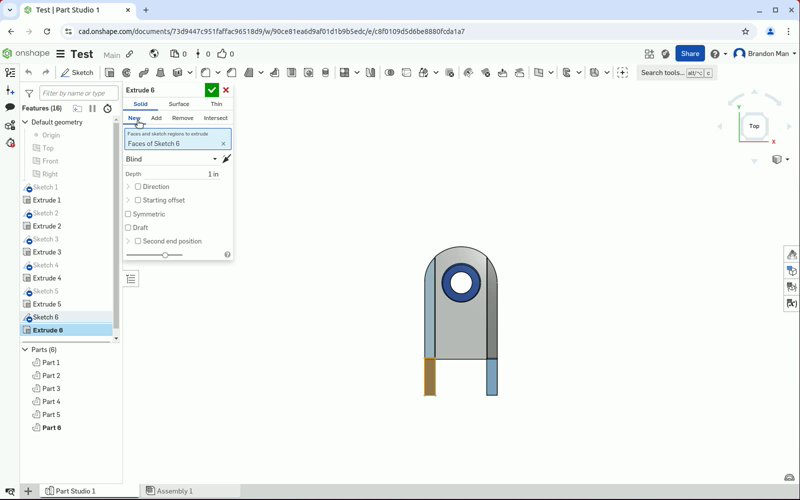
key(tab, 4)
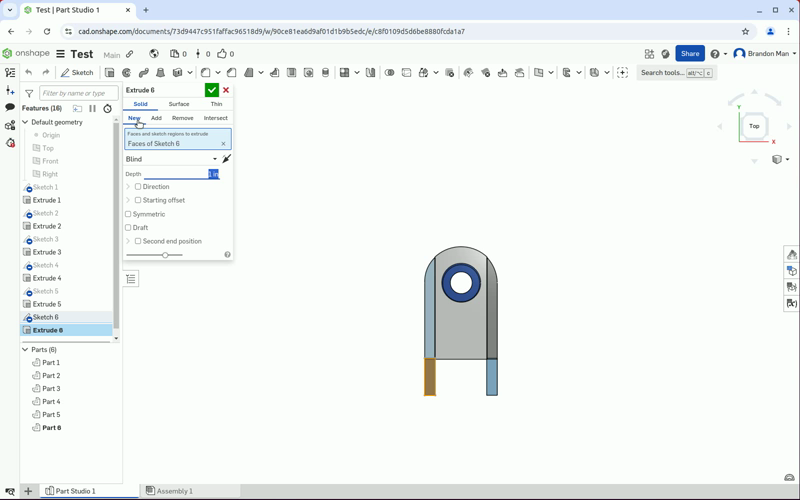
text(-1.926)
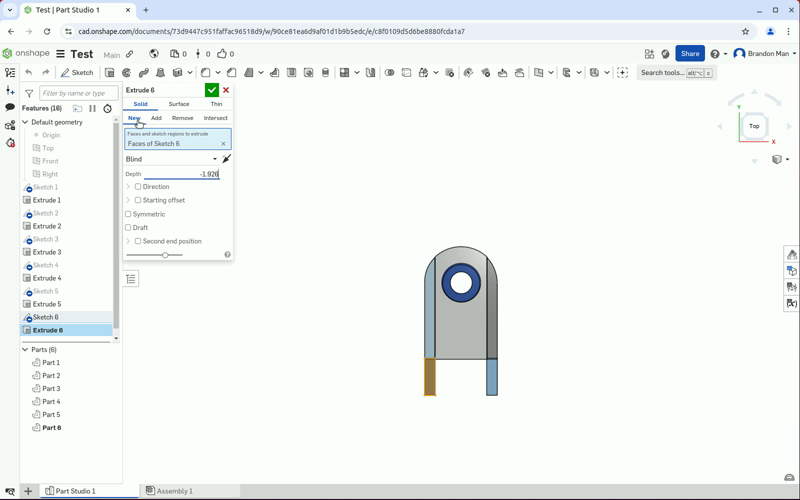
key(enter)
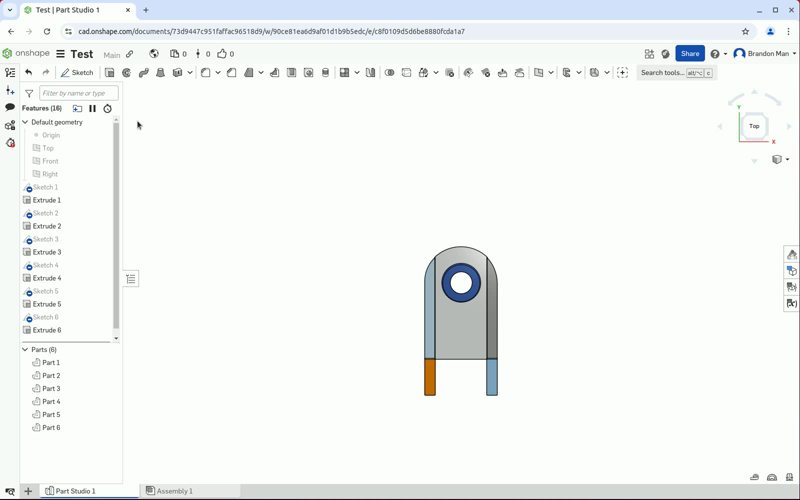
key(shift+h)
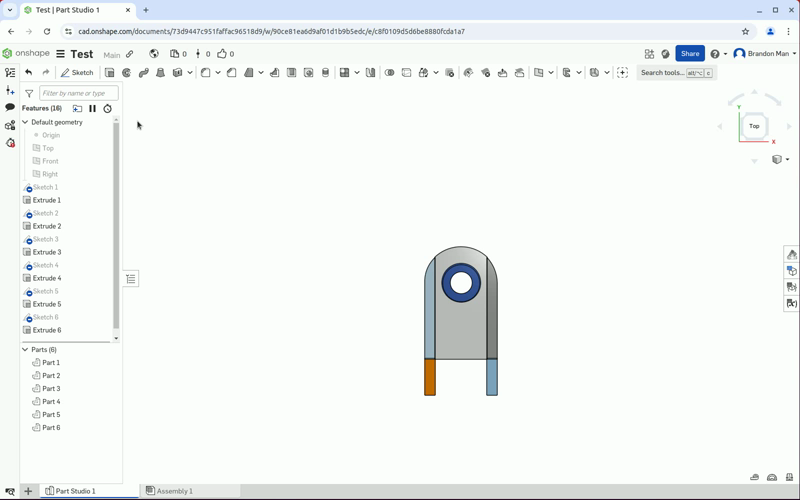
key(shift+h)
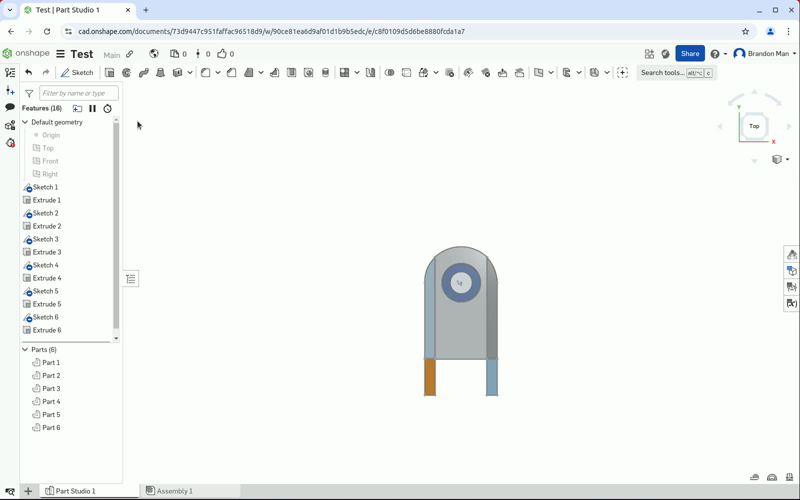
key(shift+7)
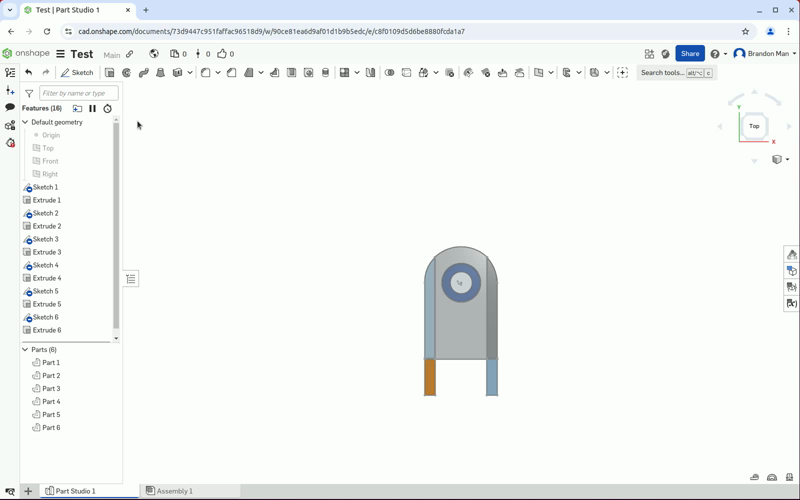
key(up, 3)
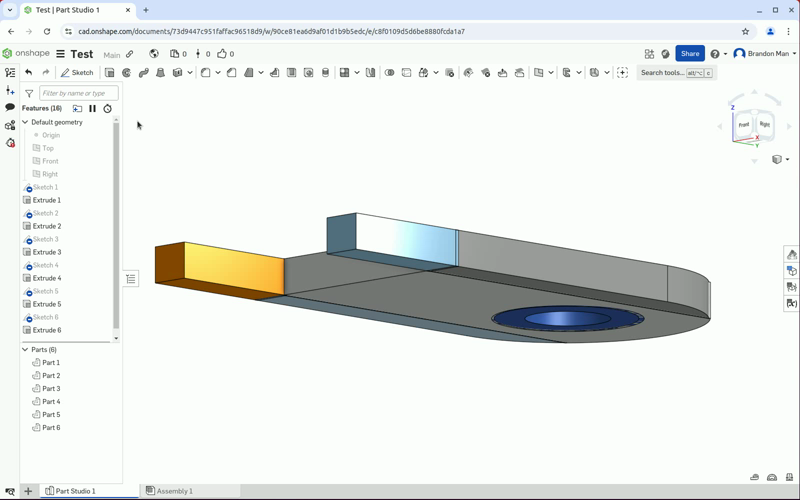
key(left, 3)
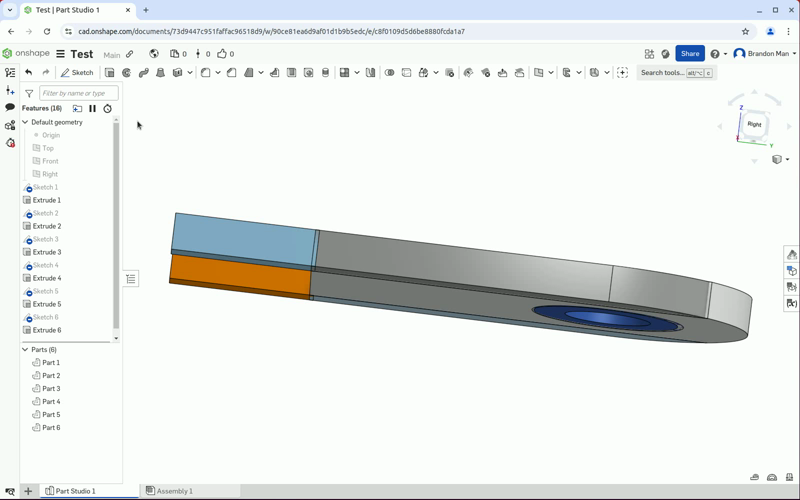
key(right, 3)
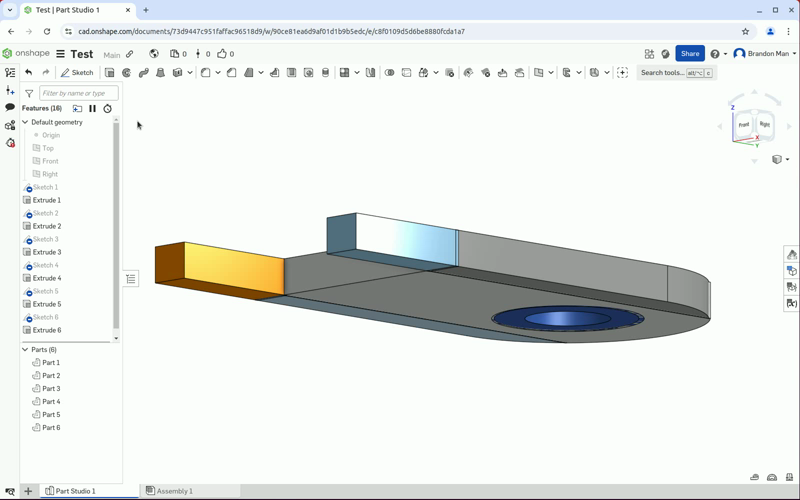
key(down, 3)
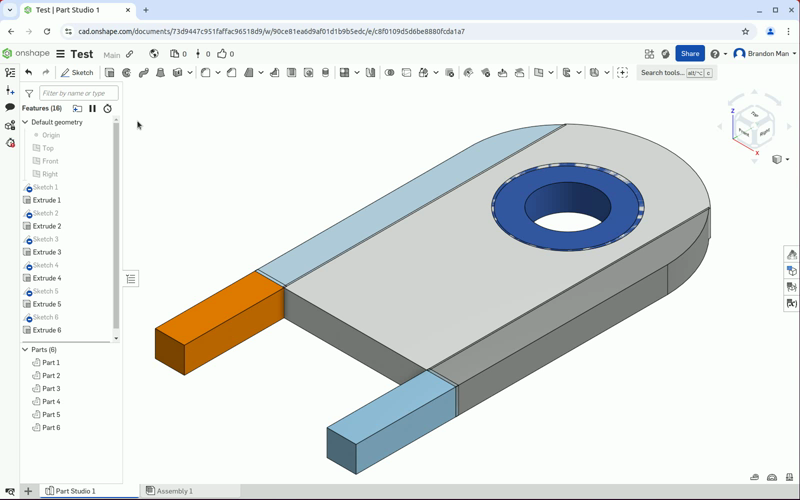
mouse_move(69, 189)
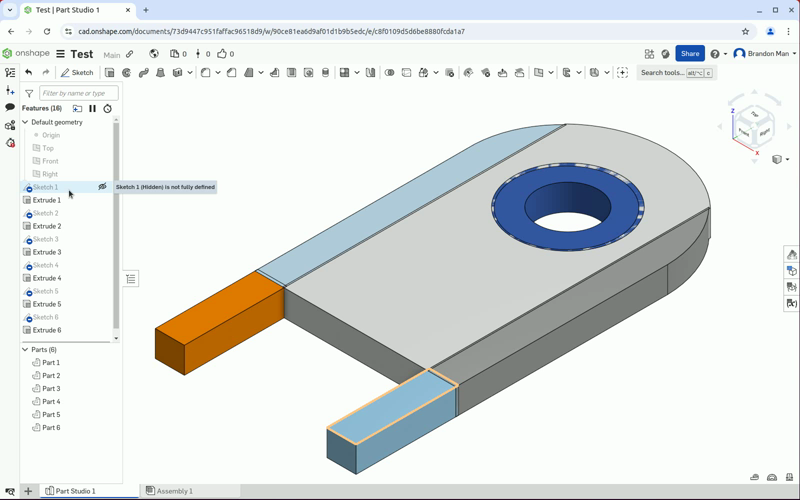
click(69, 189)